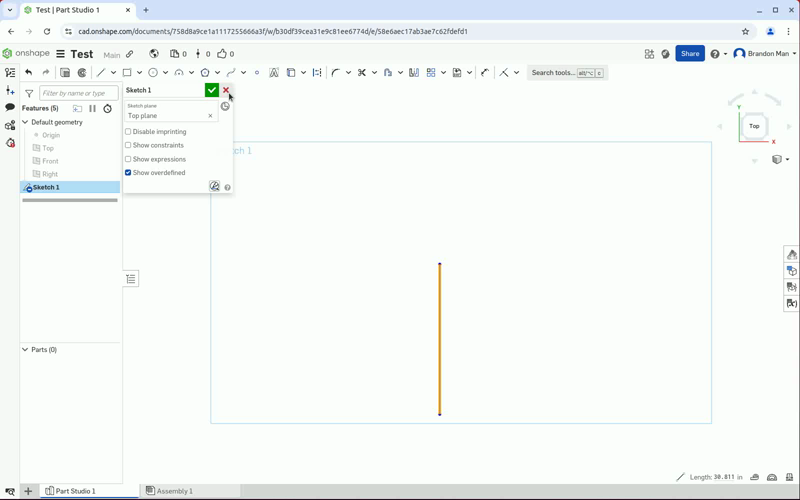
key(shift+h)
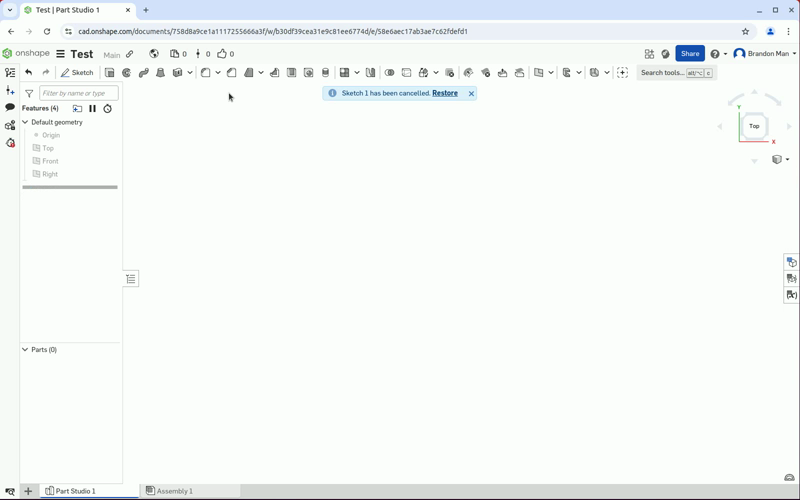
mouse_move(73, 352)
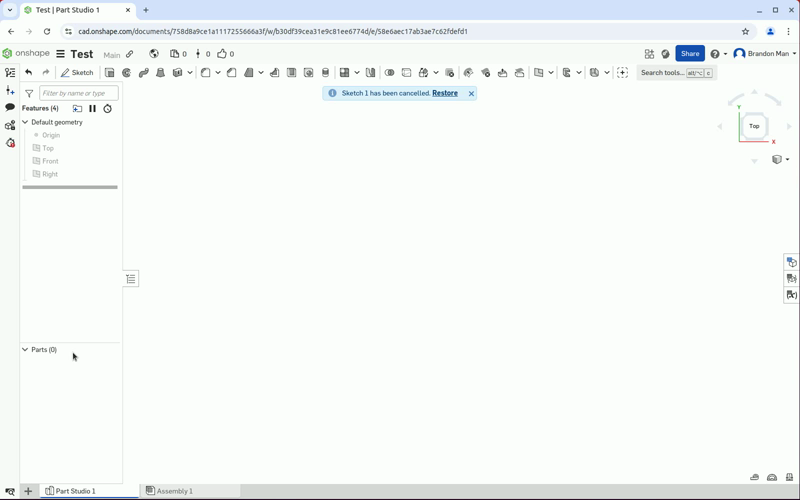
key(y)
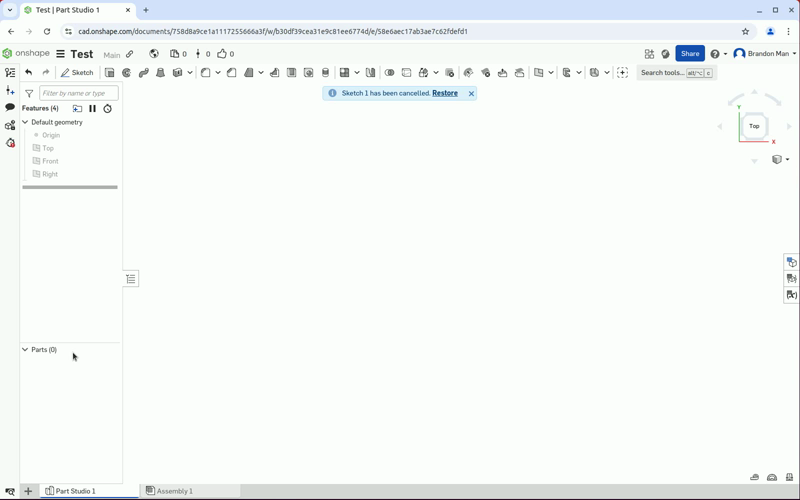
key(shift+p)
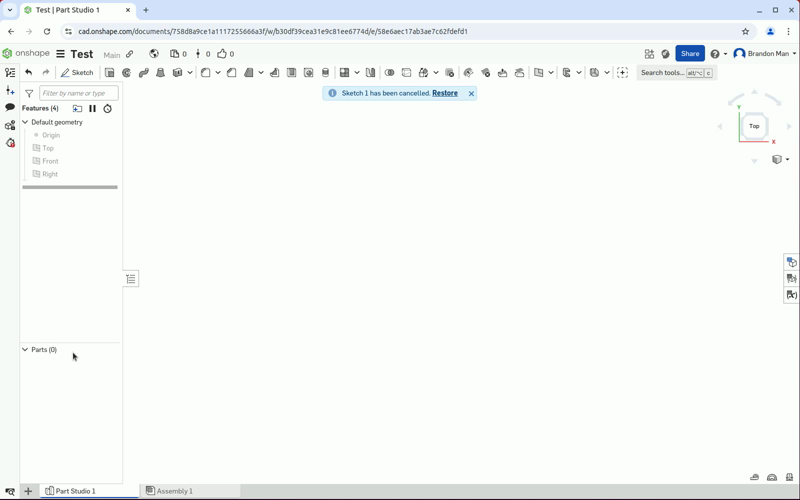
key(space)
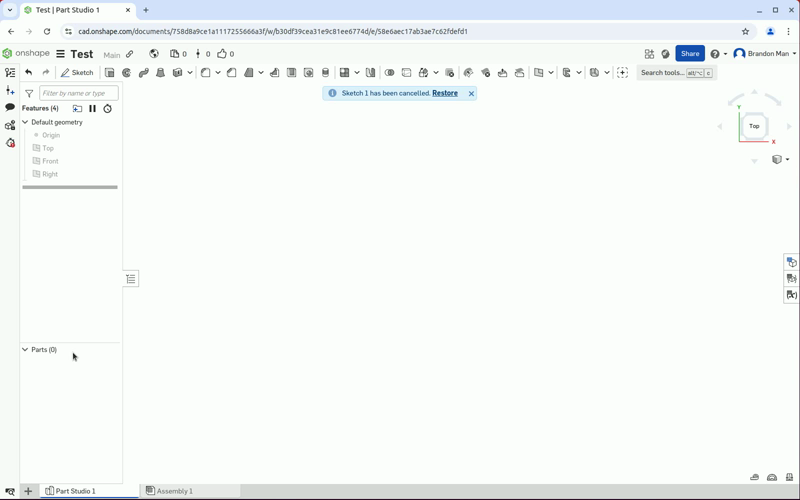
key_down(shift)
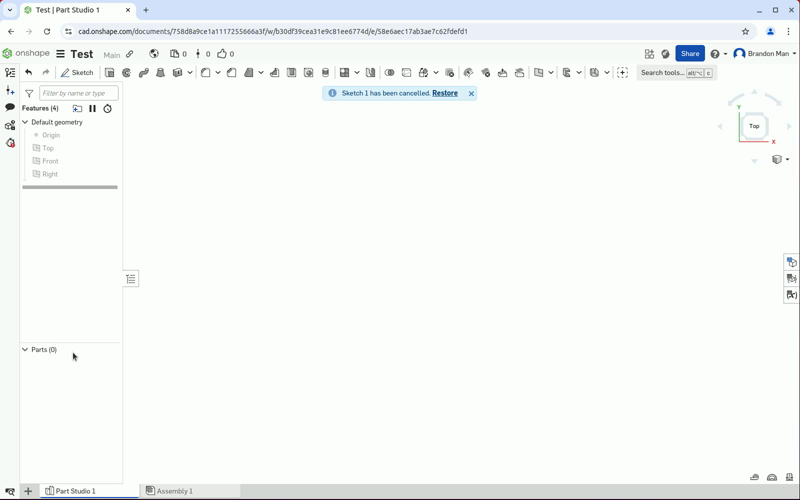
key(up)
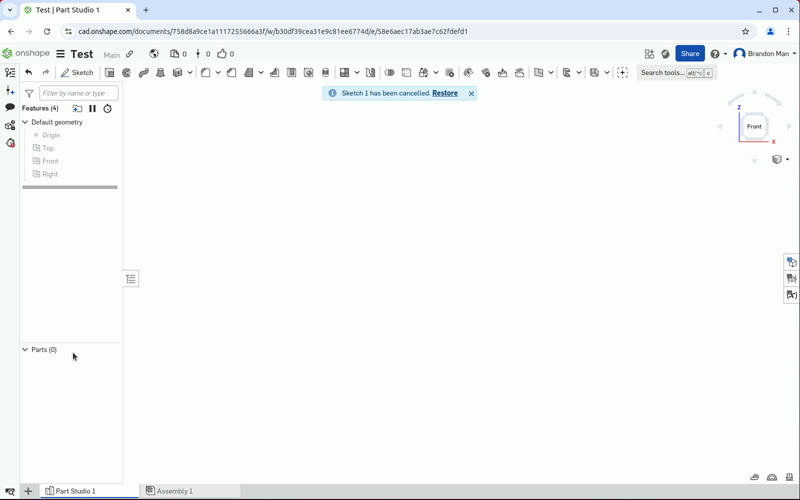
key_up(shift)
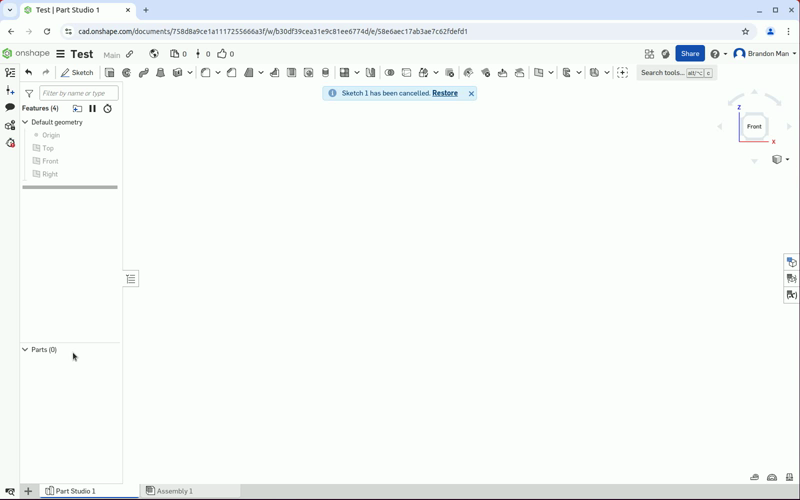
mouse_move(73, 352)
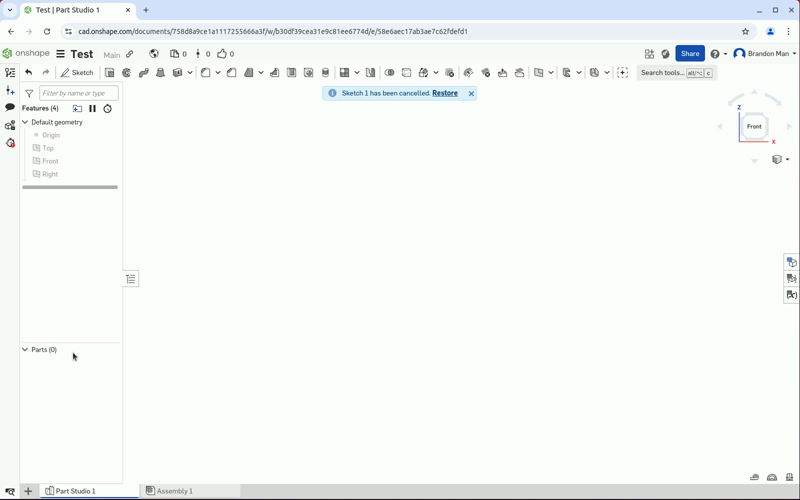
key(shift+y)
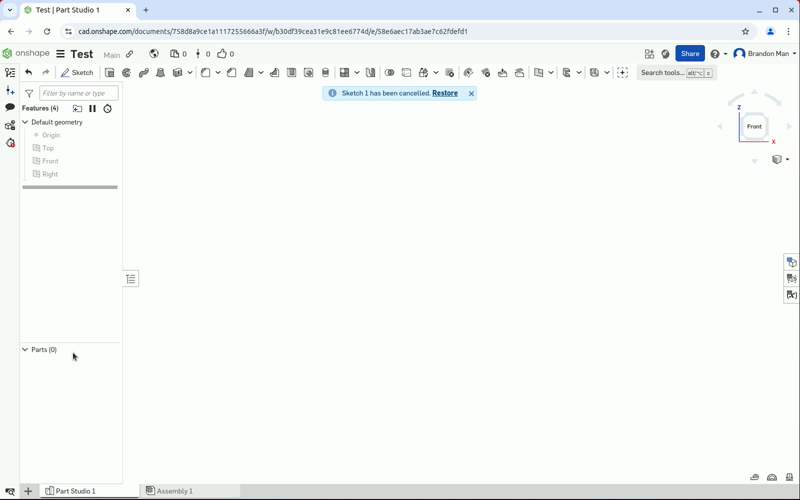
key(shift+s)
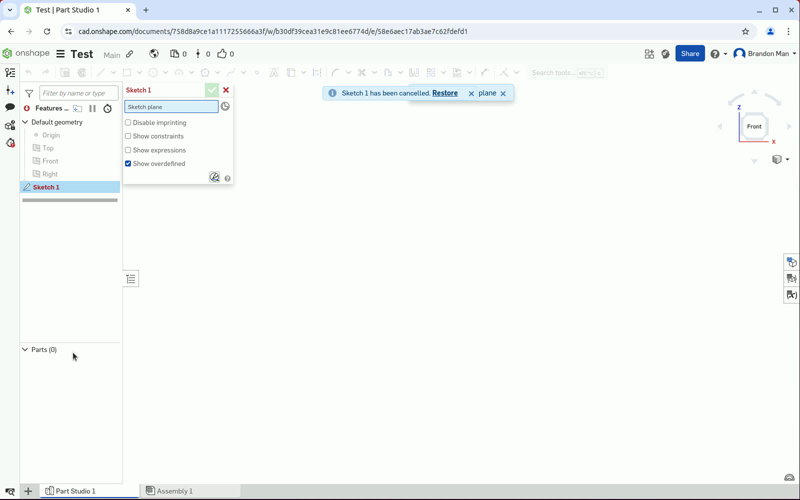
mouse_move(73, 163)
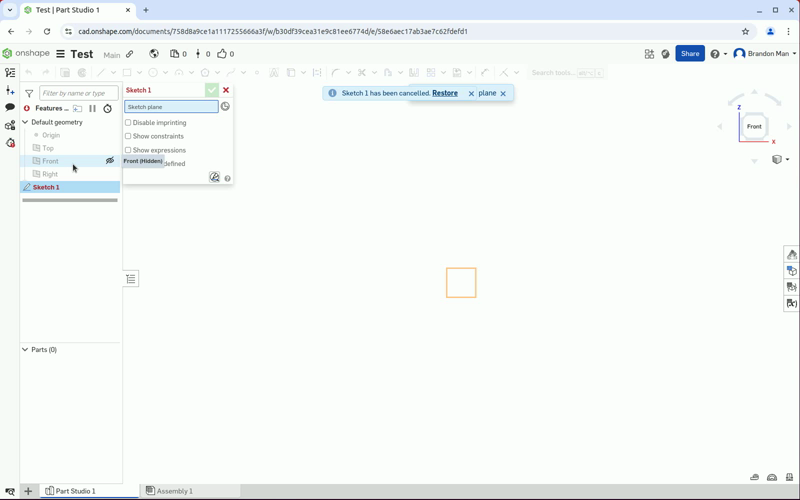
click(73, 163)
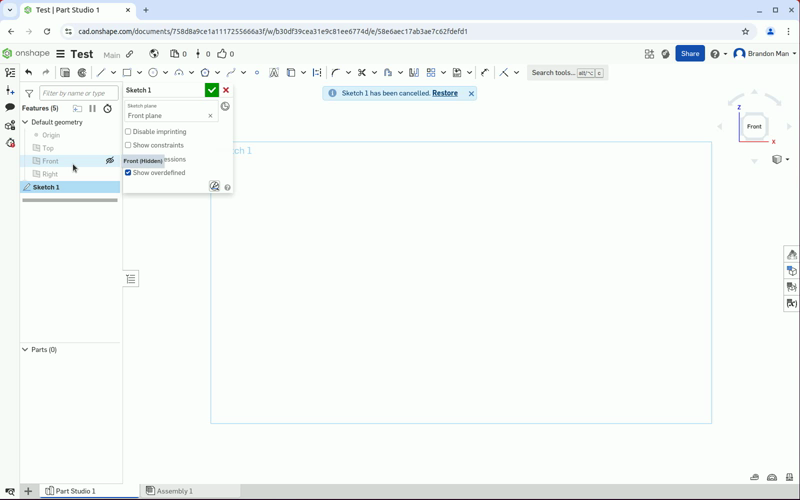
mouse_move(73, 352)
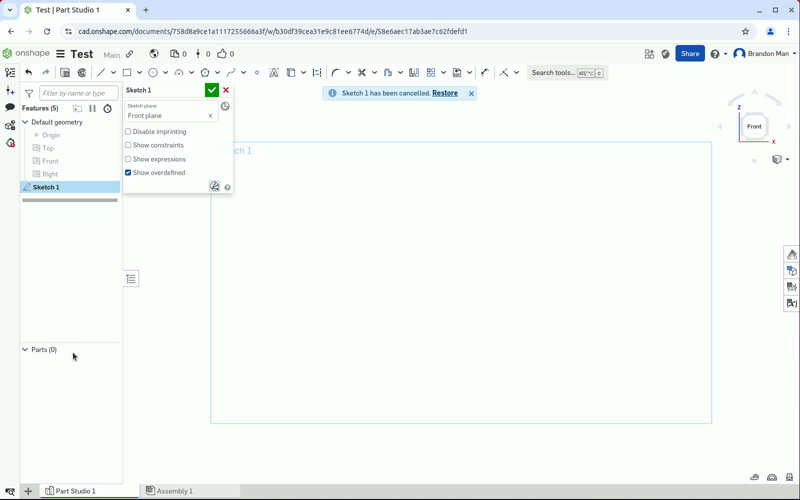
key(y)
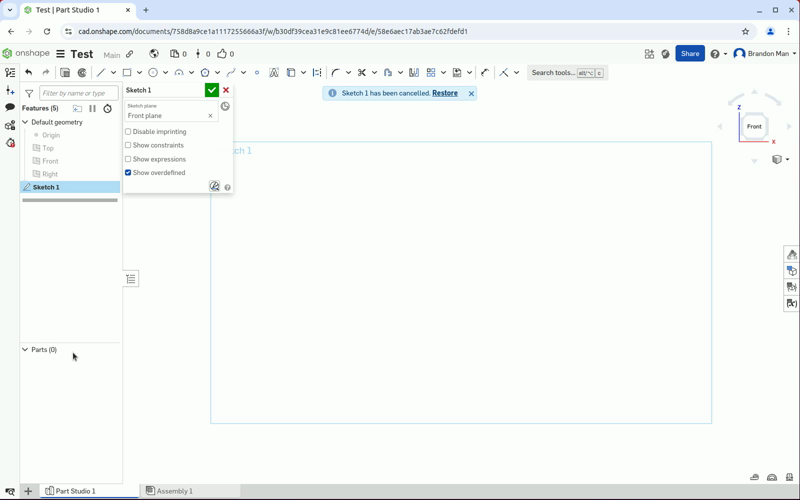
key(l)
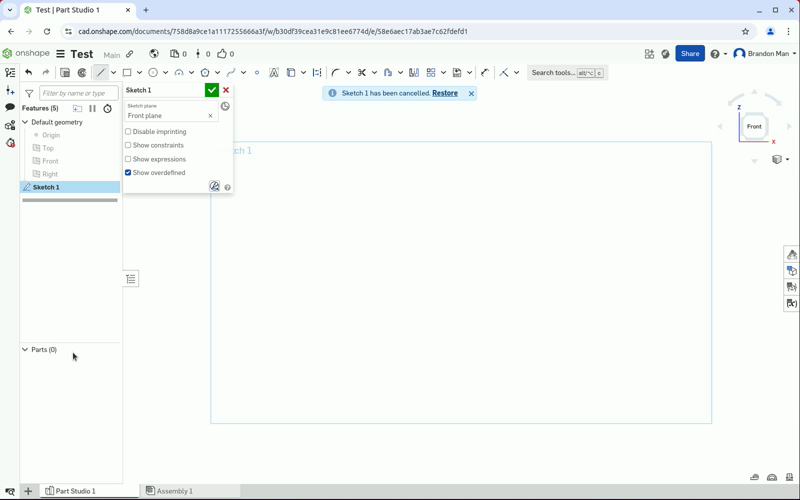
key_down(shift)
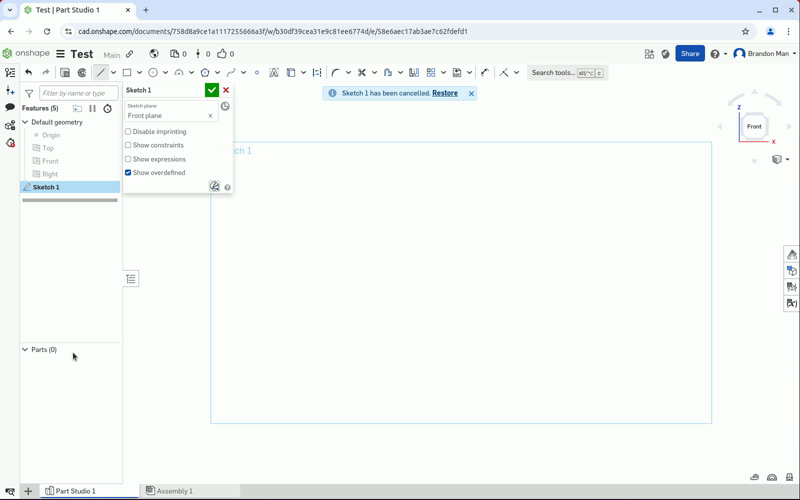
mouse_move(521, 262)
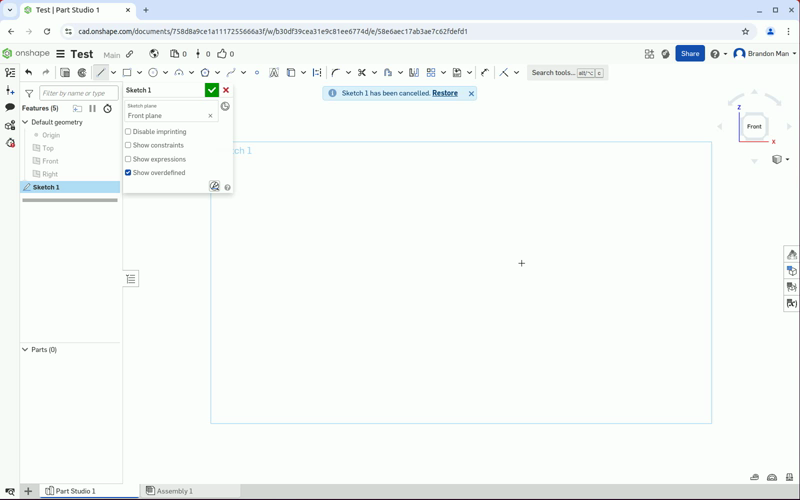
click(521, 262)
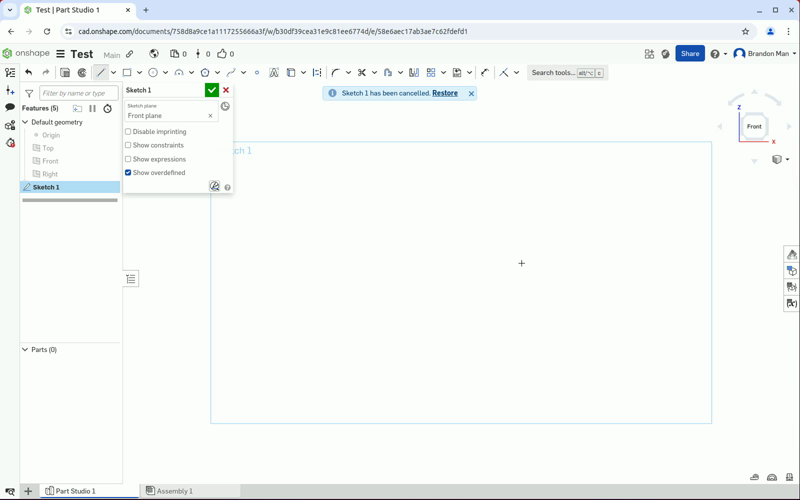
key_up(shift)
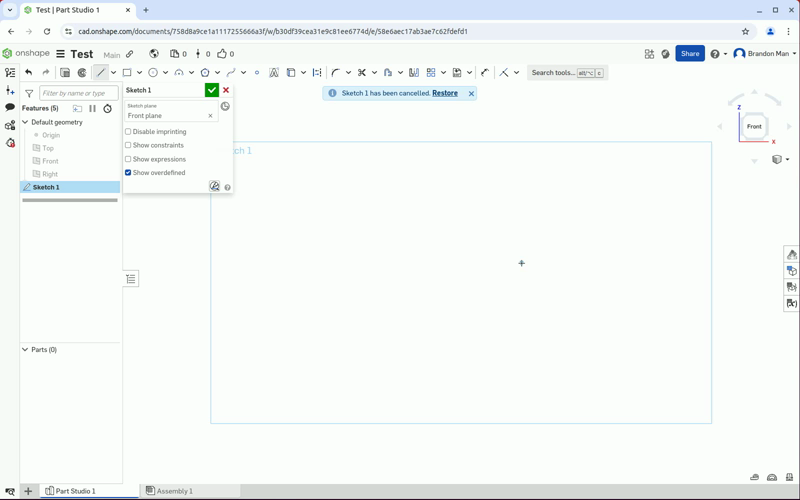
key_down(shift)
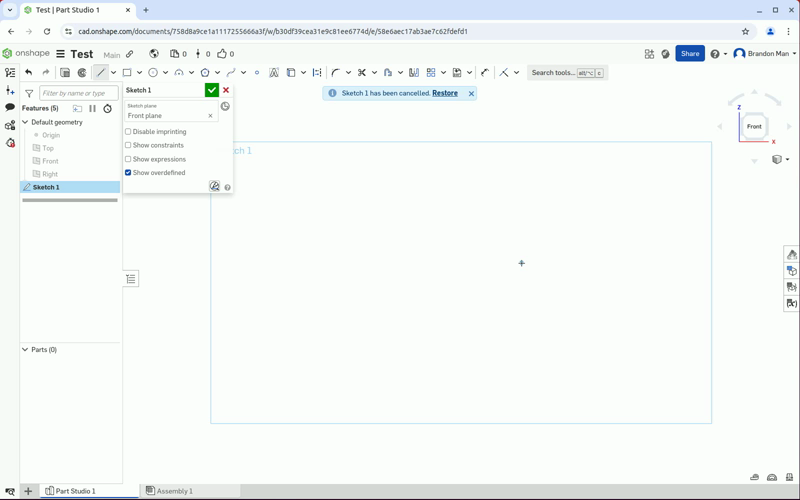
mouse_move(551, 262)
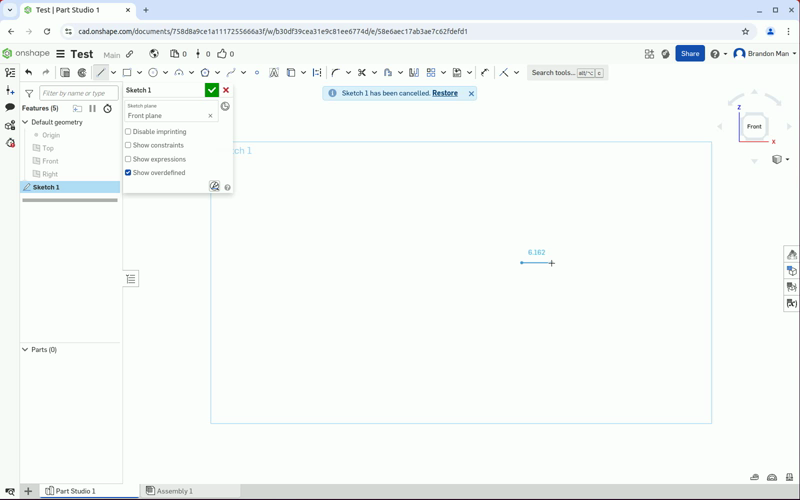
mouse_move(538, 262)
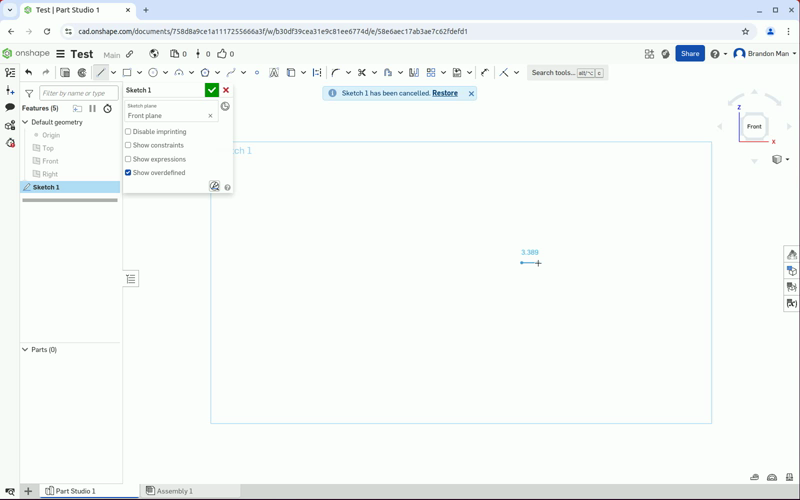
click(538, 262)
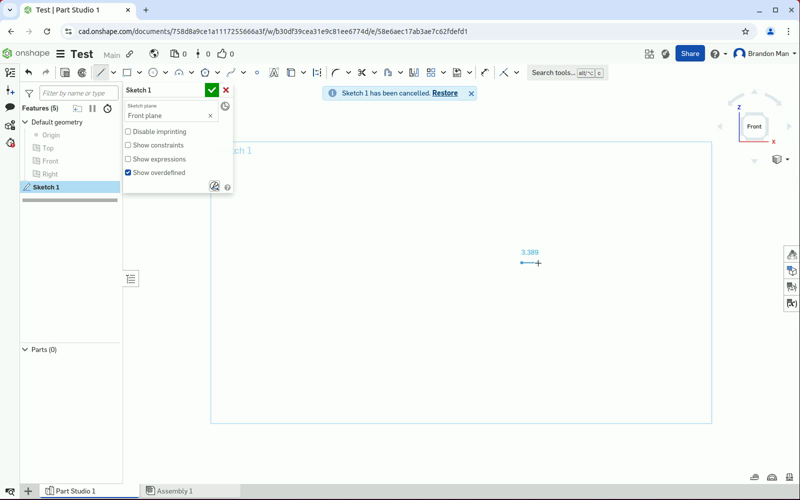
key_up(shift)
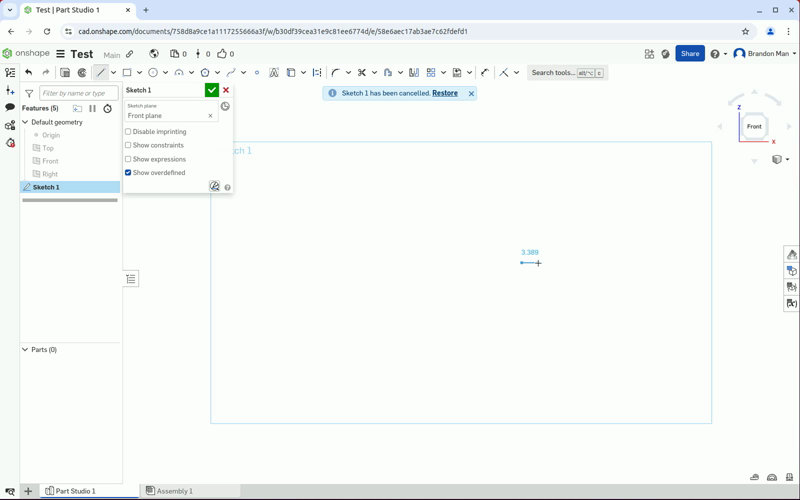
key_down(shift)
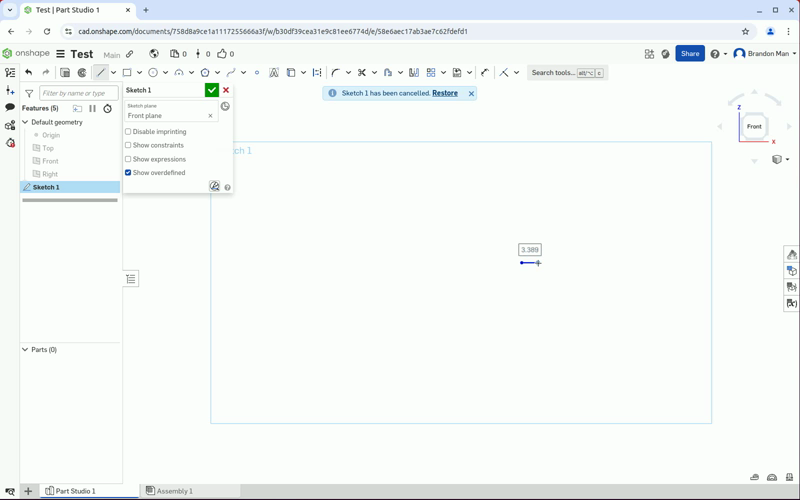
mouse_move(538, 170)
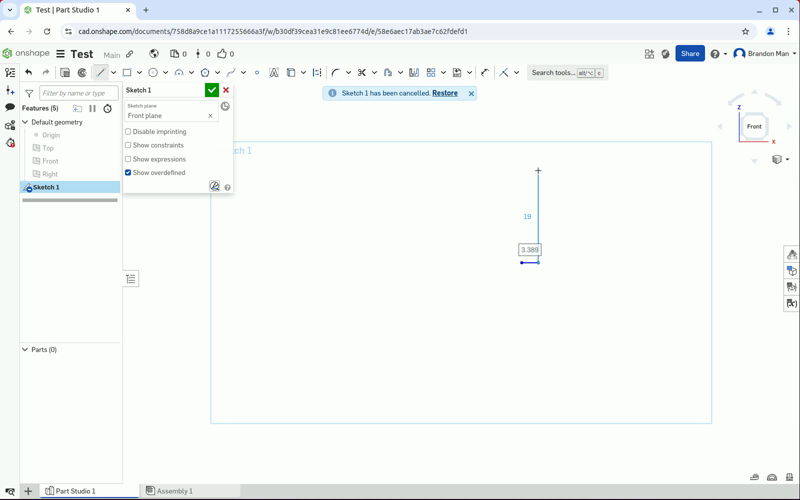
click(538, 170)
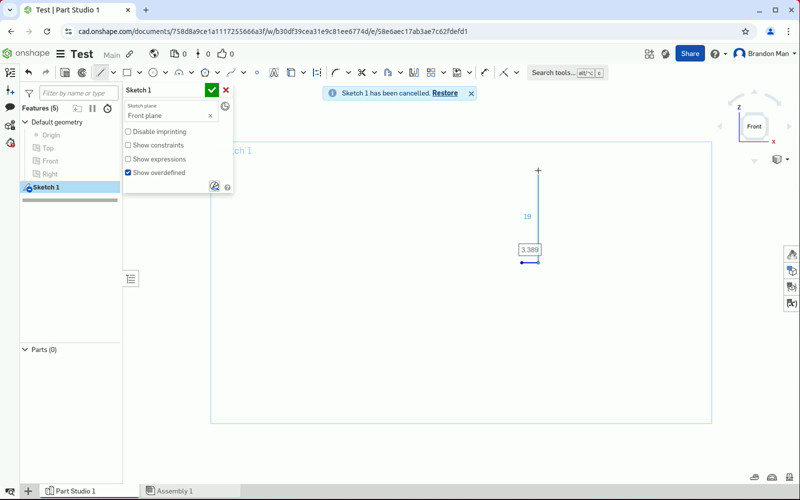
key_up(shift)
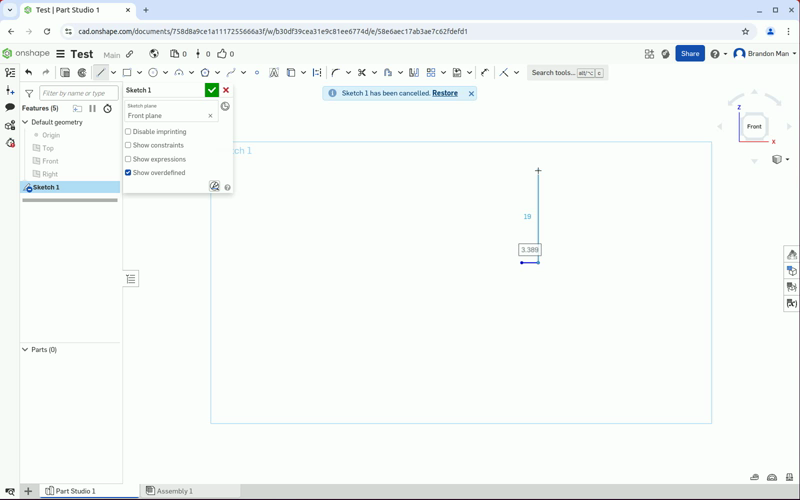
key_down(shift)
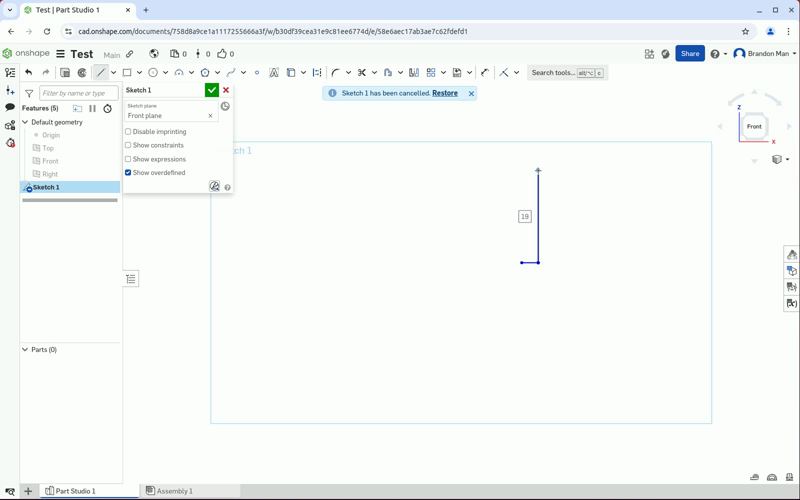
mouse_move(568, 170)
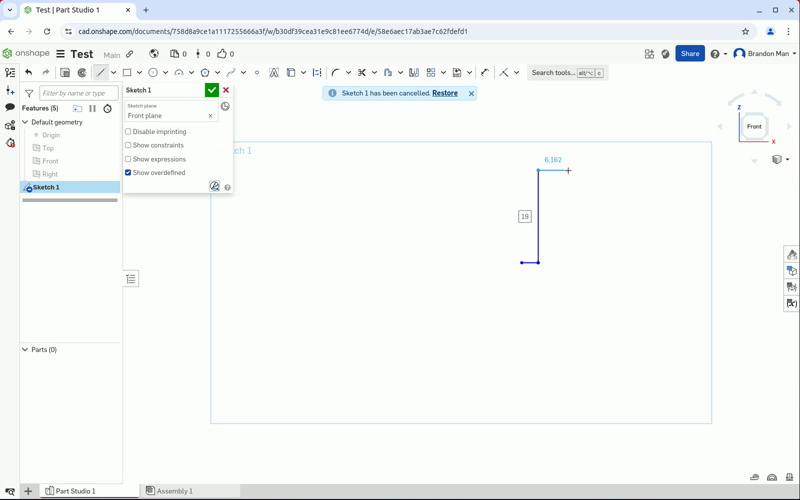
mouse_move(521, 170)
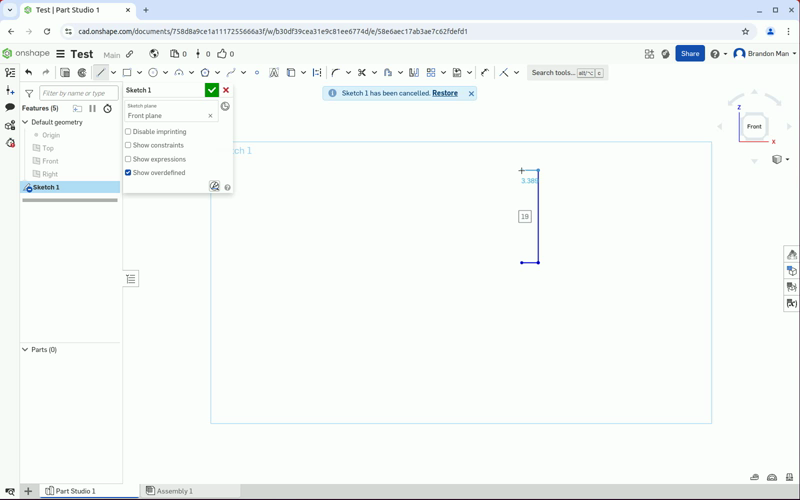
click(521, 170)
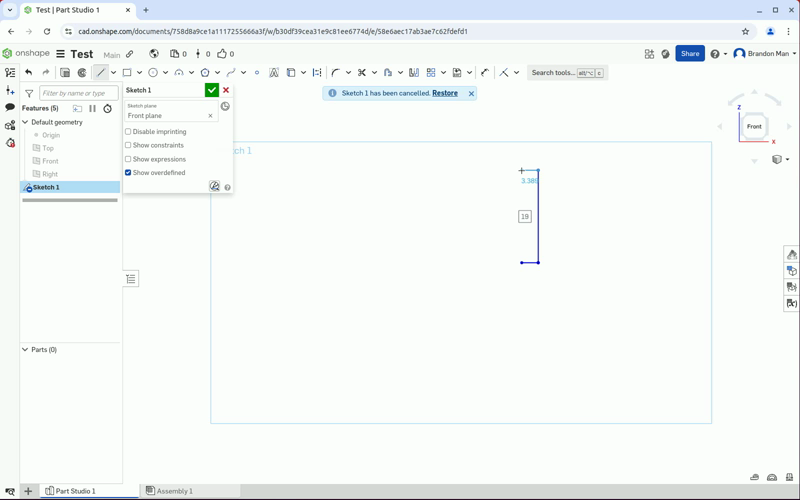
key_up(shift)
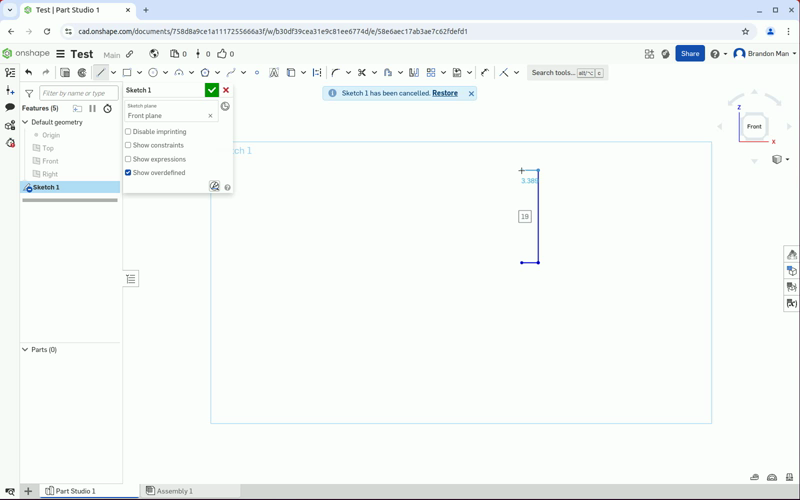
key_down(shift)
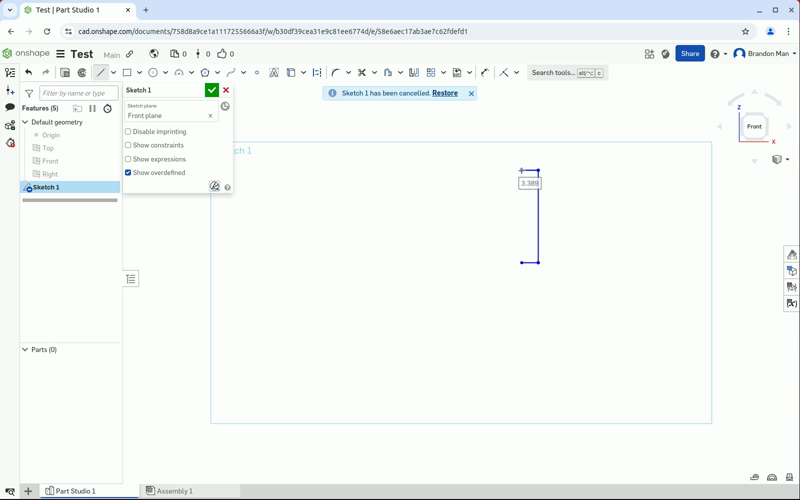
mouse_move(521, 262)
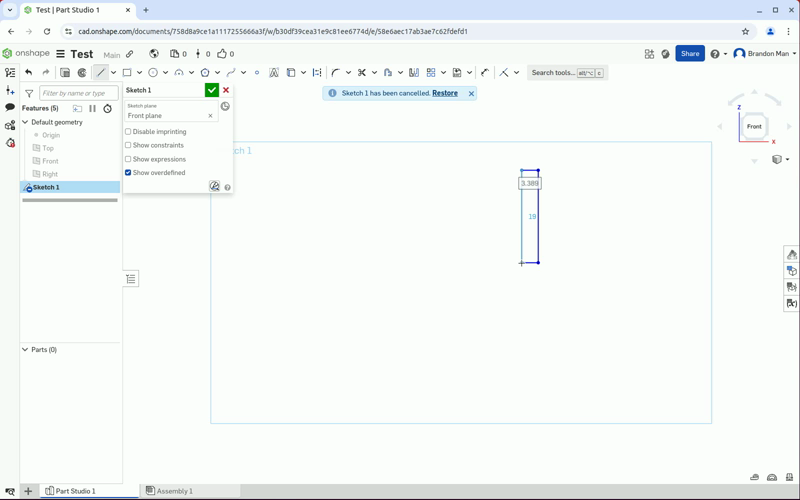
key_up(shift)
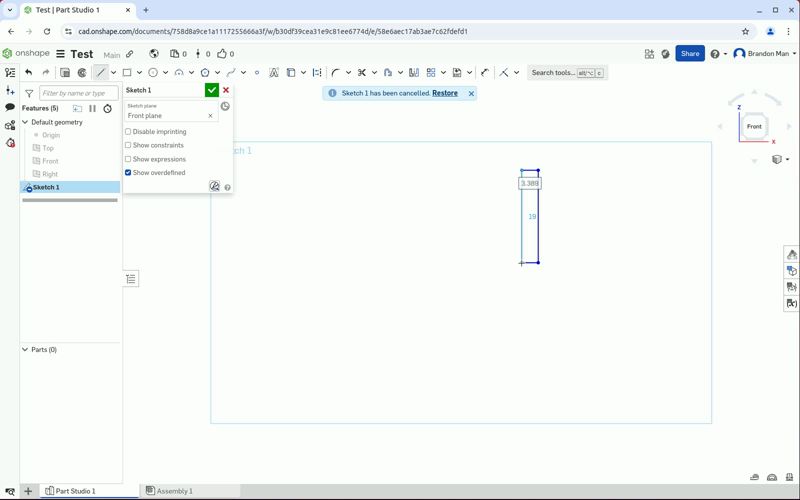
click(521, 262)
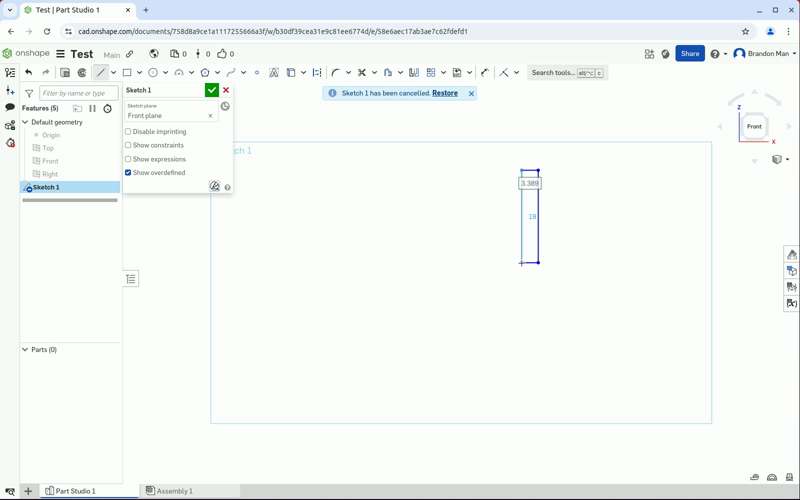
key(esc)
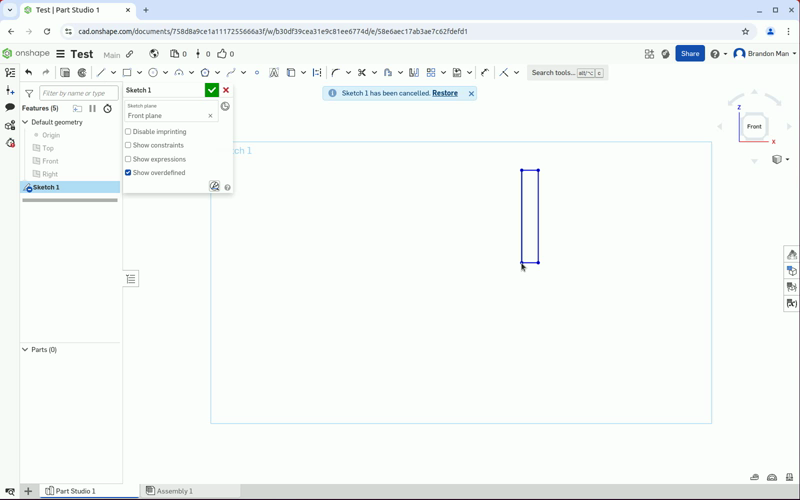
mouse_move(526, 186)
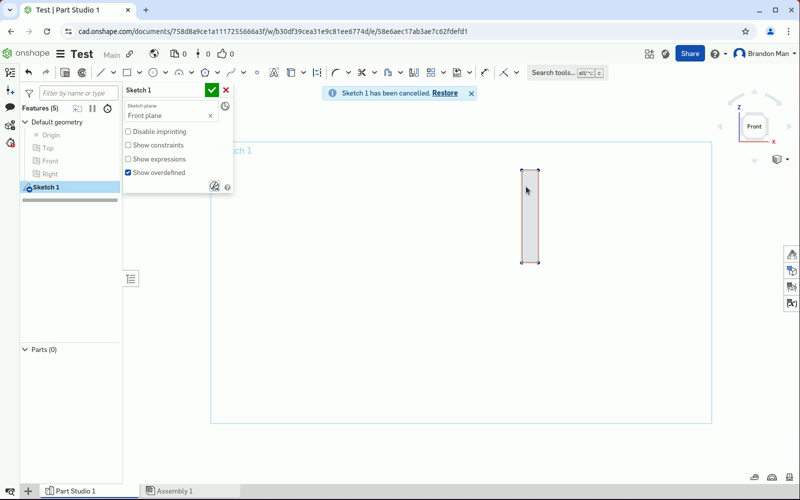
scroll(6)
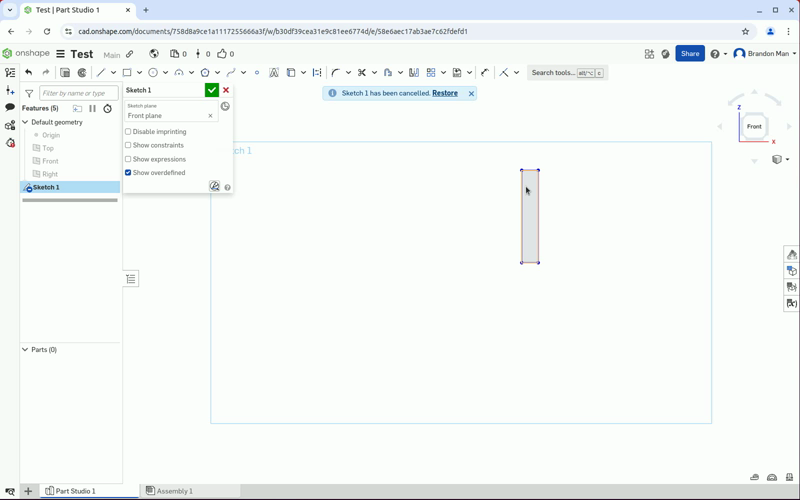
scroll(6)
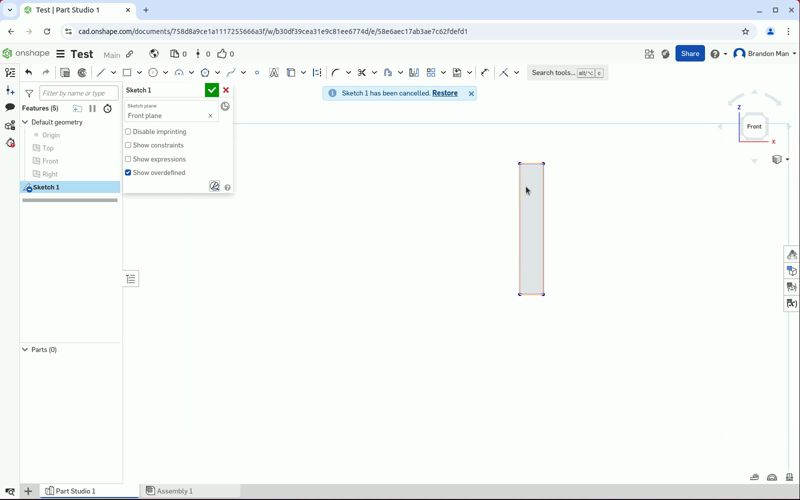
scroll(6)
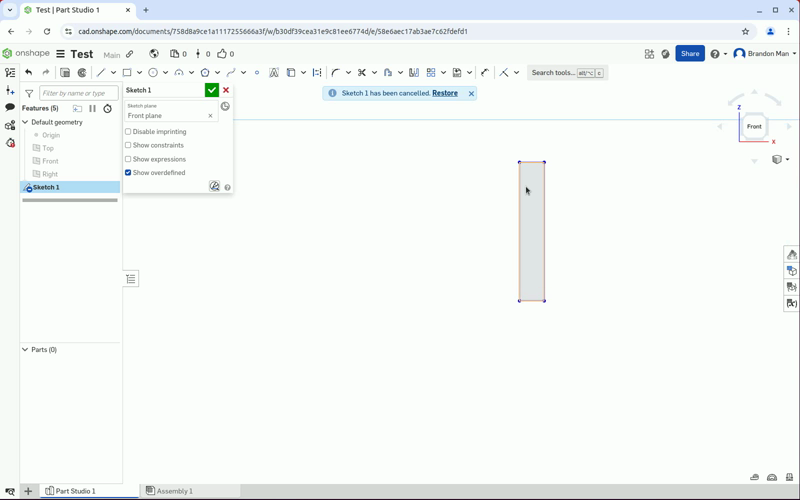
scroll(6)
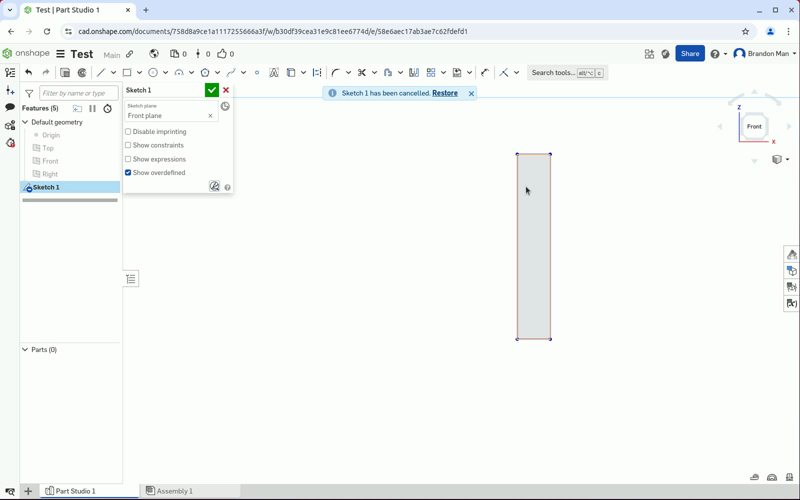
scroll(6)
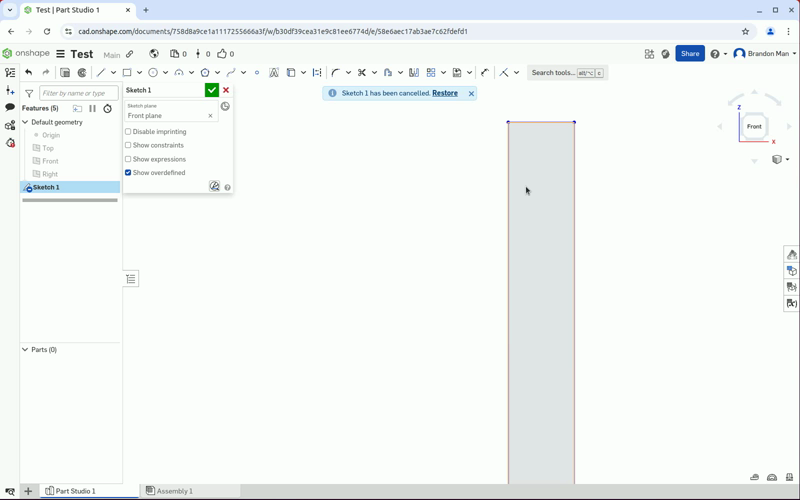
scroll(6)
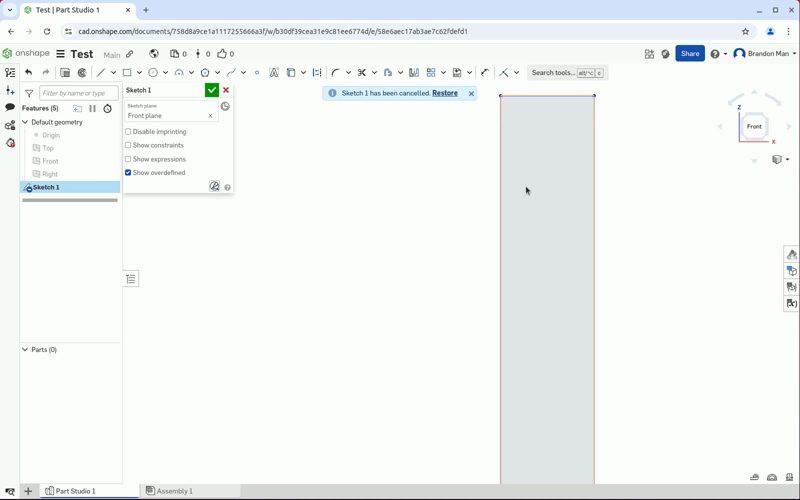
scroll(6)
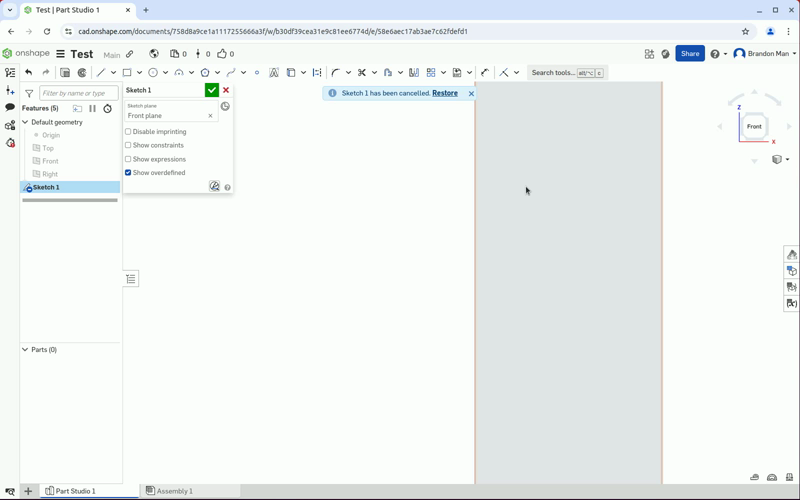
click(526, 186)
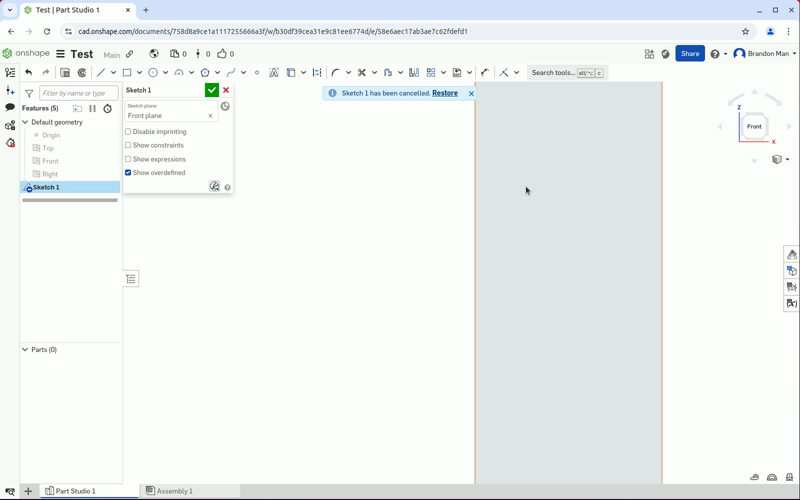
scroll(-6)
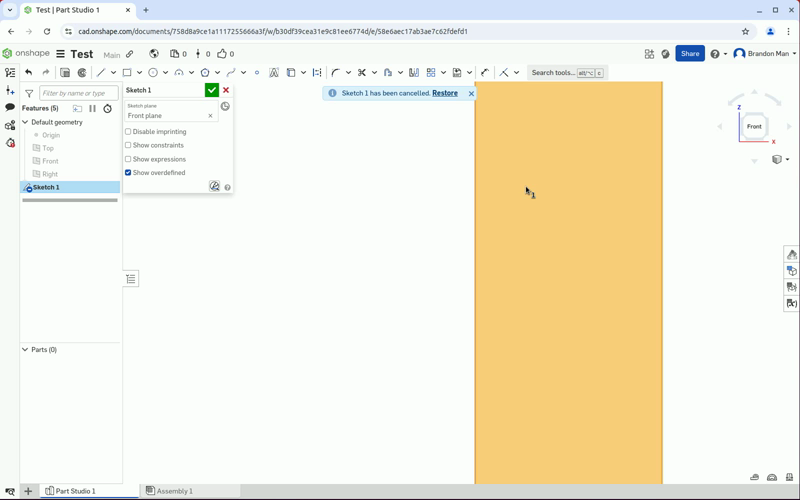
scroll(-6)
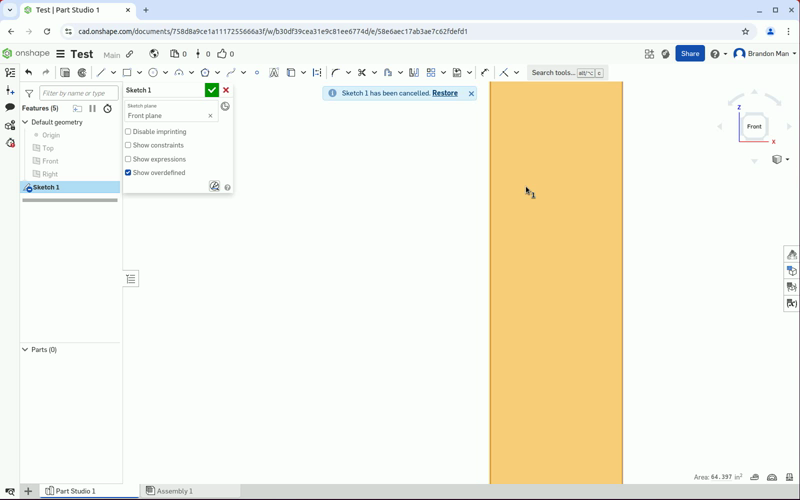
scroll(-6)
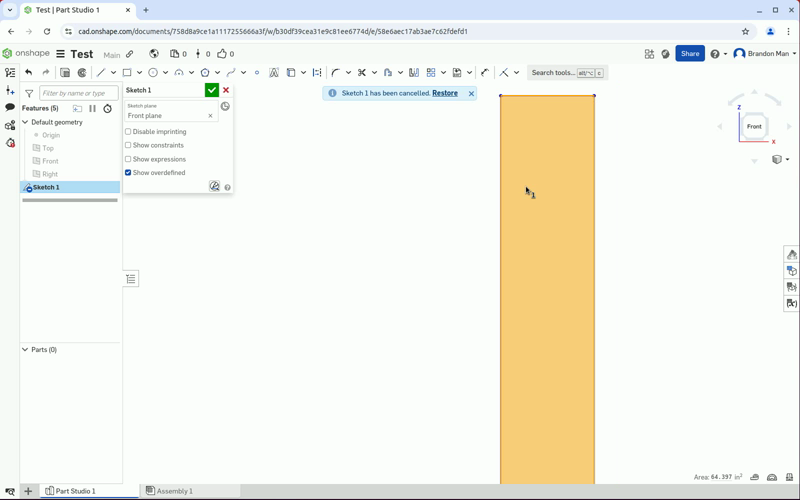
scroll(-6)
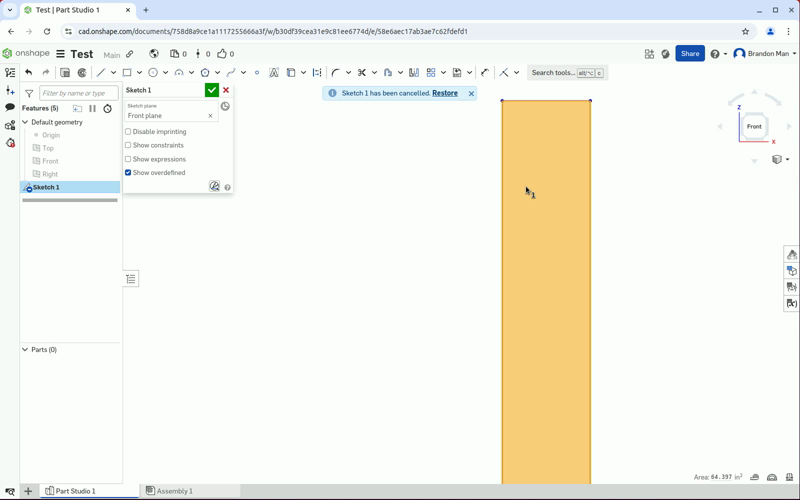
scroll(-6)
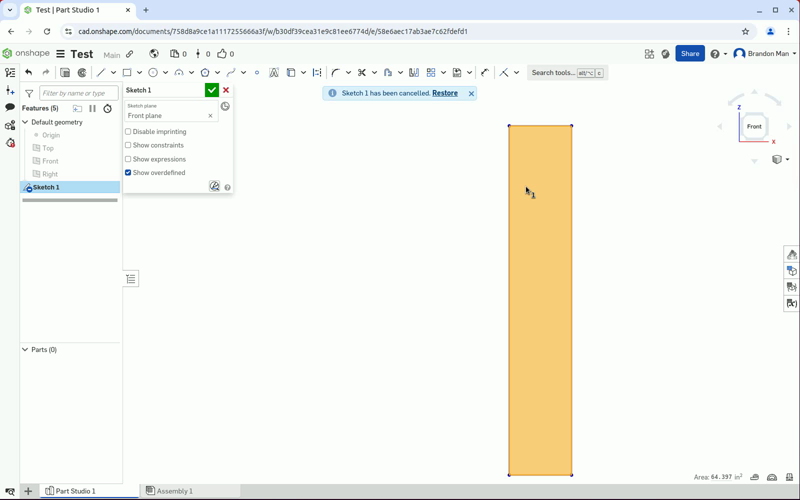
scroll(-6)
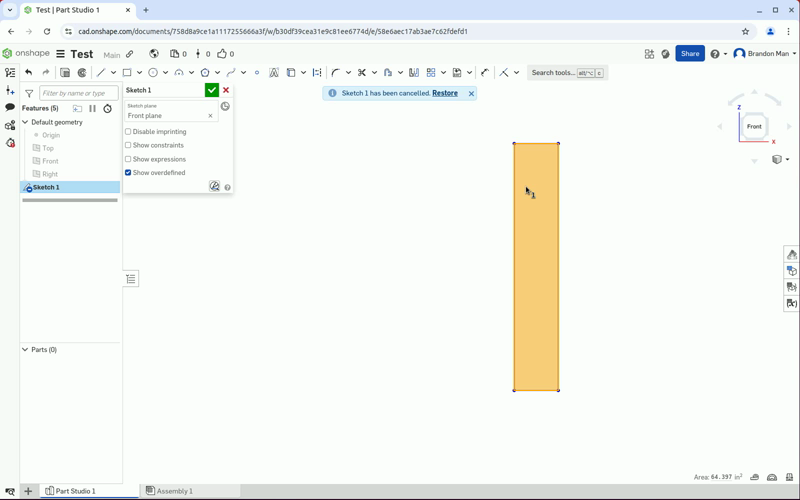
scroll(-6)
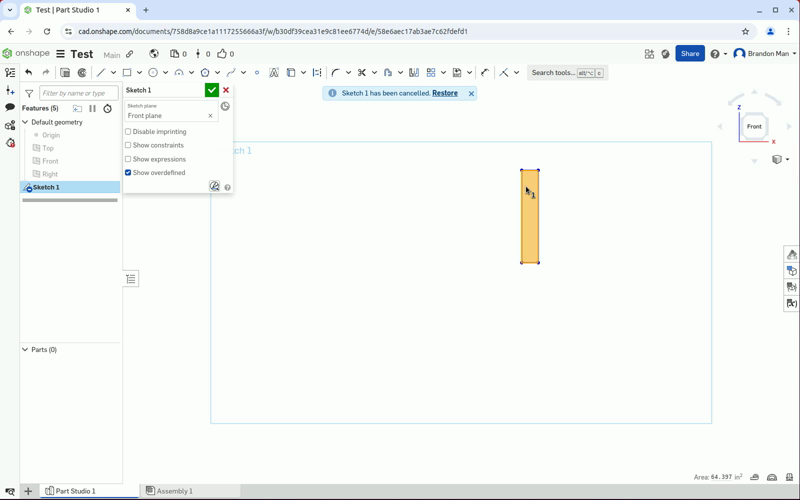
mouse_move(73, 352)
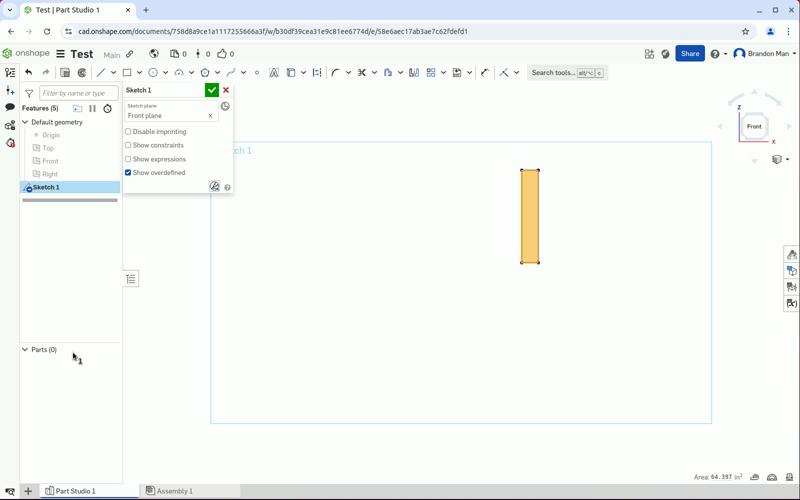
key(shift+y)
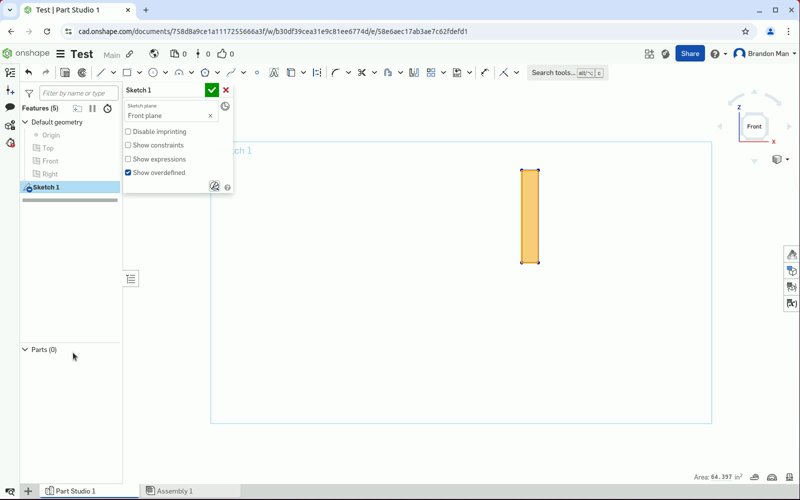
key(shift+e)
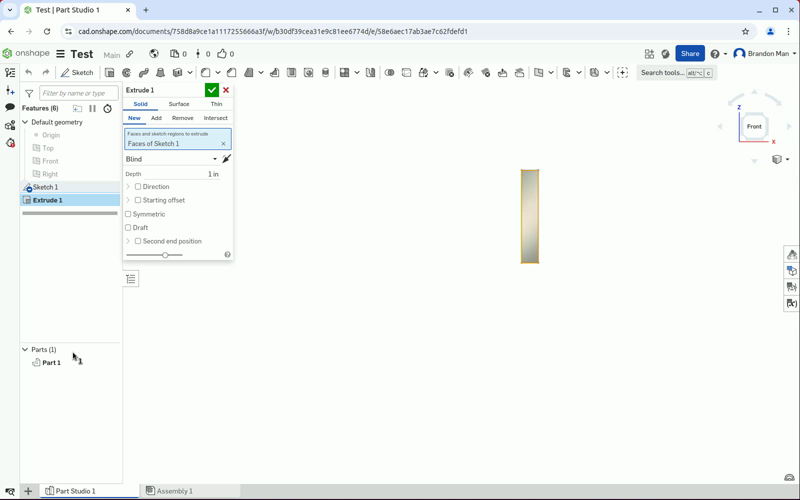
mouse_move(143, 106)
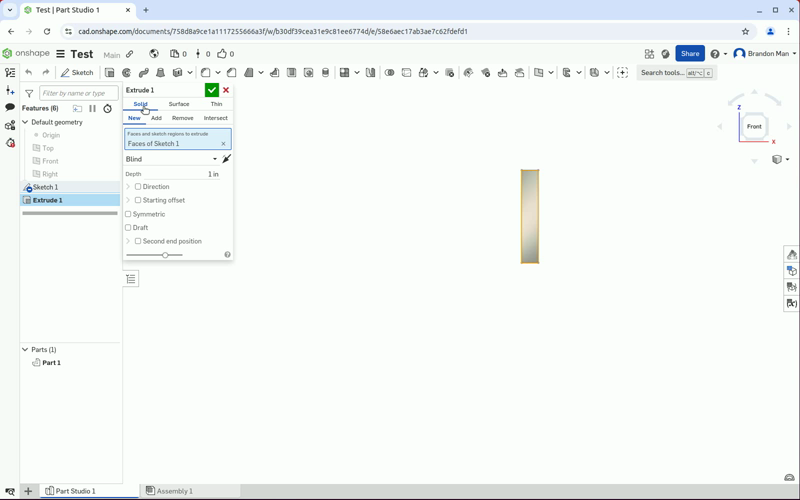
click(143, 106)
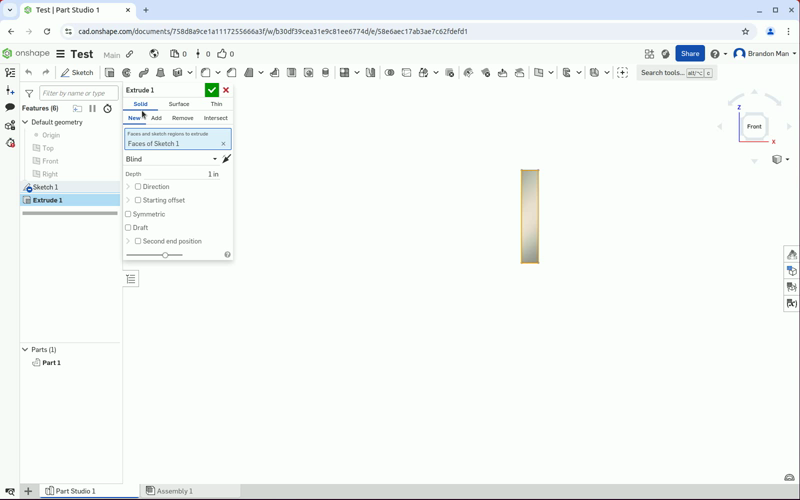
mouse_move(137, 120)
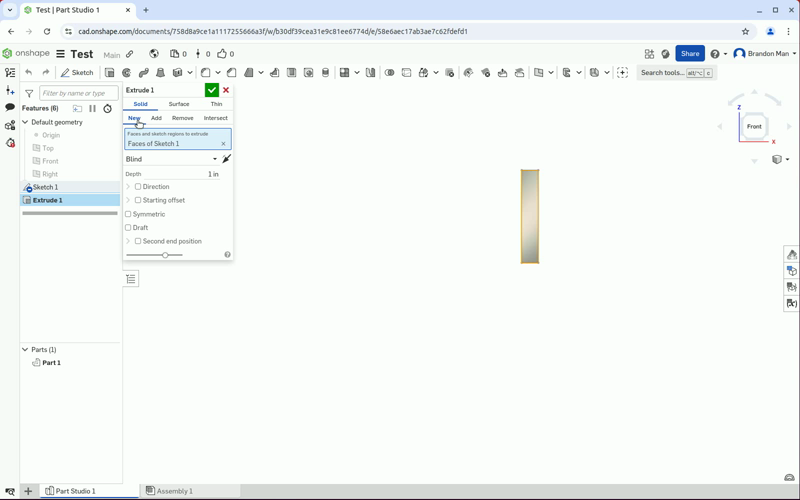
click(137, 120)
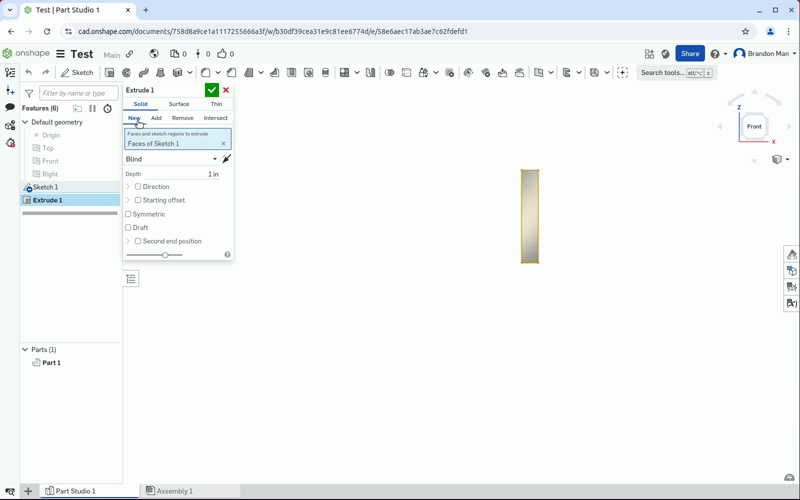
key(tab, 4)
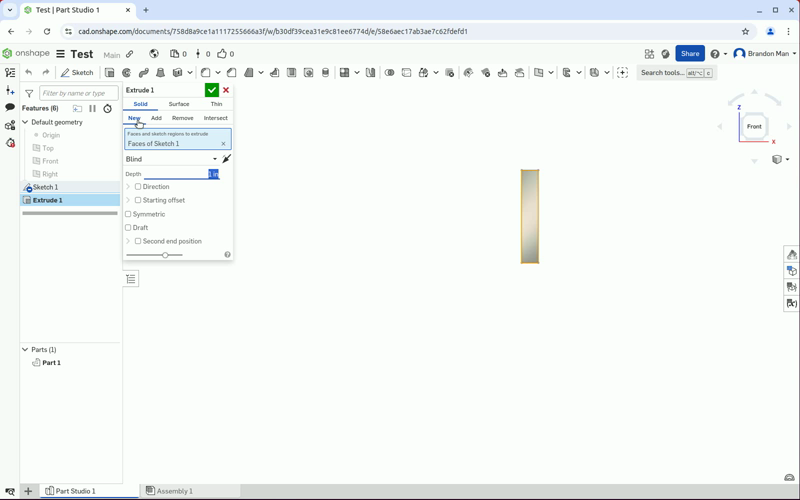
text(14.442)
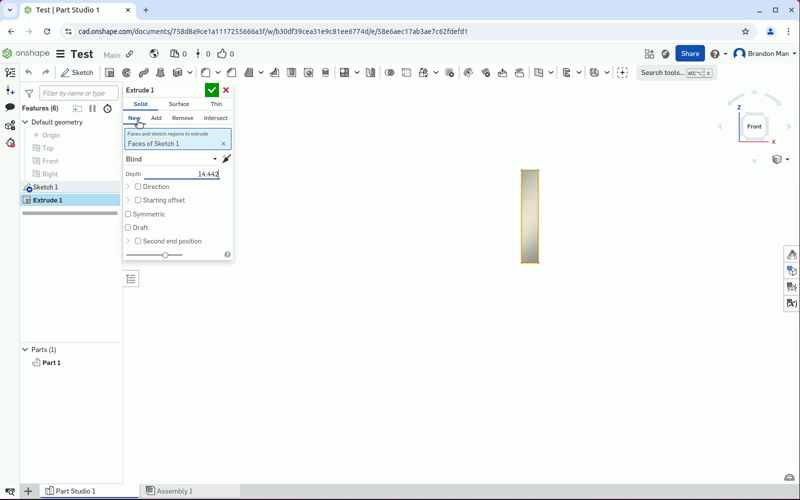
key(tab, 3)
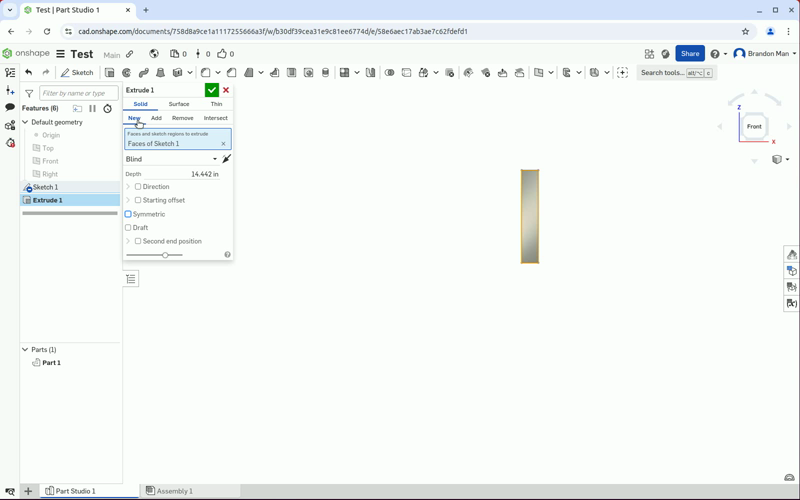
key(space)
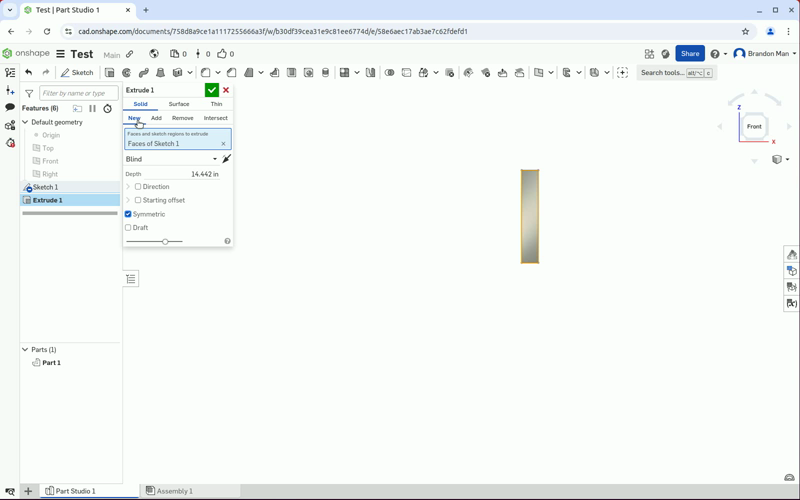
key(enter)
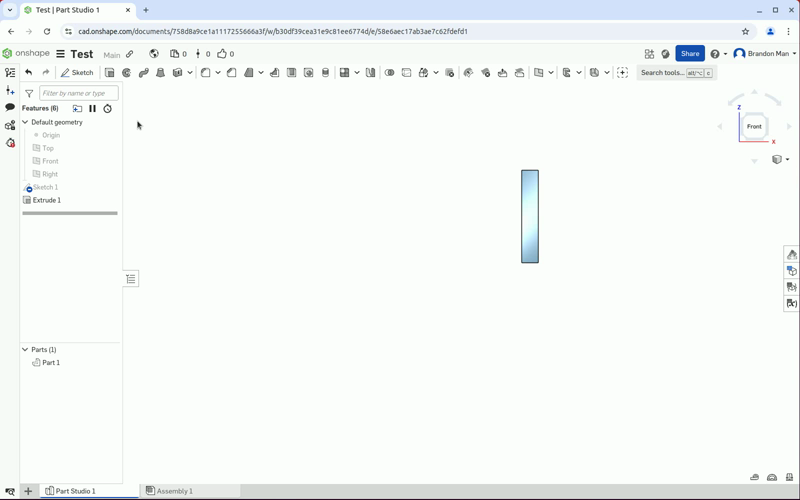
key(shift+h)
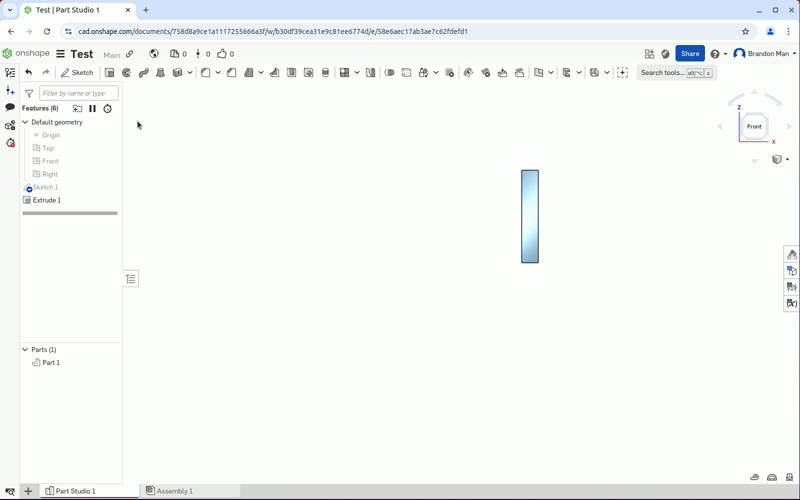
key(shift+h)
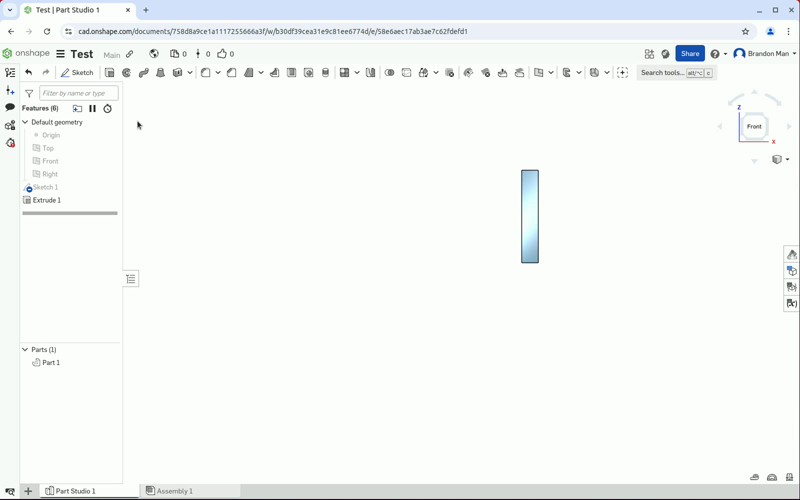
mouse_move(73, 189)
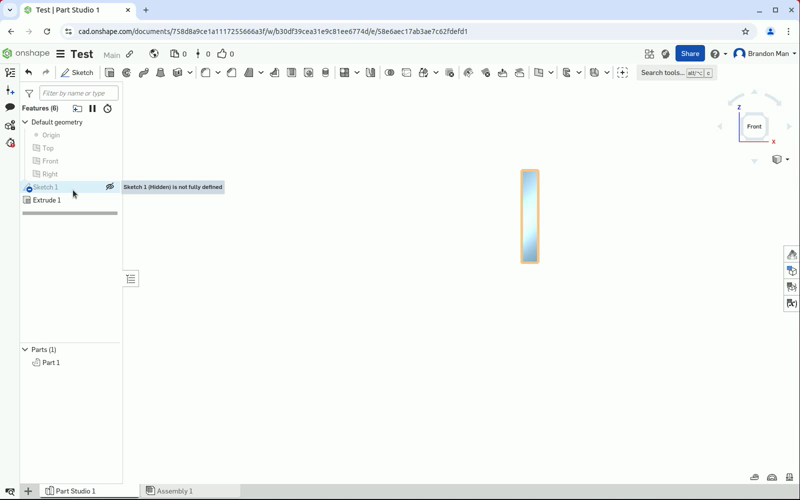
click(73, 189)
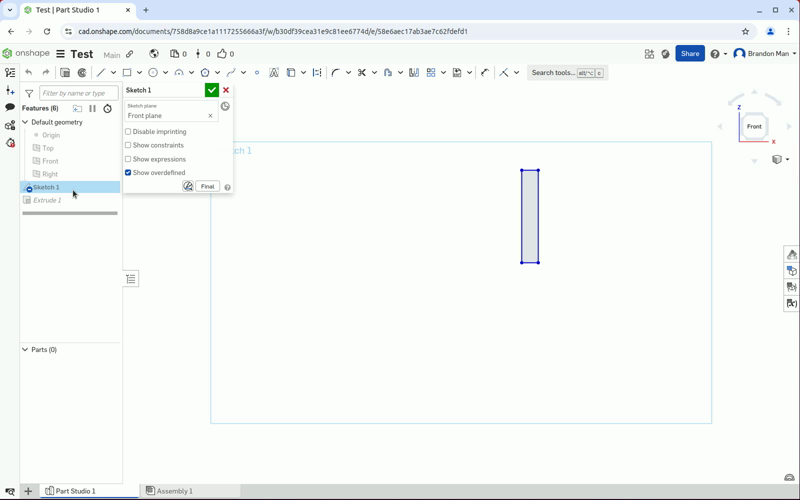
mouse_move(229, 92)
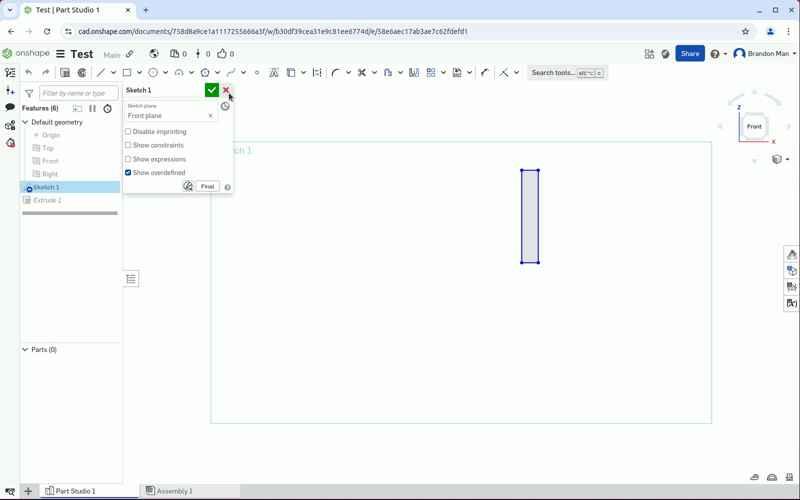
click(229, 92)
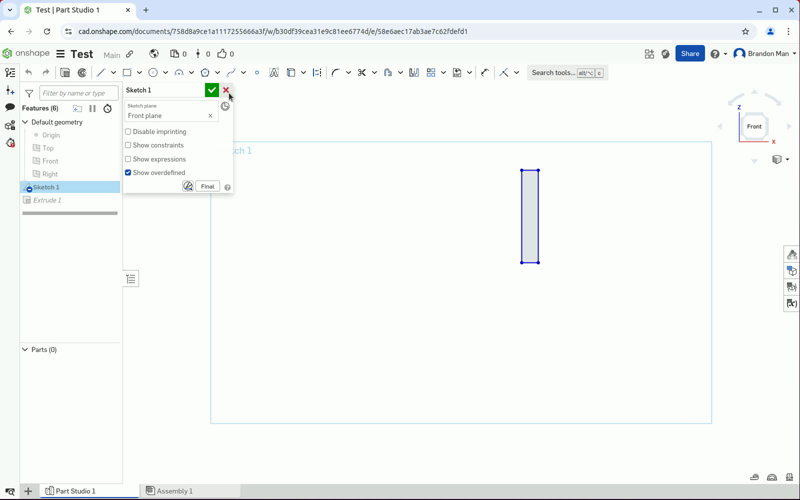
key(shift+s)
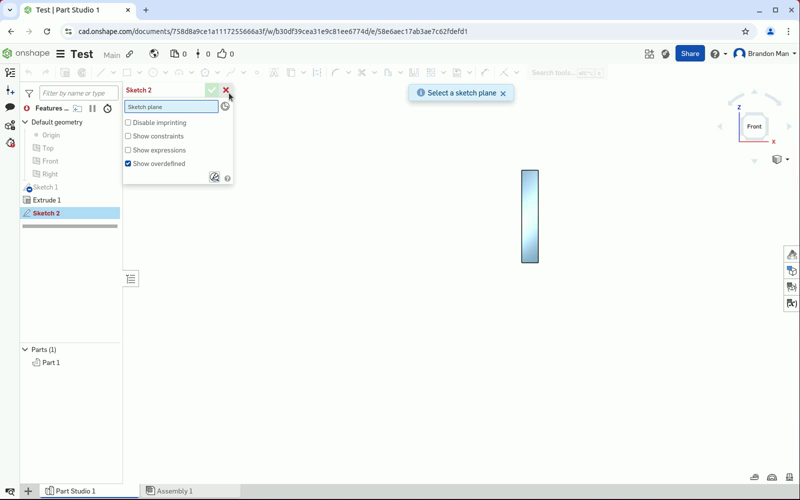
mouse_move(73, 163)
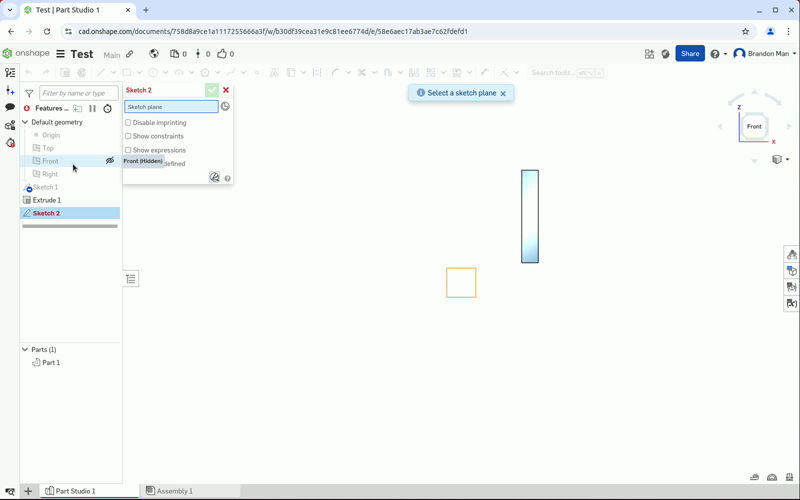
click(73, 163)
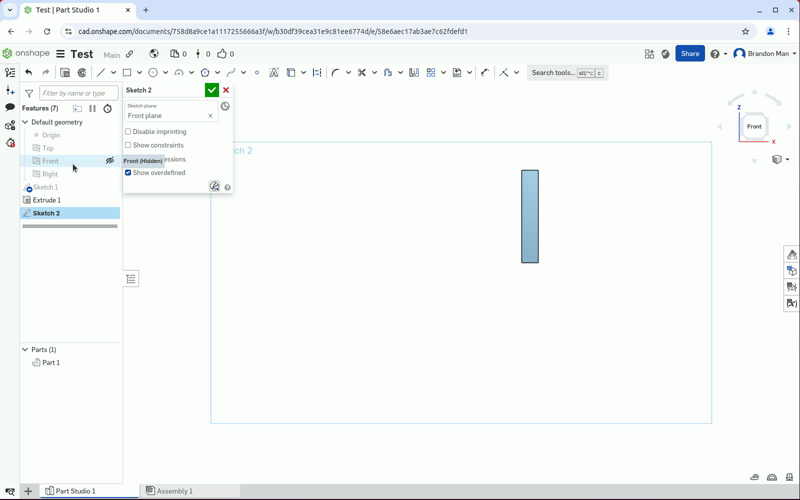
mouse_move(73, 352)
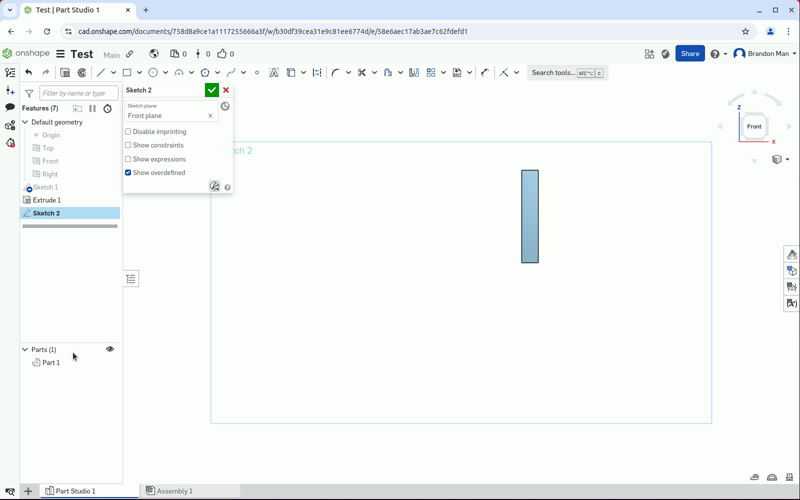
key(y)
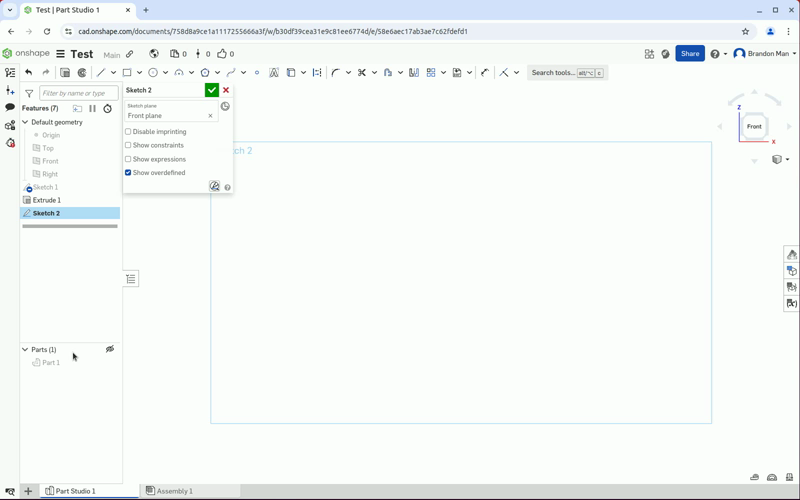
key(l)
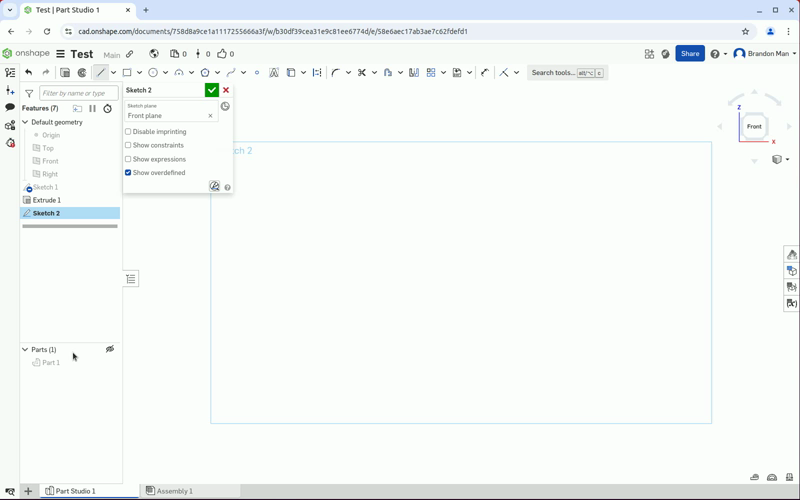
key_down(shift)
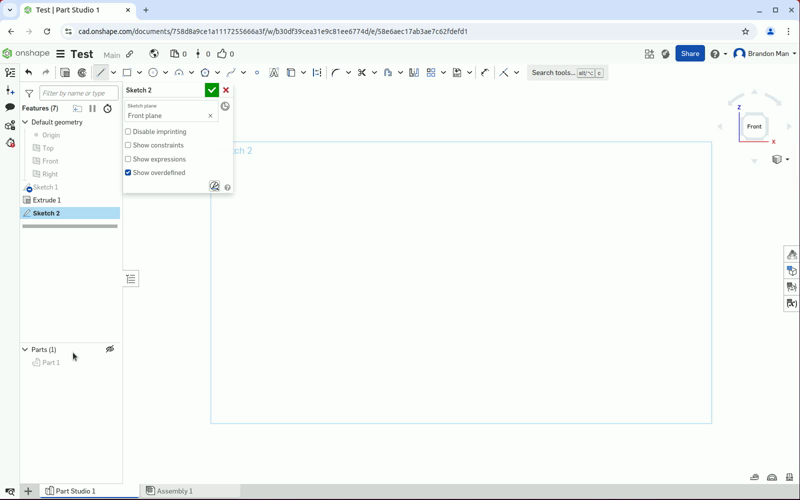
mouse_move(460, 262)
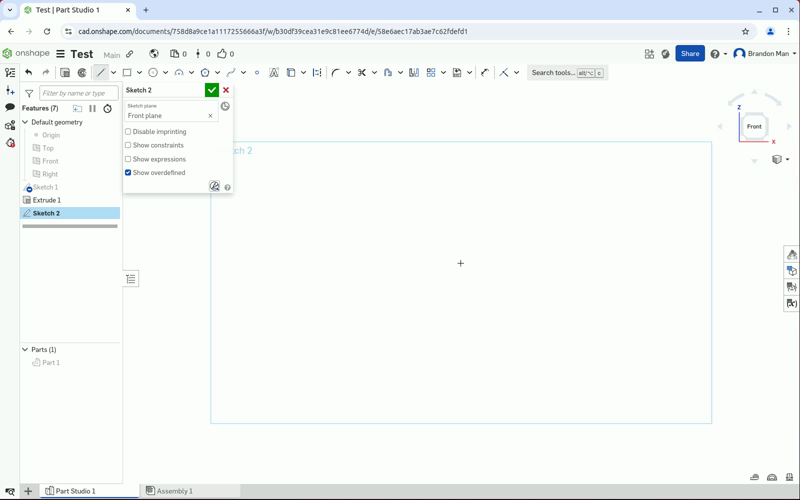
click(460, 262)
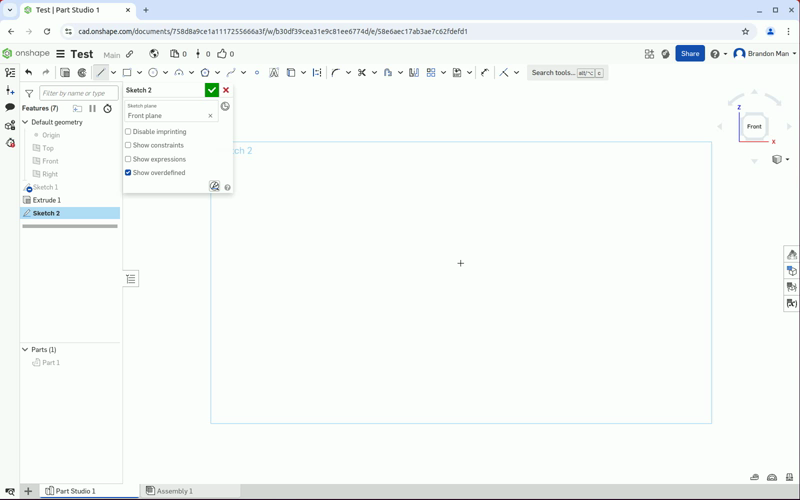
key_up(shift)
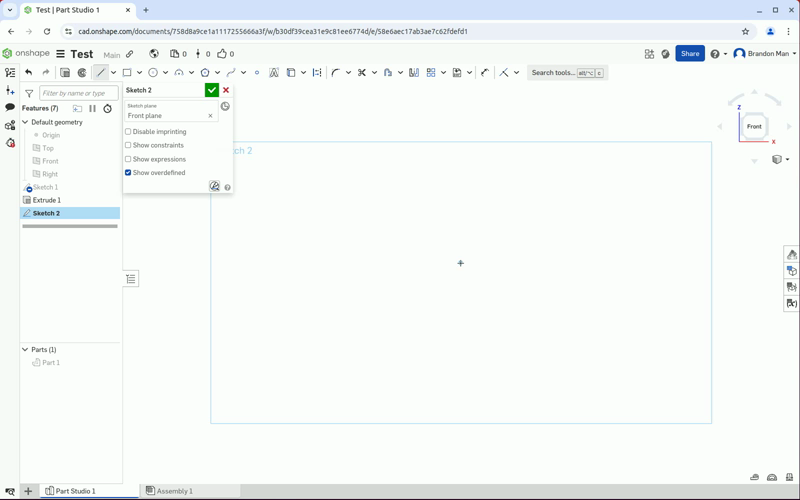
key_down(shift)
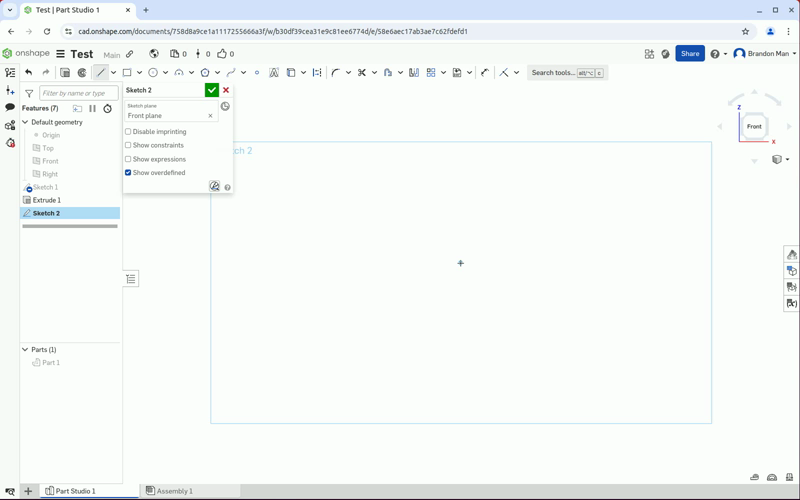
mouse_move(490, 262)
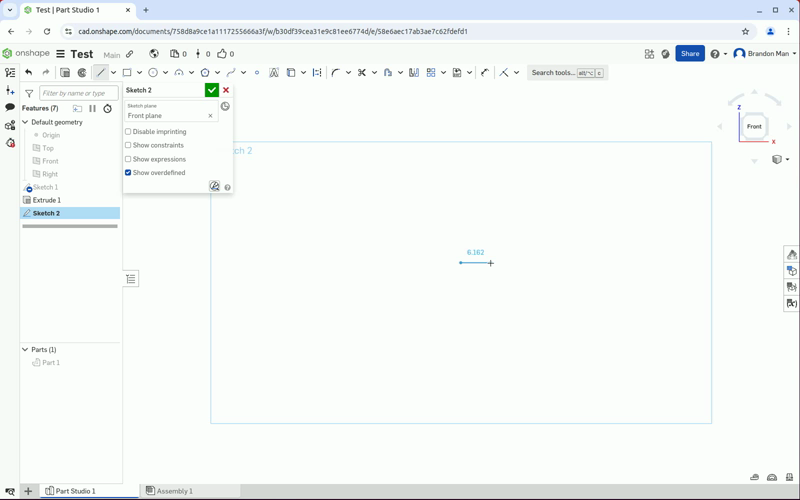
mouse_move(487, 262)
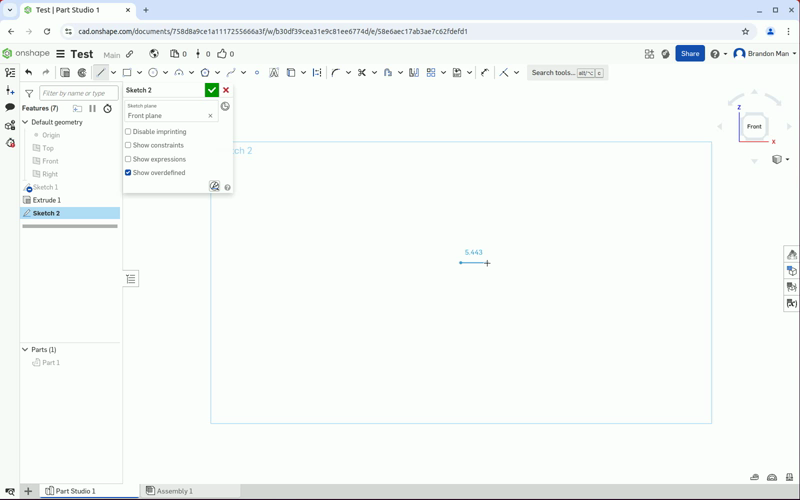
click(487, 262)
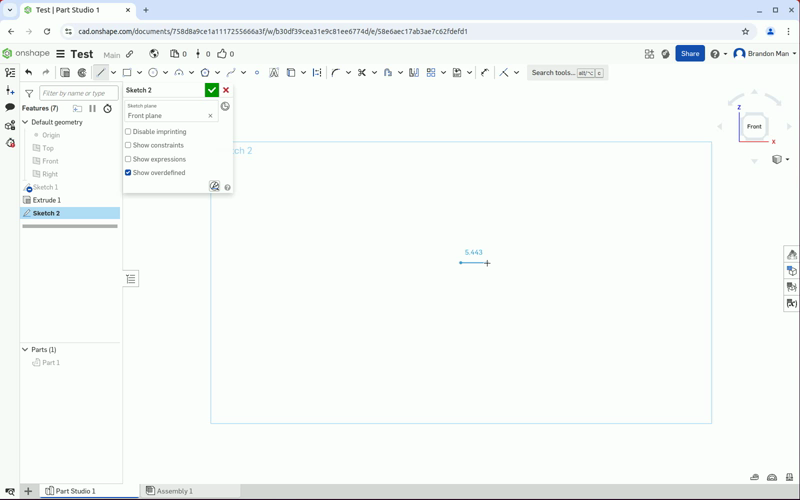
key_up(shift)
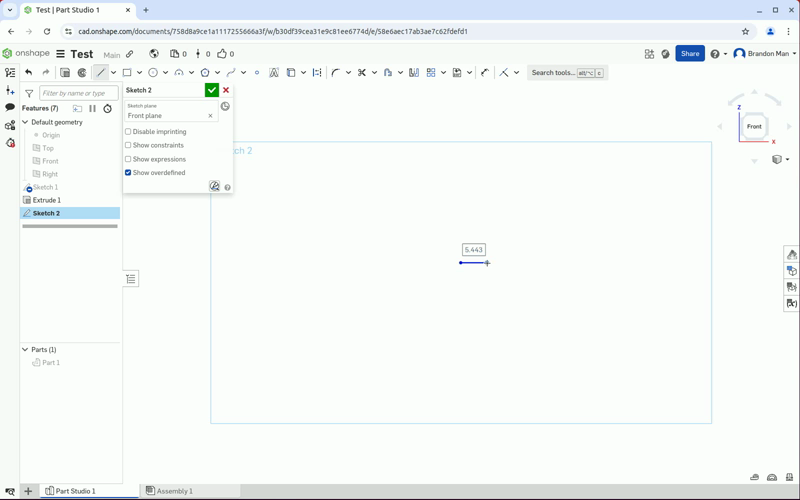
key_down(shift)
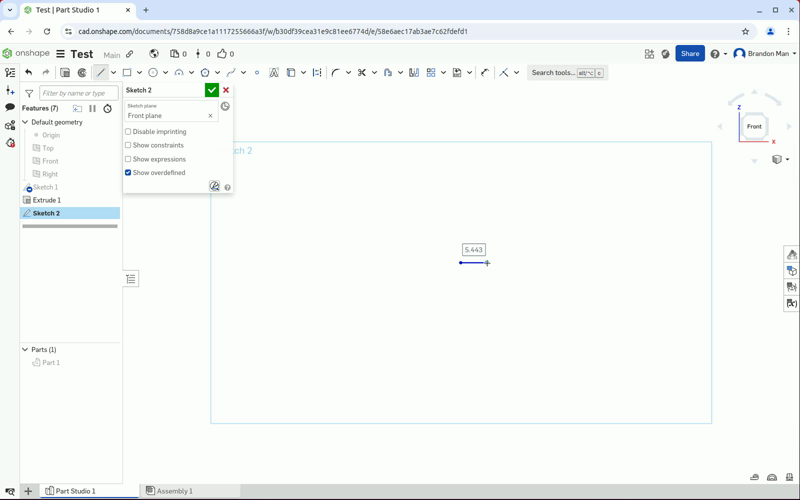
mouse_move(487, 170)
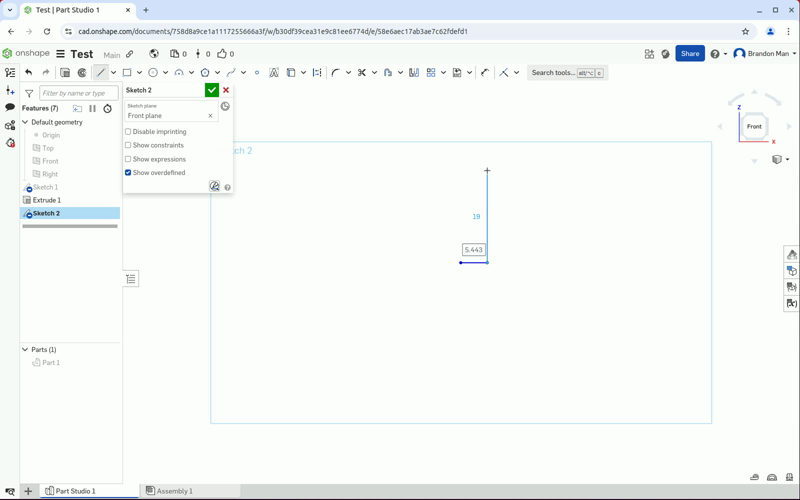
click(487, 170)
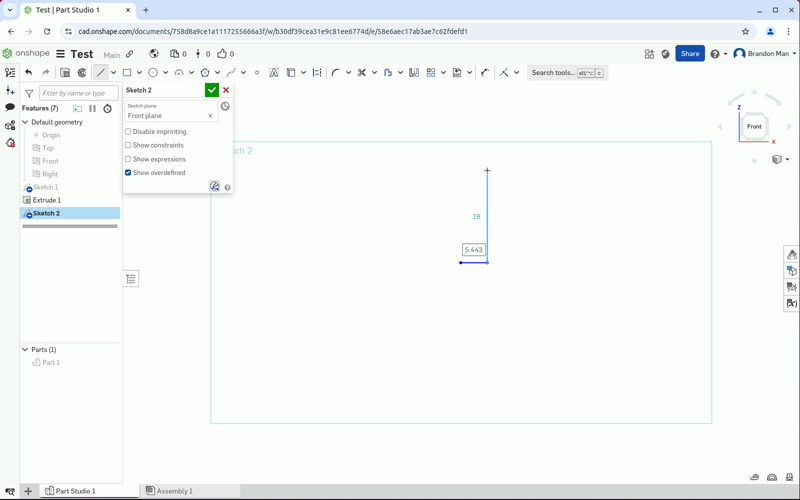
key_up(shift)
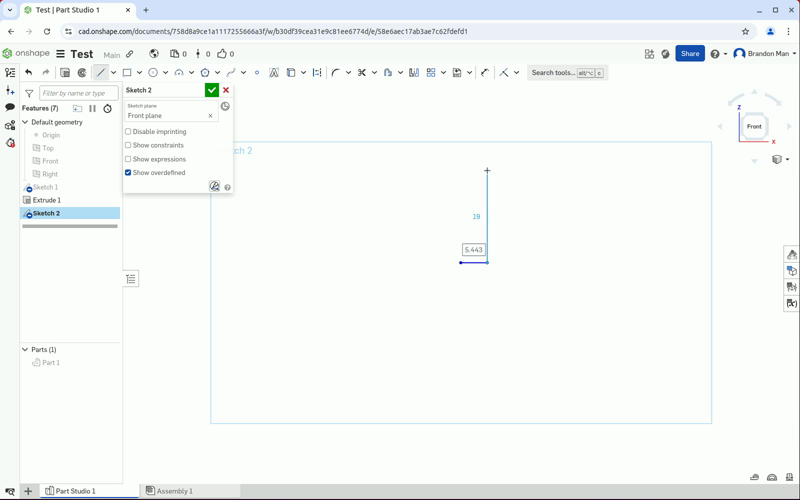
key_down(shift)
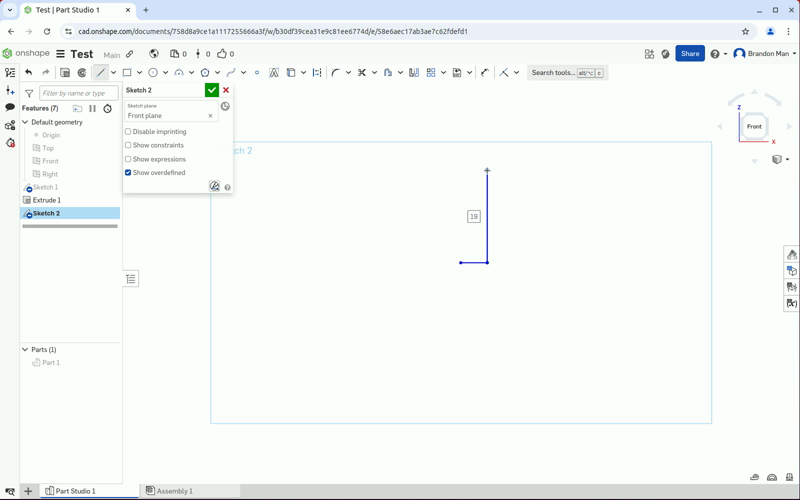
mouse_move(517, 170)
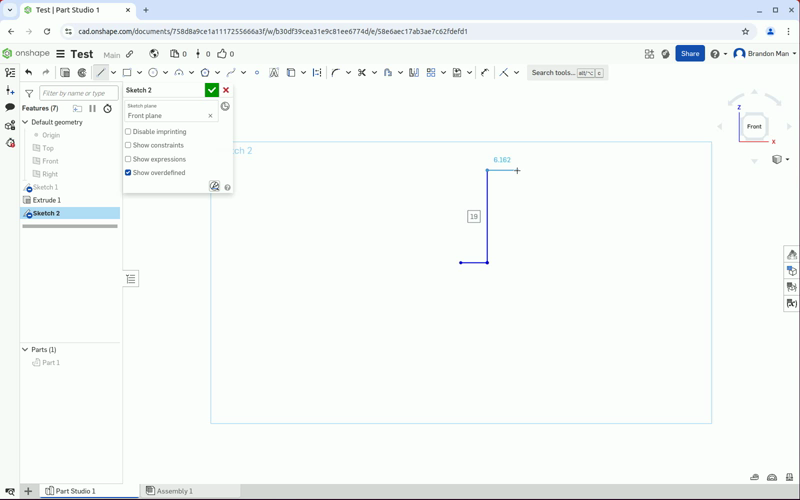
mouse_move(460, 170)
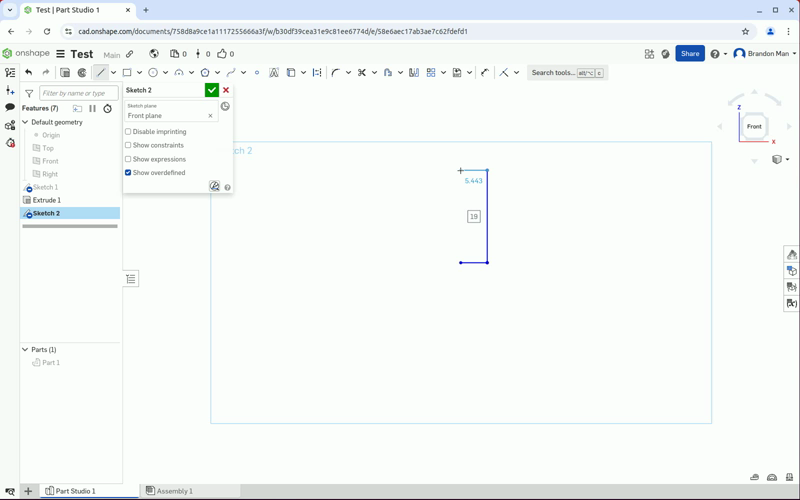
click(460, 170)
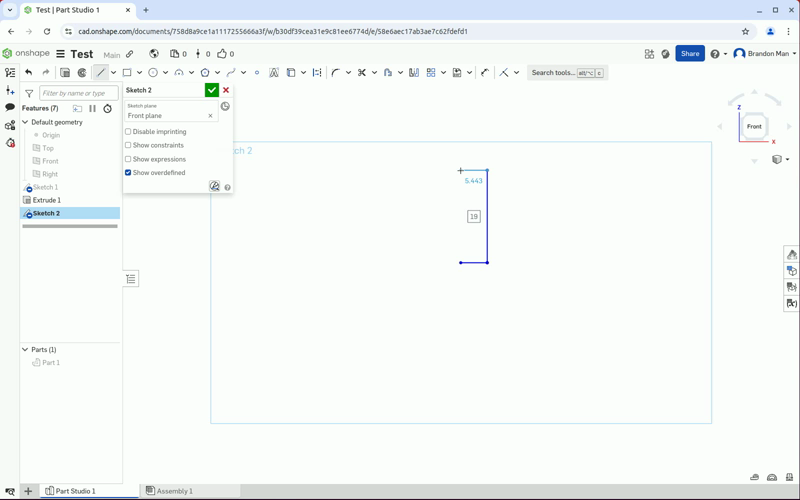
key_up(shift)
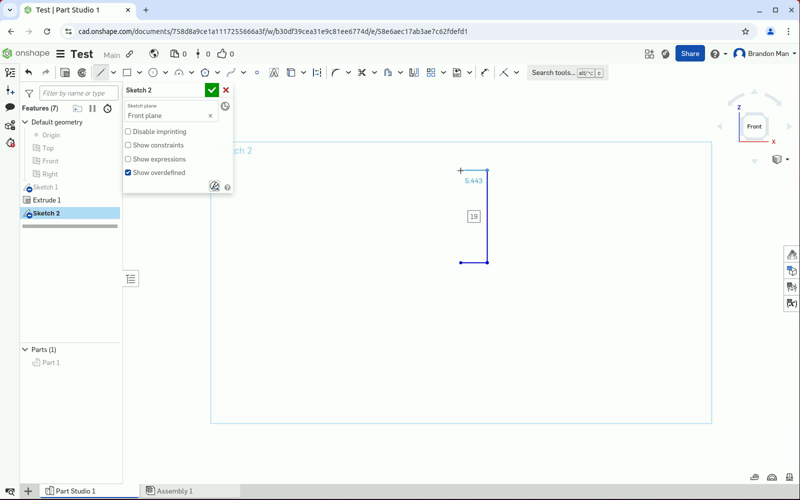
key_down(shift)
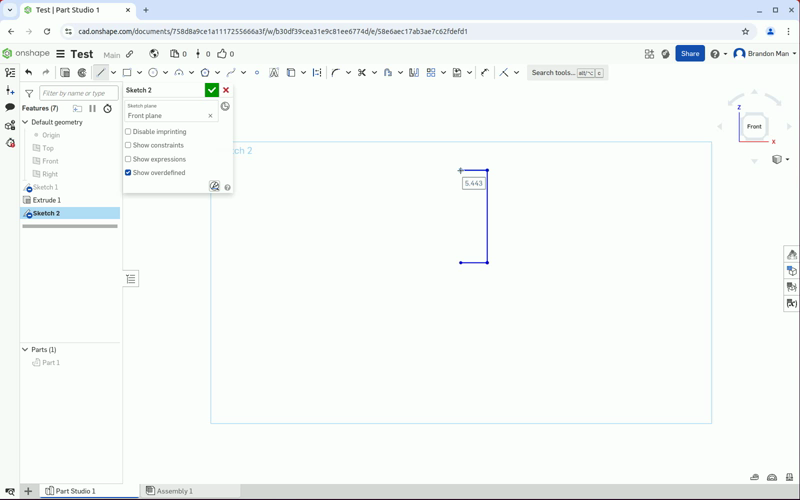
mouse_move(460, 262)
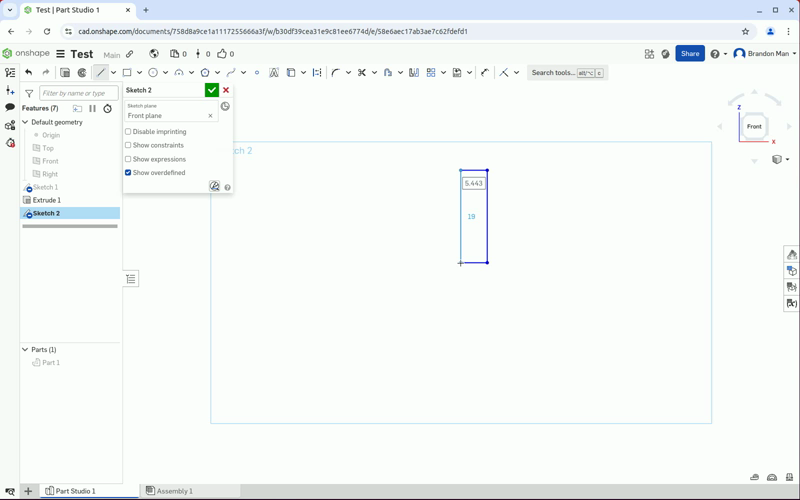
key_up(shift)
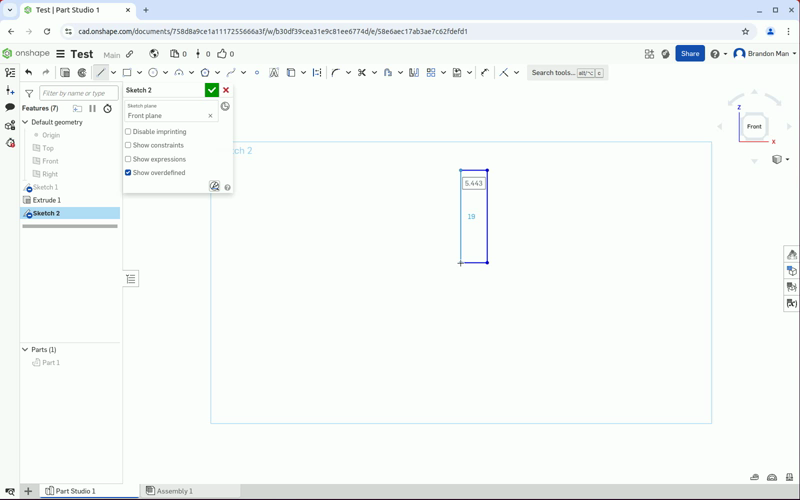
click(460, 262)
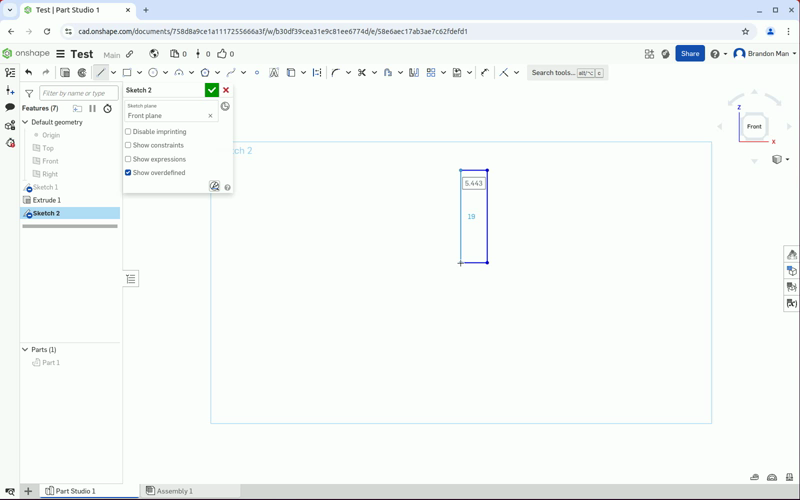
key(esc)
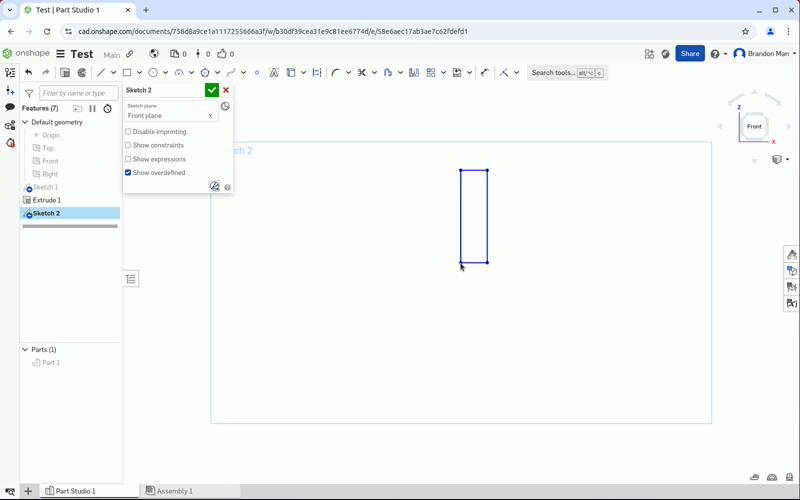
mouse_move(473, 171)
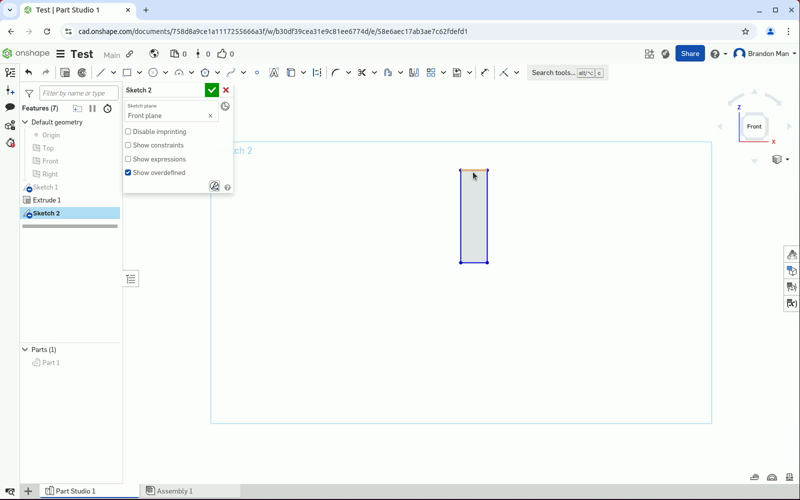
click(473, 171)
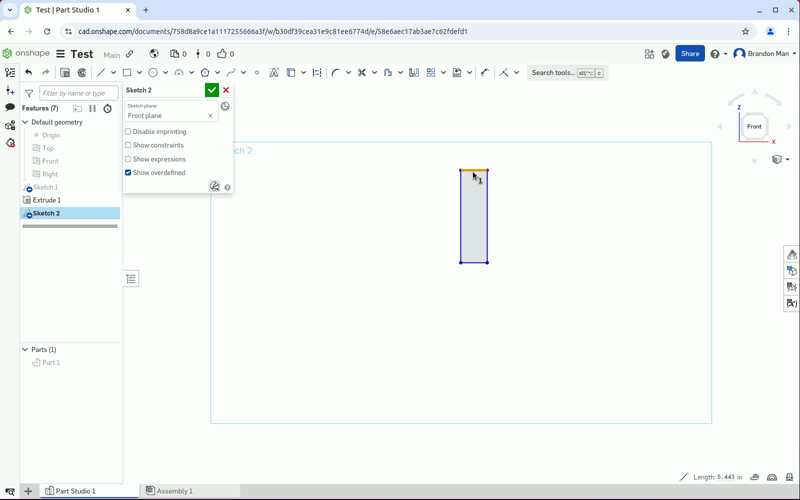
mouse_move(73, 352)
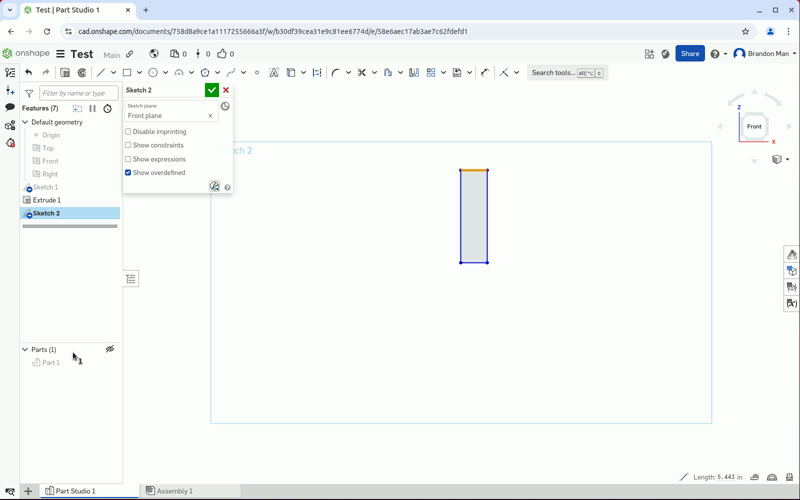
key(shift+y)
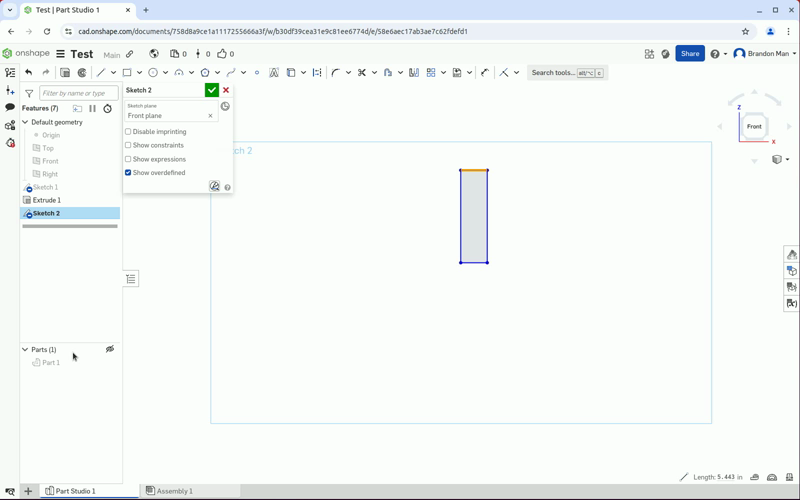
key(shift+e)
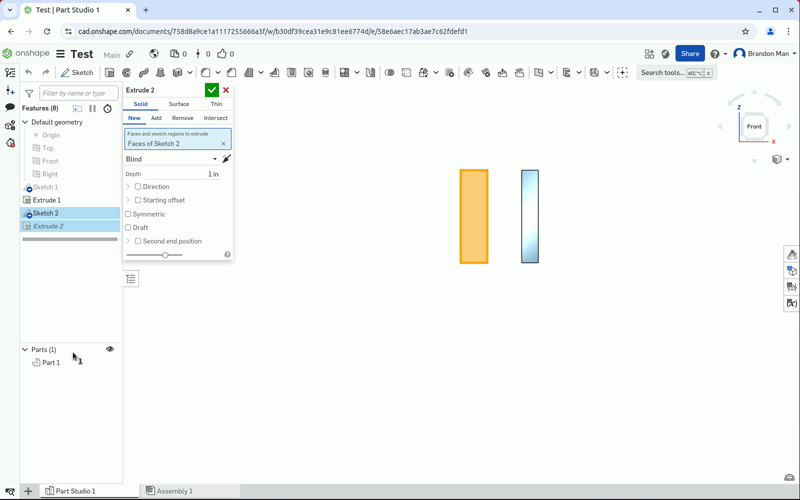
mouse_move(143, 106)
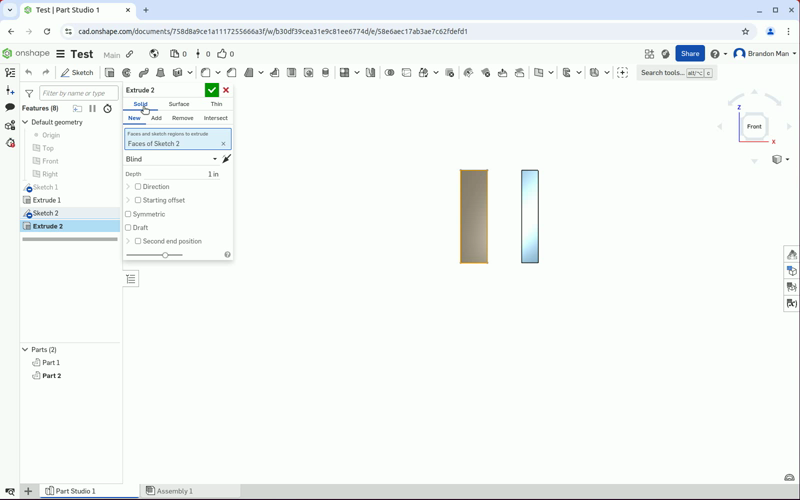
click(143, 106)
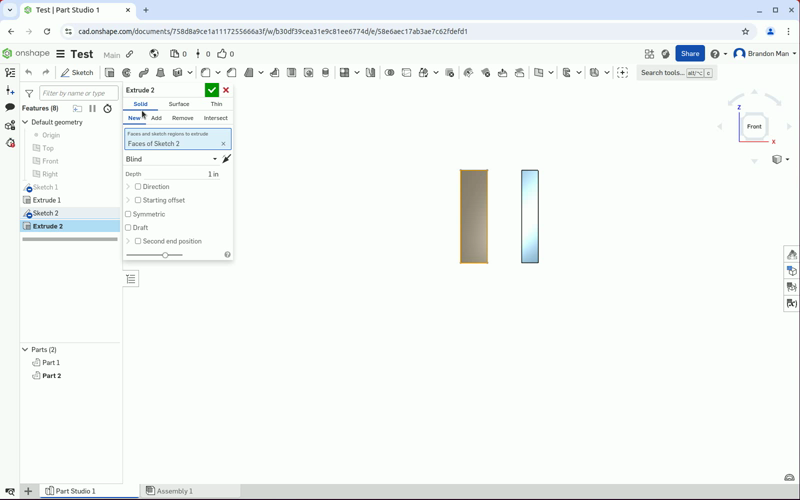
mouse_move(137, 120)
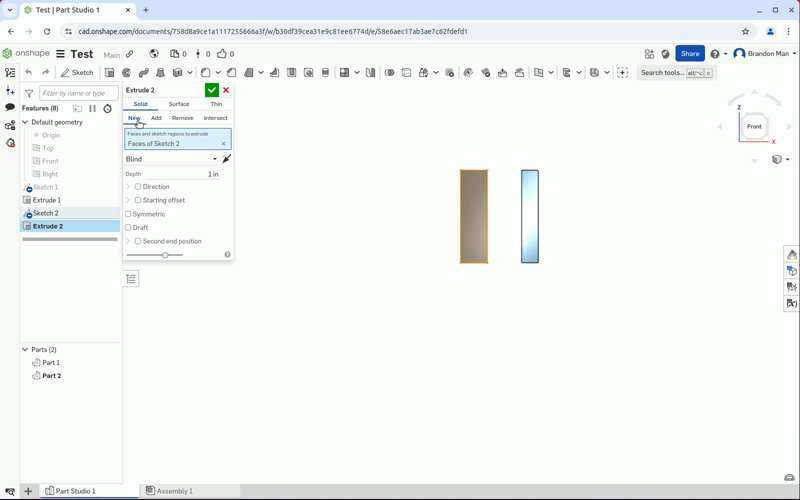
click(137, 120)
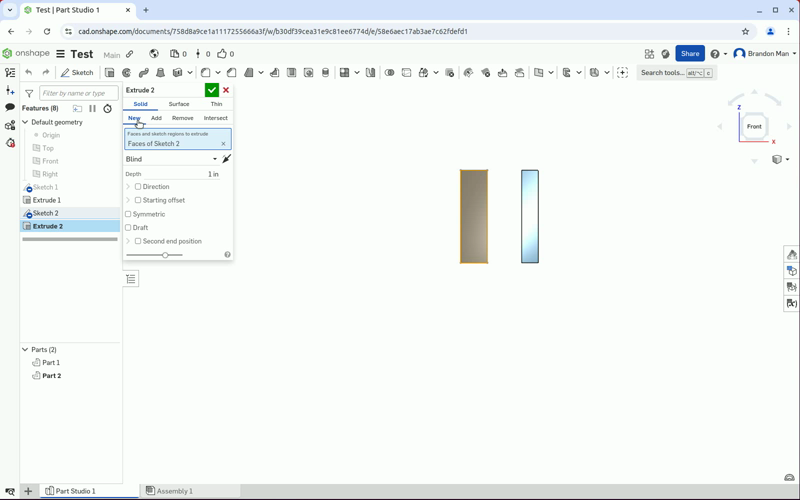
key(tab, 4)
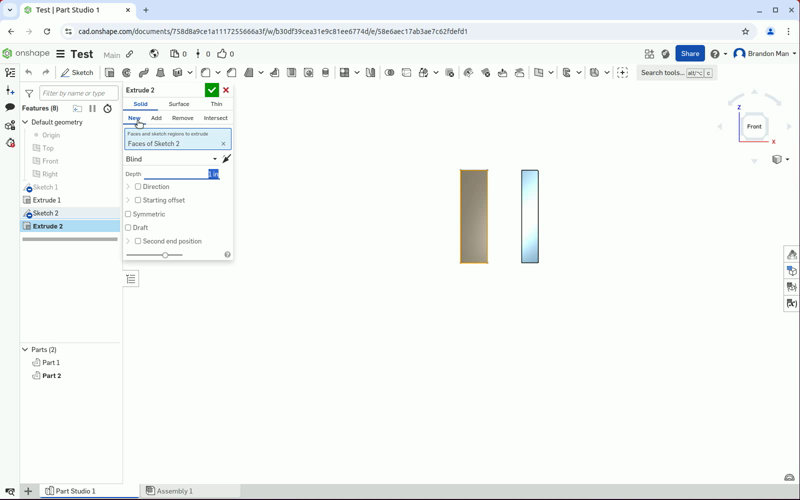
text(14.442)
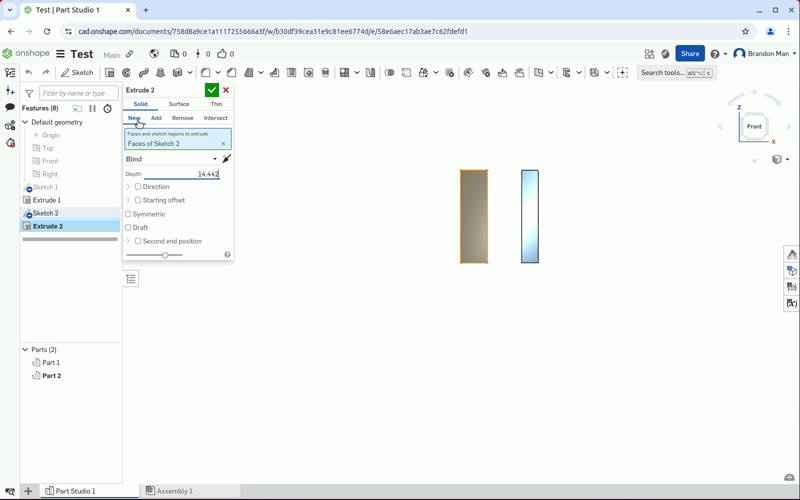
key(tab, 3)
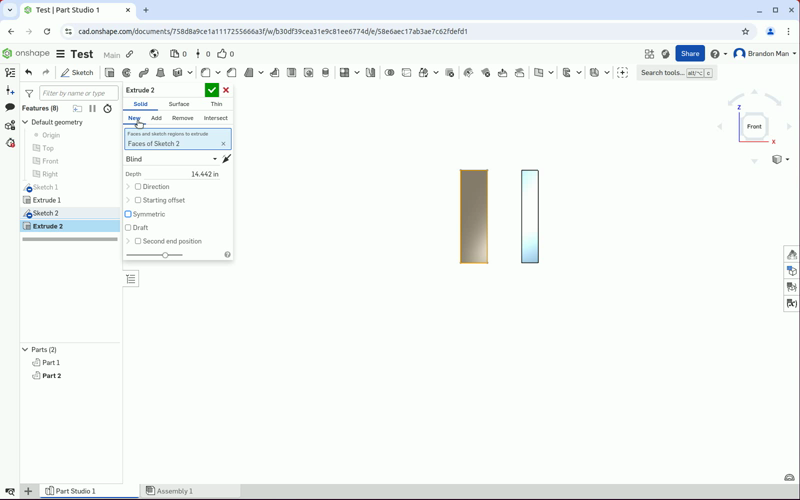
key(space)
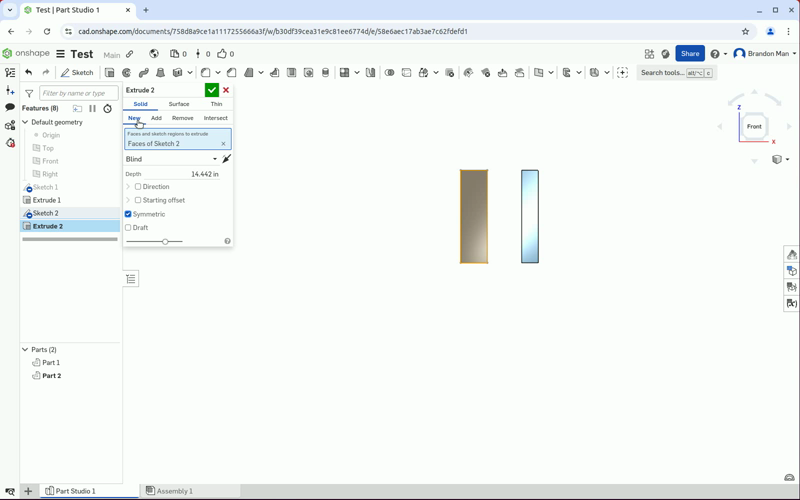
key(enter)
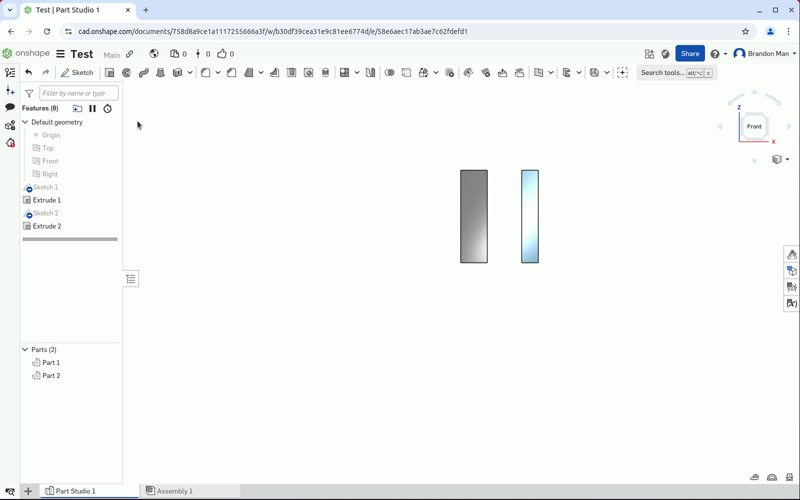
key(shift+h)
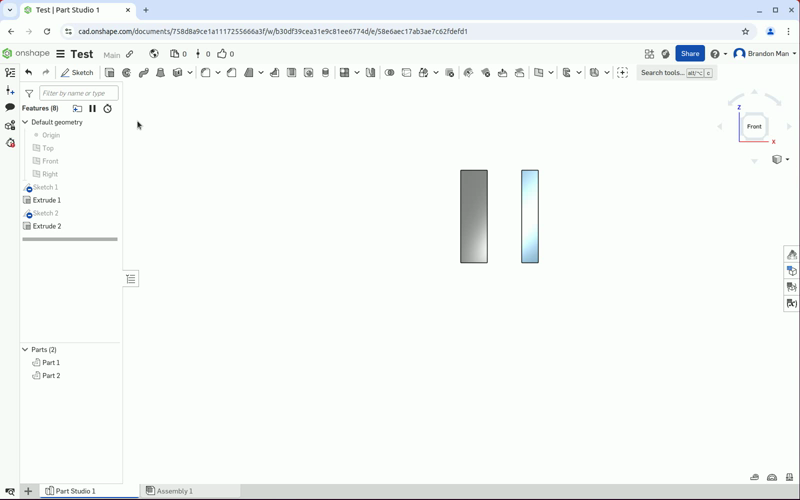
key(shift+h)
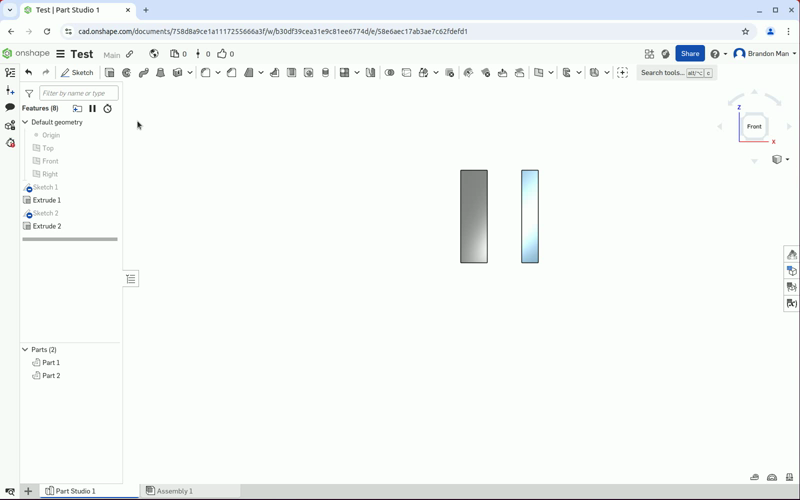
mouse_move(73, 189)
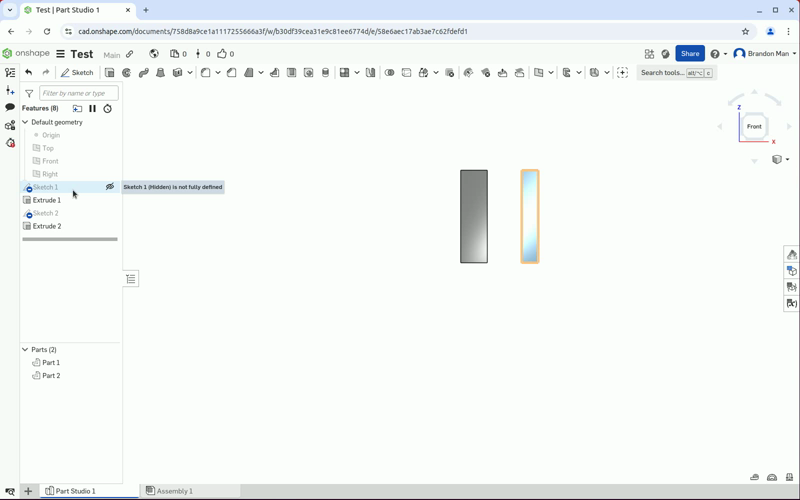
click(73, 189)
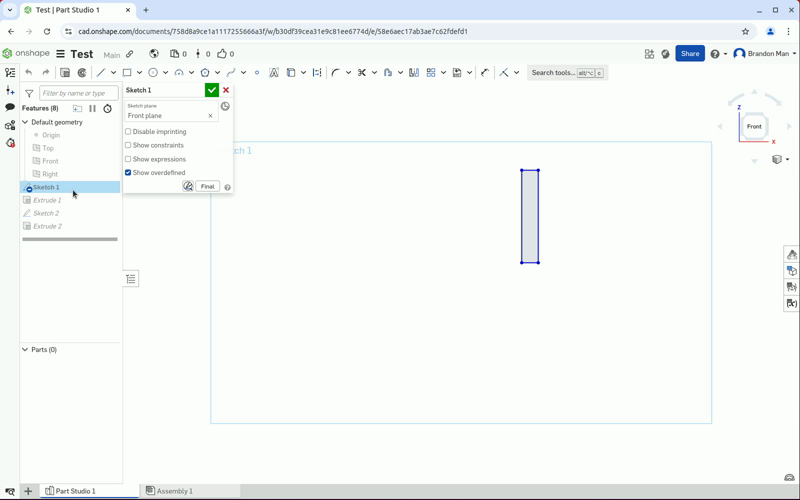
mouse_move(229, 92)
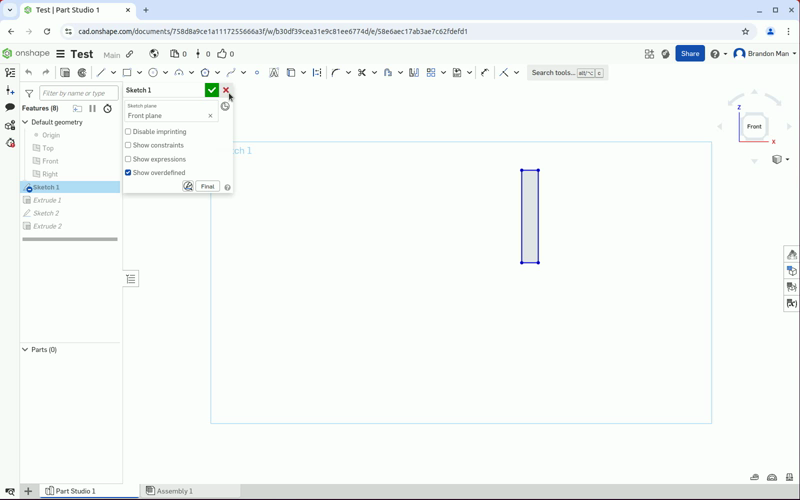
click(229, 92)
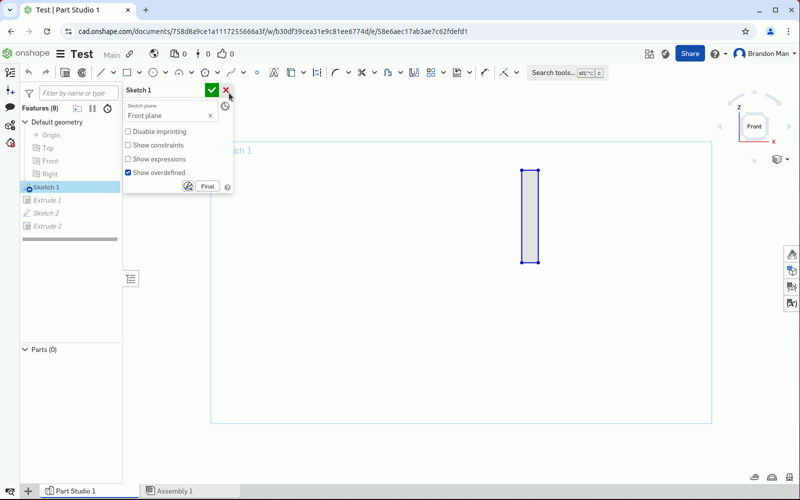
key(shift+s)
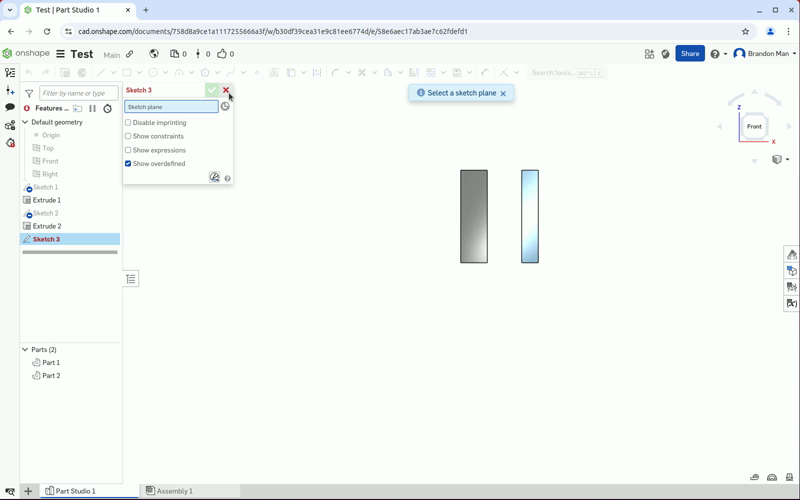
mouse_move(73, 163)
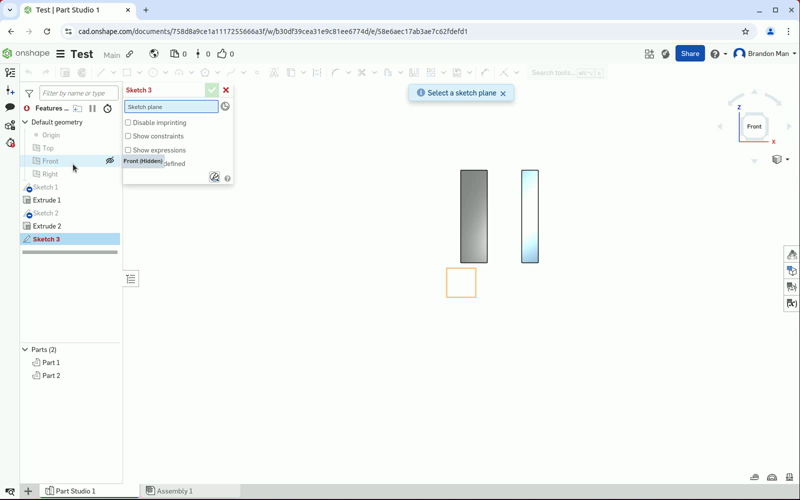
click(73, 163)
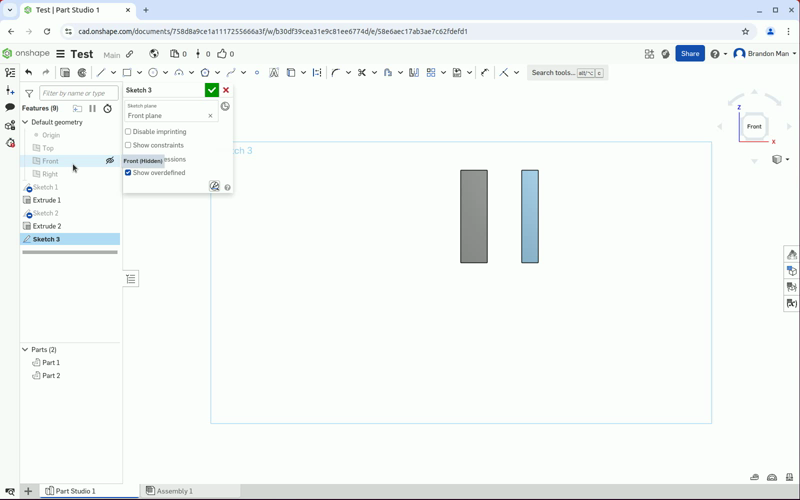
mouse_move(73, 352)
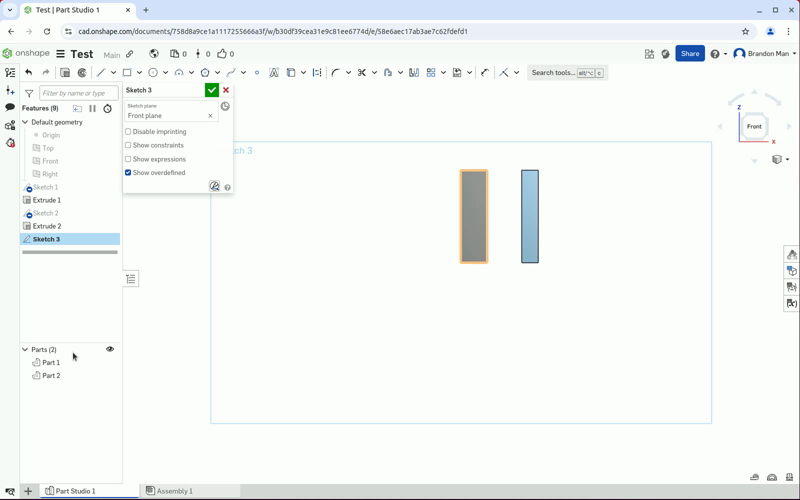
key(y)
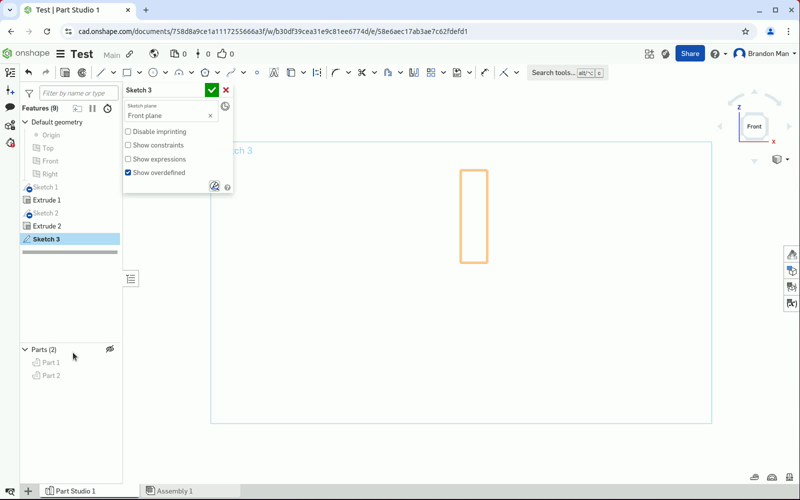
key(l)
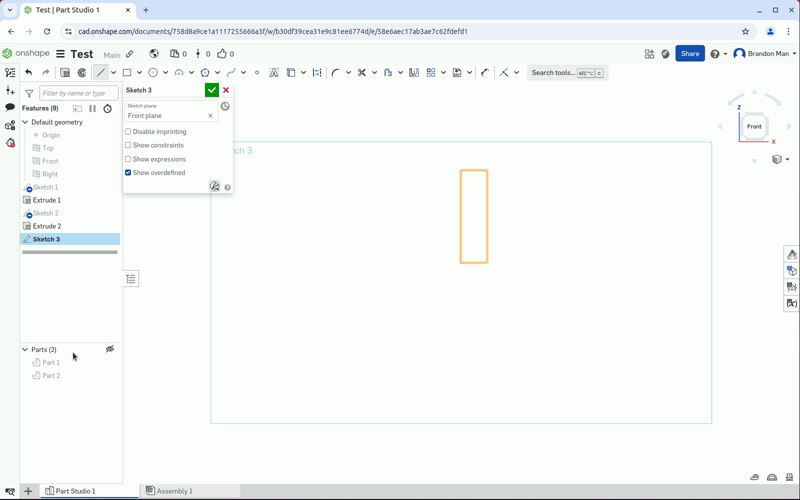
key_down(shift)
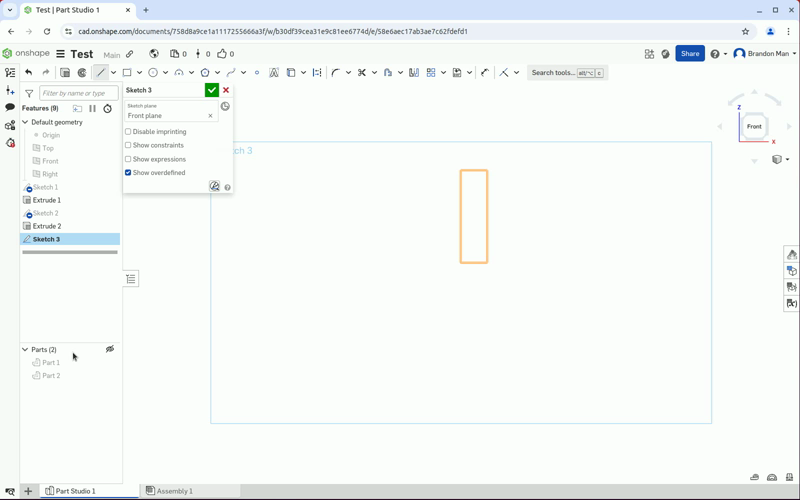
mouse_move(411, 303)
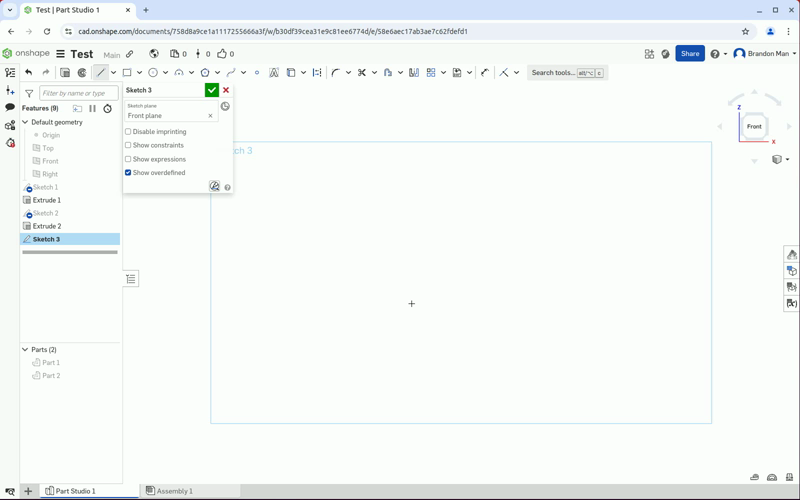
click(411, 303)
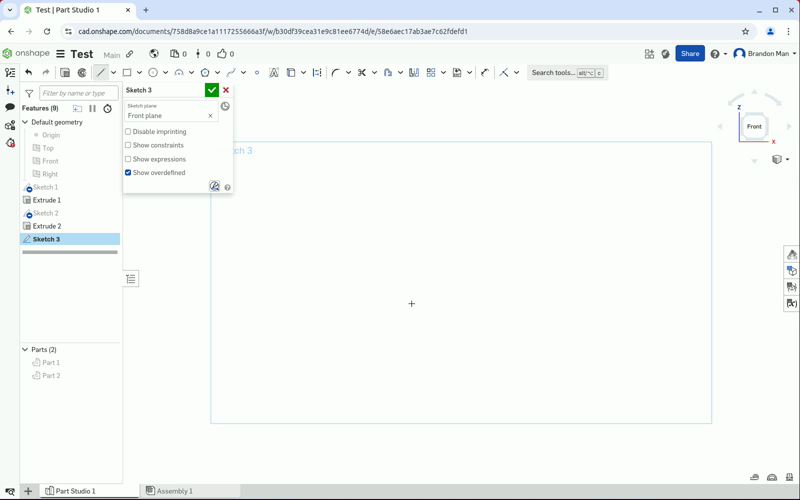
key_up(shift)
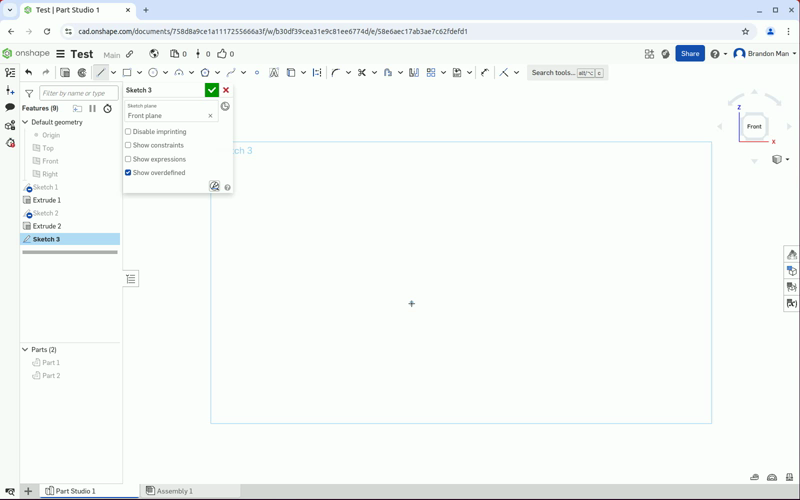
key_down(shift)
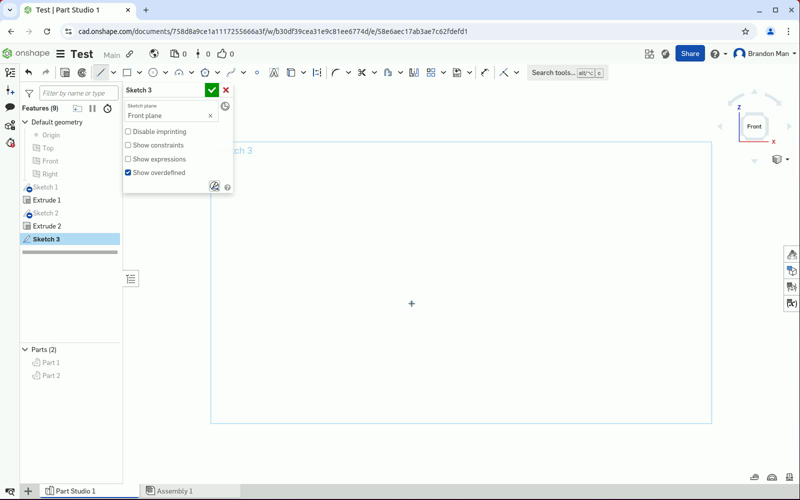
mouse_move(537, 303)
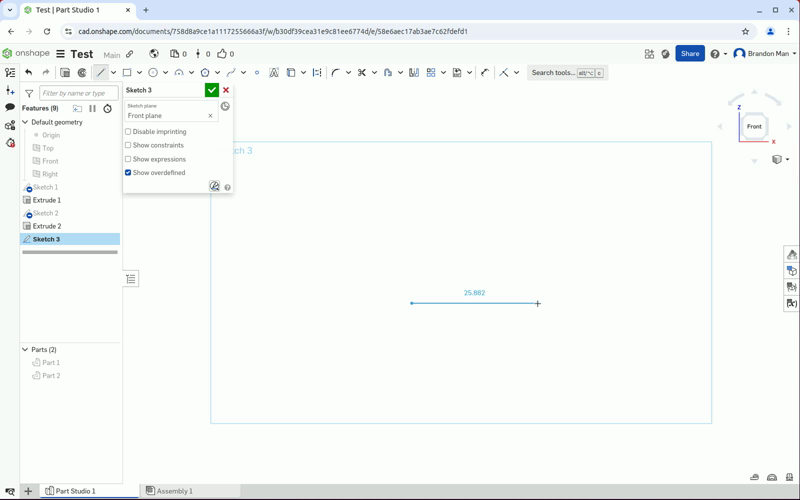
click(537, 303)
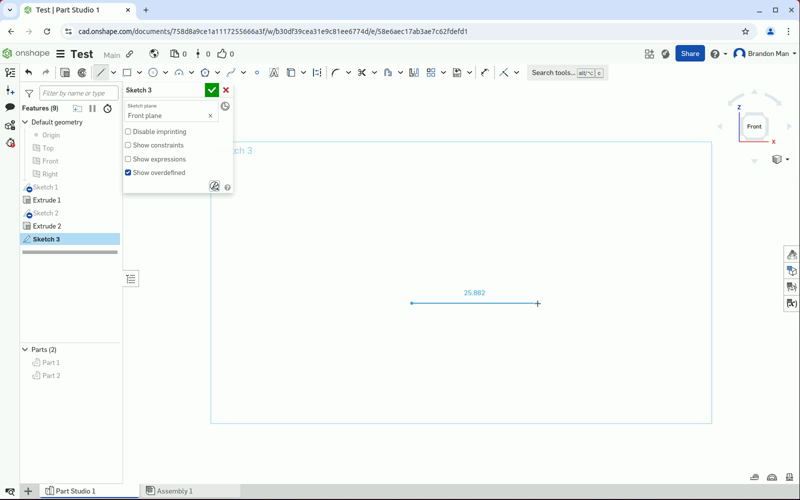
key_up(shift)
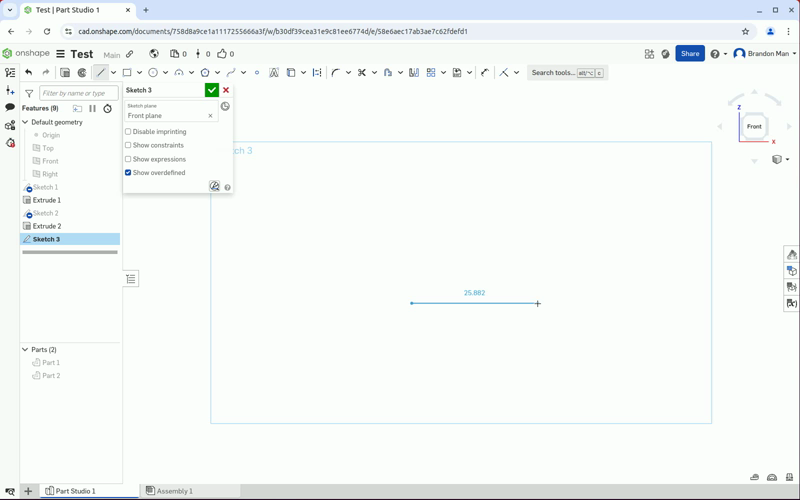
key_down(shift)
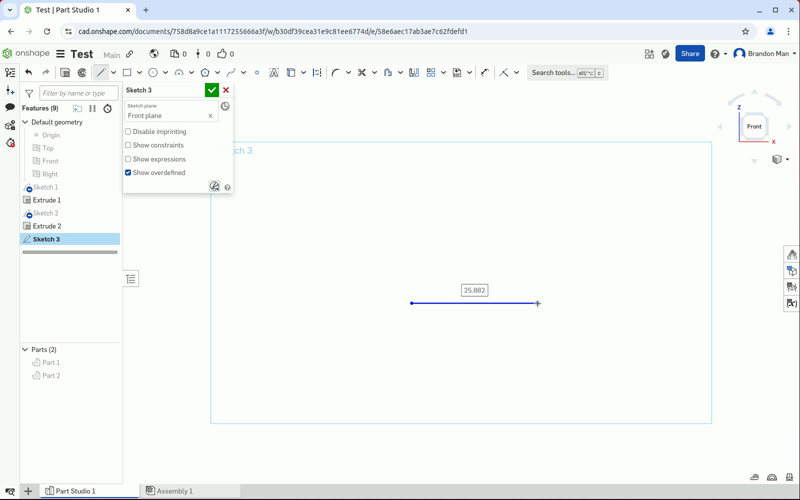
mouse_move(567, 303)
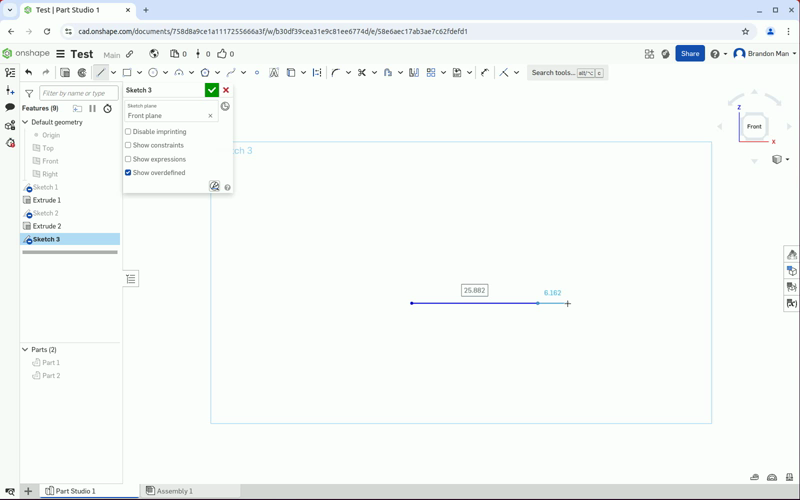
mouse_move(537, 261)
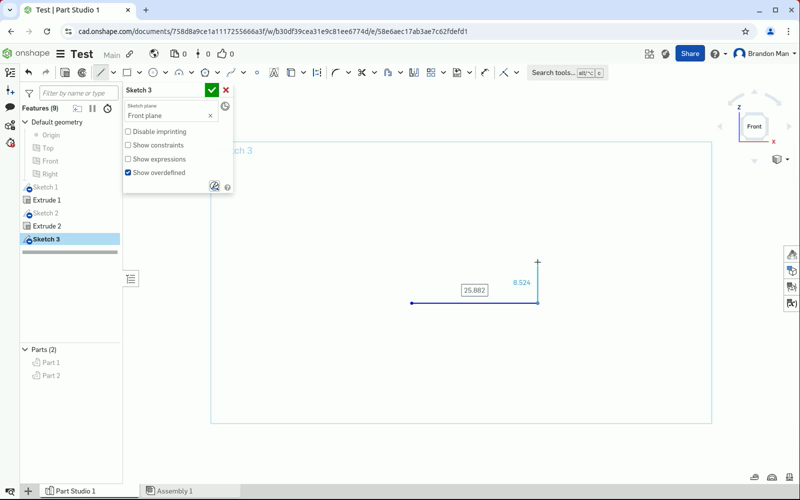
click(537, 261)
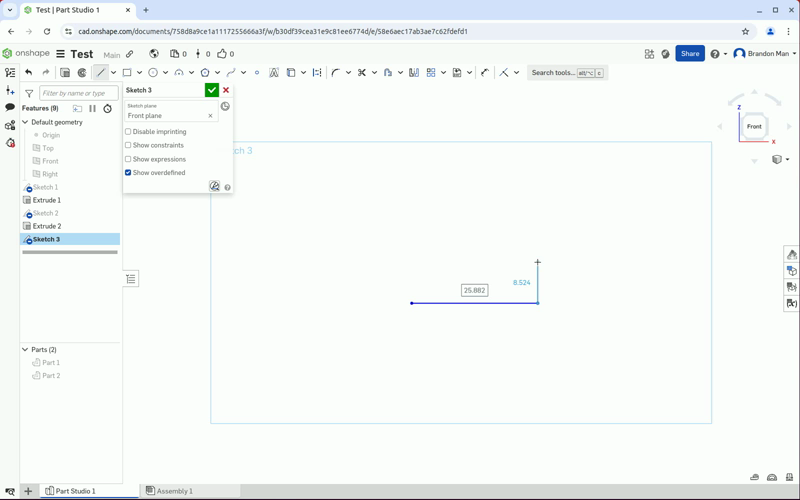
key_up(shift)
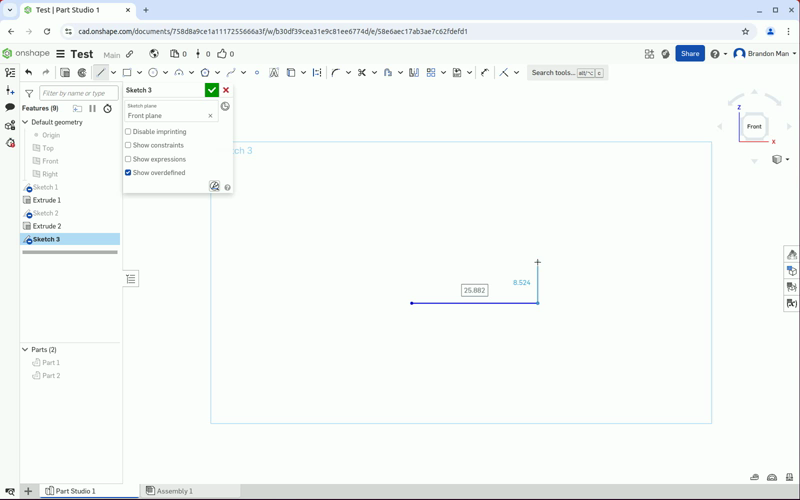
key_down(shift)
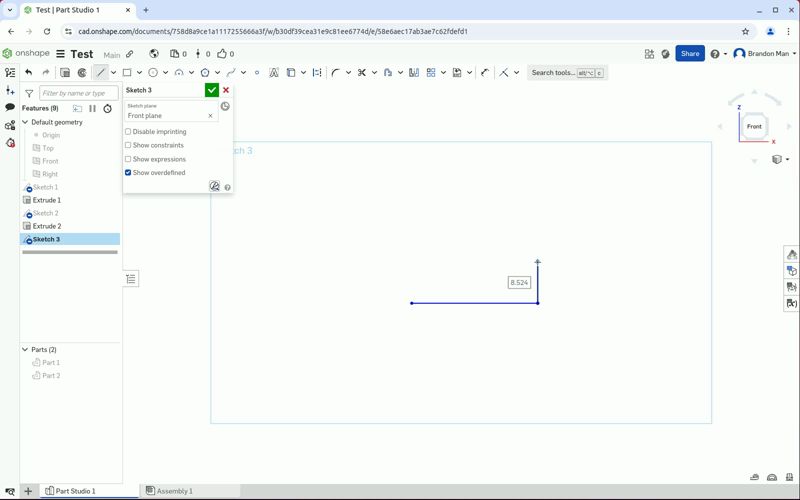
mouse_move(567, 261)
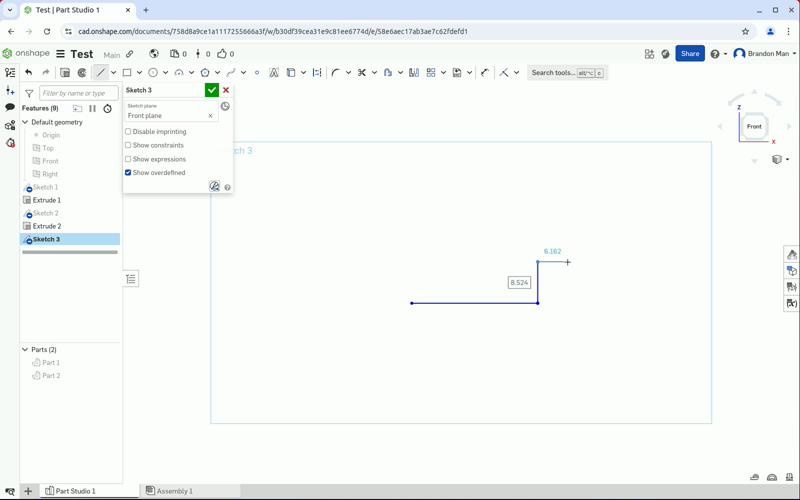
mouse_move(522, 261)
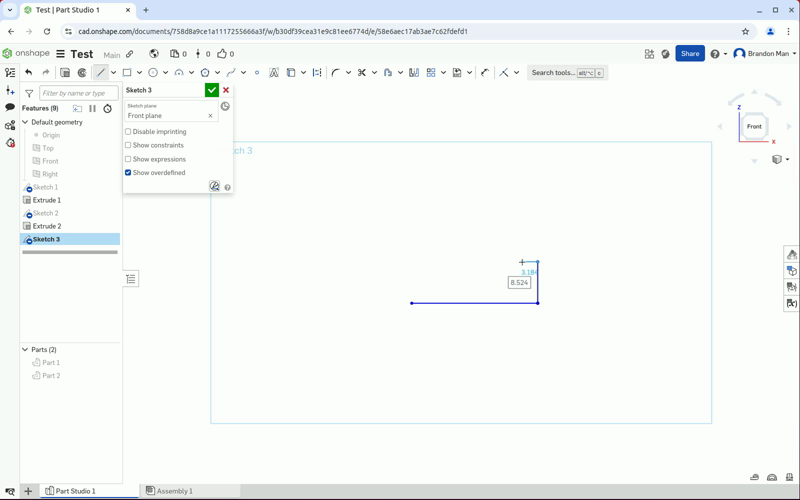
click(522, 261)
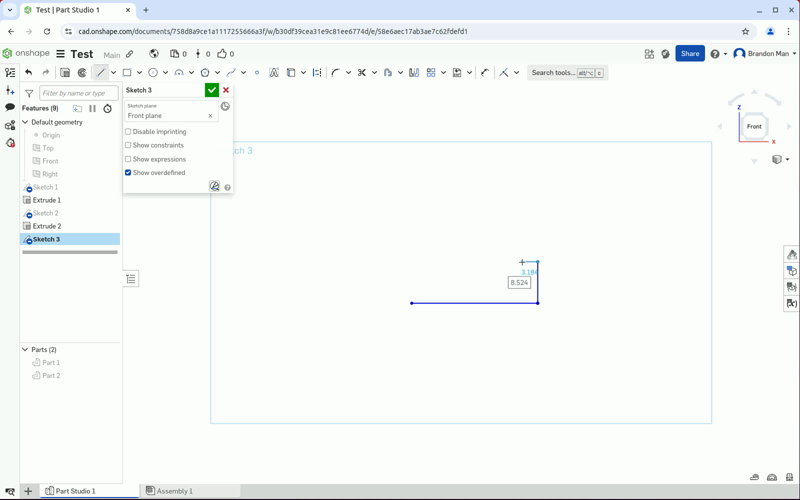
key_up(shift)
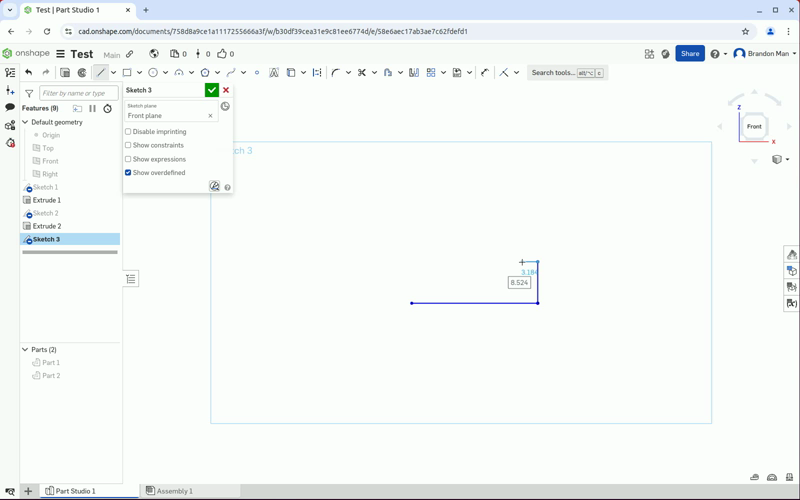
key_down(shift)
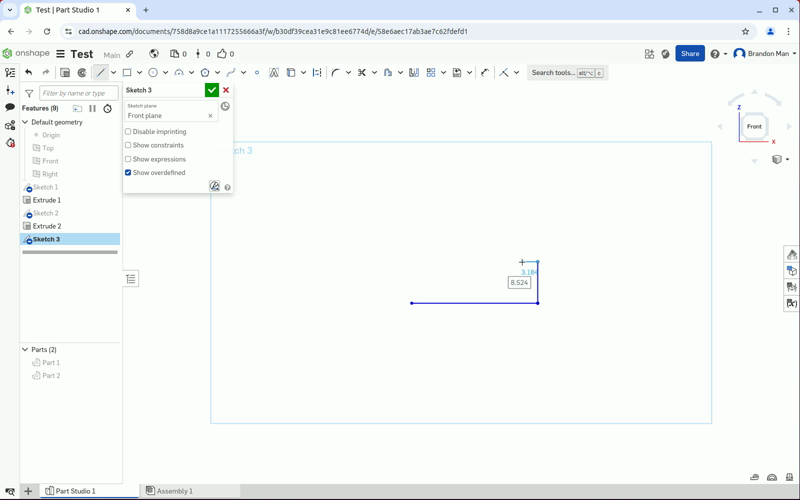
mouse_move(552, 261)
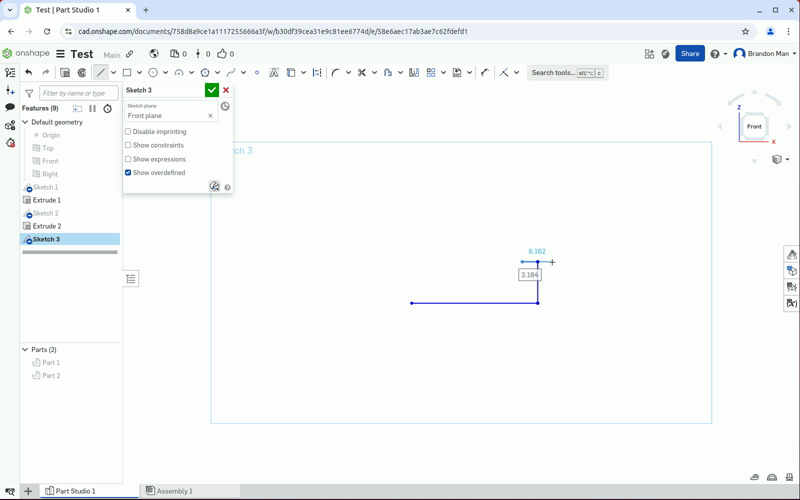
mouse_move(487, 261)
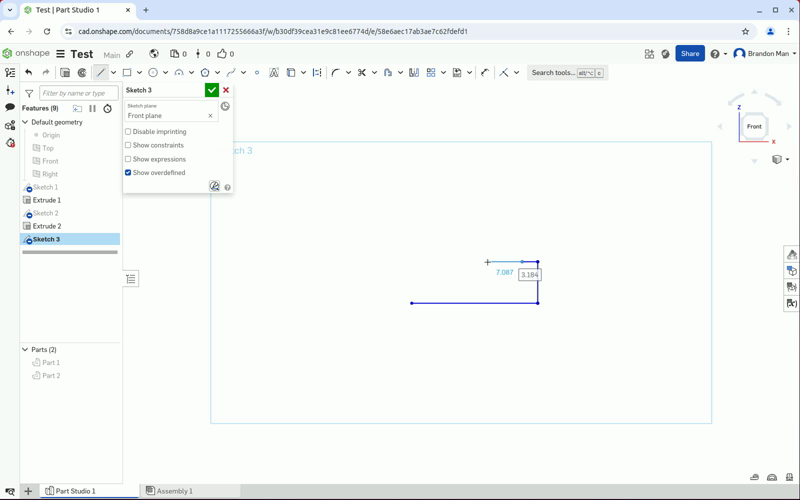
click(487, 261)
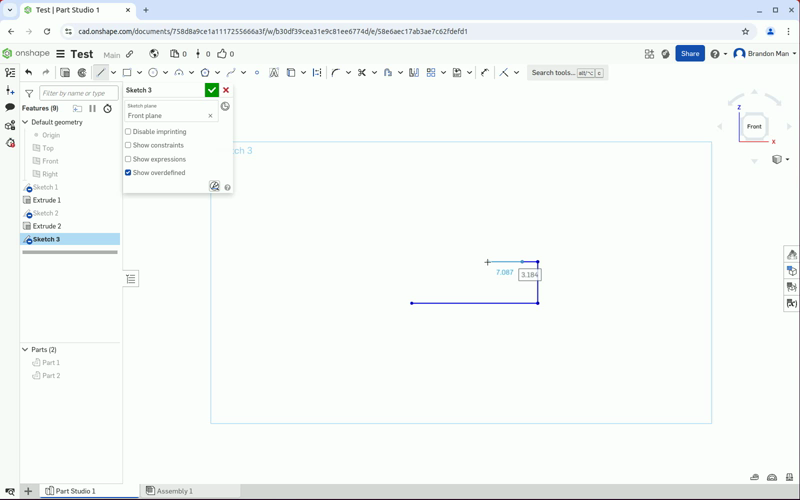
key_up(shift)
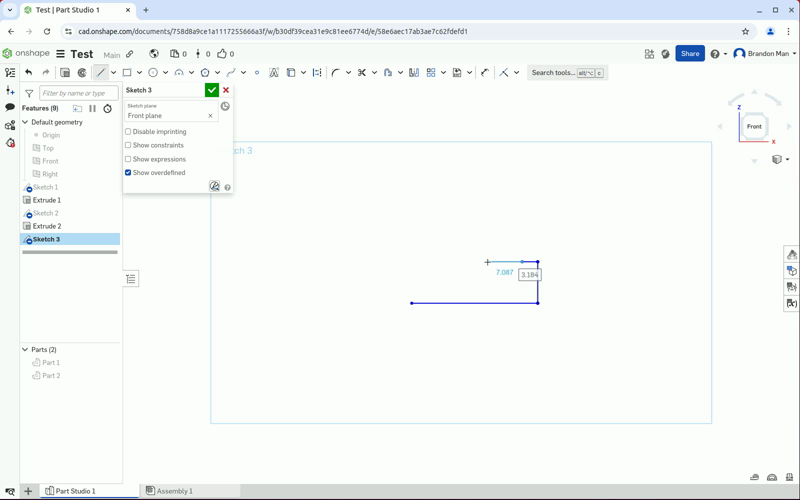
key_down(shift)
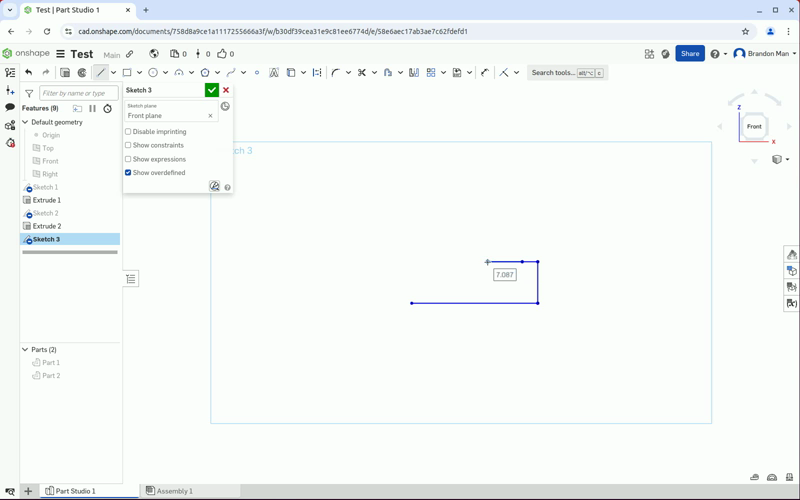
mouse_move(517, 261)
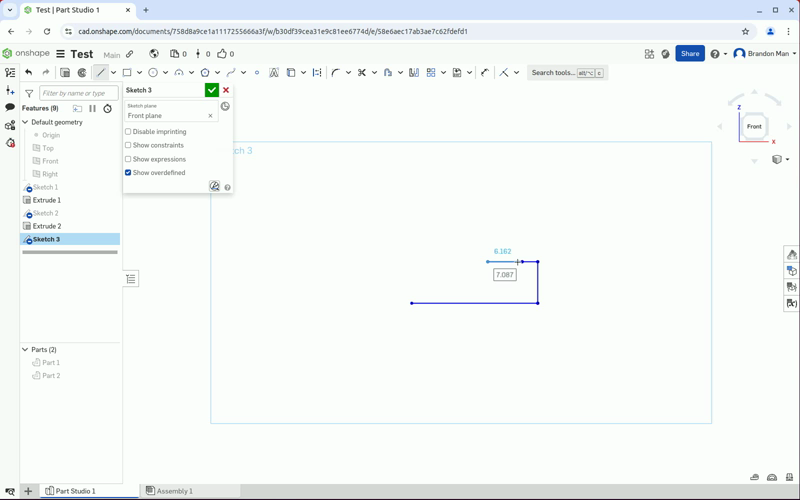
mouse_move(460, 261)
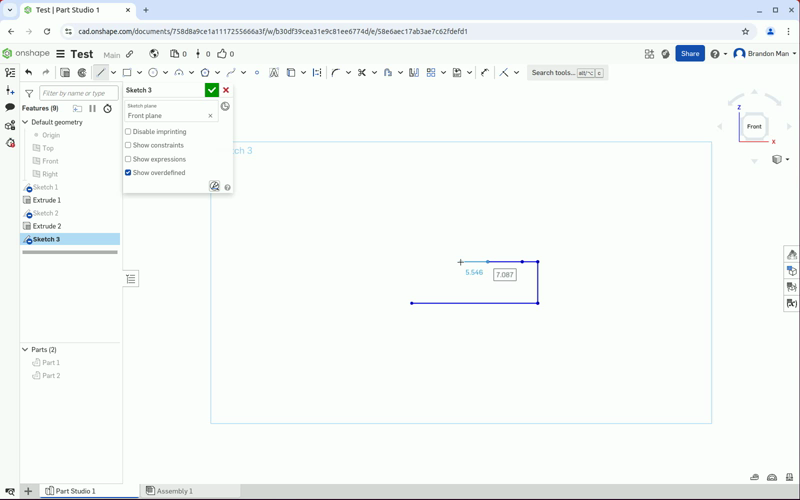
click(460, 261)
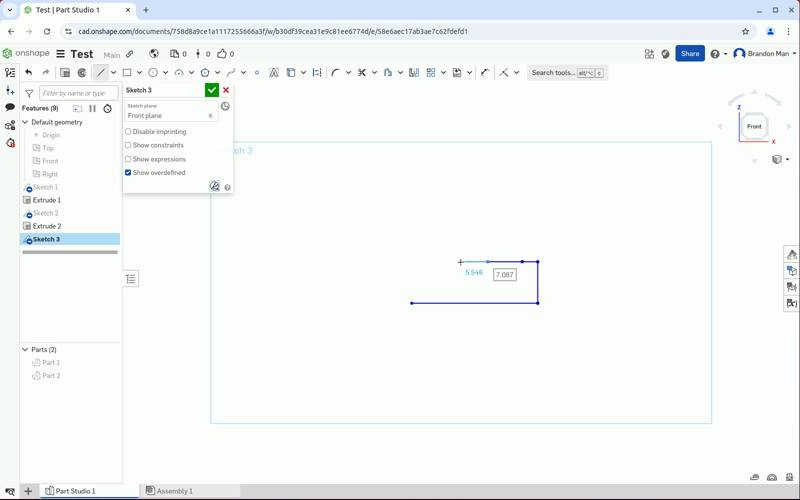
key_up(shift)
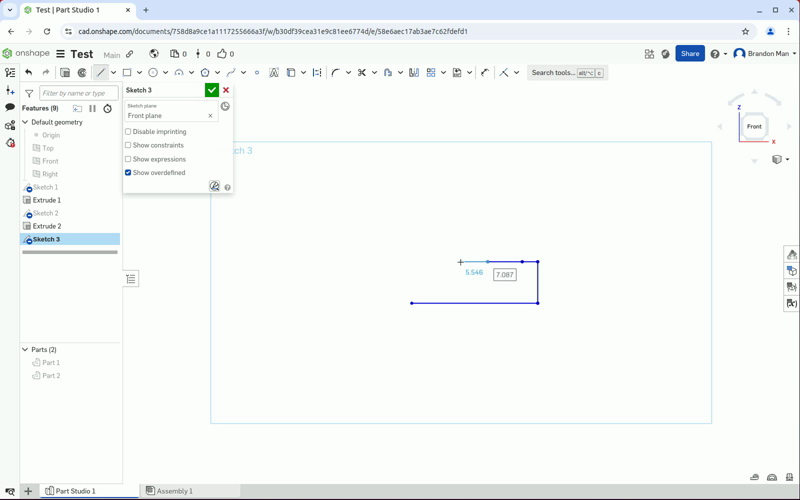
key_down(shift)
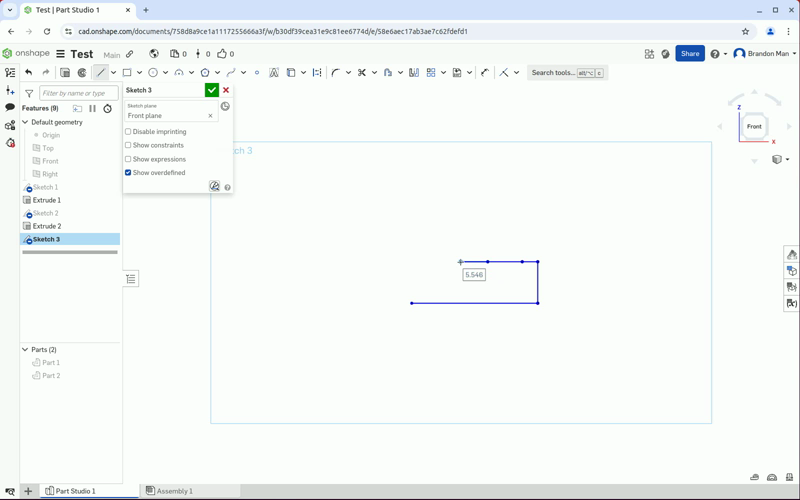
mouse_move(490, 261)
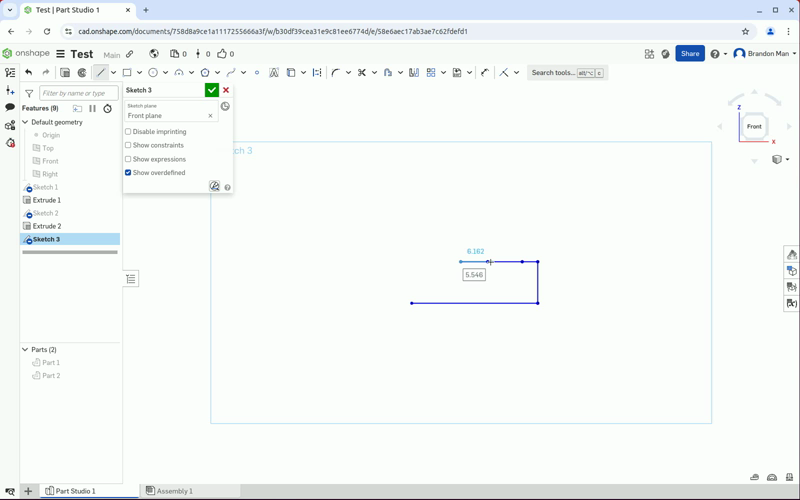
mouse_move(411, 261)
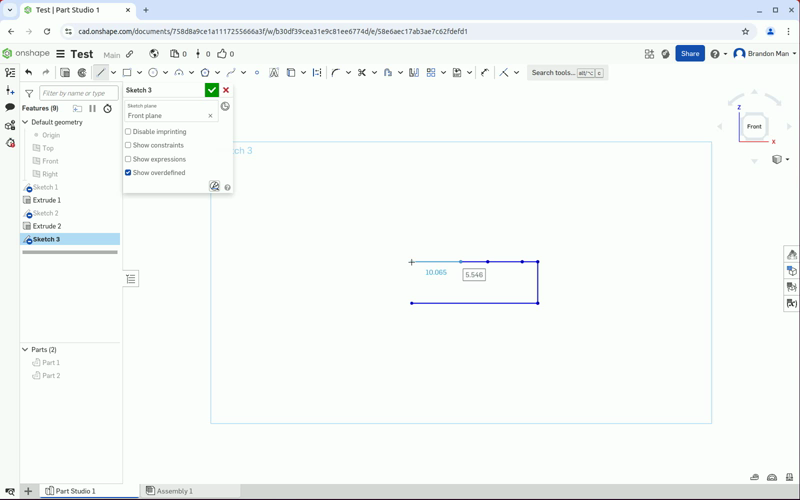
click(411, 261)
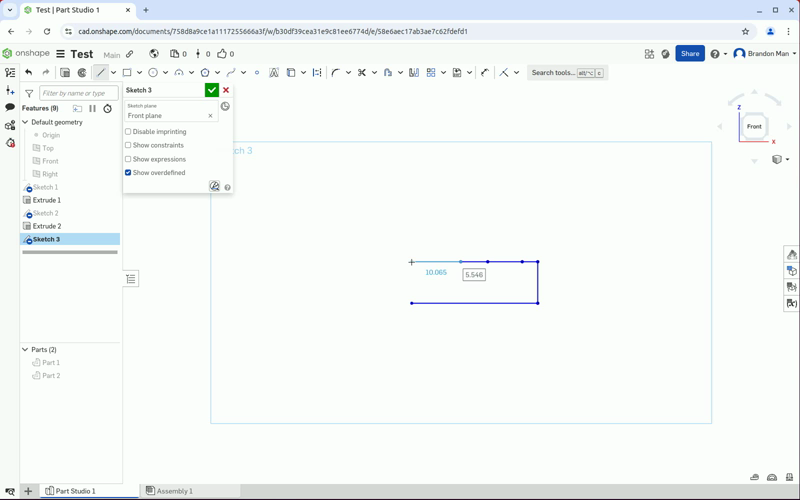
key_up(shift)
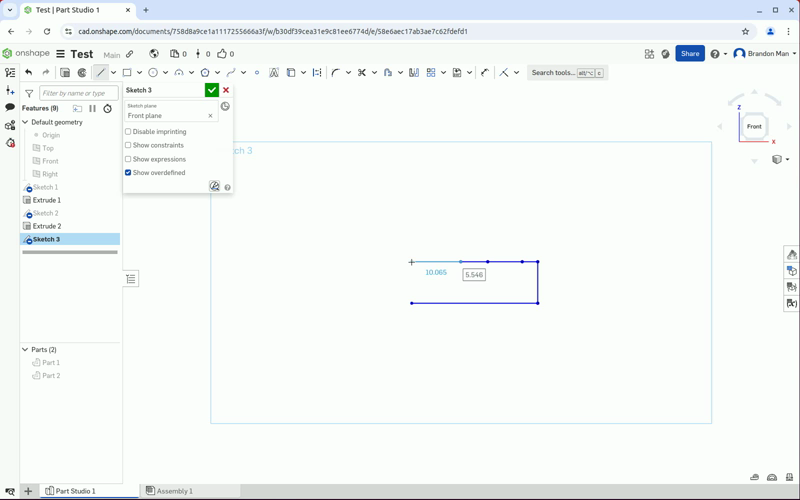
mouse_move(441, 261)
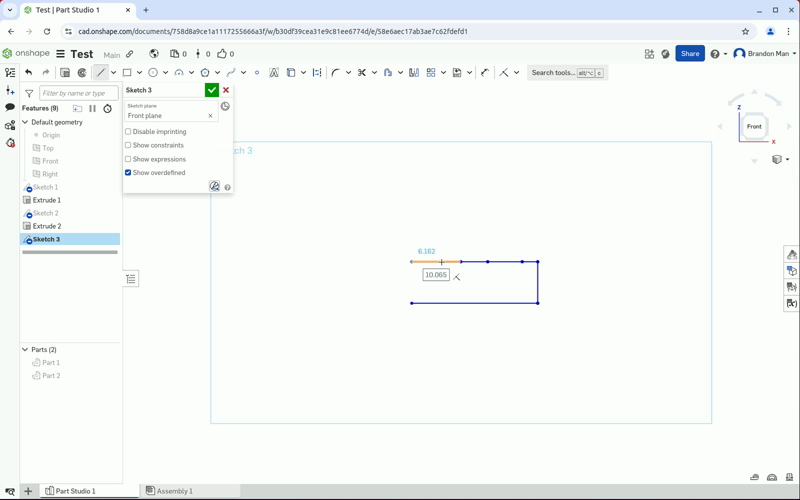
key_down(shift)
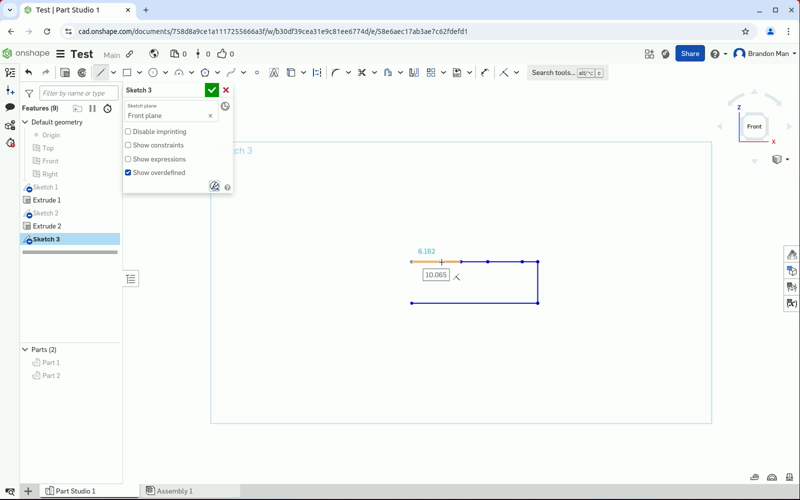
mouse_move(411, 303)
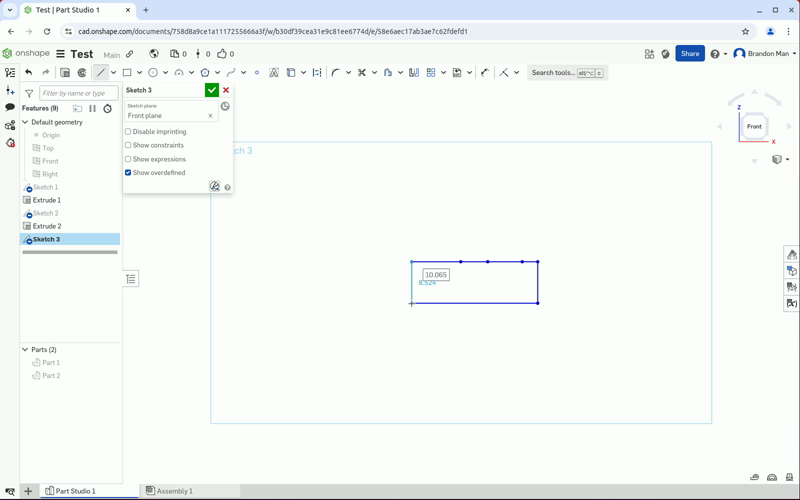
key_up(shift)
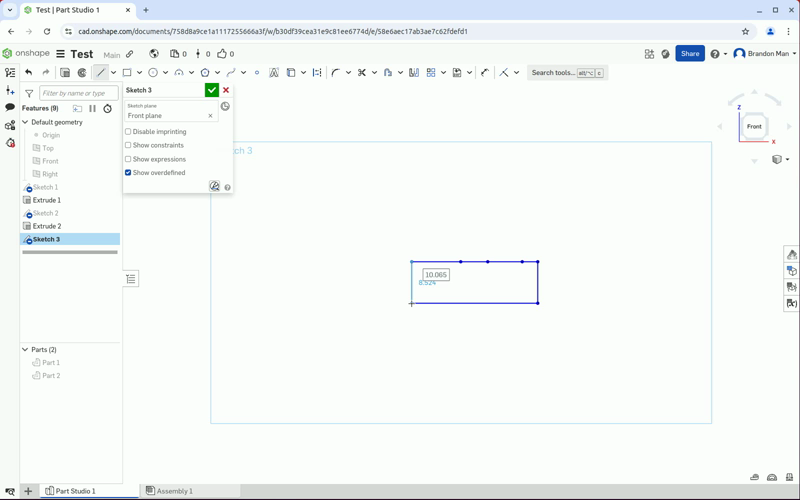
click(411, 303)
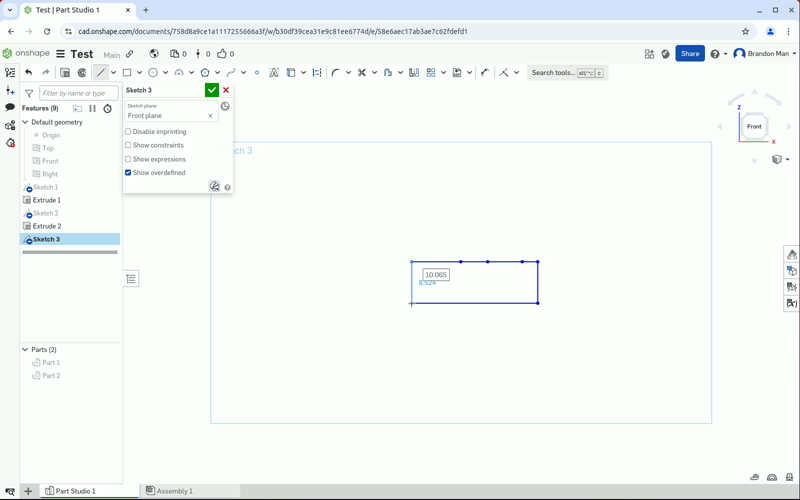
key(esc)
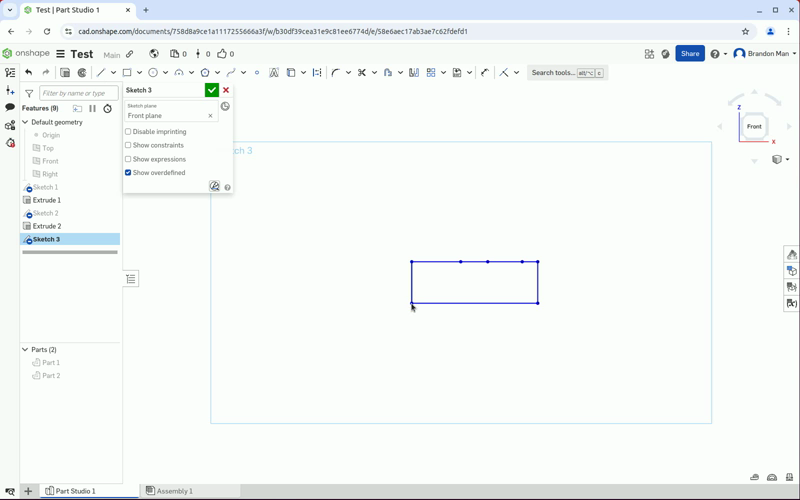
mouse_move(430, 266)
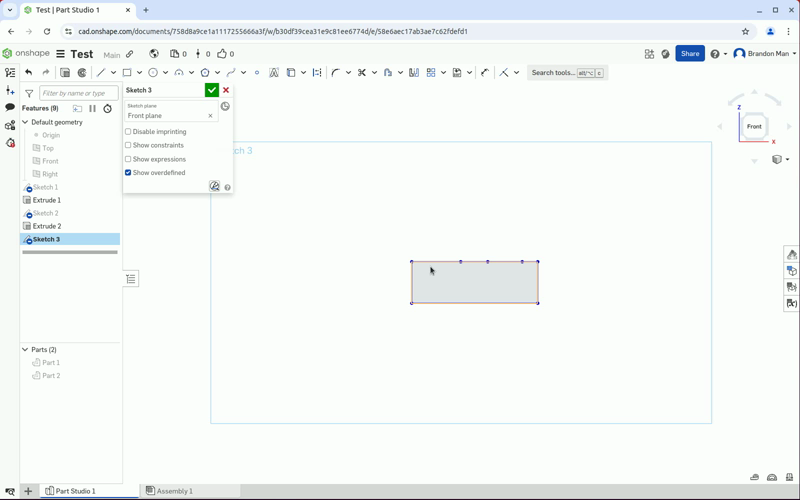
click(430, 266)
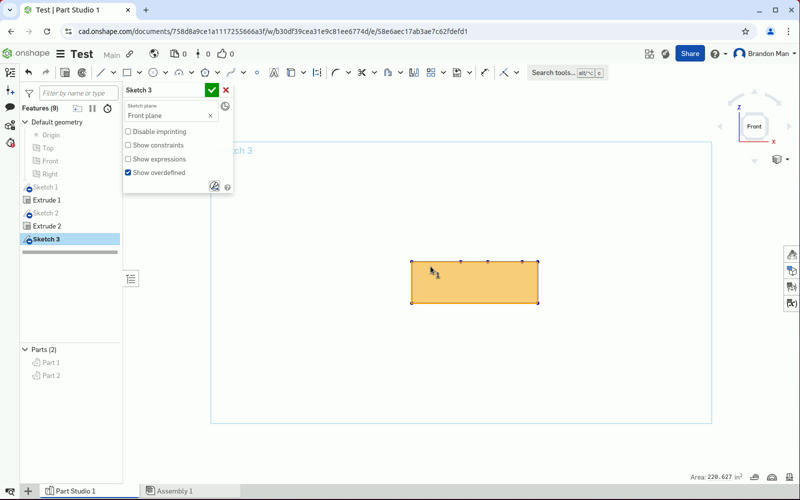
mouse_move(73, 352)
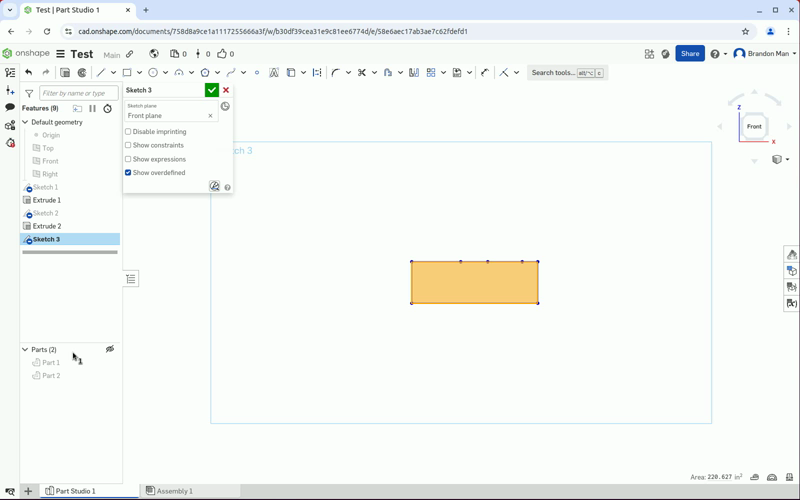
key(shift+y)
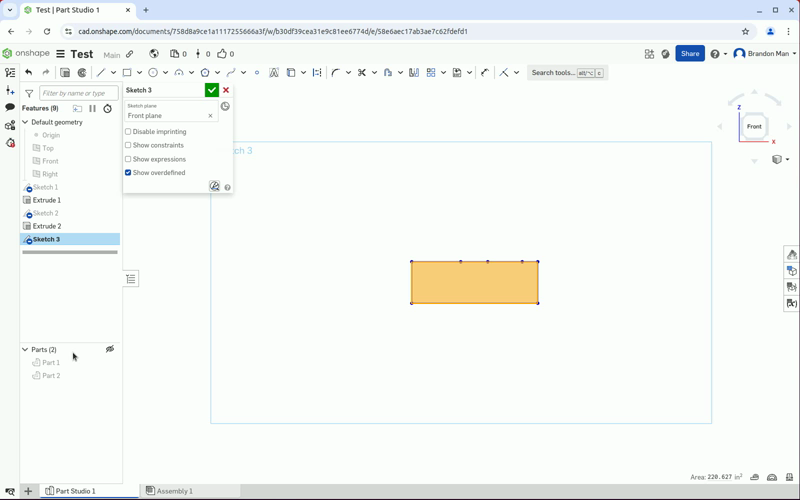
key(shift+e)
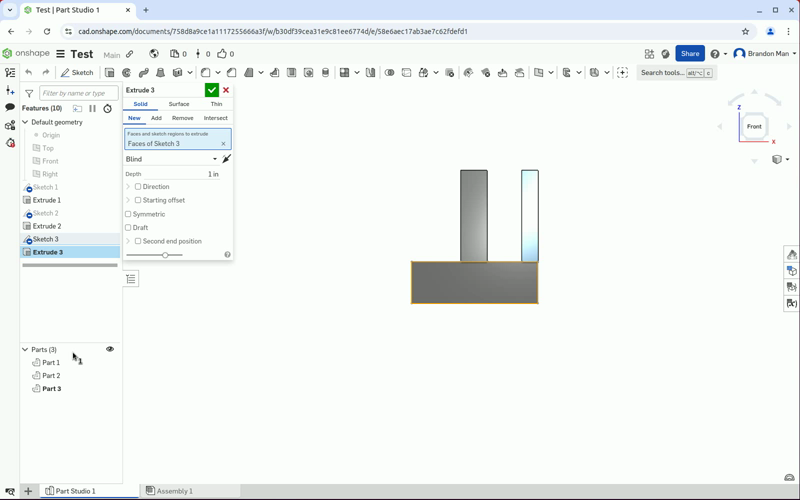
mouse_move(143, 106)
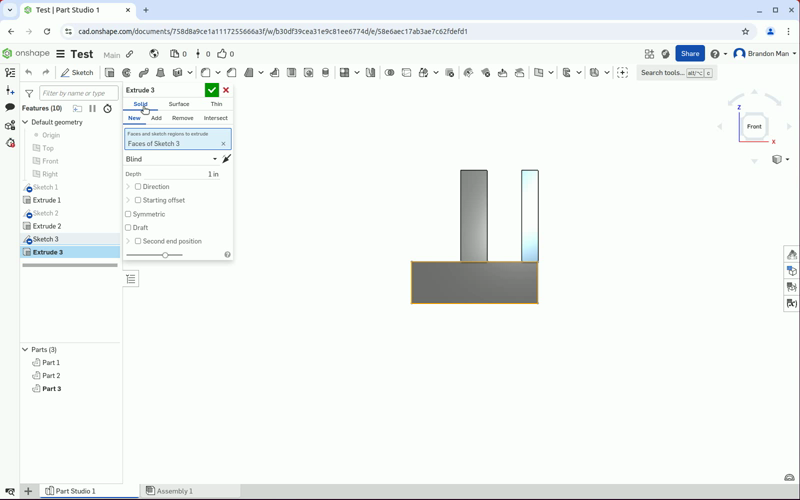
click(143, 106)
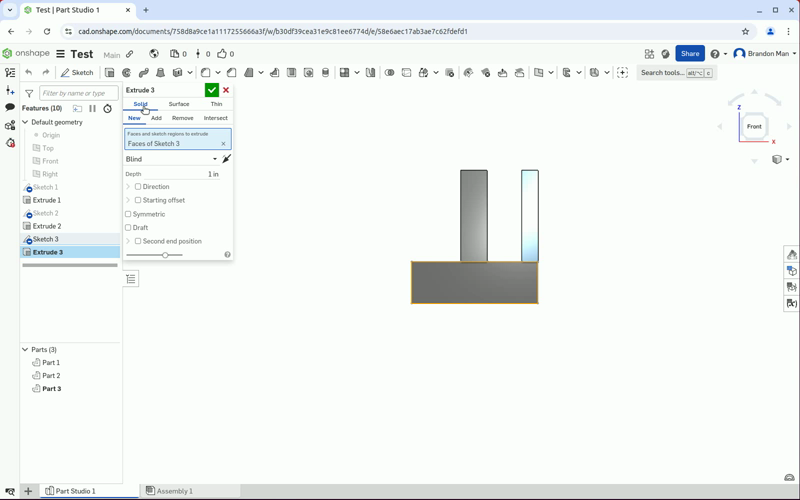
mouse_move(137, 120)
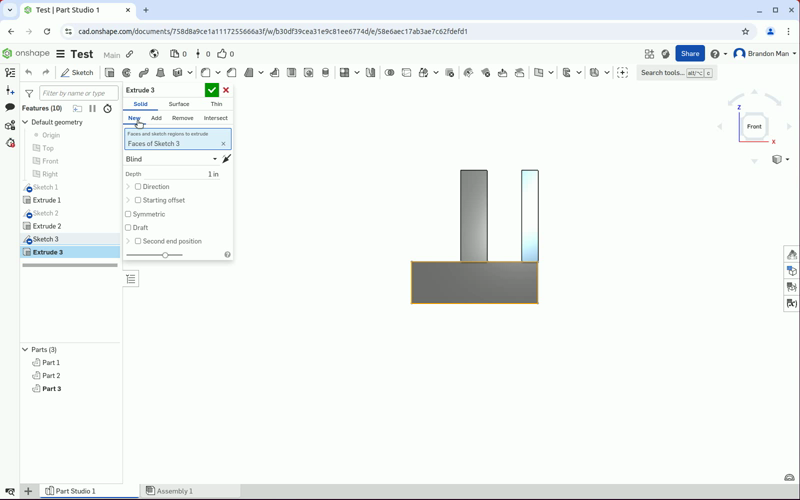
click(137, 120)
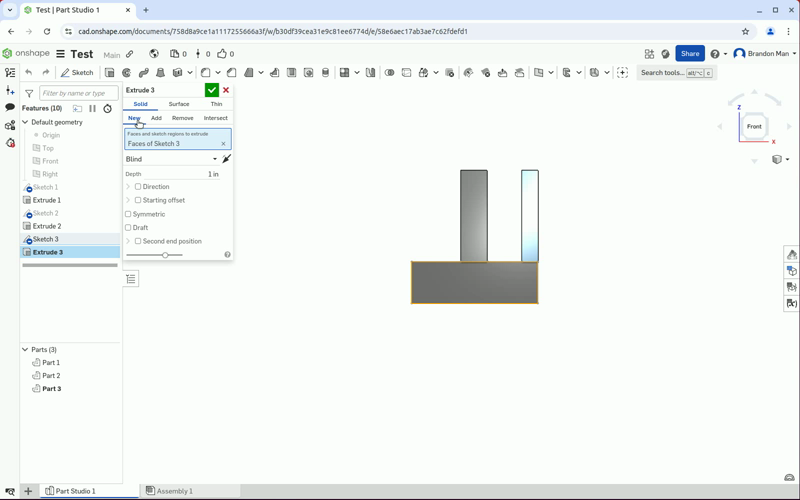
key(tab, 4)
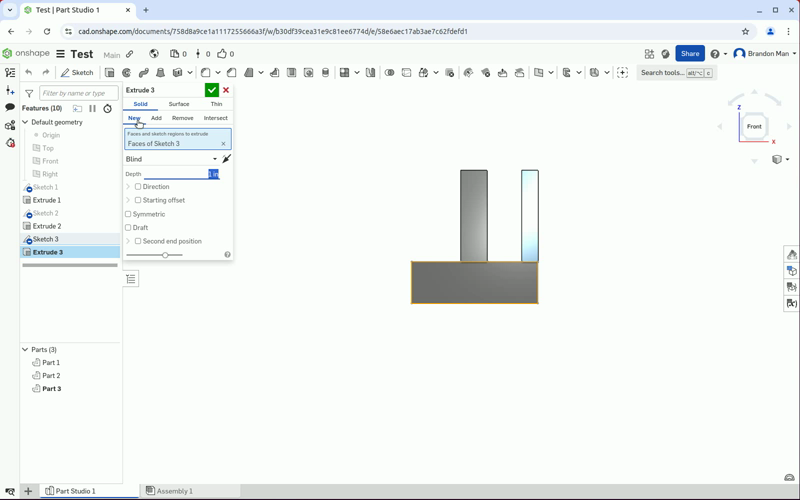
text(14.442)
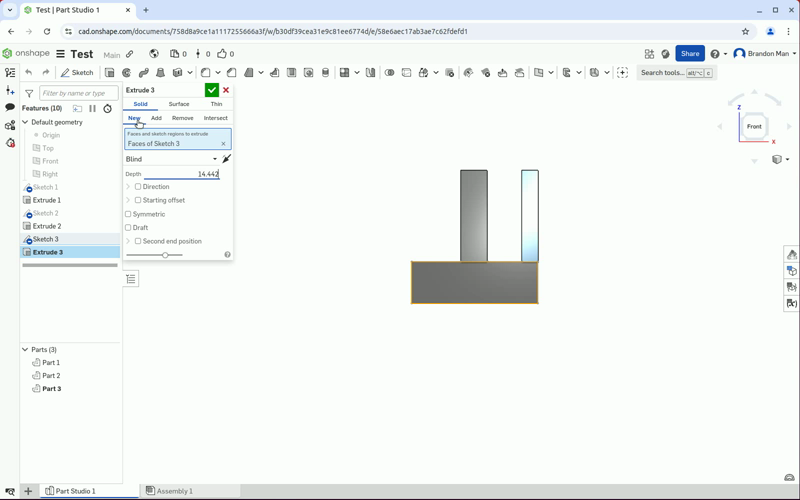
key(tab, 3)
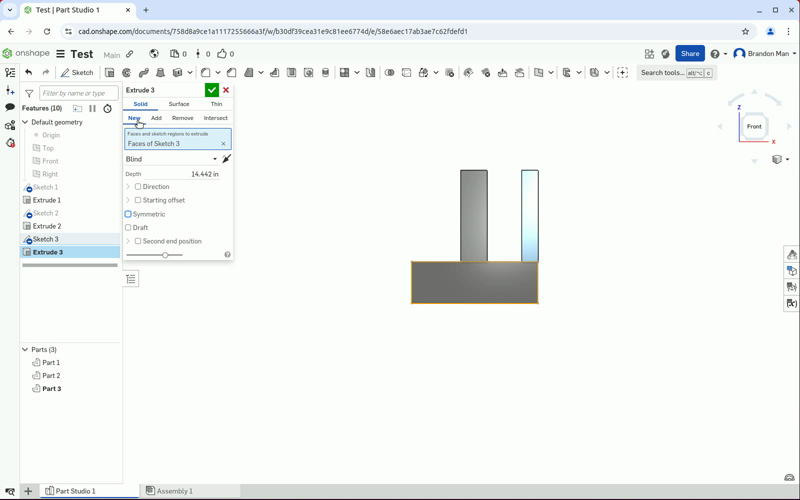
key(space)
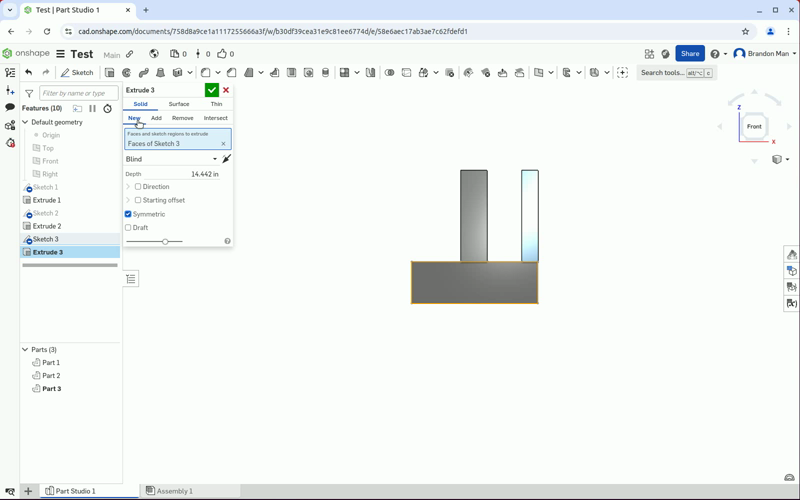
key(enter)
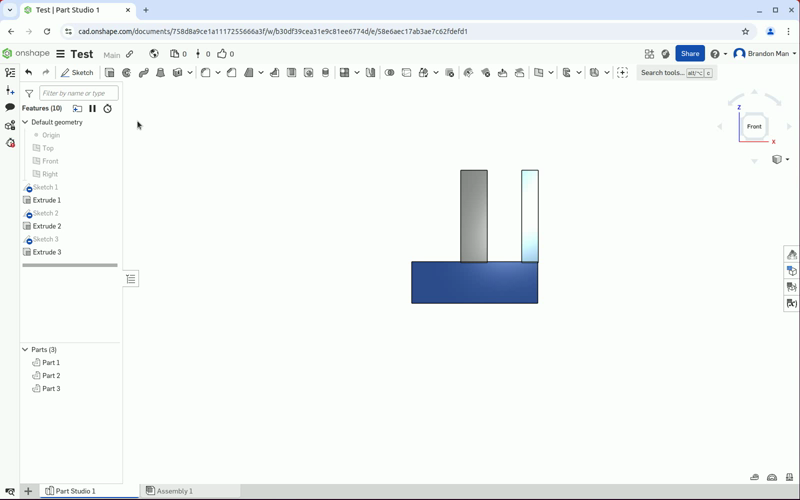
key(shift+h)
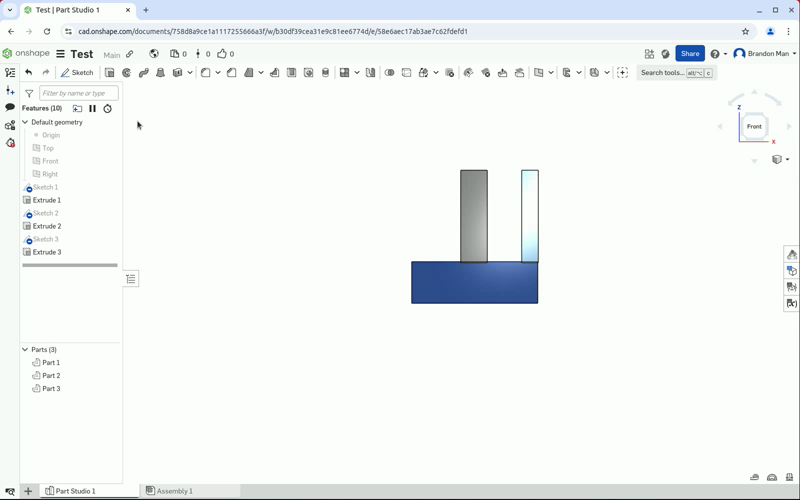
key(shift+h)
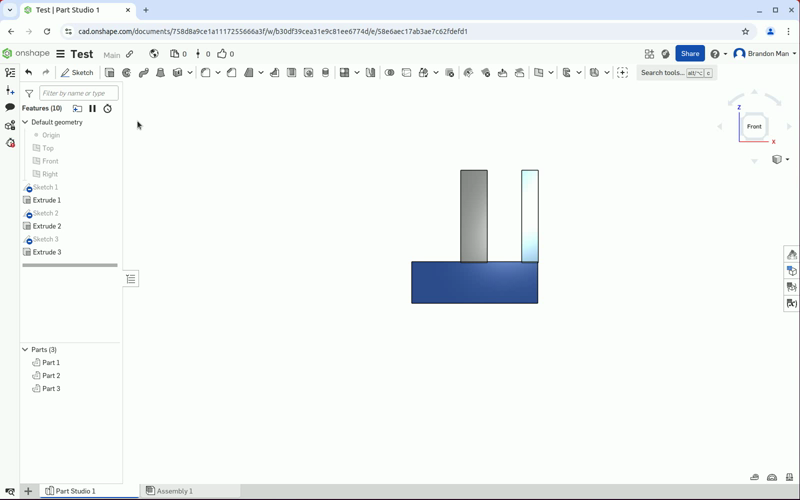
mouse_move(73, 189)
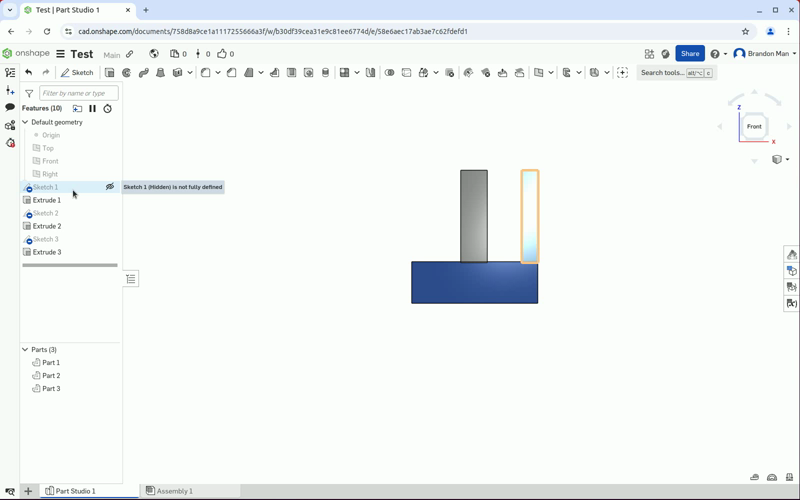
click(73, 189)
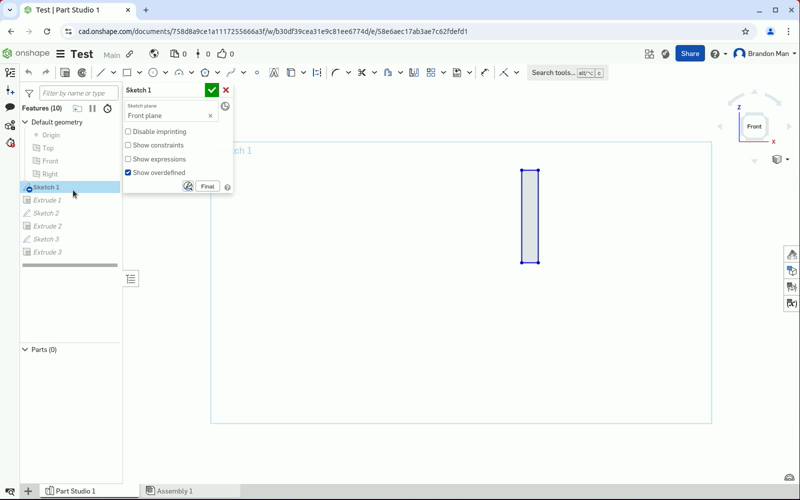
mouse_move(229, 92)
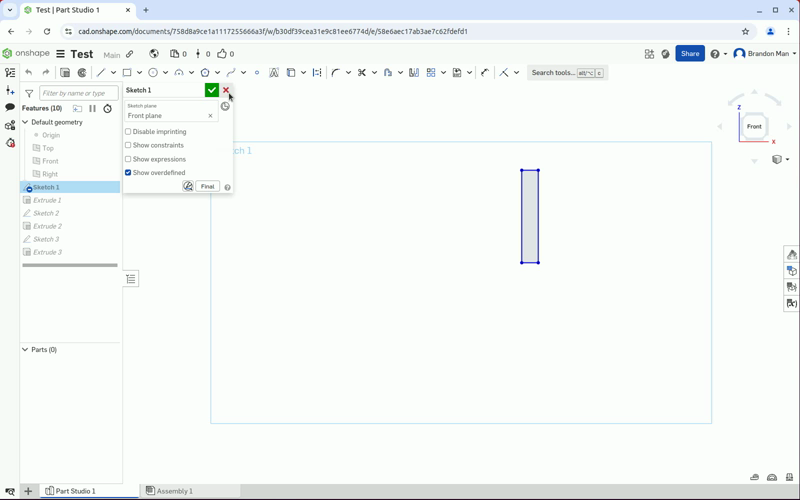
click(229, 92)
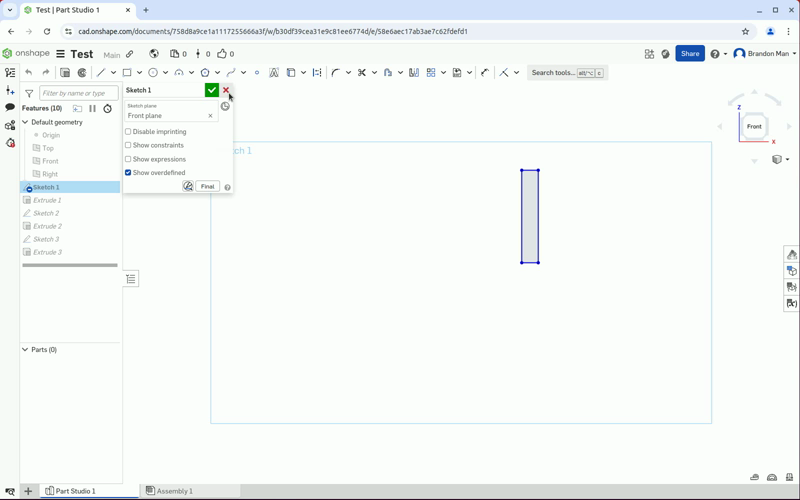
key(shift+s)
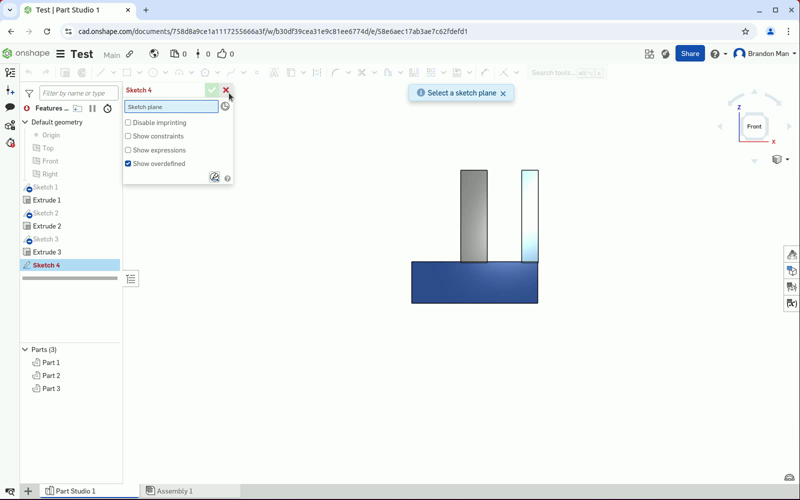
mouse_move(73, 163)
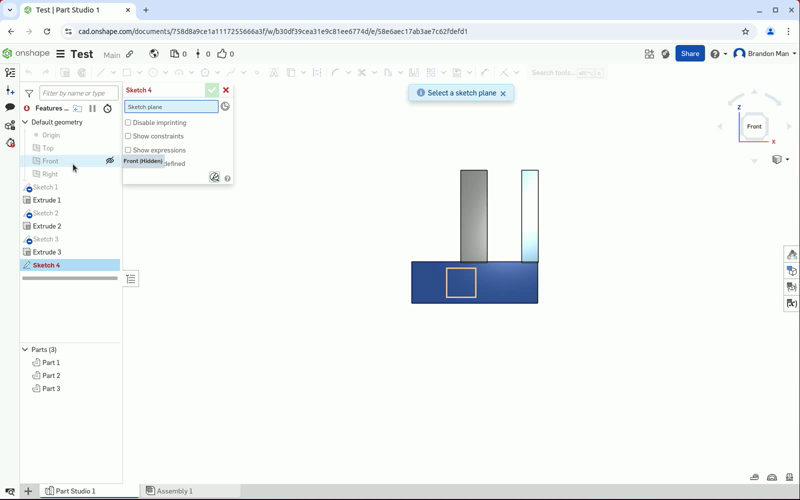
click(73, 163)
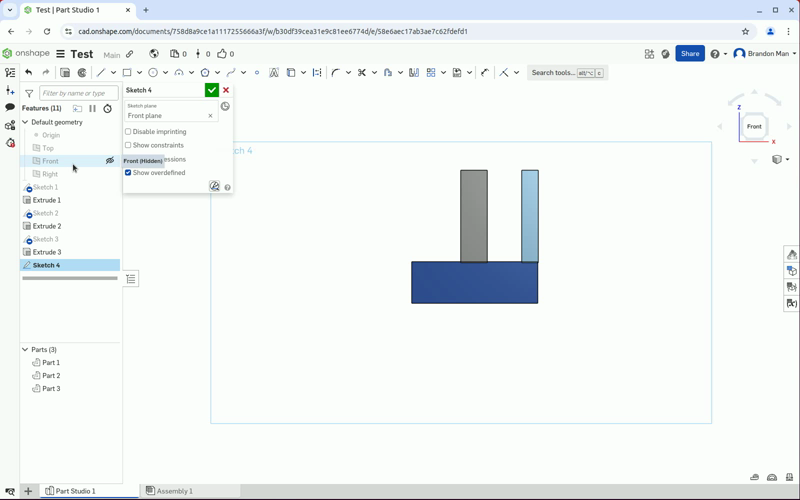
mouse_move(73, 352)
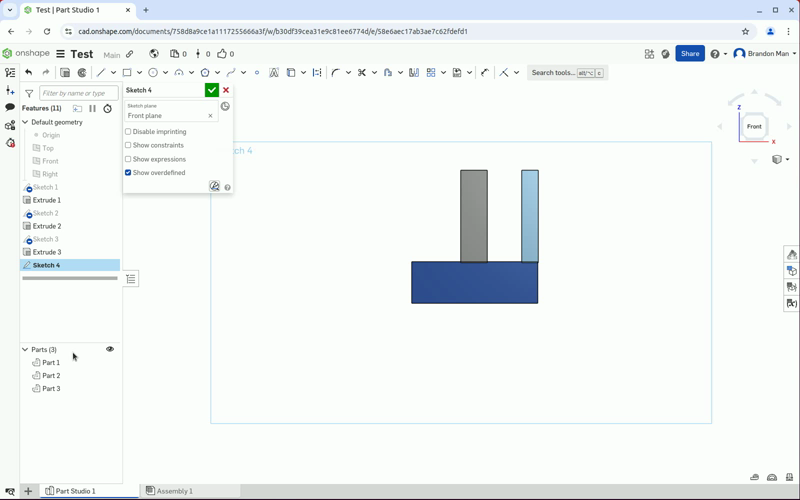
key(y)
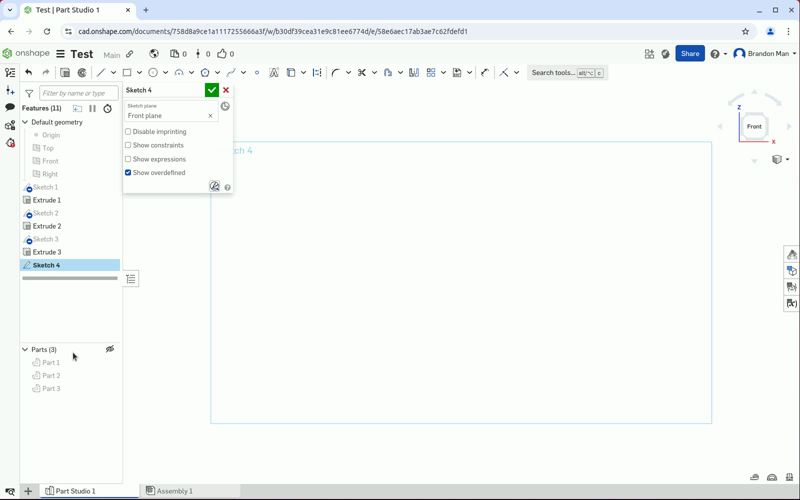
key(l)
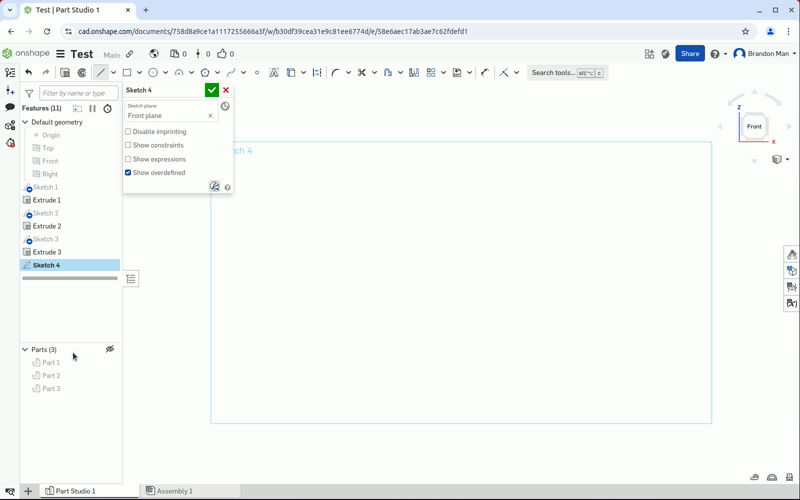
key_down(shift)
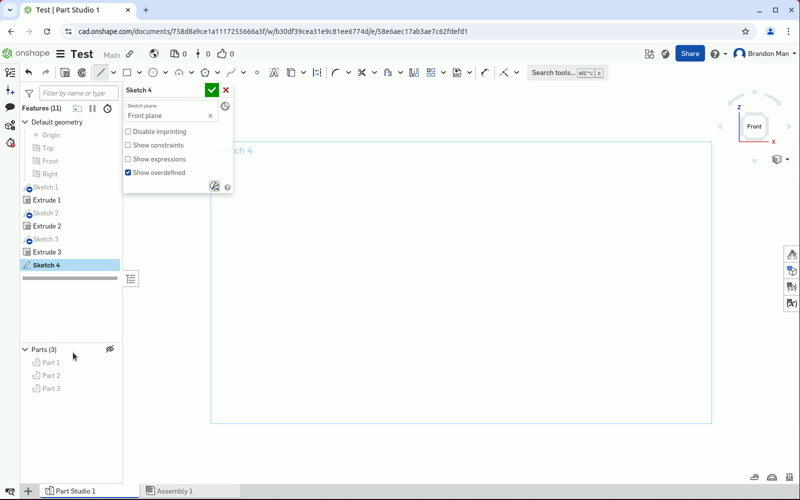
mouse_move(383, 303)
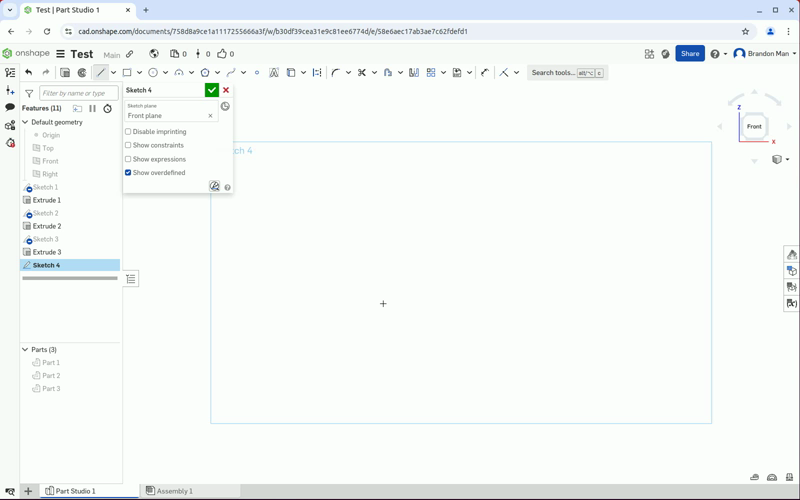
click(383, 303)
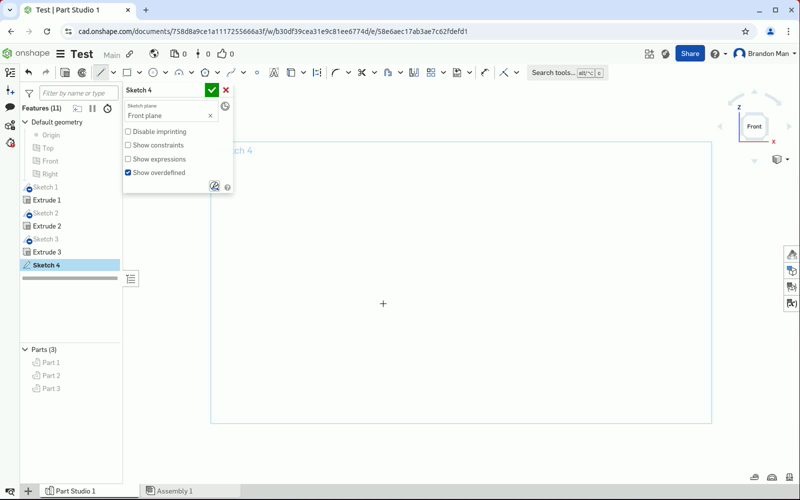
key_up(shift)
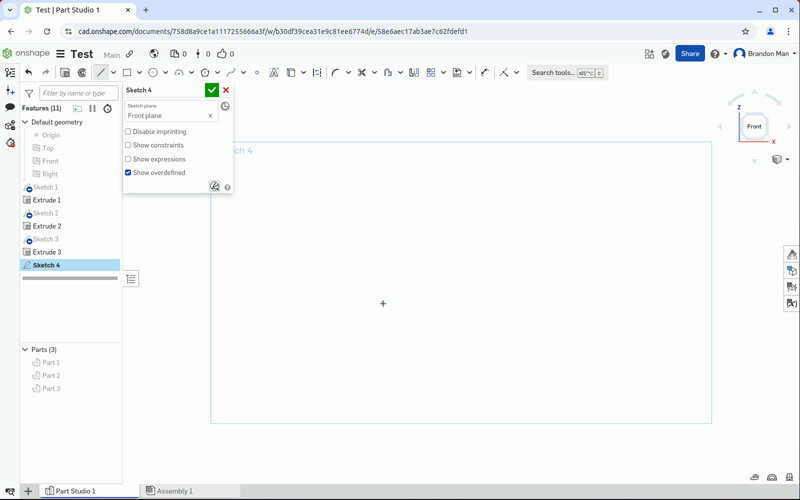
key_down(shift)
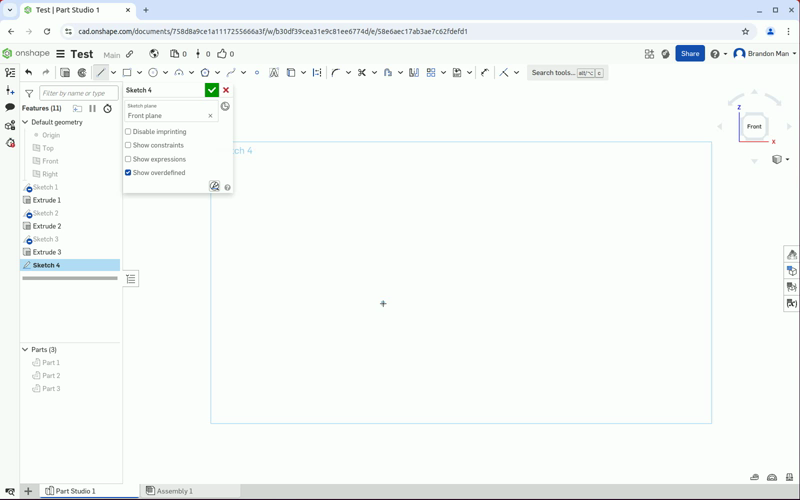
mouse_move(413, 303)
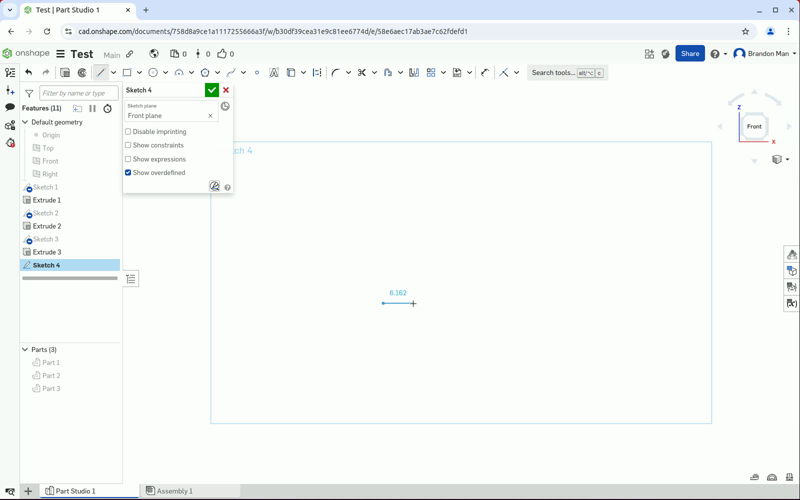
mouse_move(411, 303)
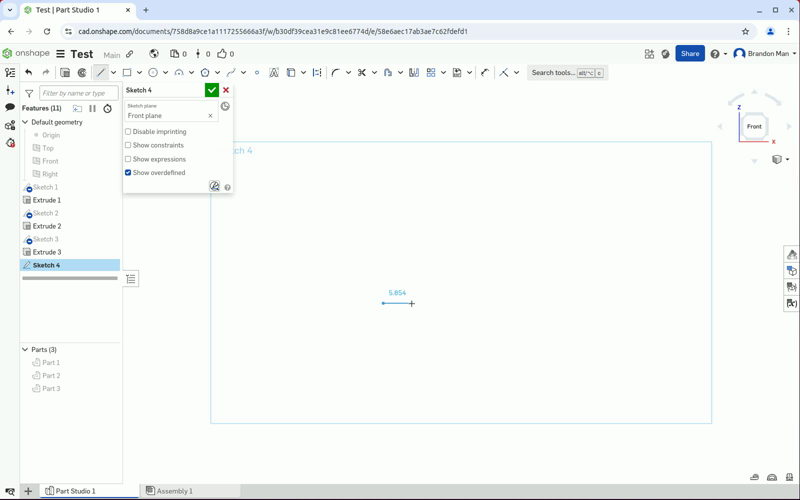
click(411, 303)
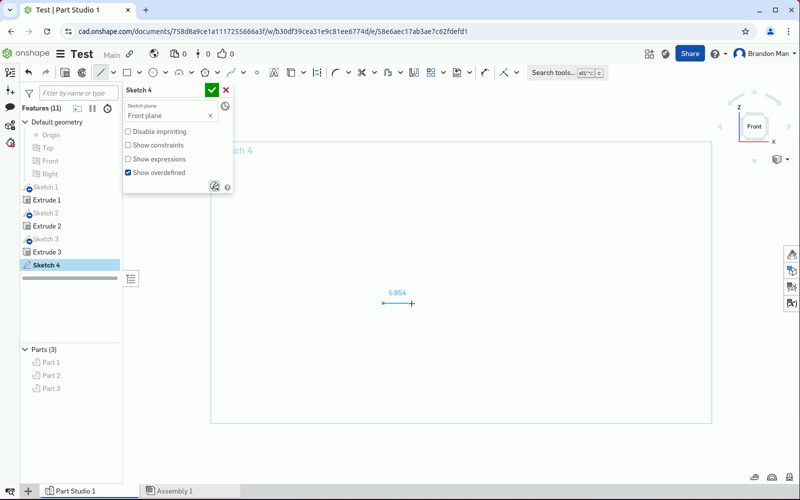
key_up(shift)
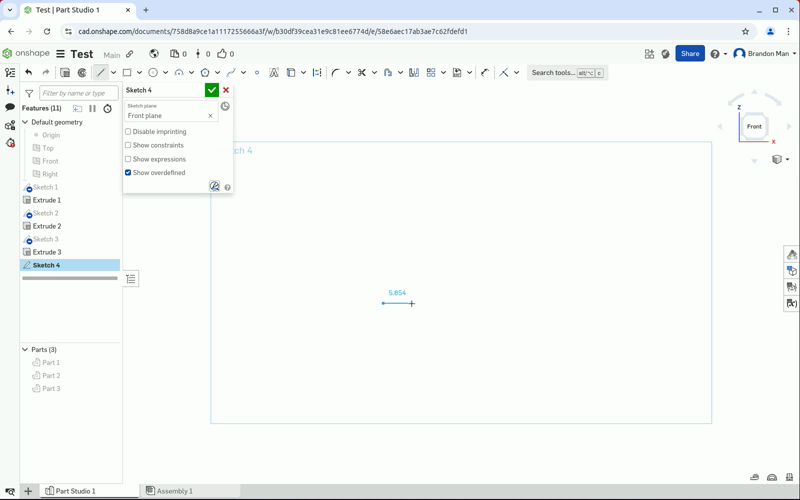
key_down(shift)
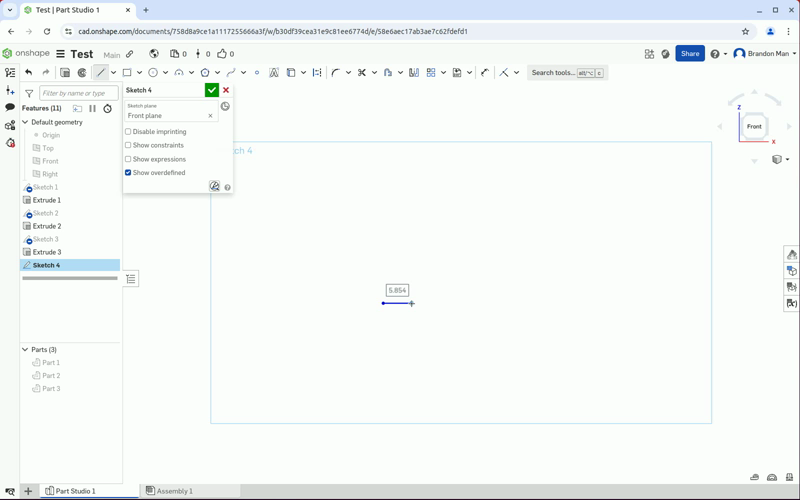
mouse_move(441, 303)
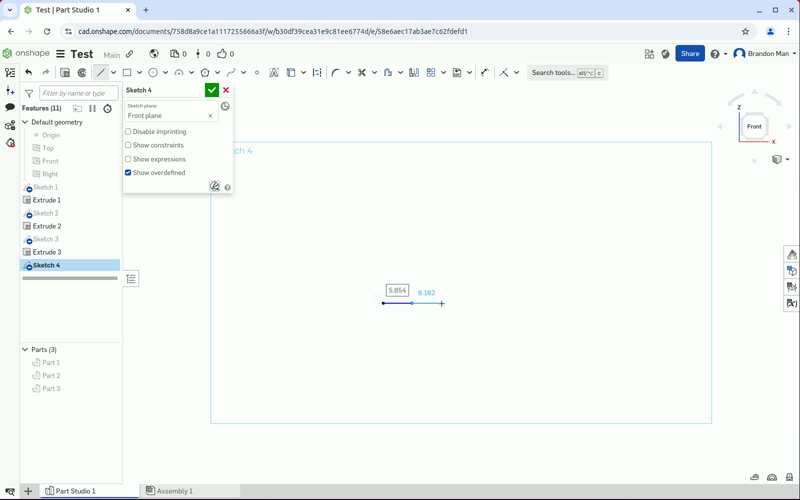
mouse_move(411, 261)
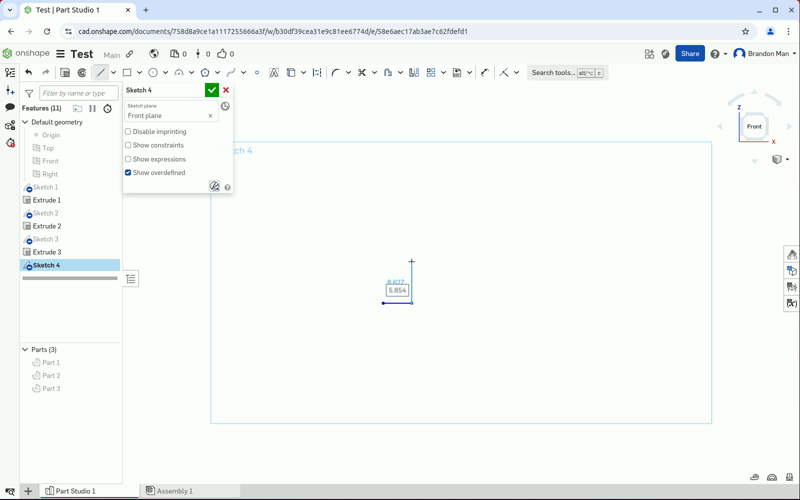
click(411, 261)
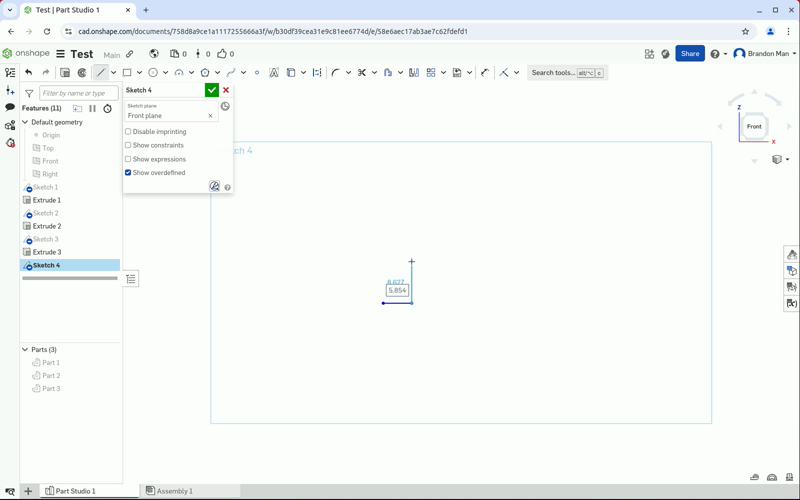
key_up(shift)
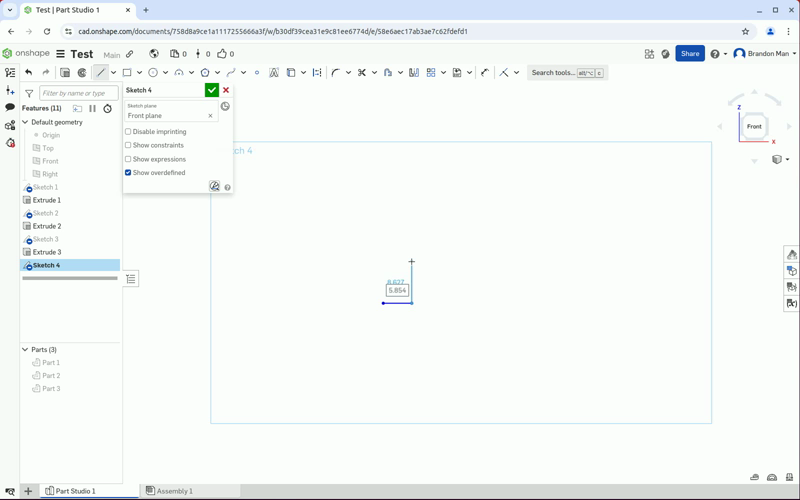
key_down(shift)
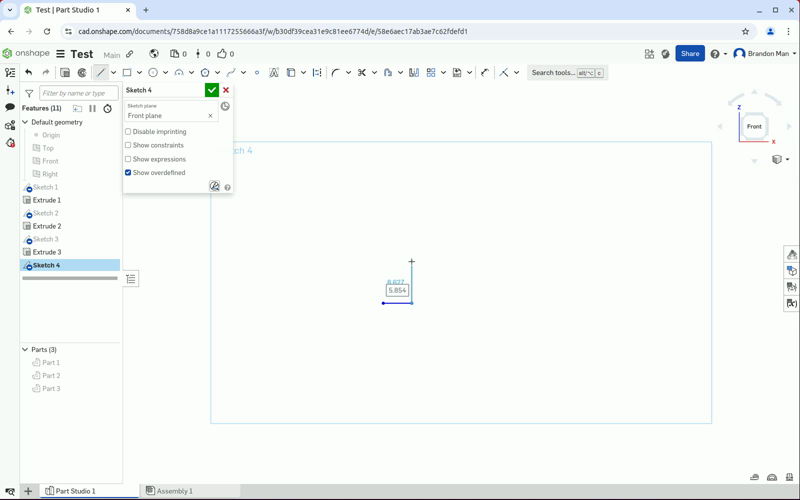
mouse_move(441, 261)
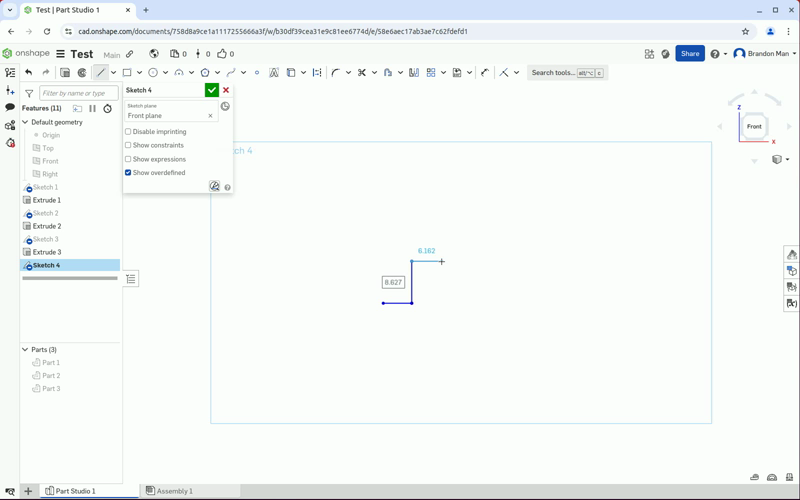
mouse_move(383, 261)
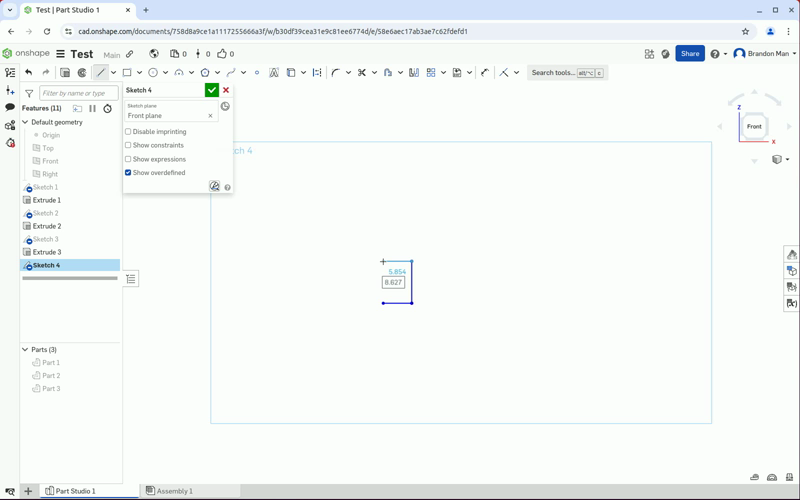
click(383, 261)
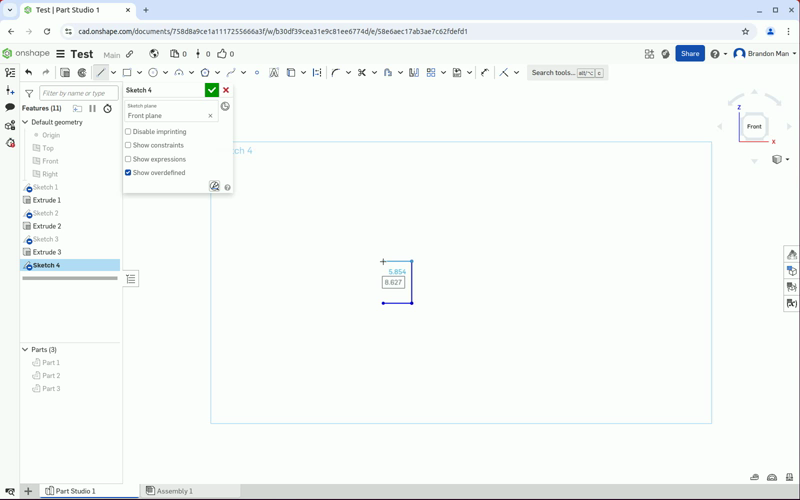
key_up(shift)
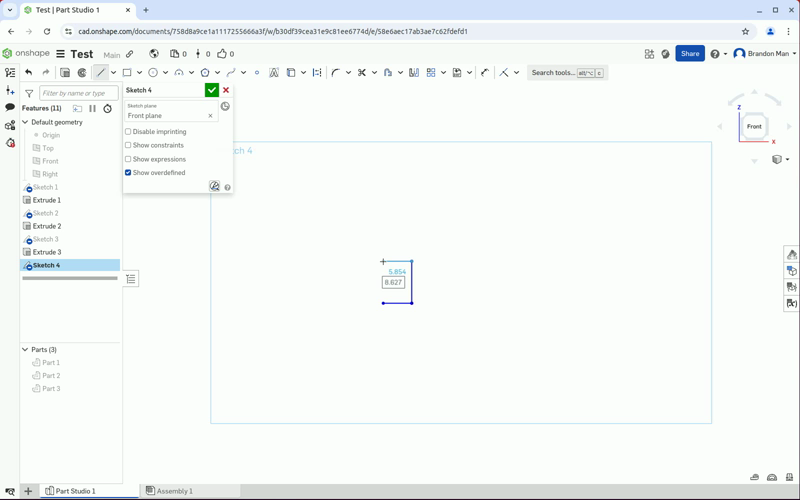
mouse_move(413, 261)
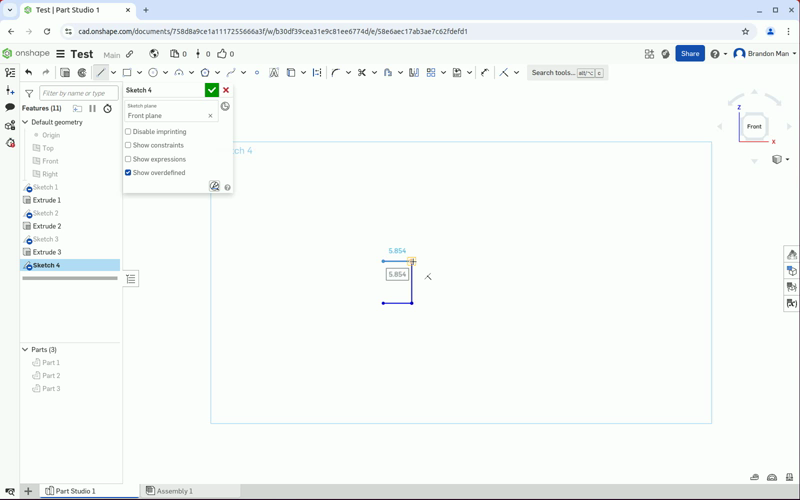
key_down(shift)
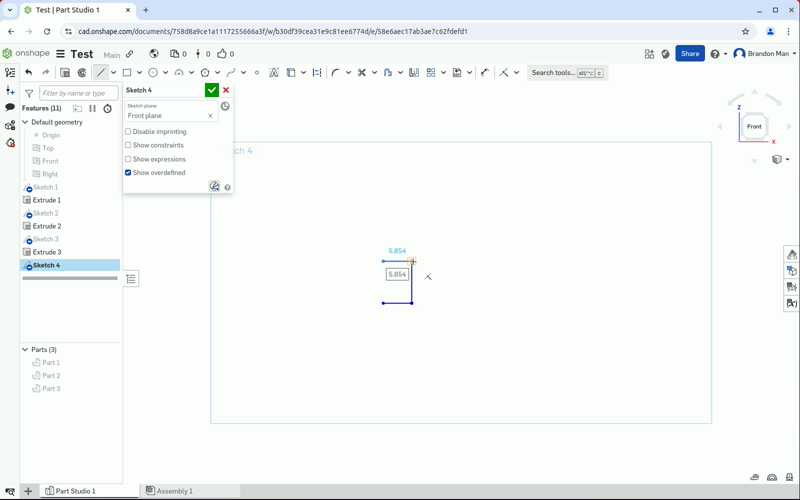
mouse_move(383, 303)
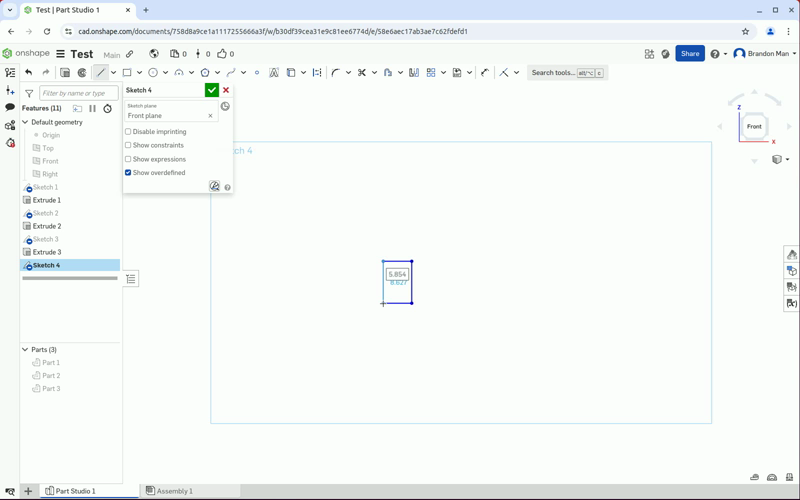
key_up(shift)
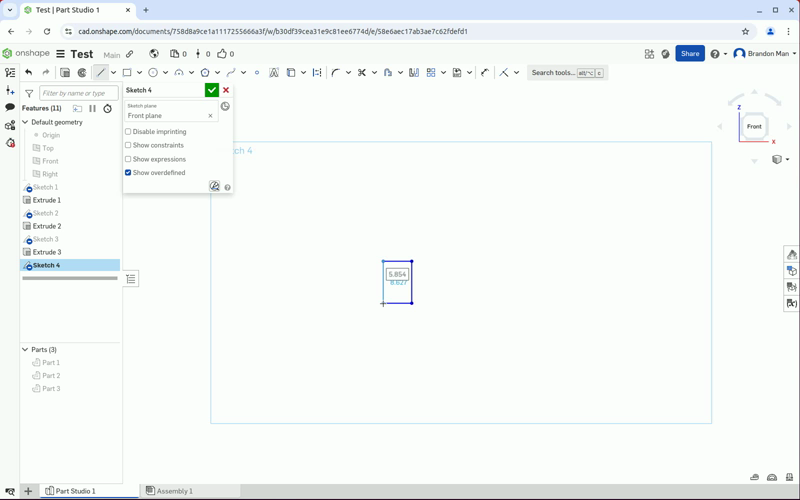
click(383, 303)
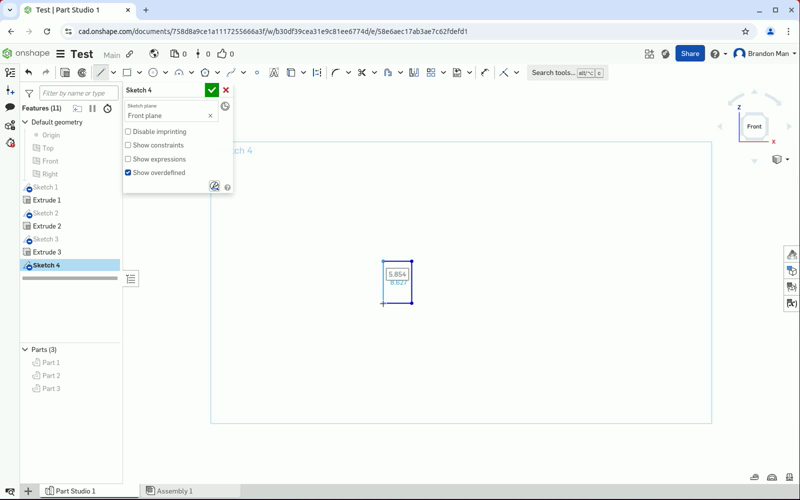
key(esc)
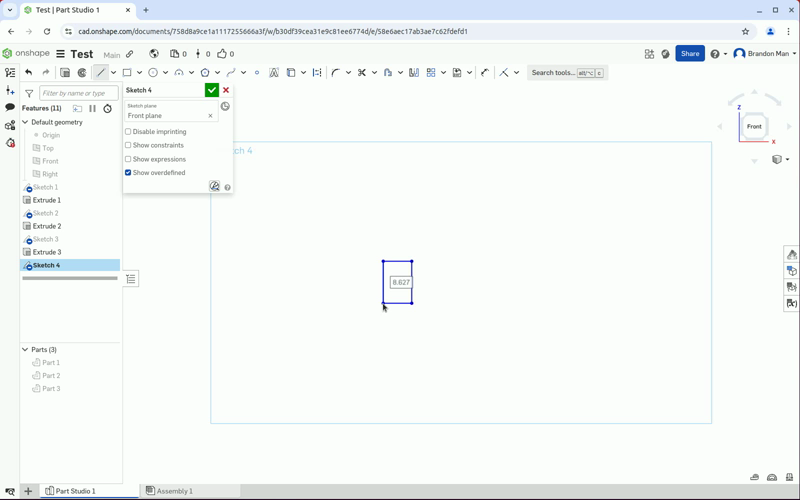
mouse_move(398, 300)
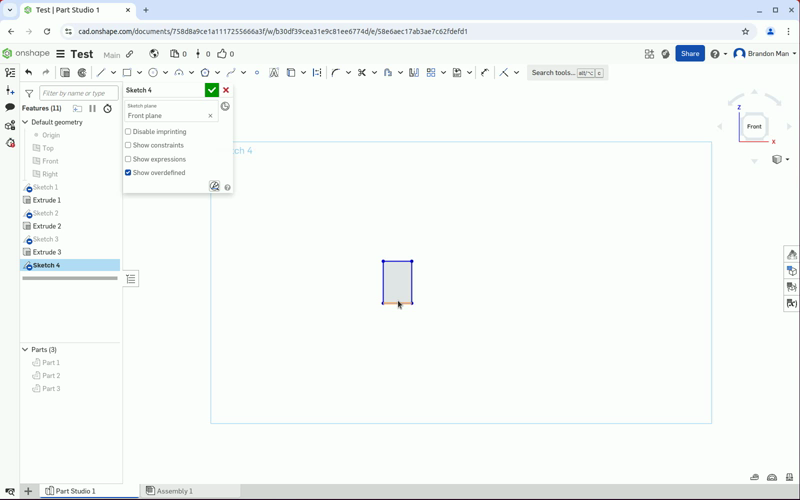
scroll(6)
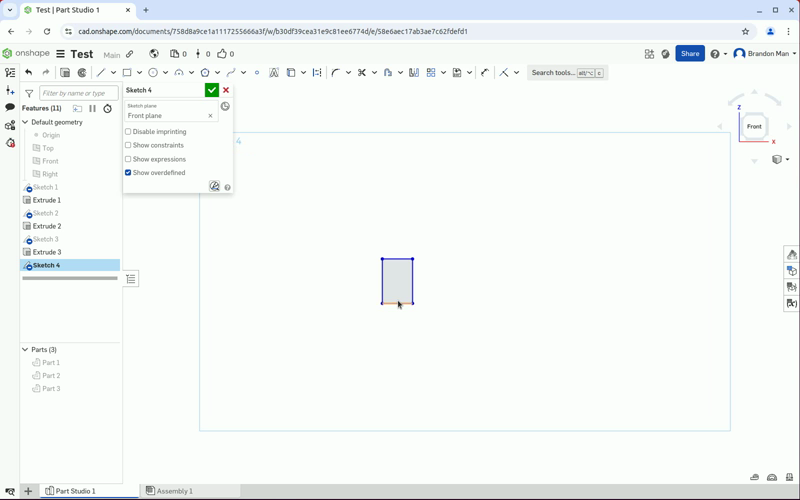
scroll(6)
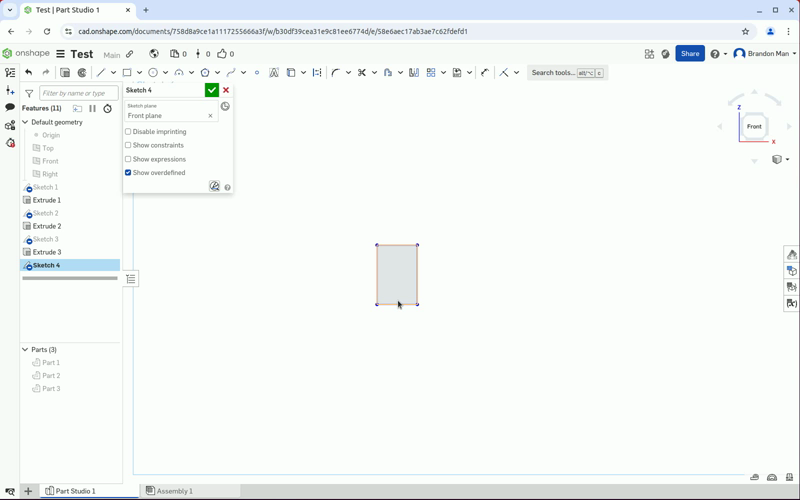
scroll(6)
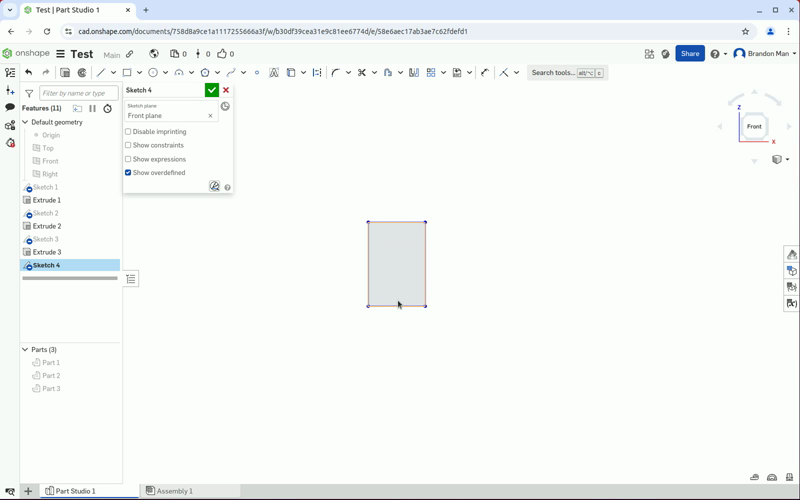
scroll(6)
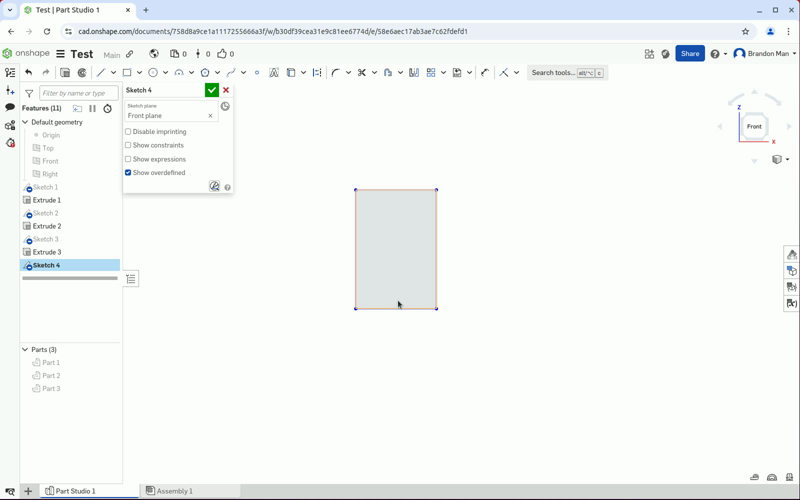
scroll(6)
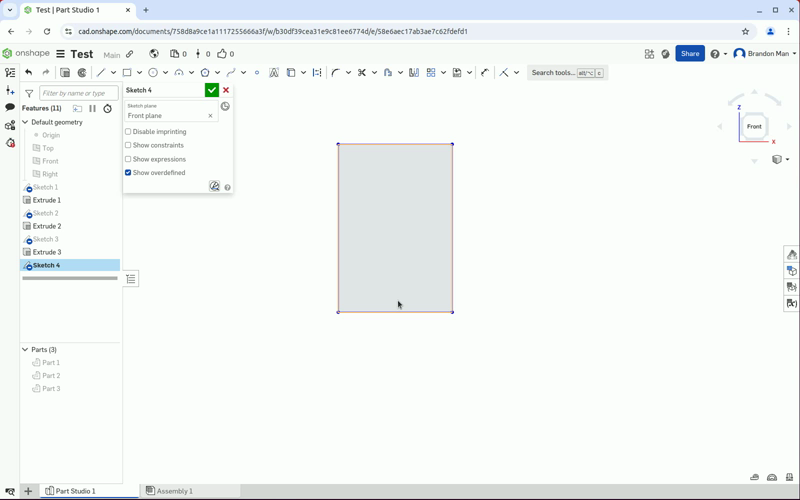
scroll(6)
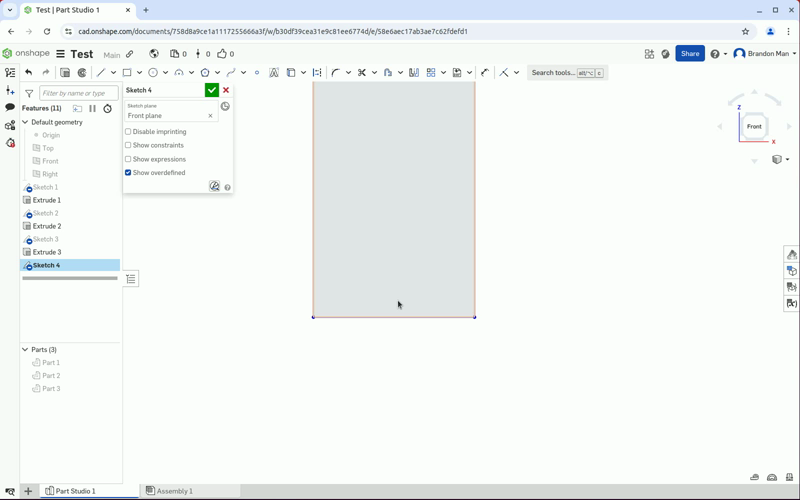
scroll(6)
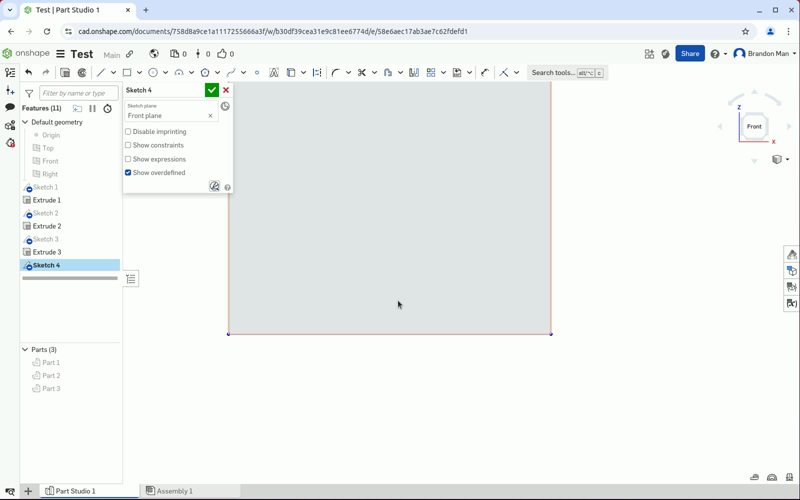
click(398, 300)
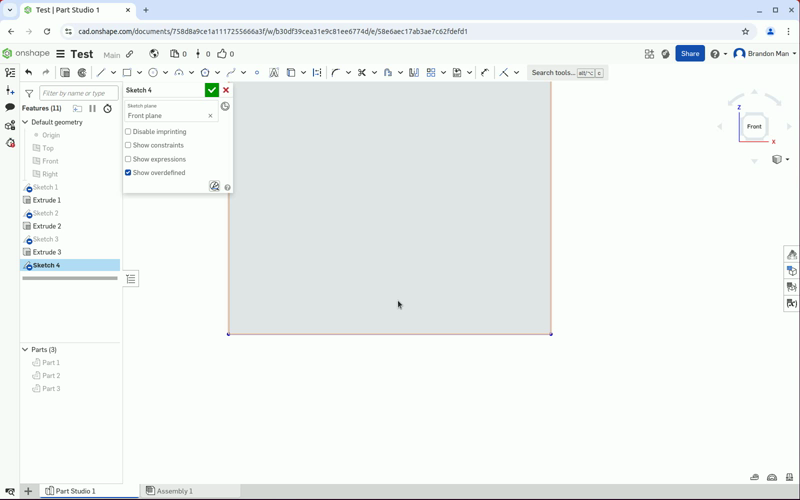
scroll(-6)
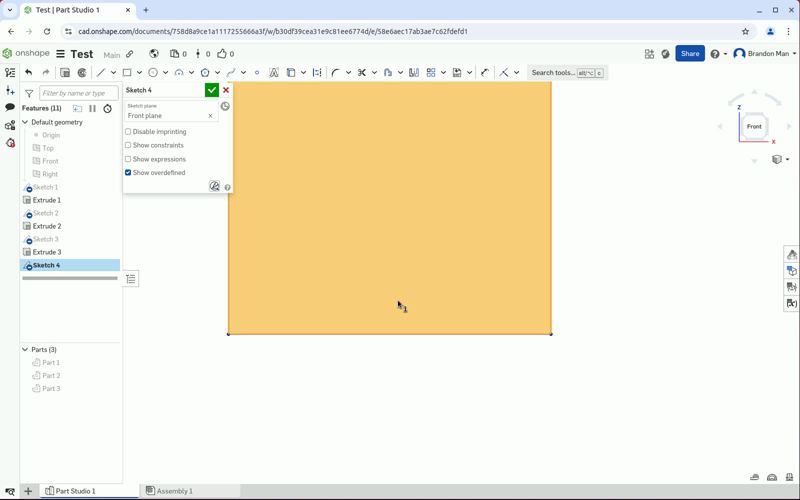
scroll(-6)
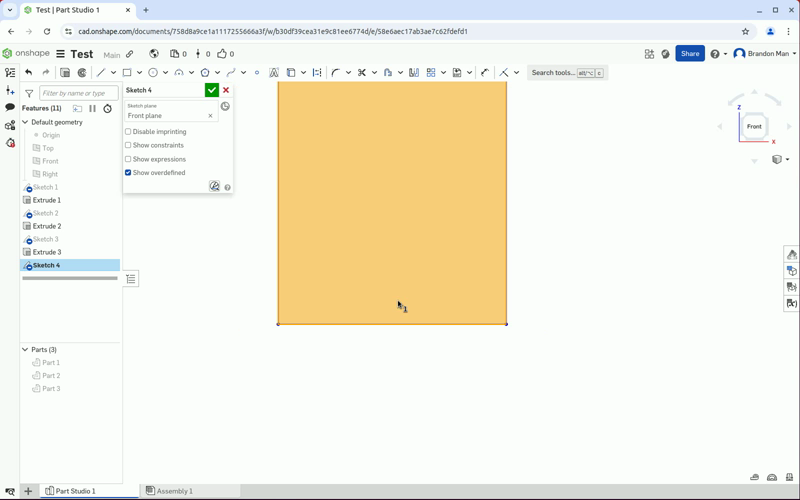
scroll(-6)
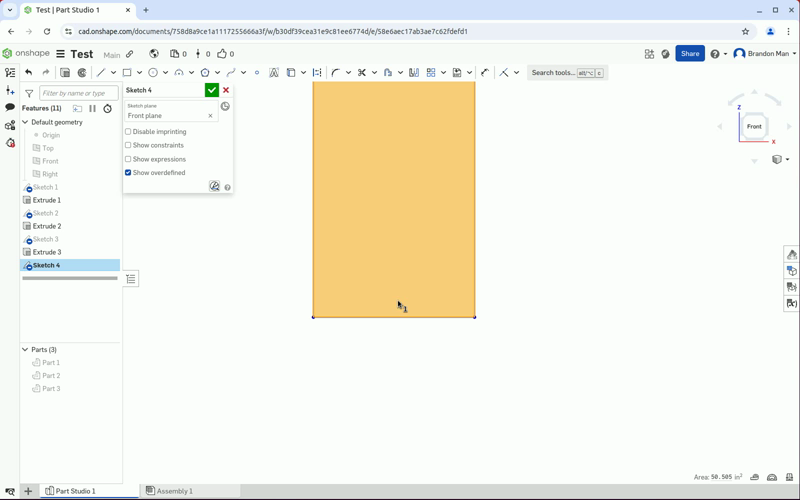
scroll(-6)
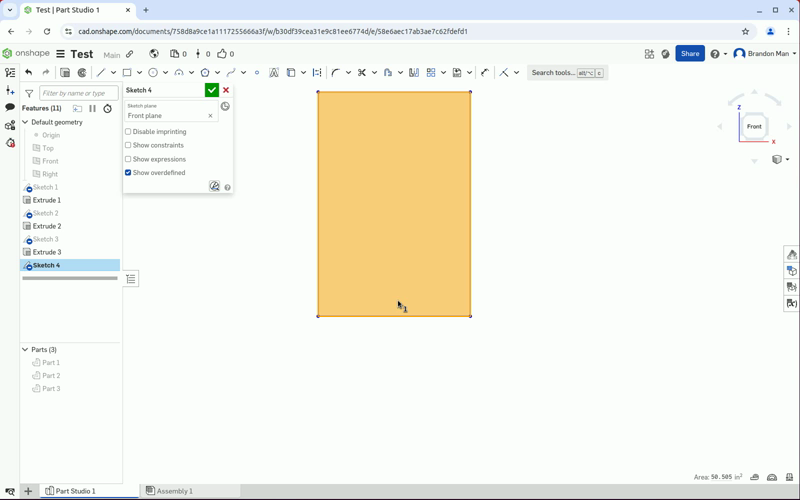
scroll(-6)
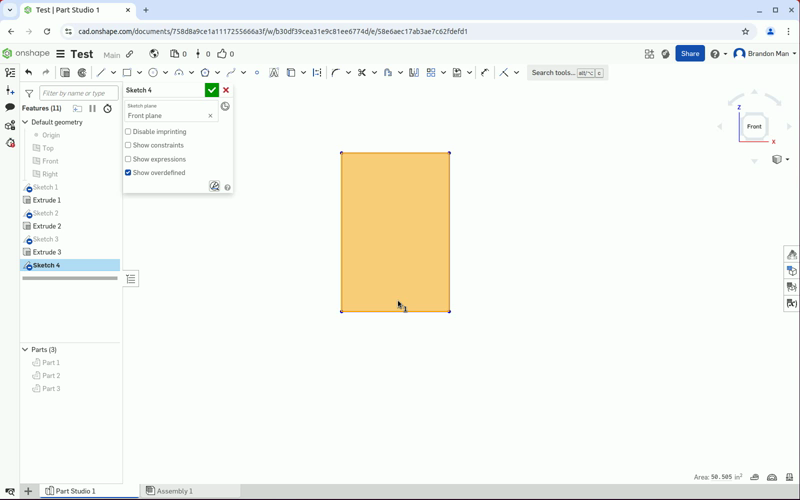
scroll(-6)
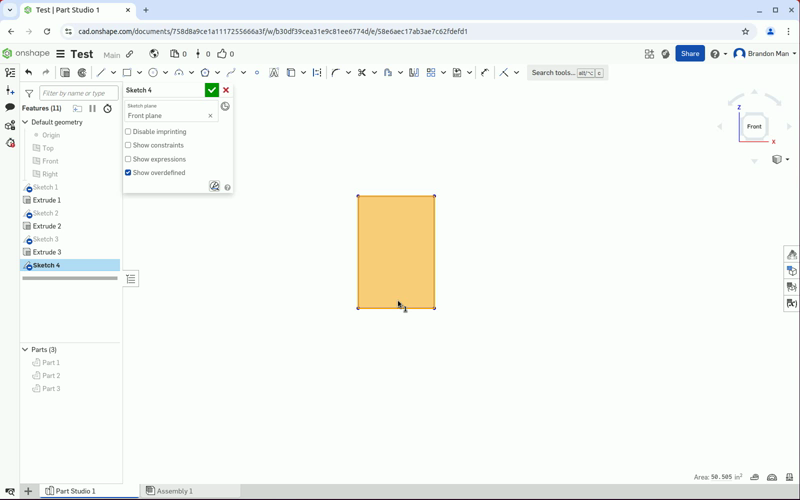
scroll(-6)
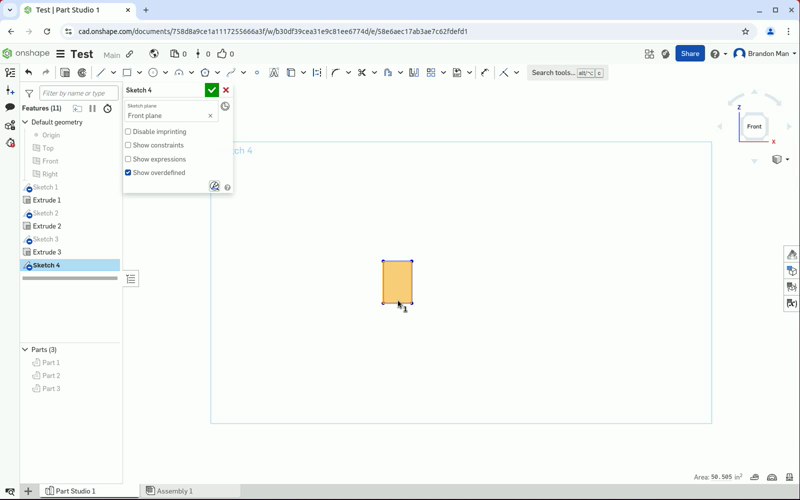
mouse_move(73, 352)
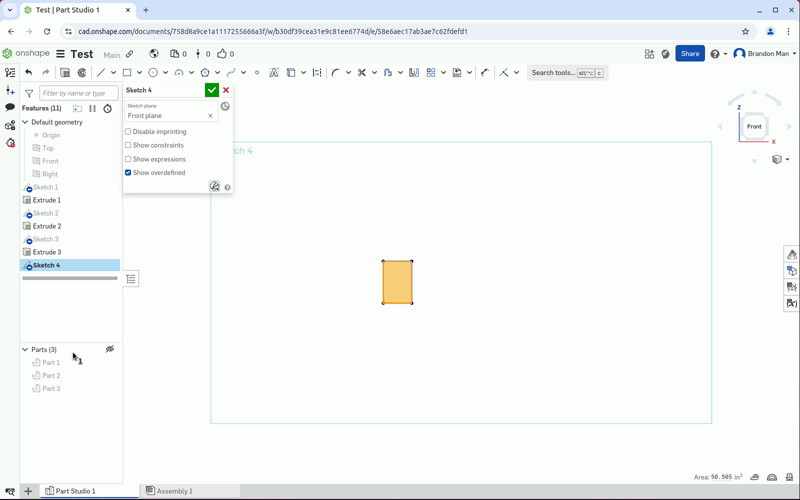
key(shift+y)
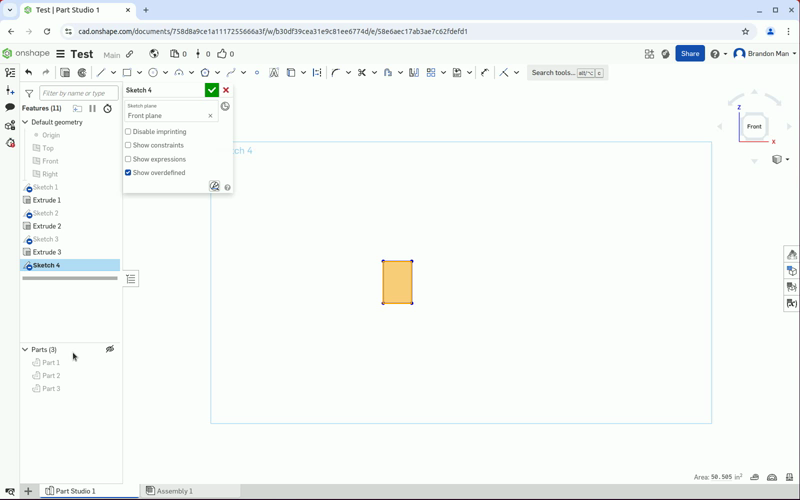
key(shift+e)
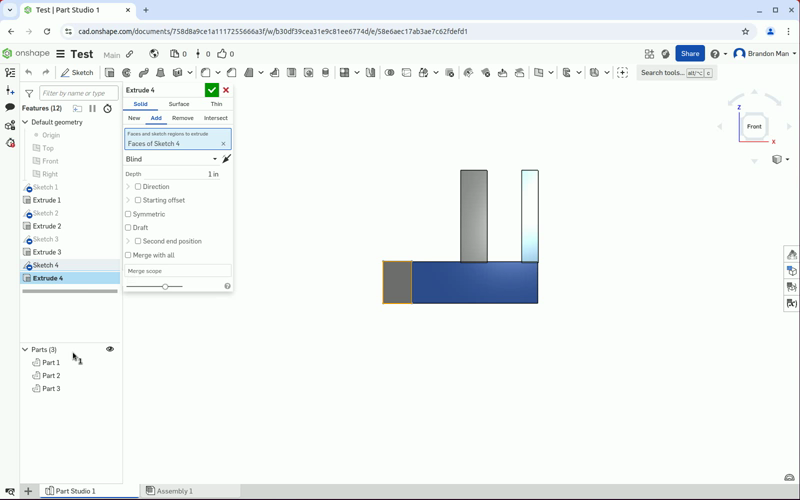
mouse_move(143, 106)
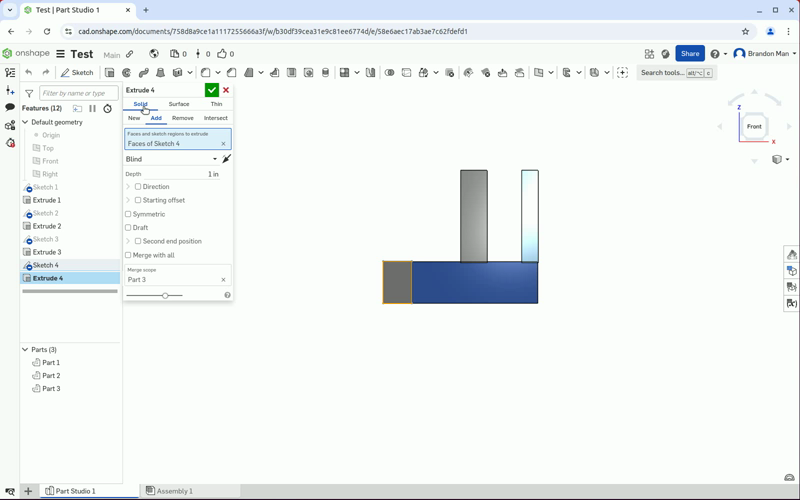
click(143, 106)
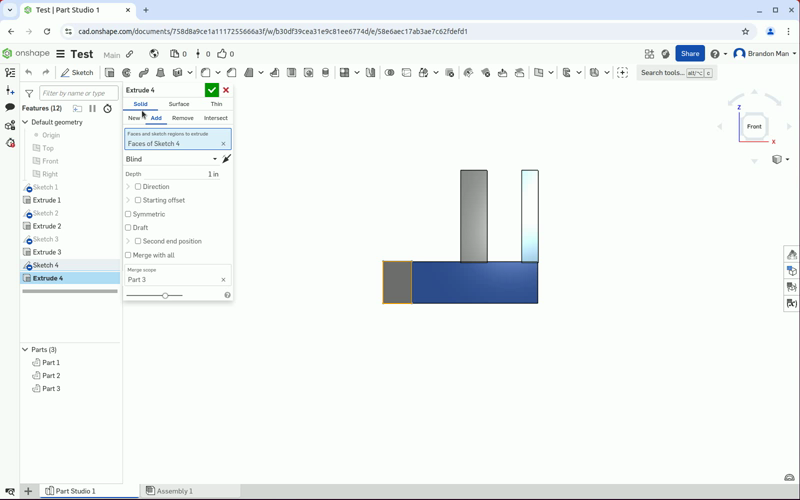
mouse_move(137, 120)
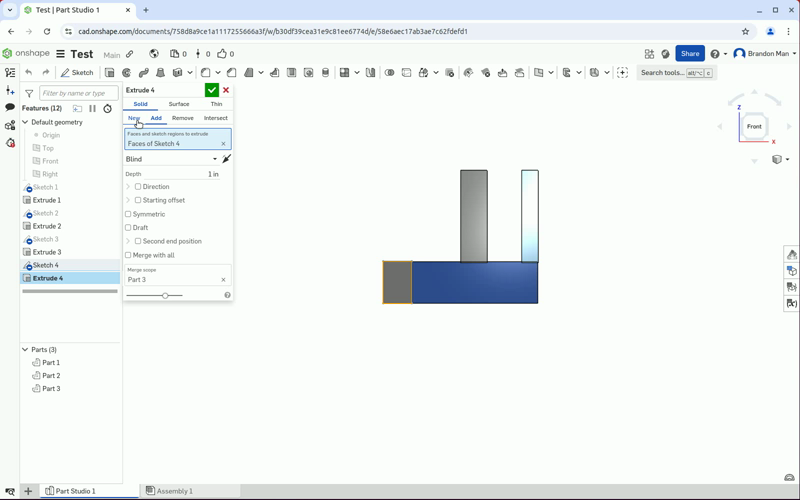
click(137, 120)
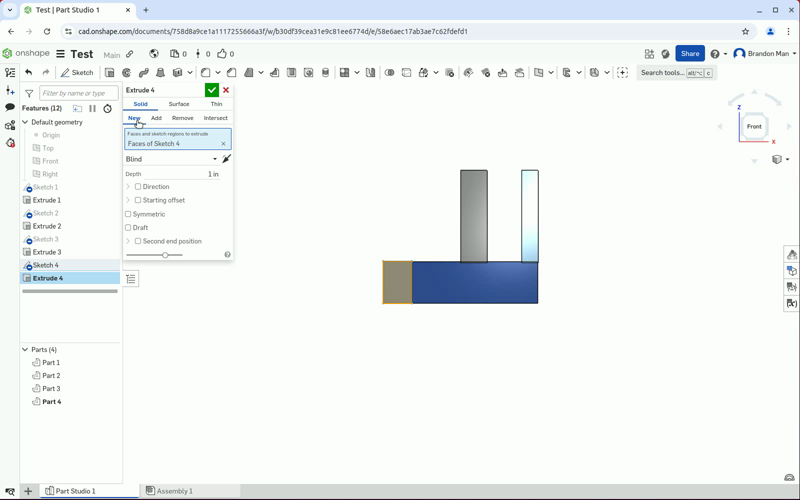
key(tab, 4)
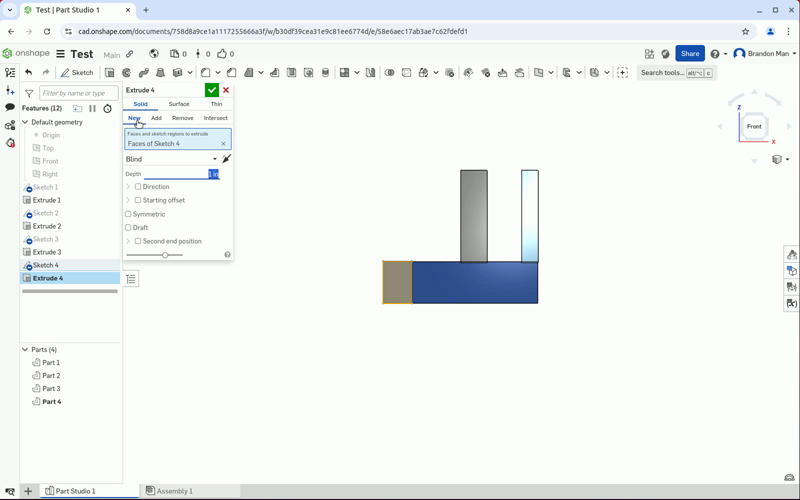
text(14.442)
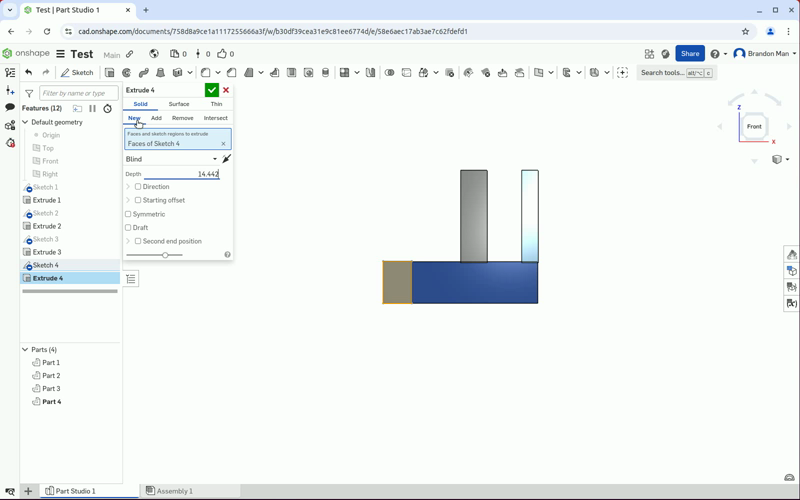
key(tab, 3)
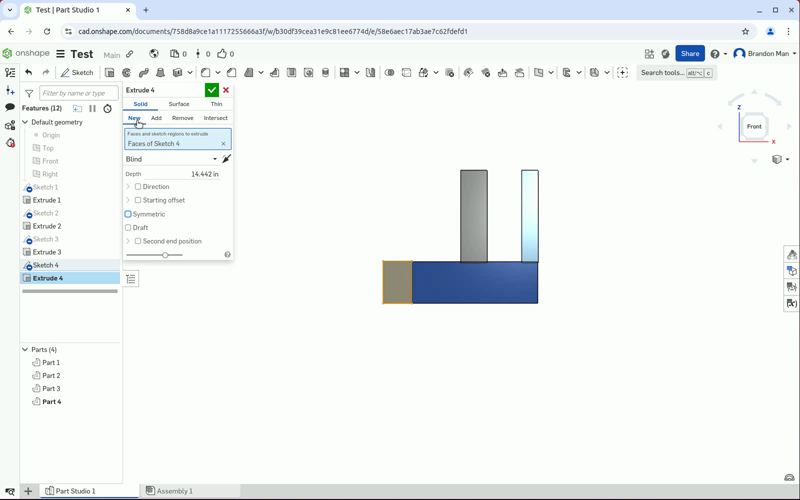
key(space)
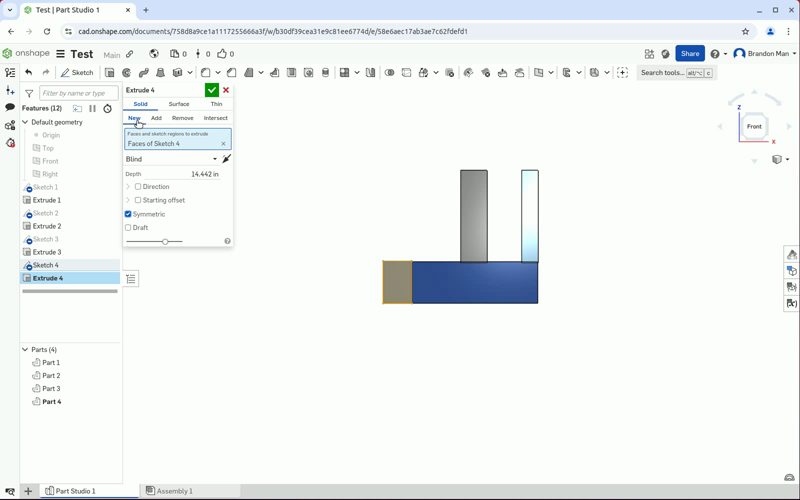
key(enter)
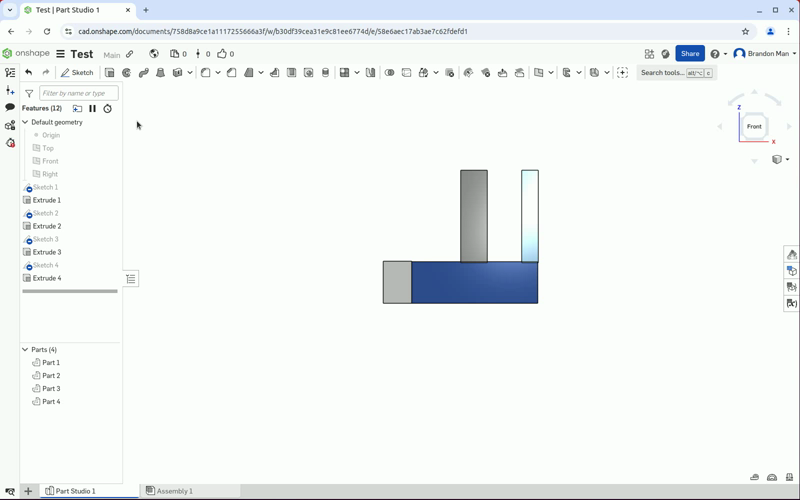
key(shift+h)
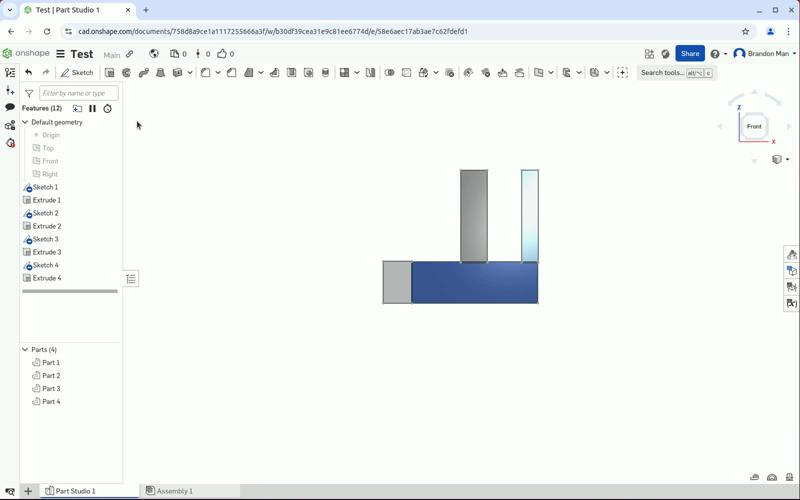
key(shift+h)
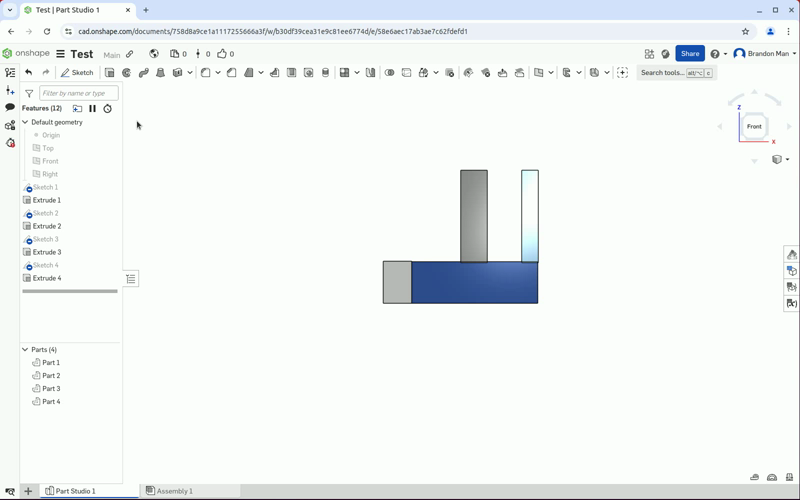
mouse_move(73, 189)
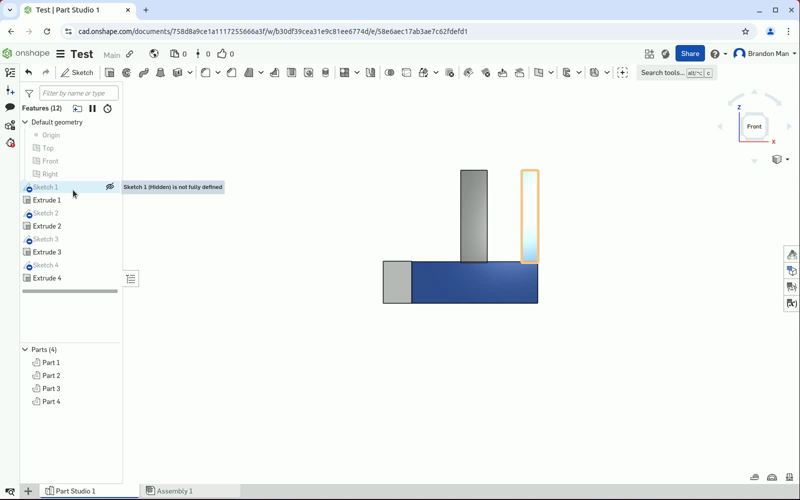
click(73, 189)
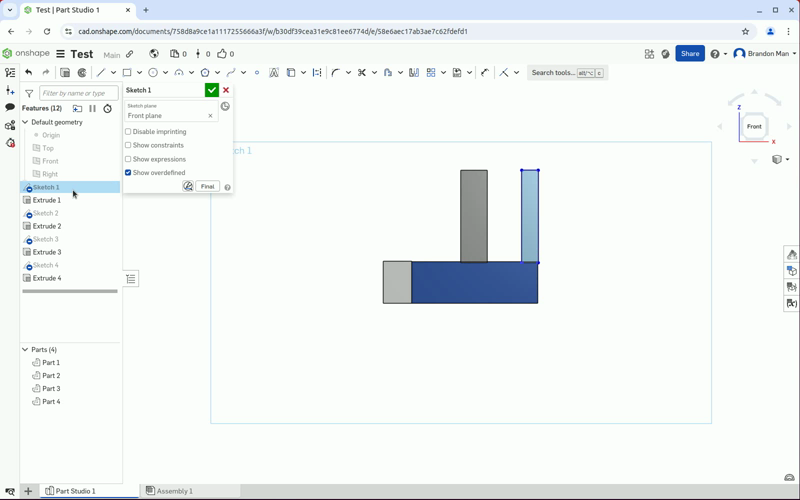
mouse_move(229, 92)
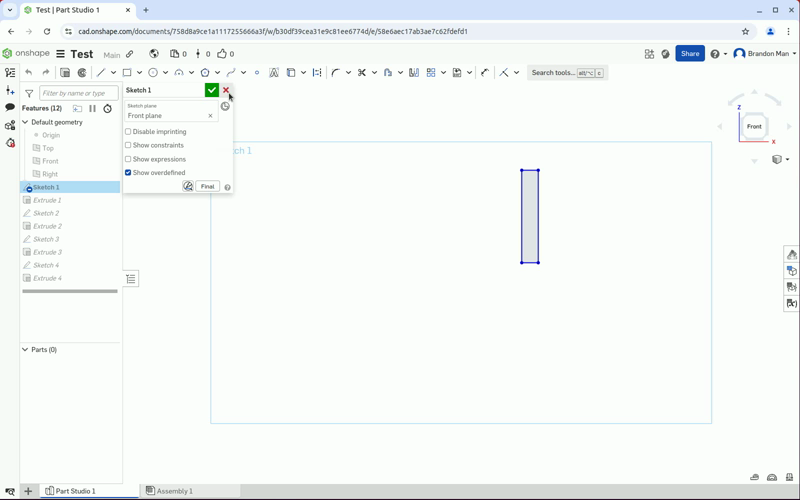
click(229, 92)
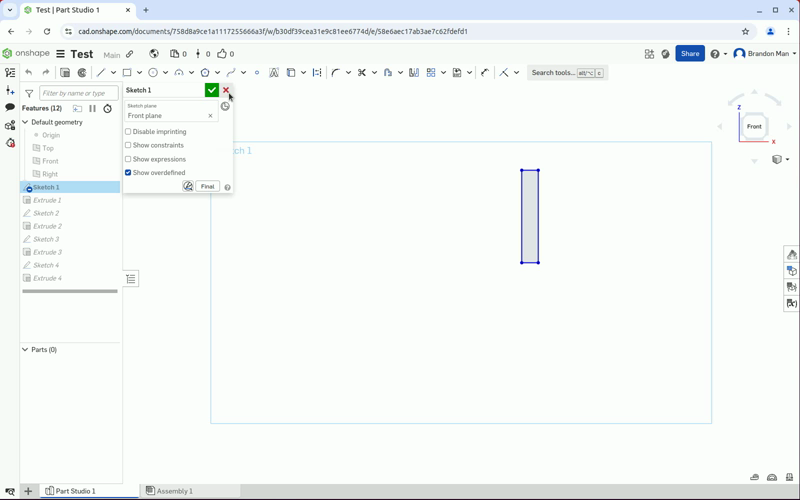
key(shift+s)
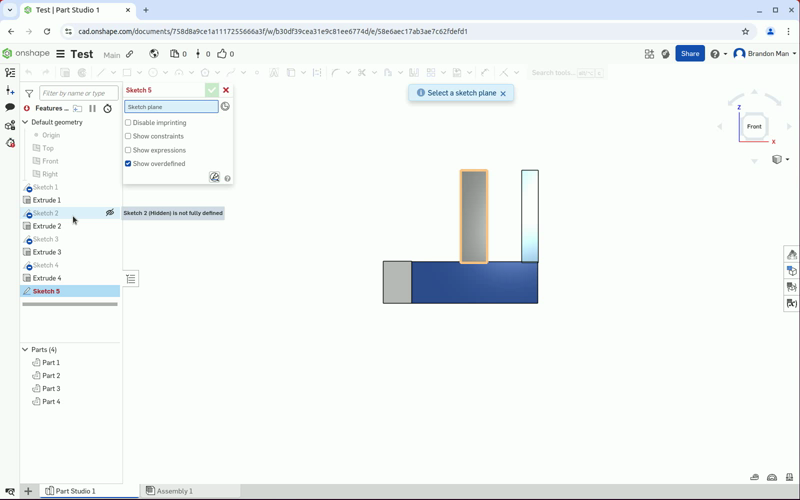
scroll(3)
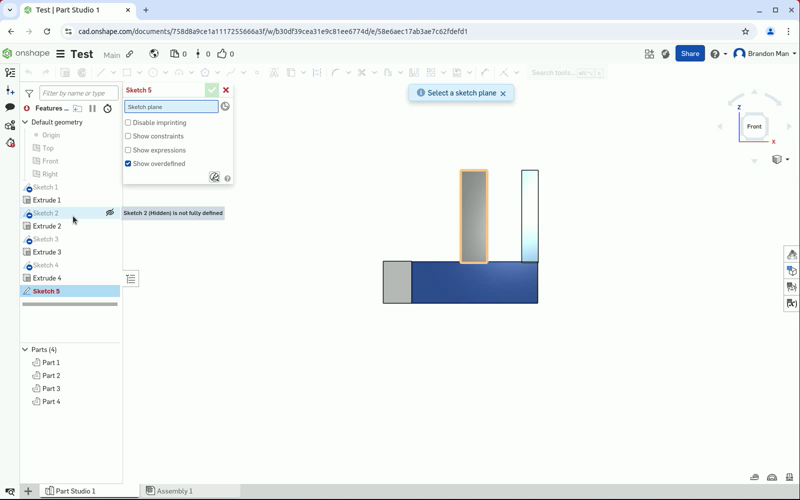
mouse_move(73, 163)
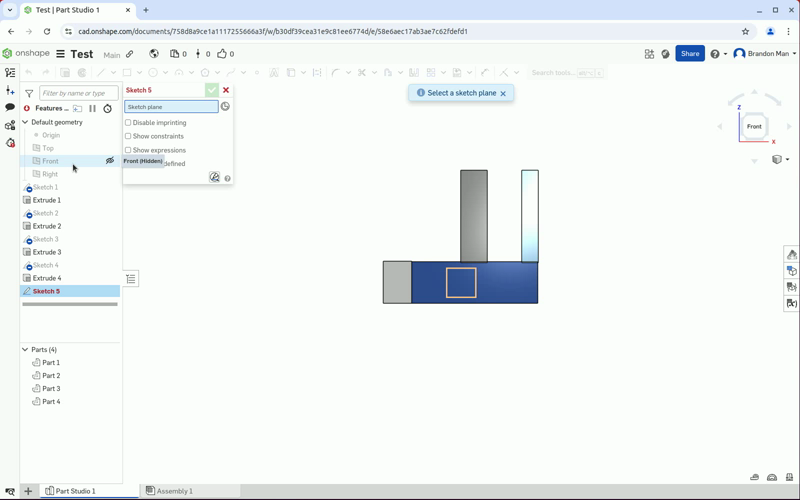
click(73, 163)
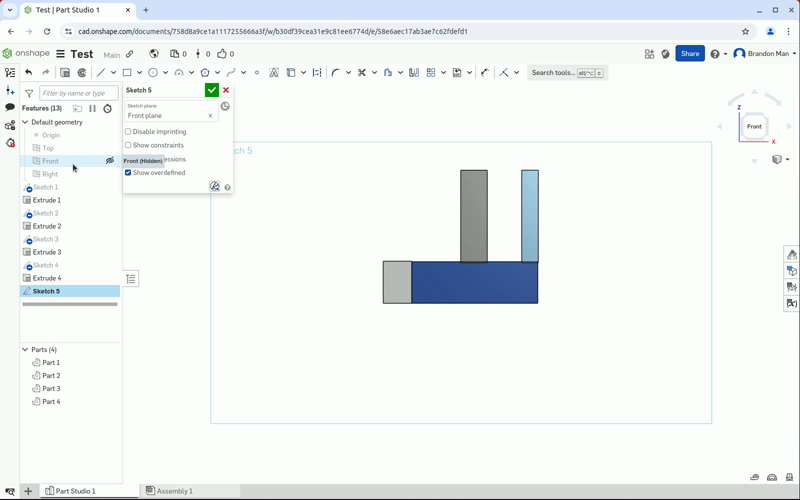
mouse_move(73, 352)
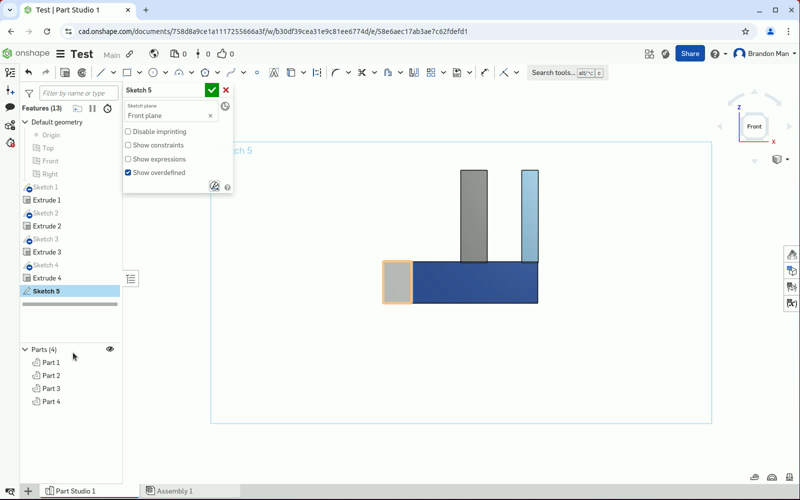
key(y)
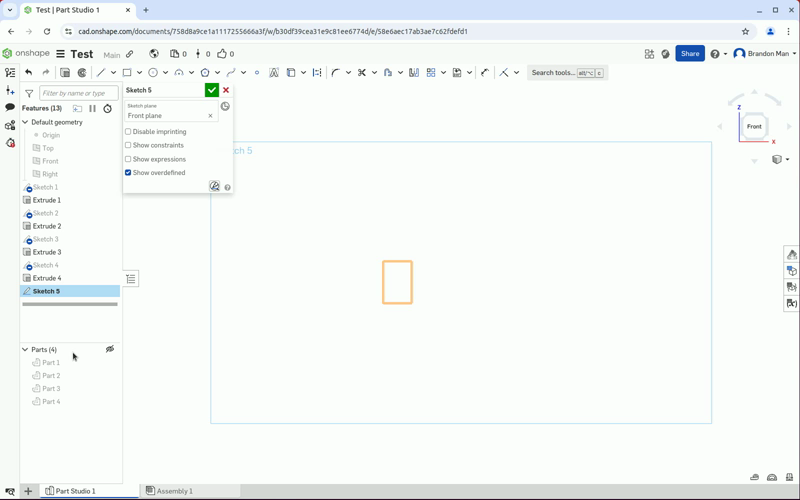
key(l)
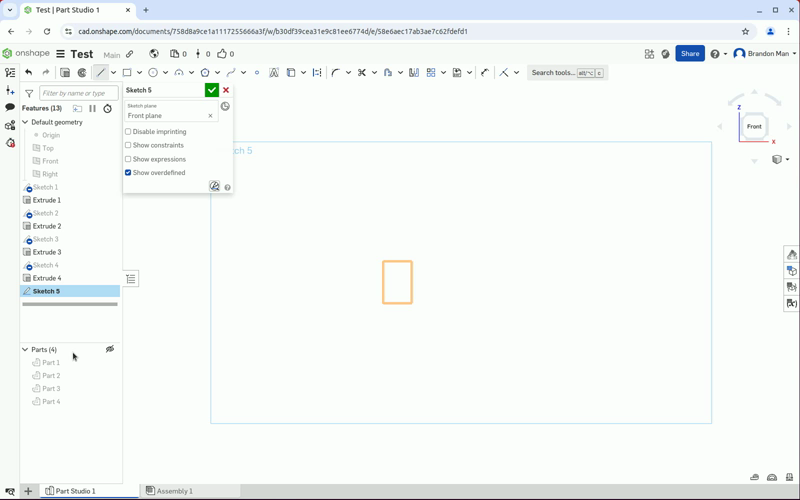
key_down(shift)
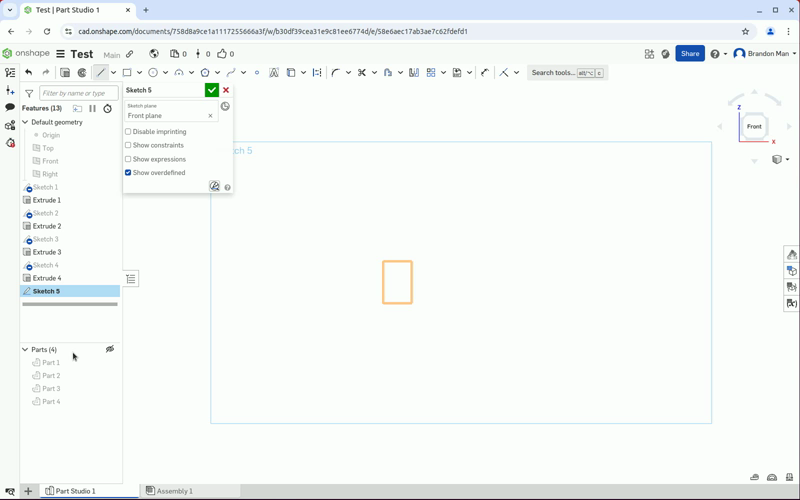
mouse_move(383, 262)
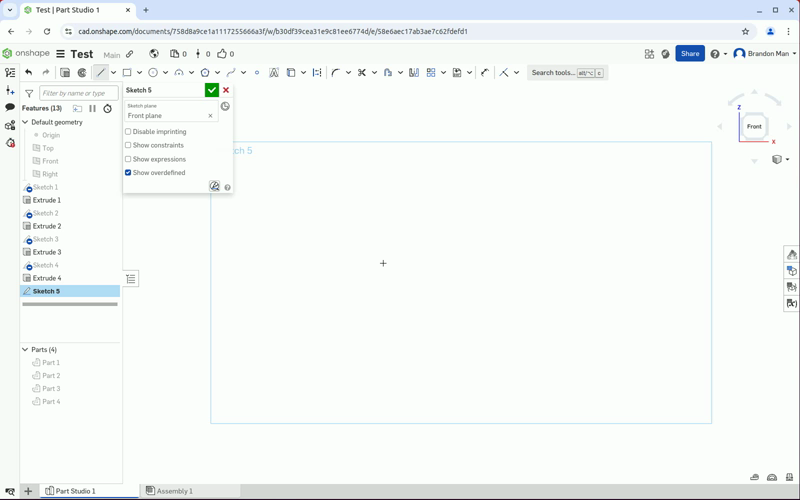
click(383, 262)
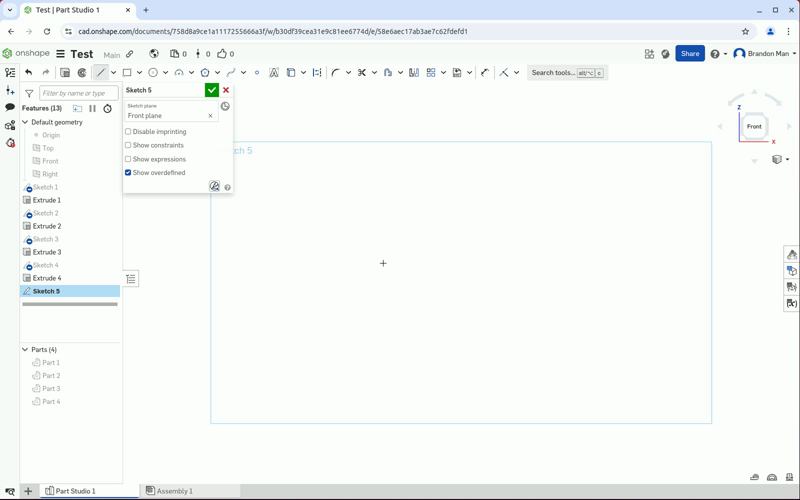
key_up(shift)
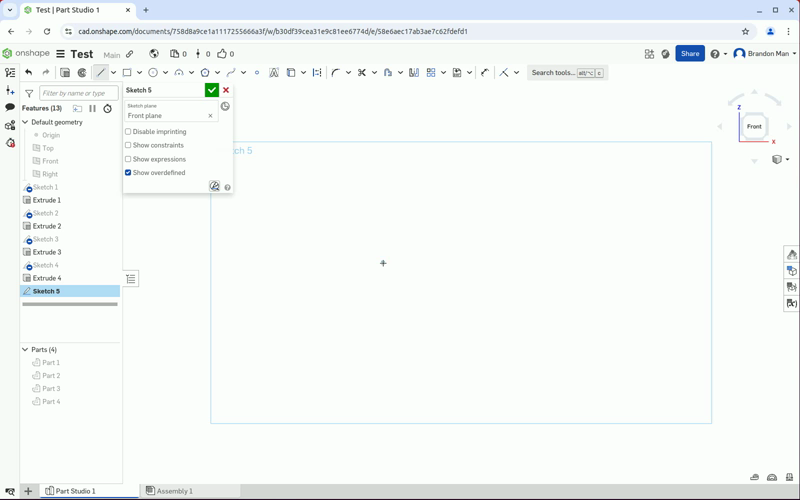
key_down(shift)
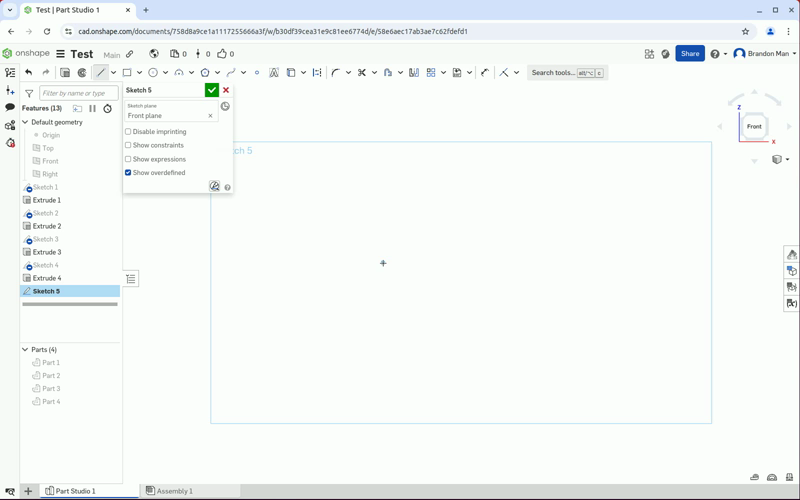
mouse_move(413, 262)
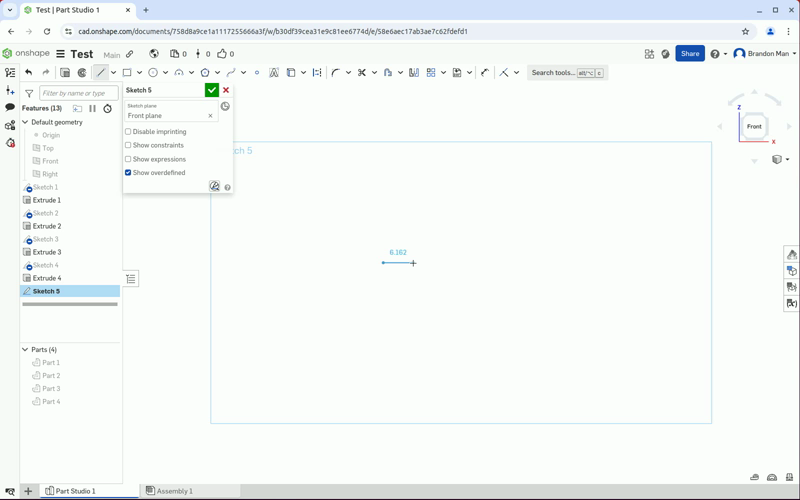
mouse_move(411, 262)
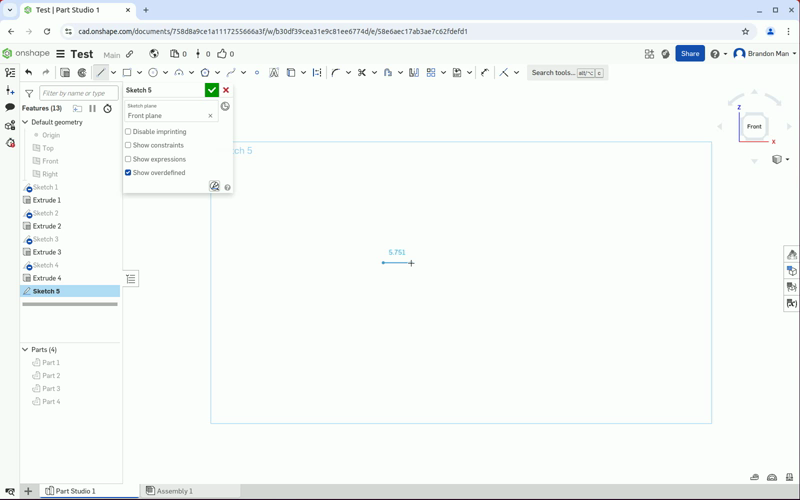
click(411, 262)
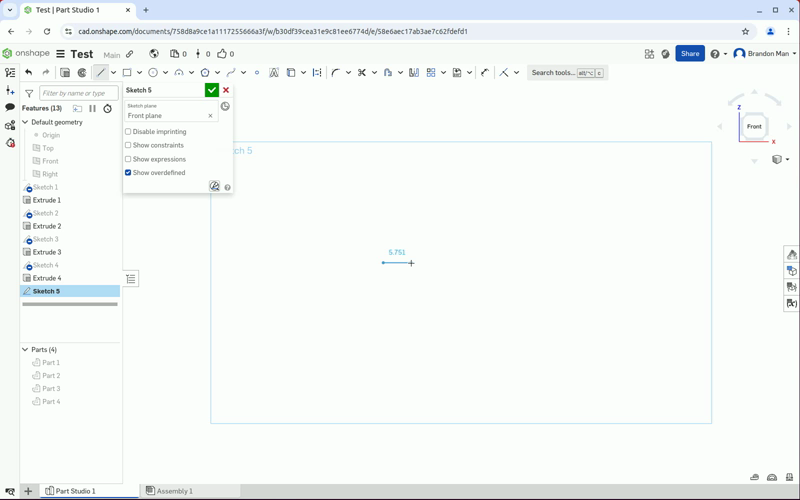
key_up(shift)
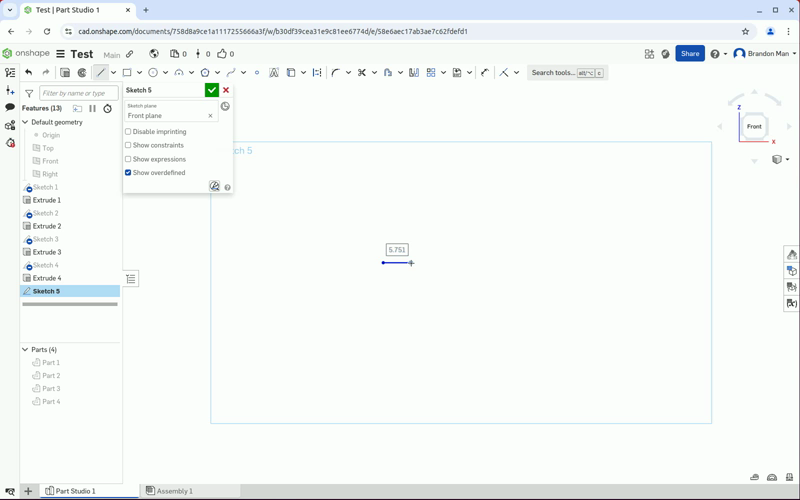
key_down(shift)
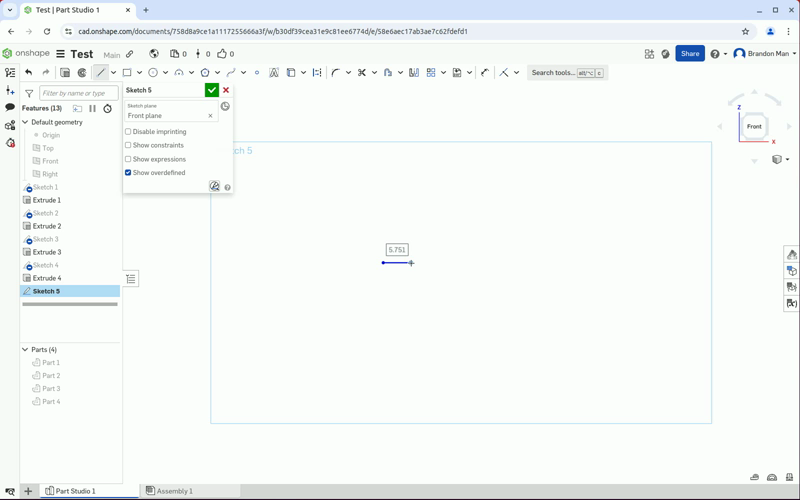
mouse_move(441, 262)
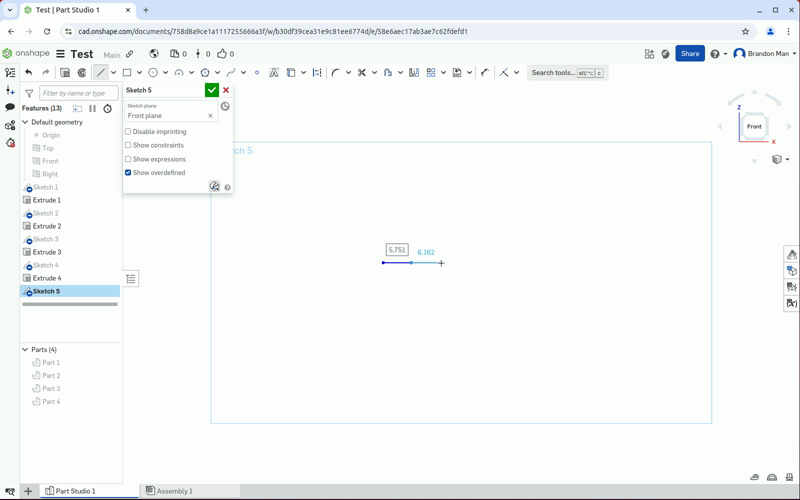
mouse_move(411, 232)
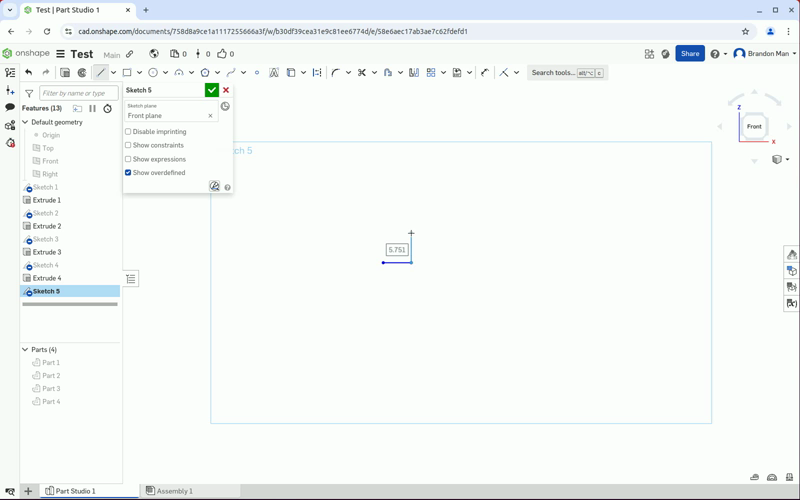
click(411, 232)
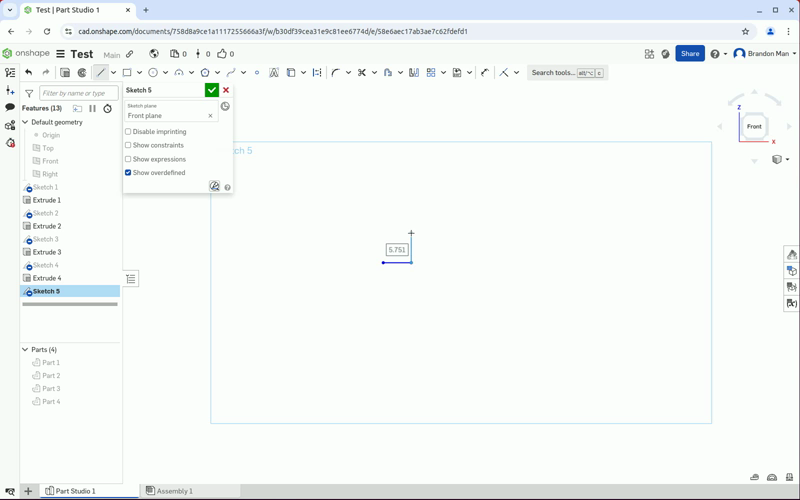
key_up(shift)
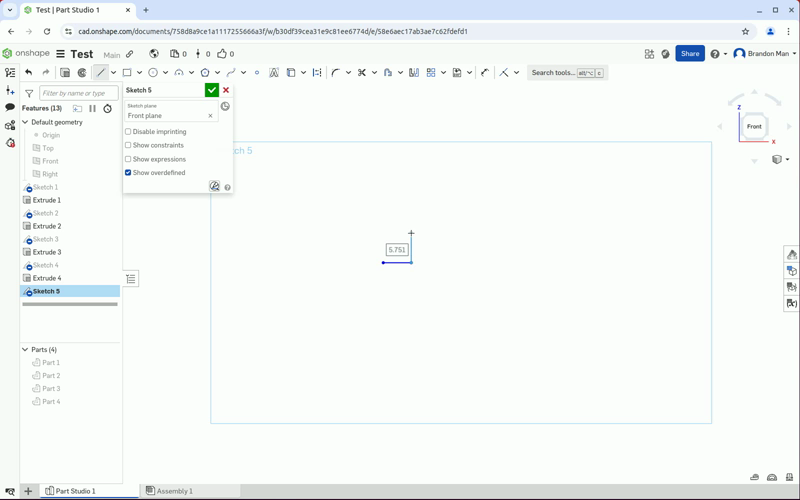
key_down(shift)
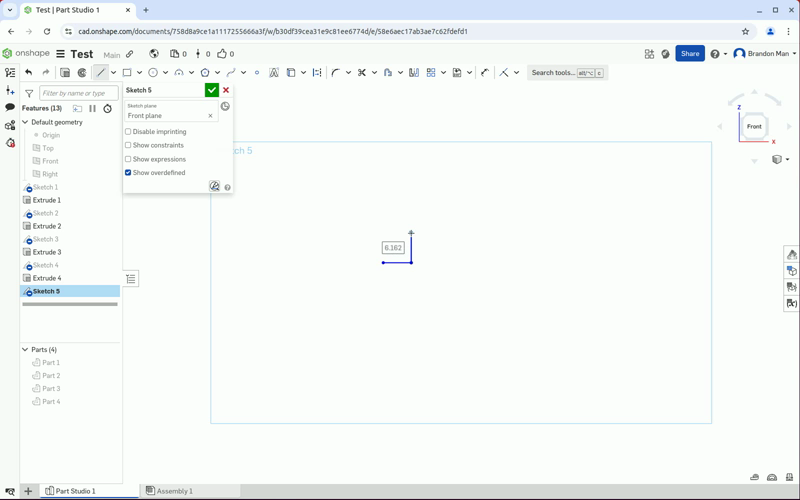
mouse_move(441, 232)
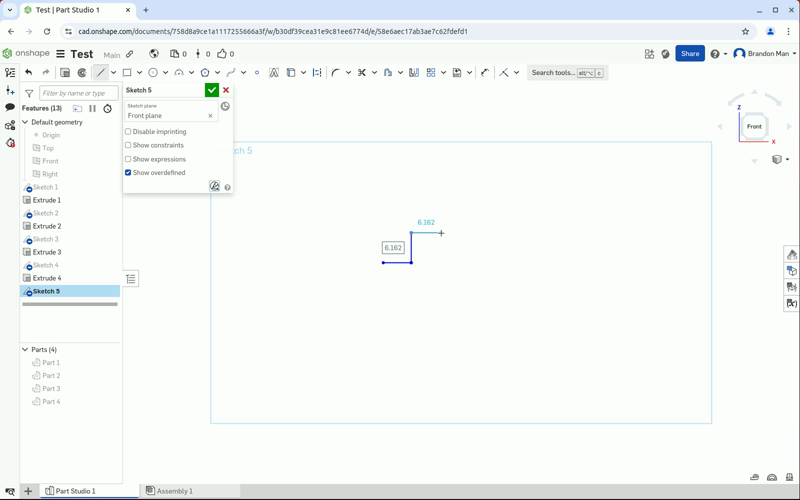
mouse_move(383, 232)
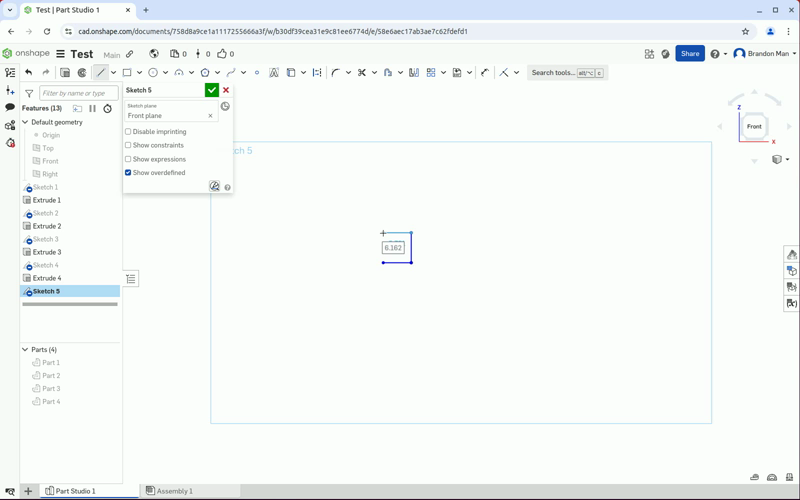
click(383, 232)
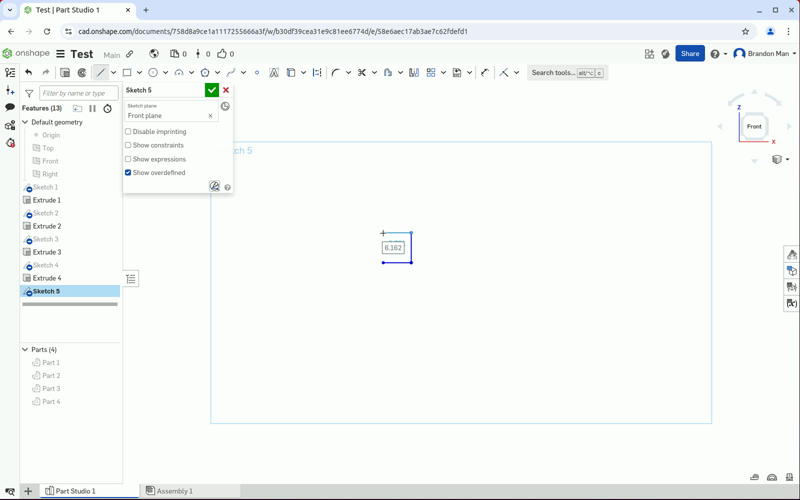
key_up(shift)
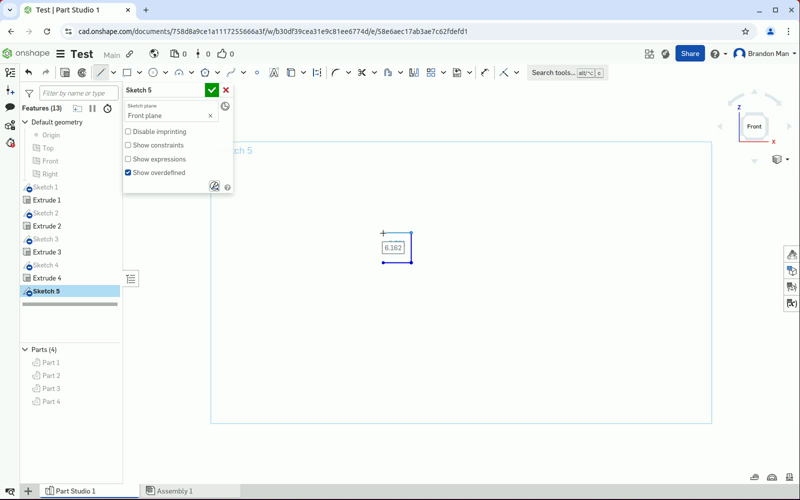
mouse_move(413, 232)
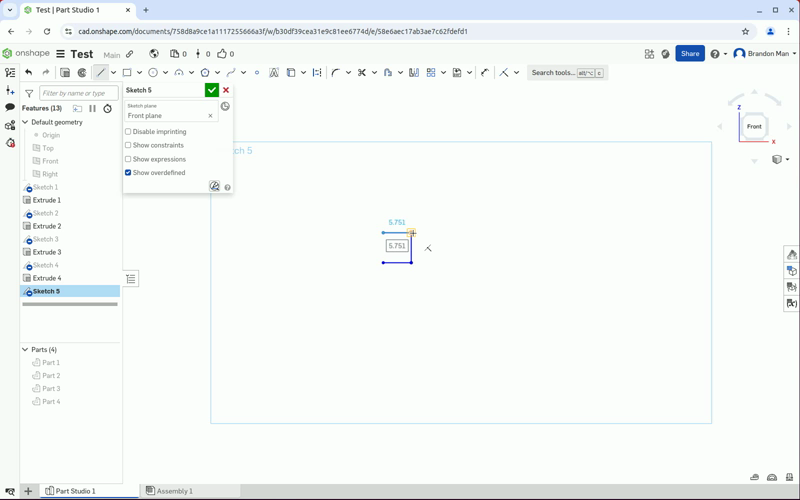
key_down(shift)
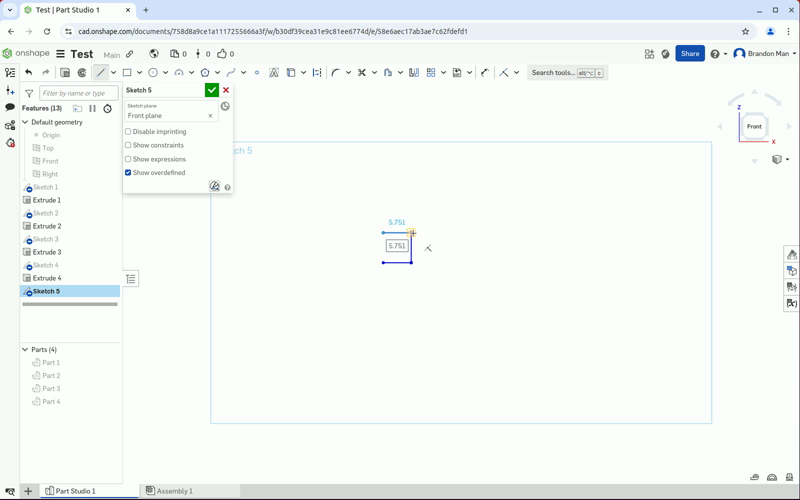
mouse_move(383, 262)
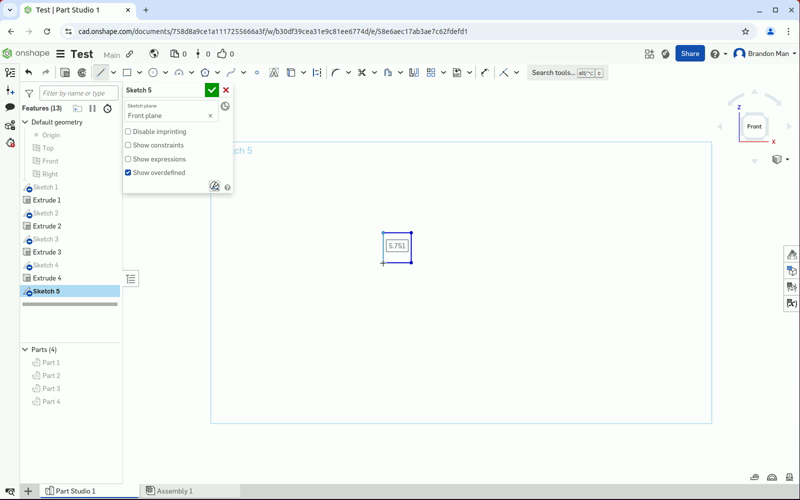
key_up(shift)
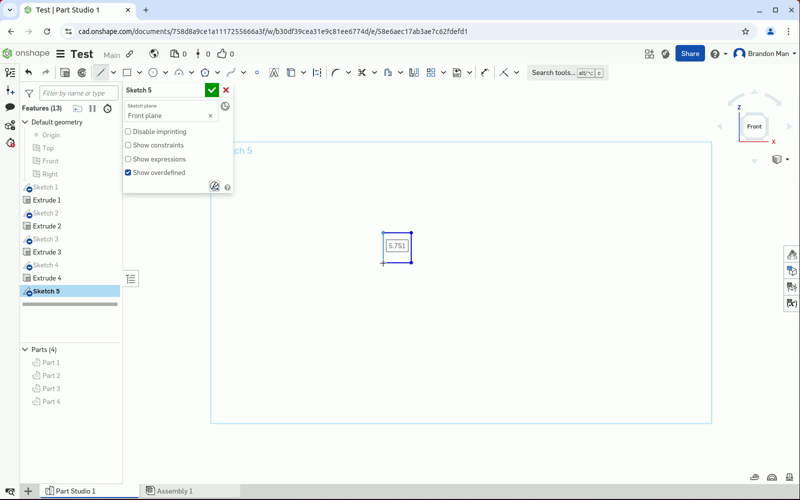
click(383, 262)
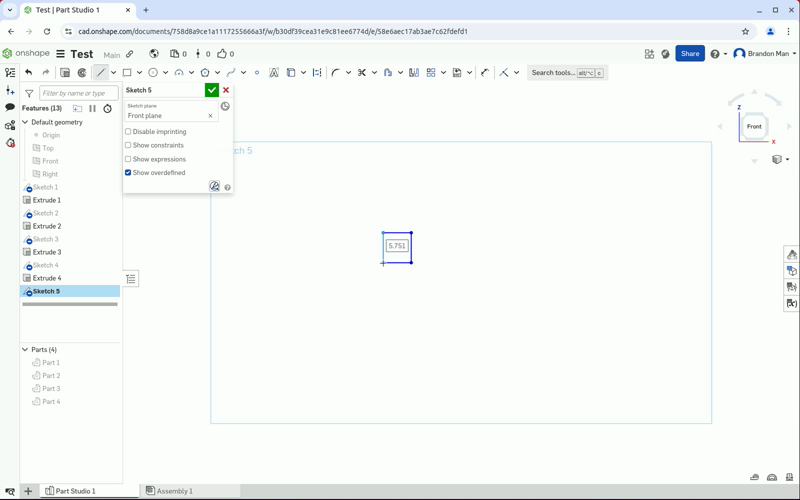
key(esc)
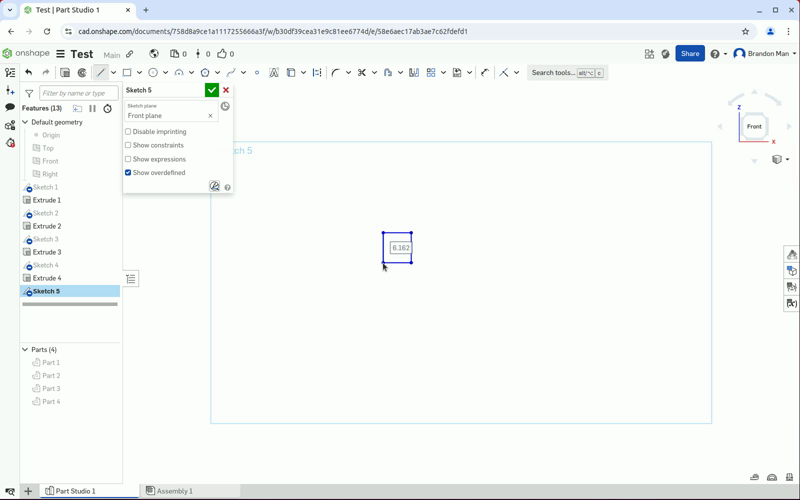
mouse_move(400, 261)
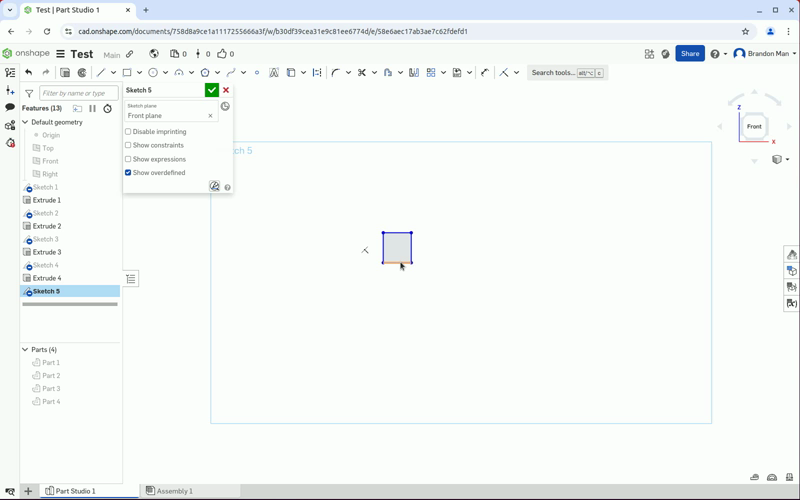
scroll(6)
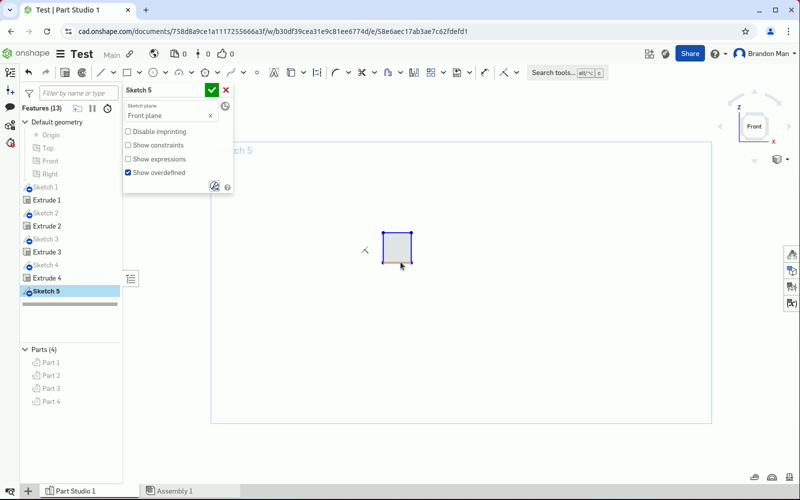
scroll(6)
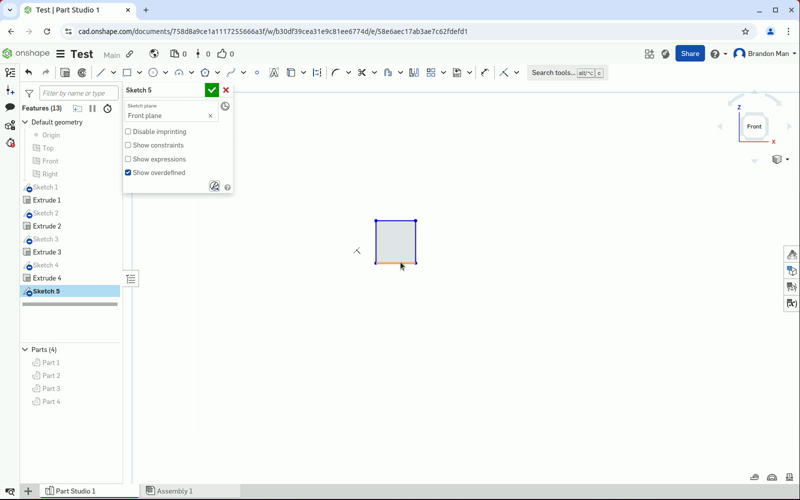
scroll(6)
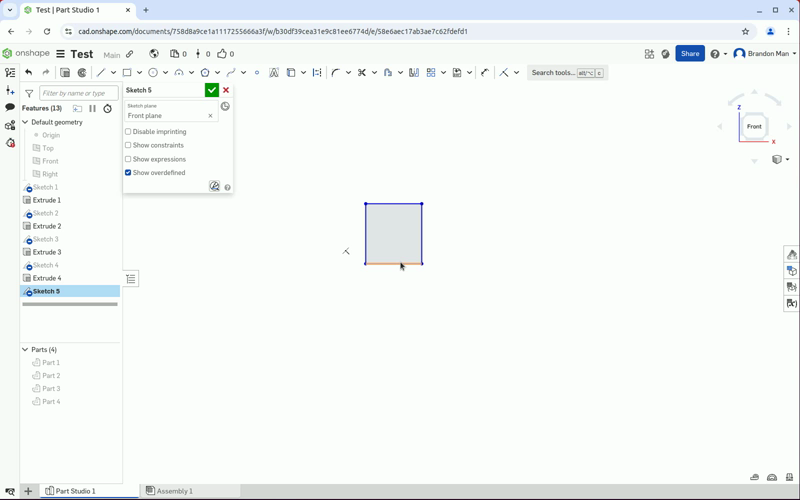
scroll(6)
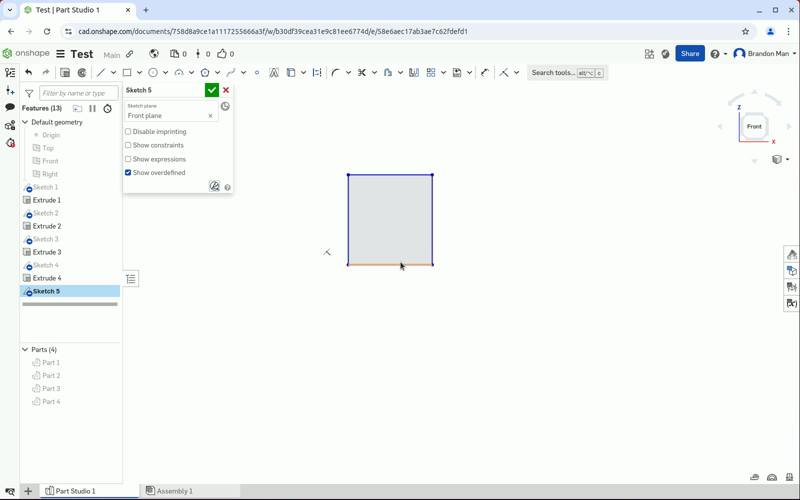
scroll(6)
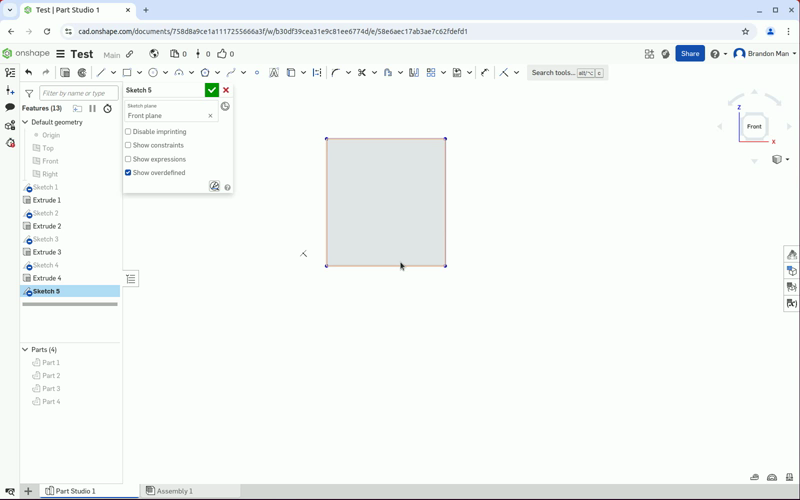
scroll(6)
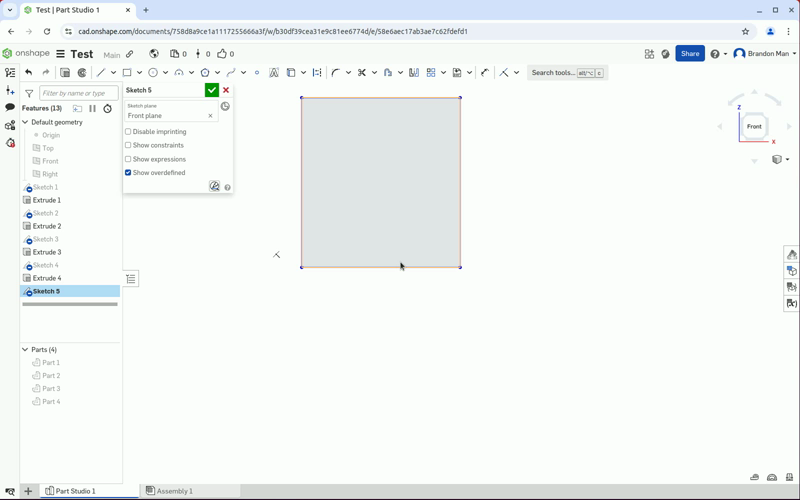
scroll(6)
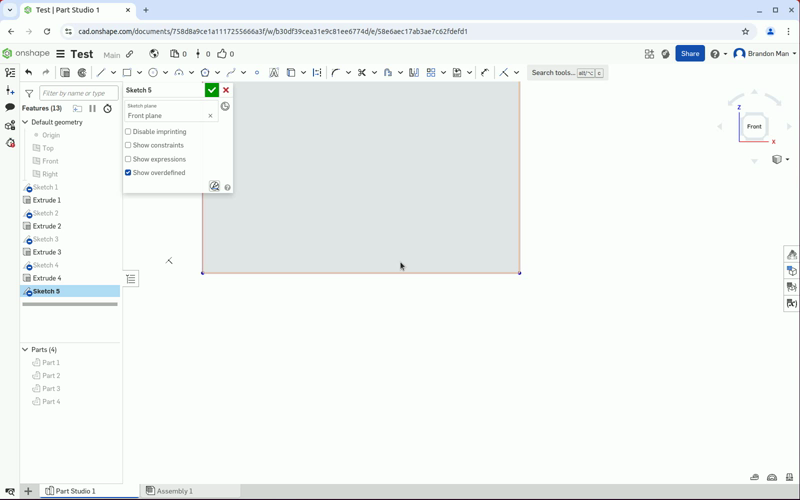
click(400, 261)
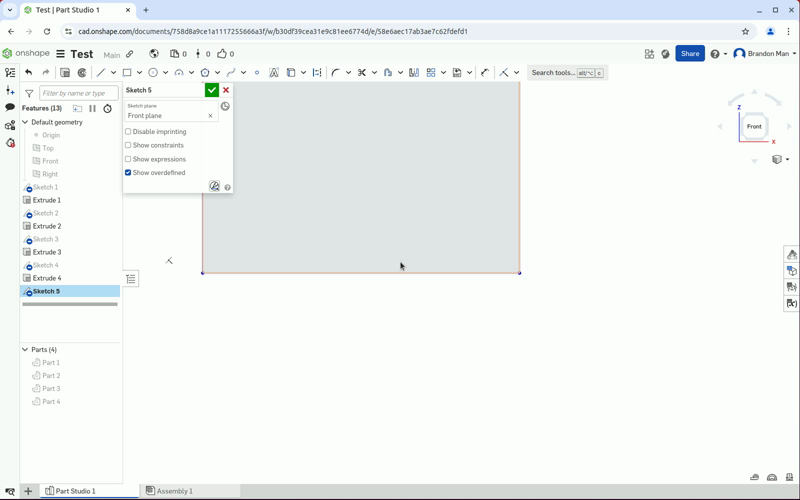
scroll(-6)
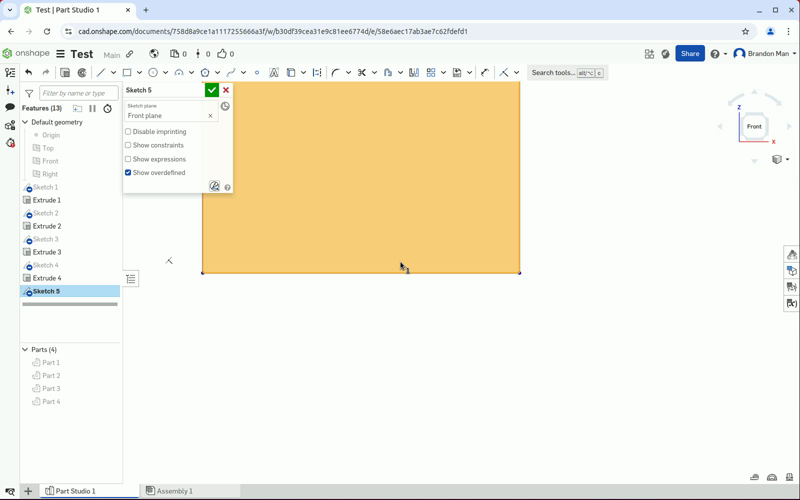
scroll(-6)
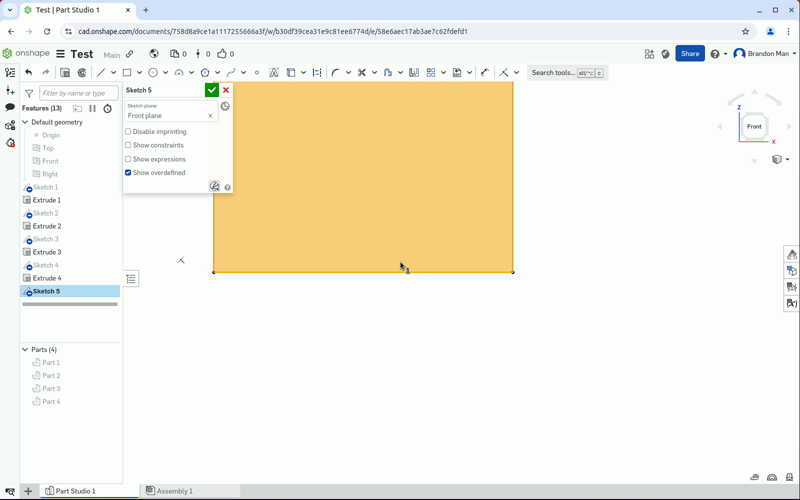
scroll(-6)
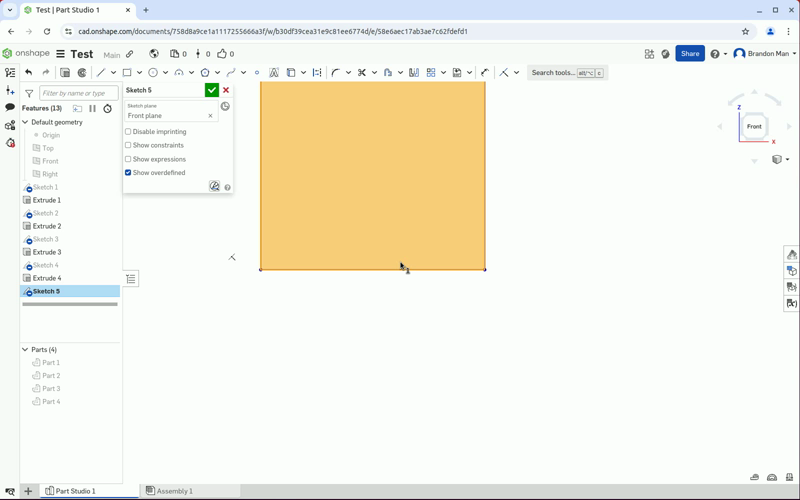
scroll(-6)
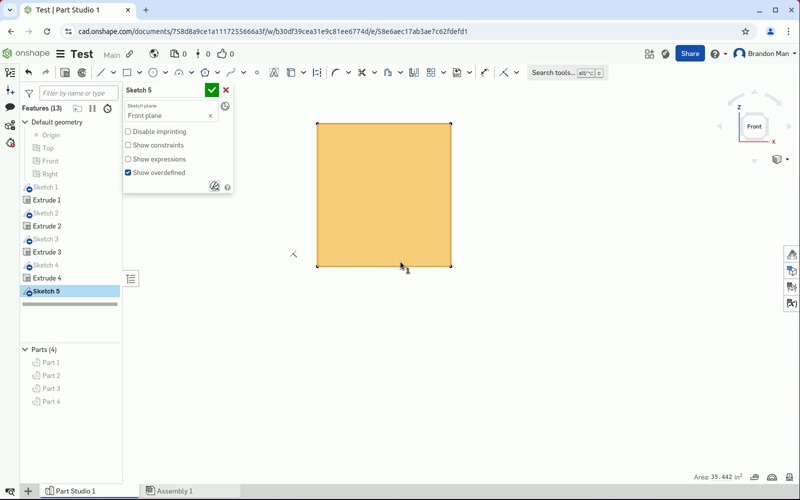
scroll(-6)
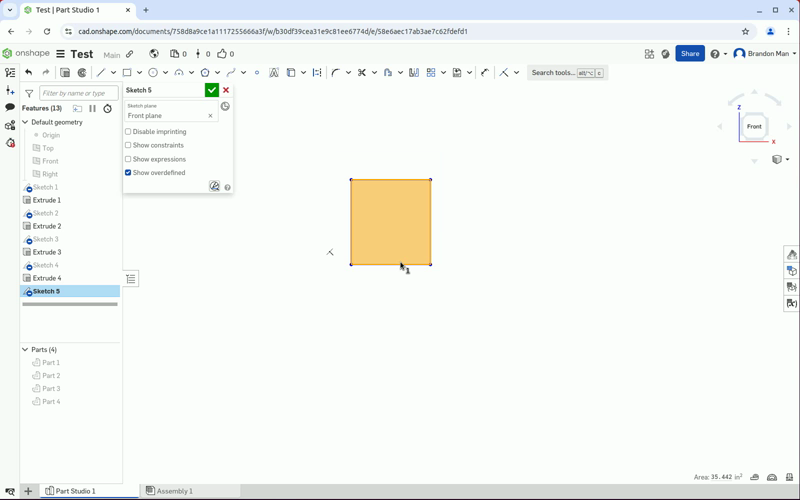
scroll(-6)
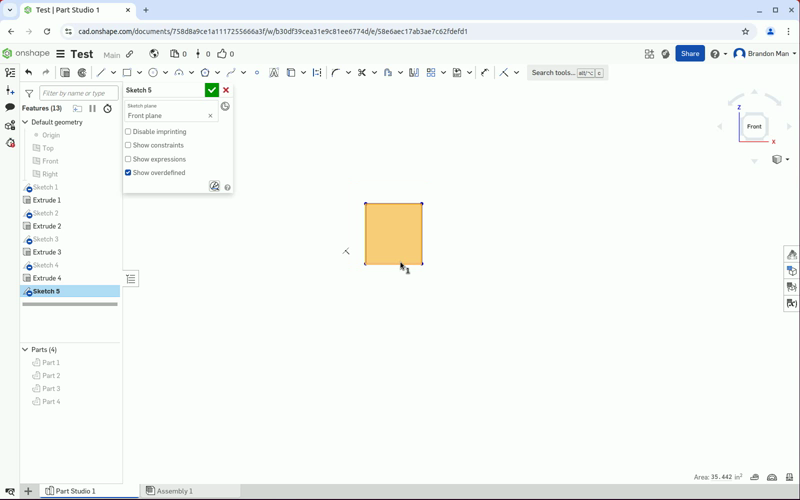
scroll(-6)
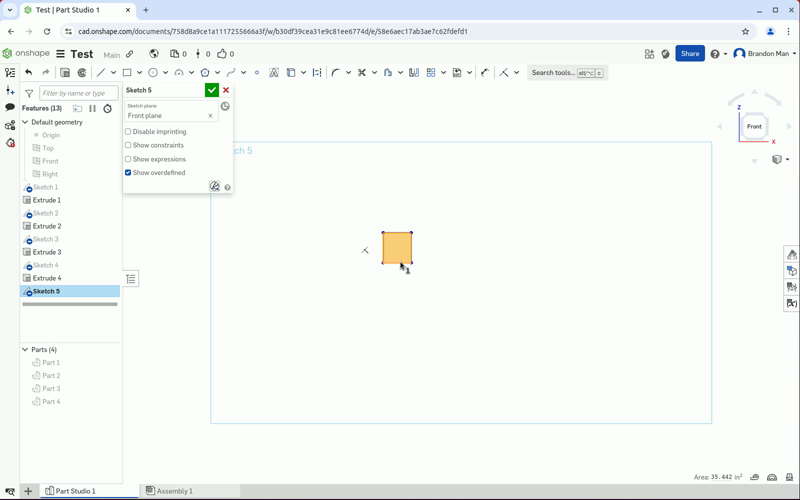
mouse_move(73, 352)
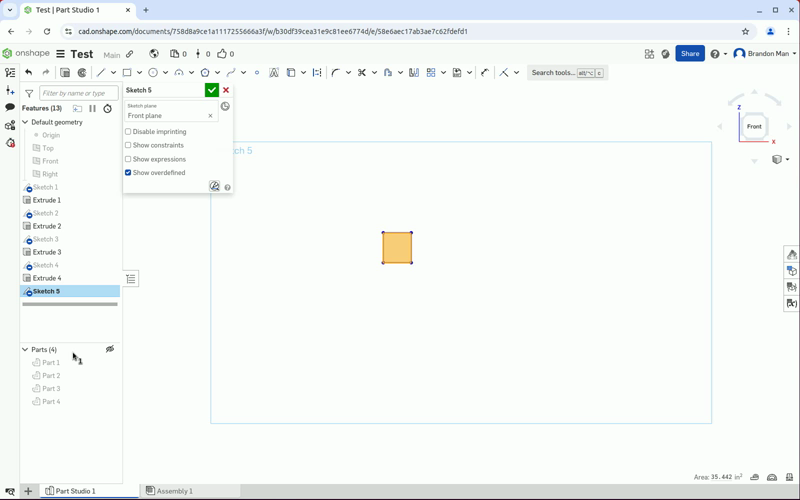
key(shift+y)
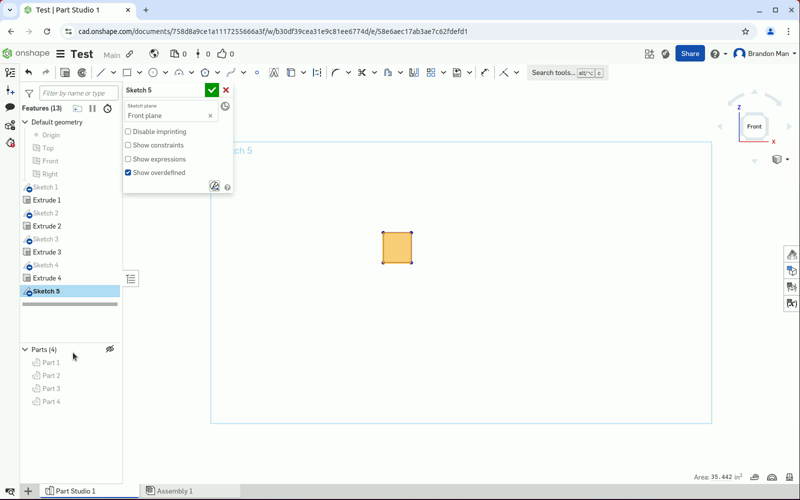
key(shift+e)
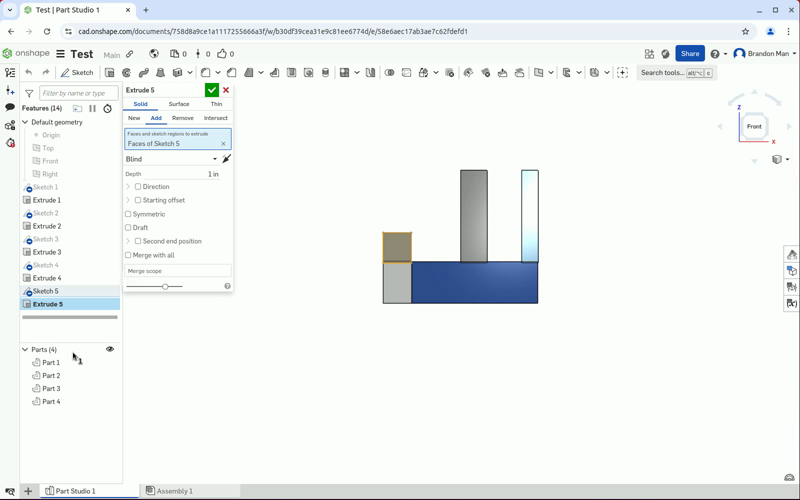
mouse_move(143, 106)
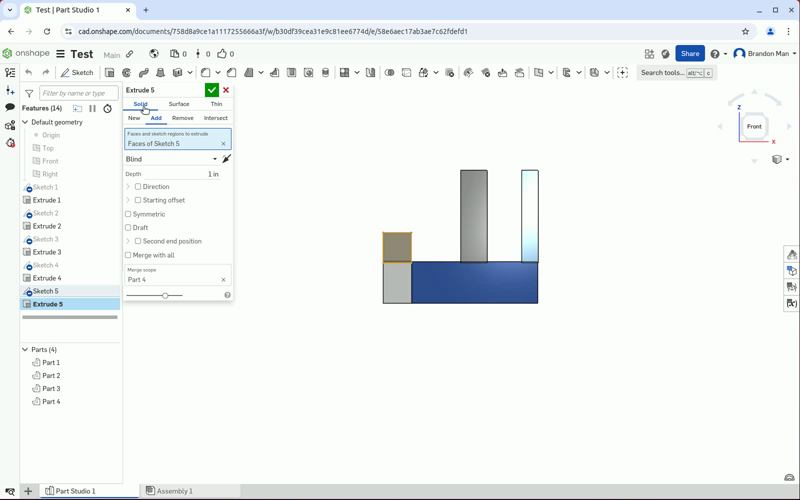
click(143, 106)
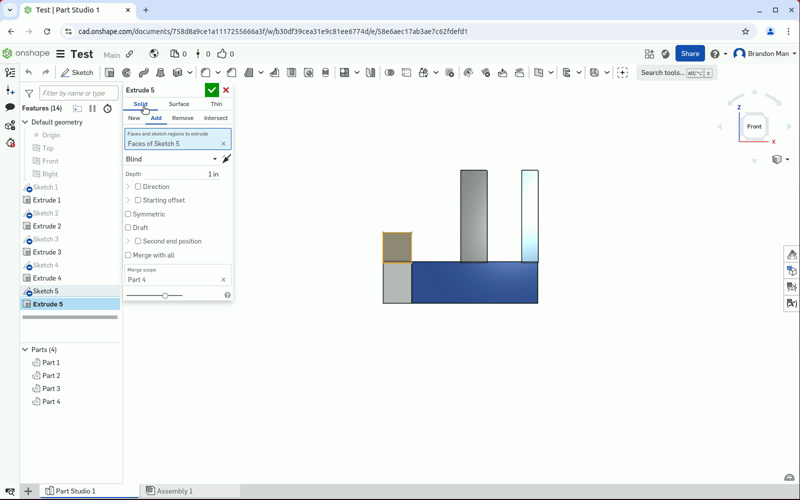
mouse_move(137, 120)
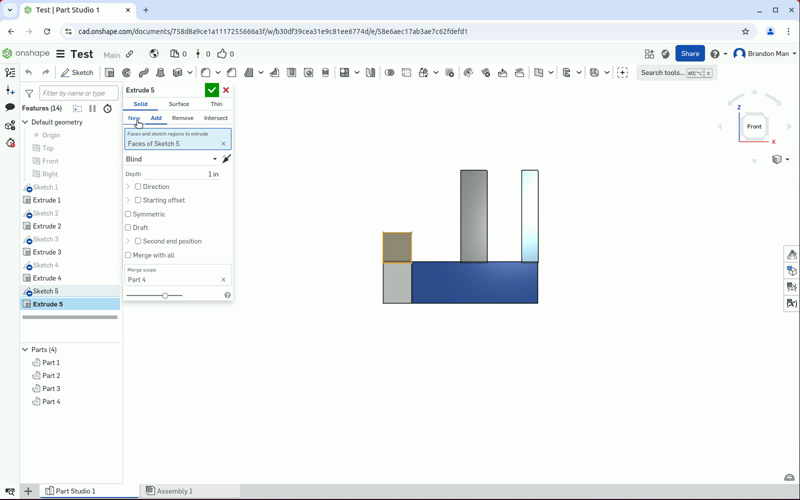
click(137, 120)
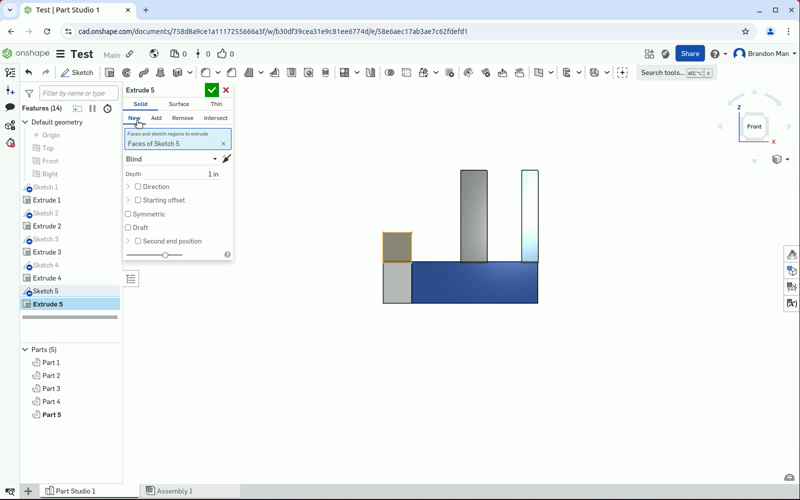
key(tab, 4)
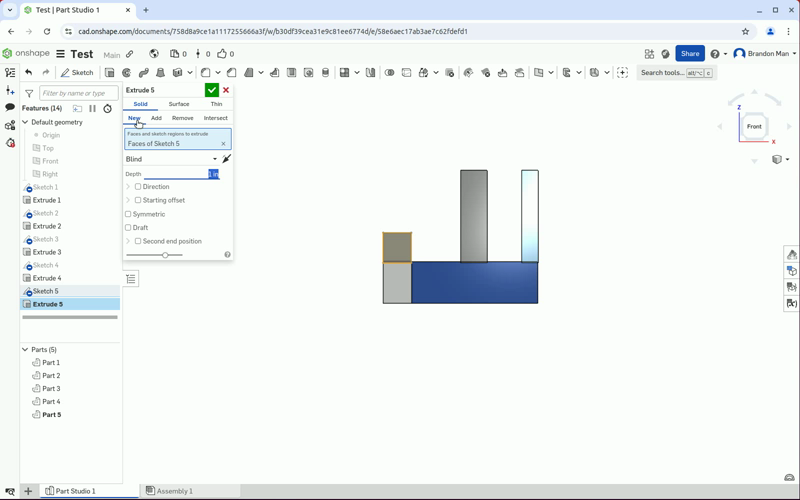
text(14.442)
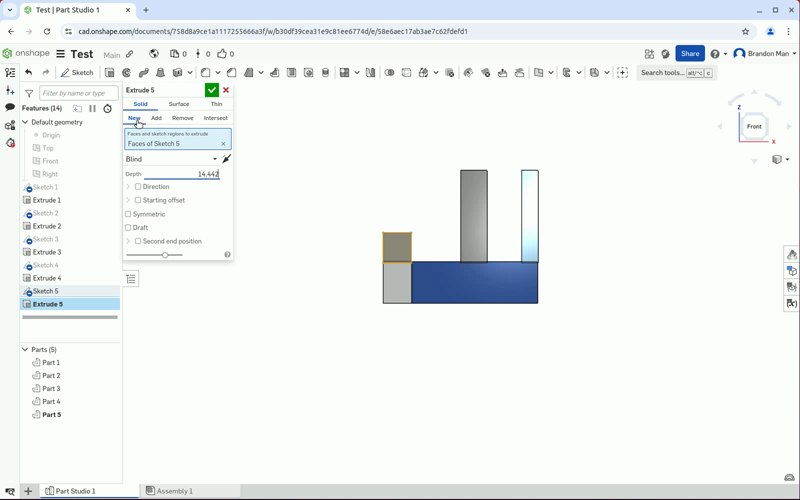
key(tab, 3)
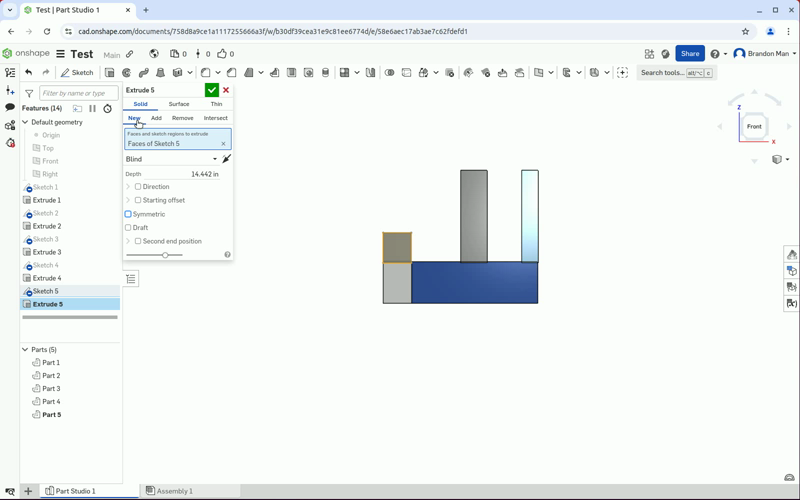
key(space)
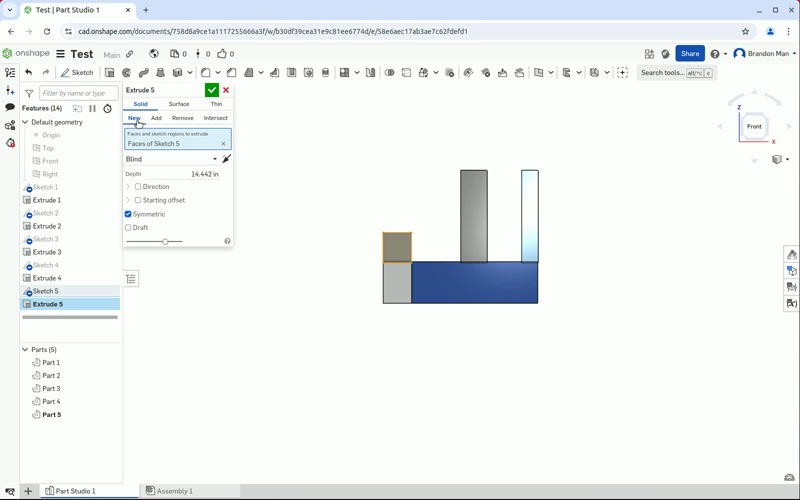
key(enter)
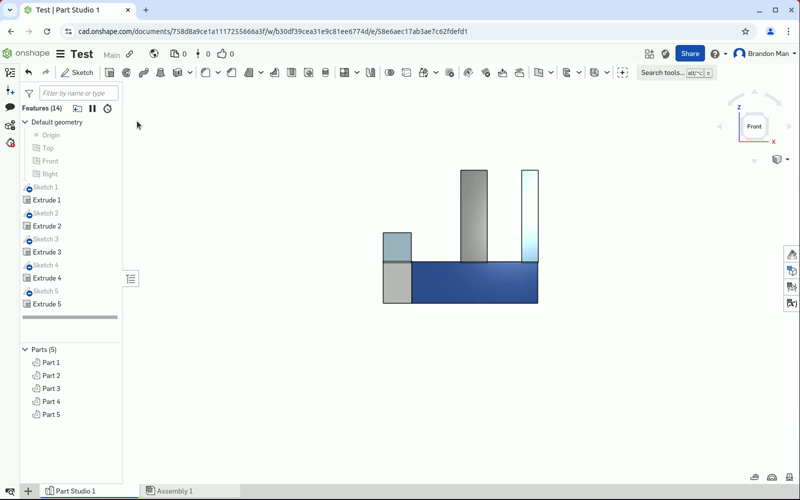
key(shift+h)
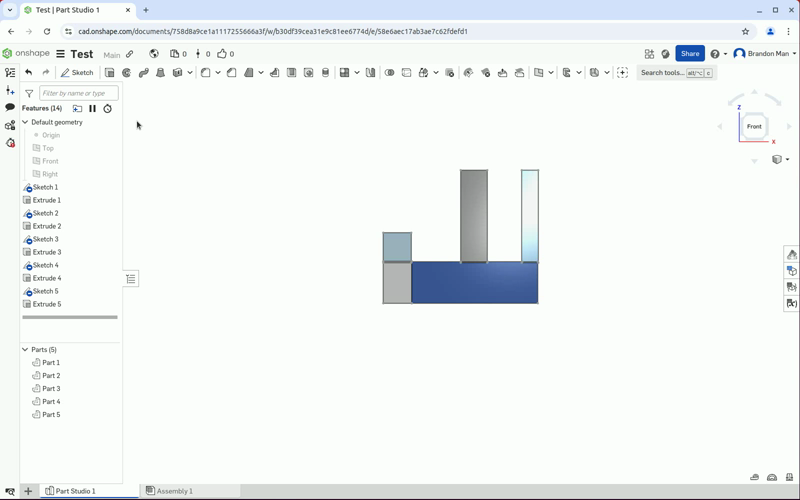
key(shift+h)
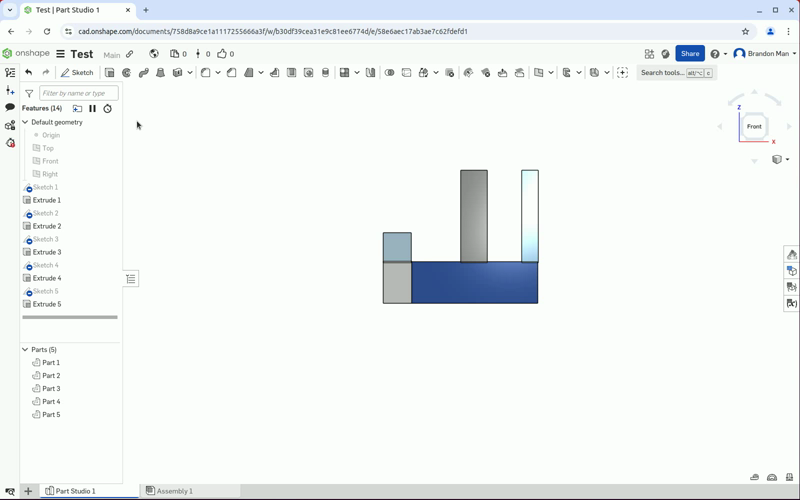
mouse_move(73, 189)
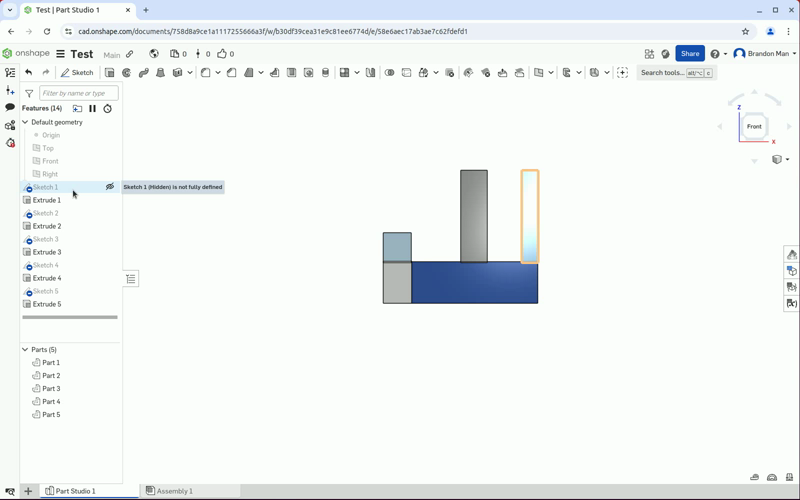
click(73, 189)
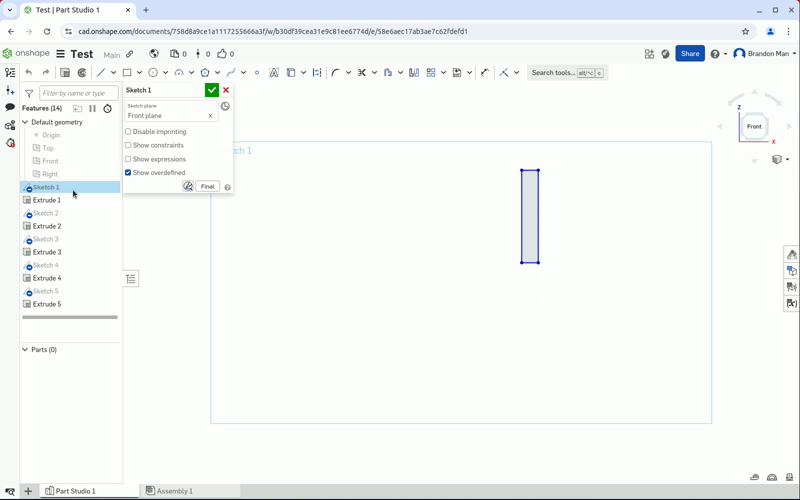
mouse_move(229, 92)
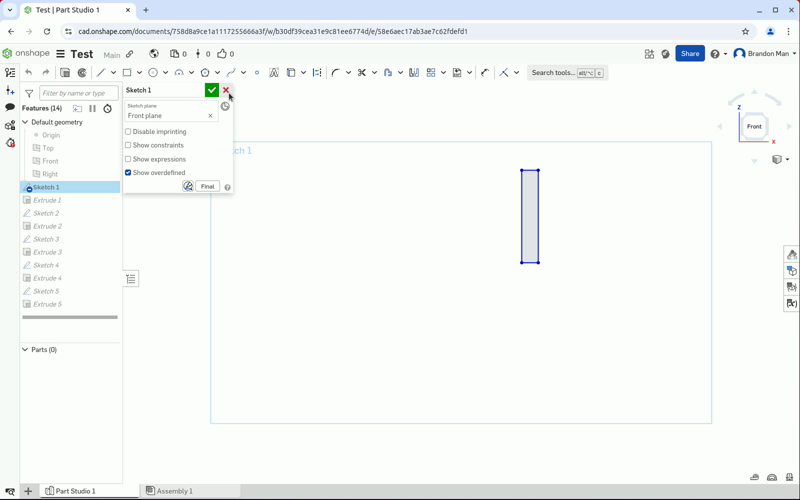
click(229, 92)
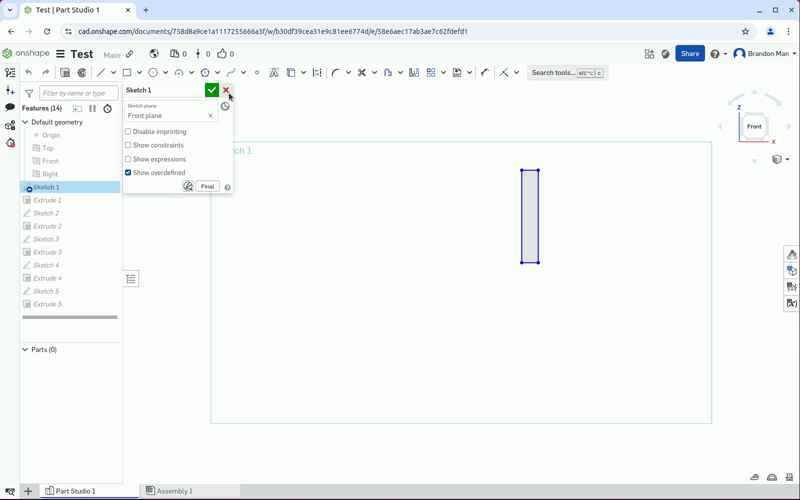
key(shift+s)
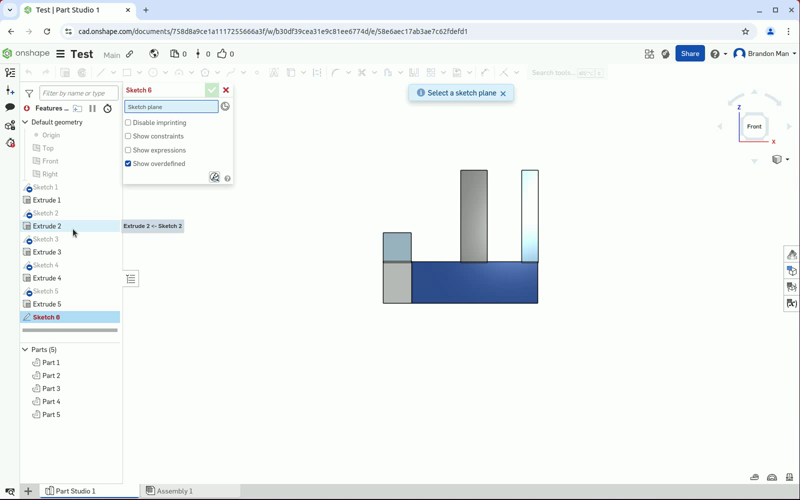
scroll(3)
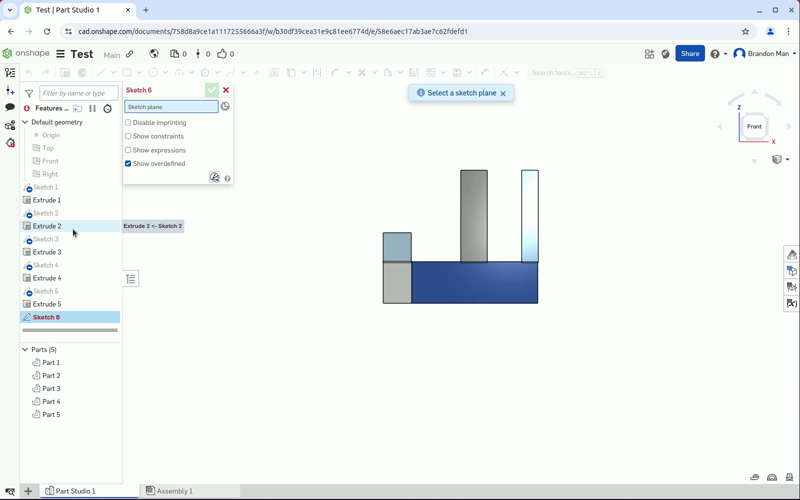
mouse_move(73, 163)
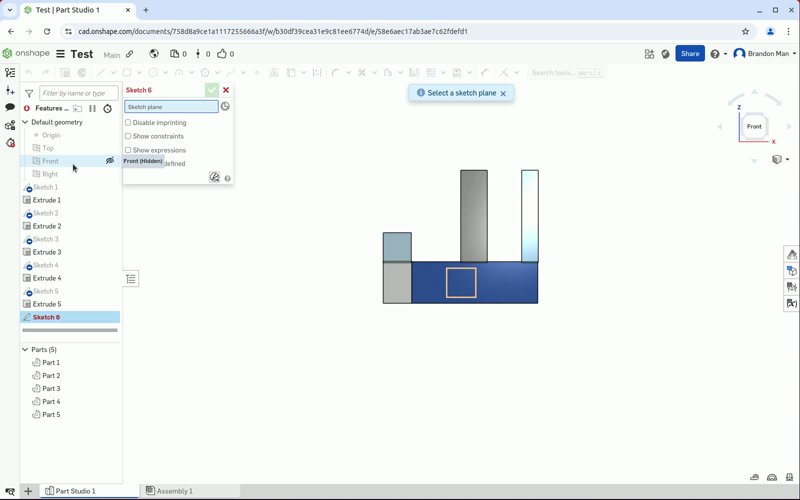
click(73, 163)
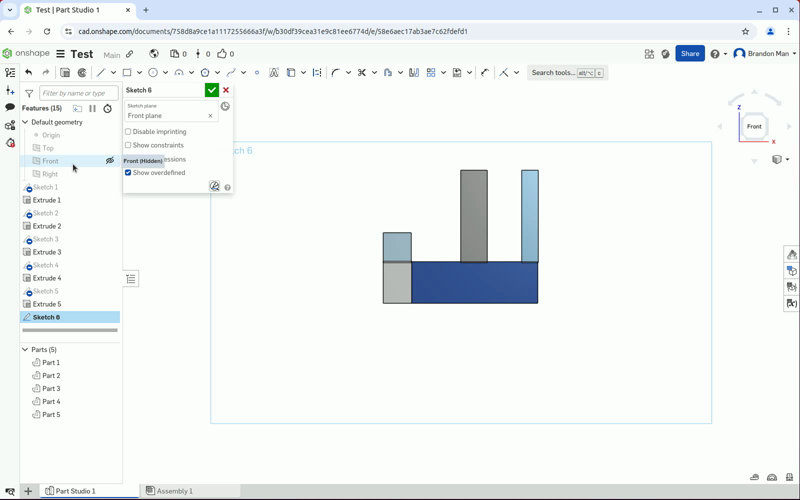
mouse_move(73, 352)
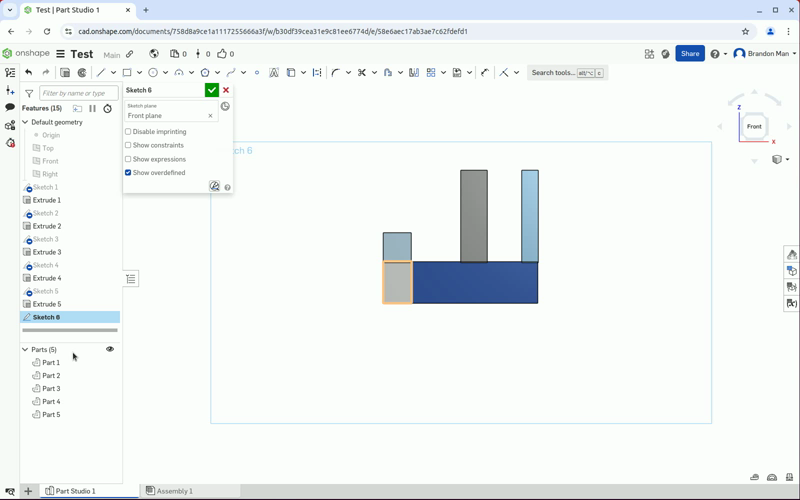
key(y)
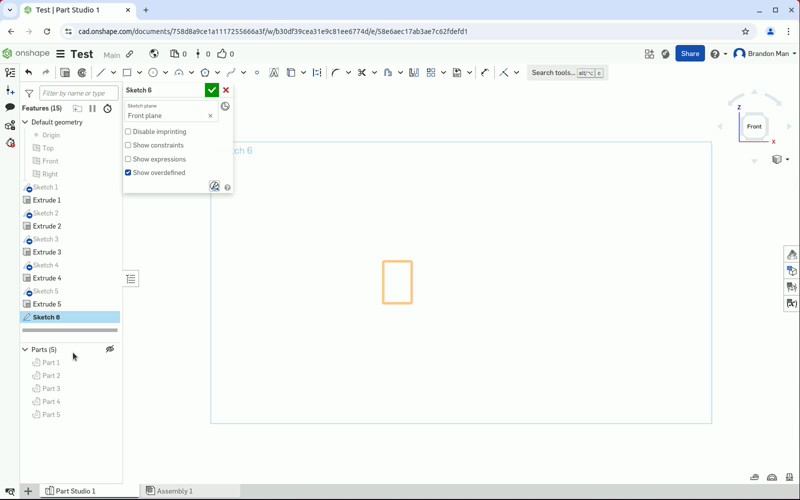
key(l)
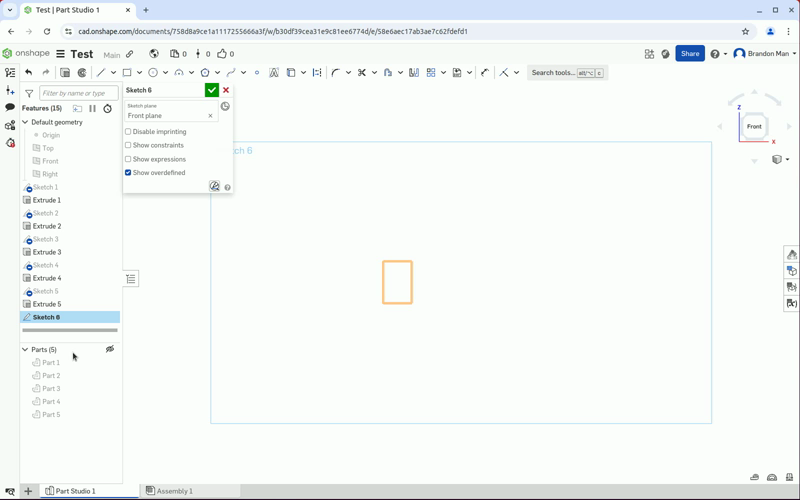
key_down(shift)
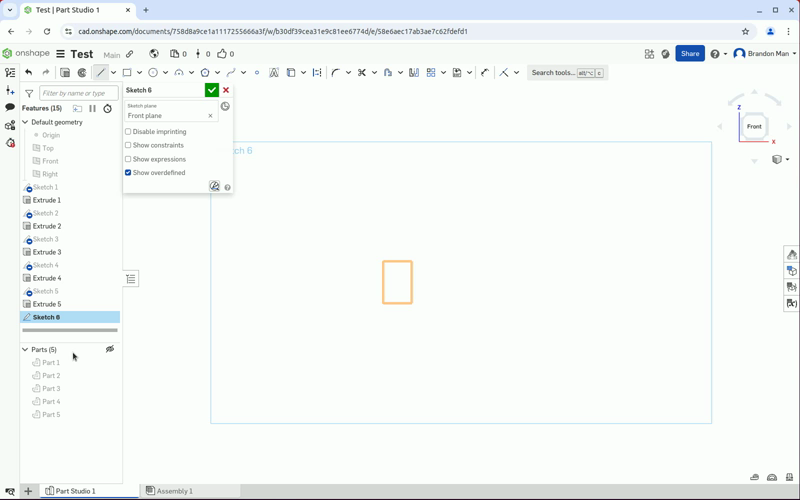
mouse_move(383, 232)
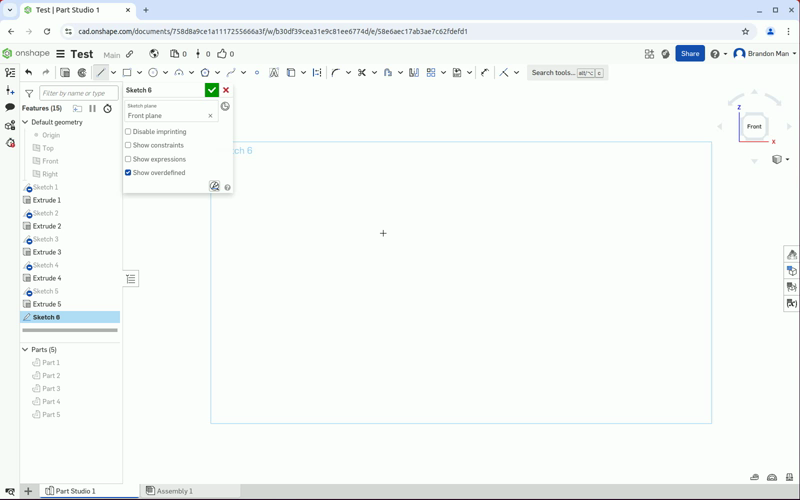
click(383, 232)
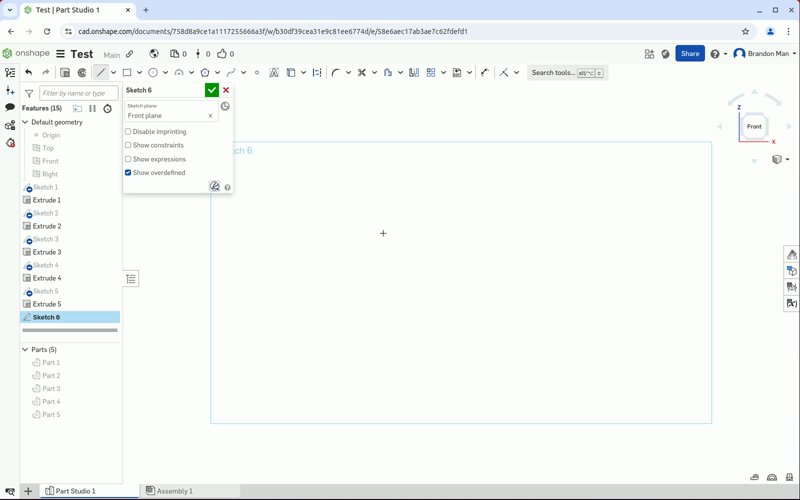
key_up(shift)
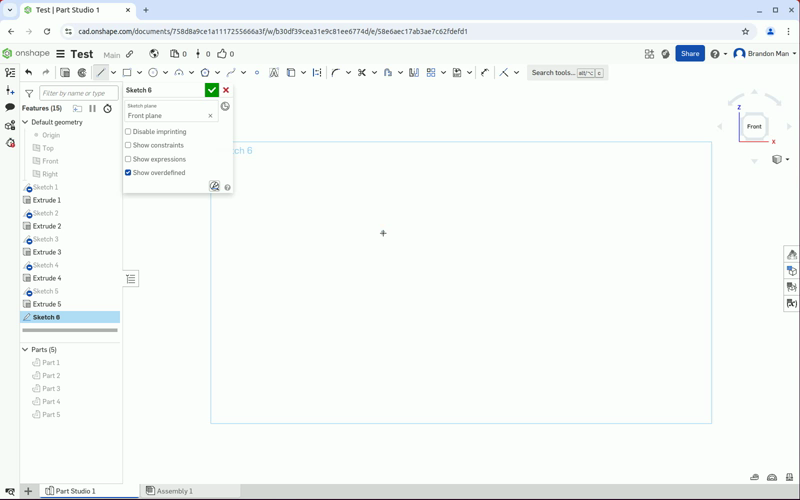
key_down(shift)
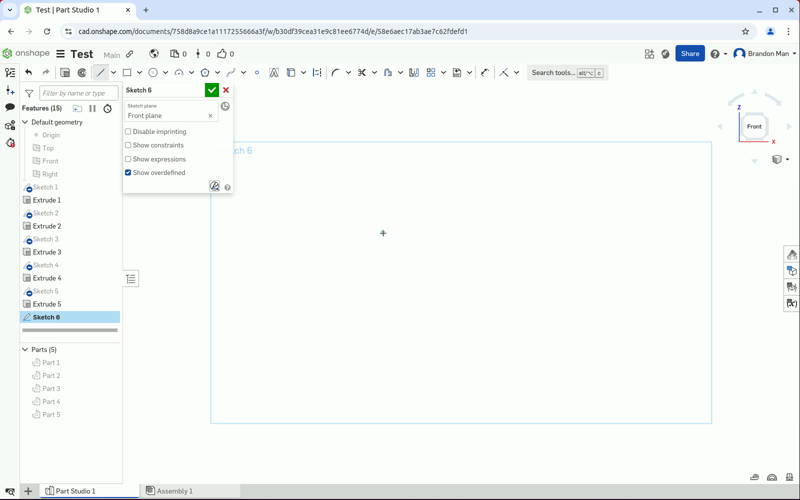
mouse_move(413, 232)
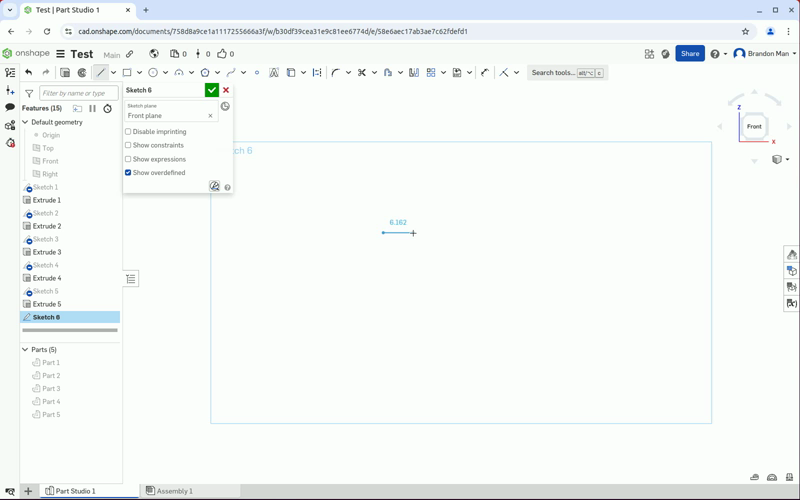
mouse_move(412, 232)
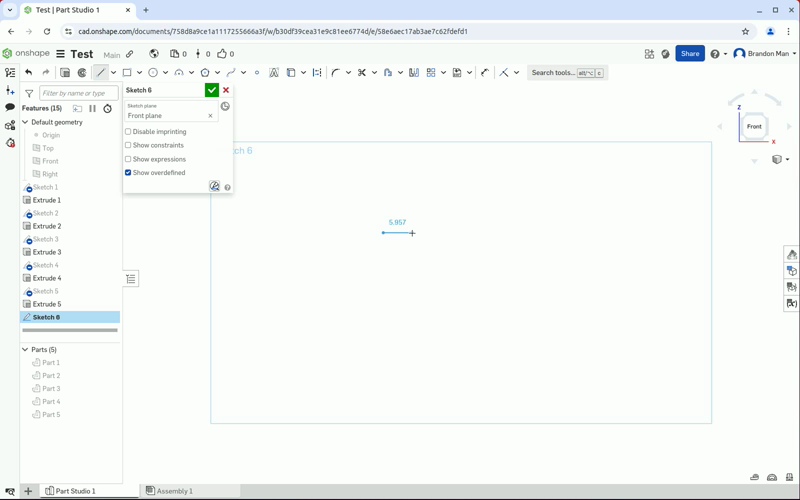
click(412, 232)
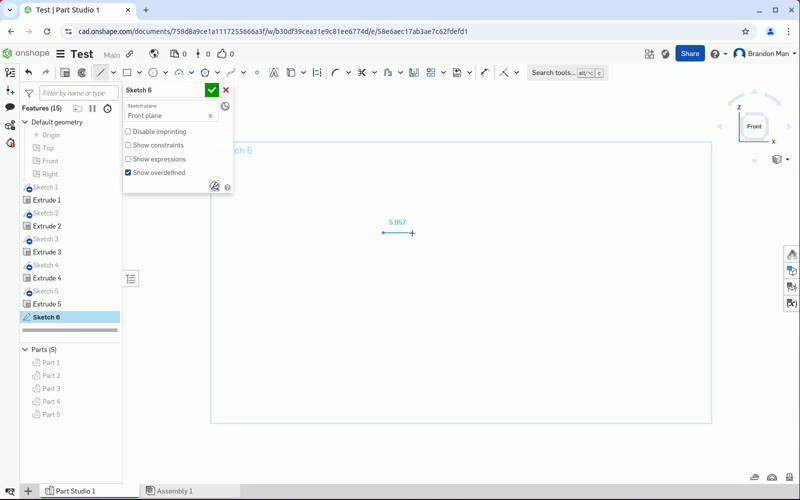
key_up(shift)
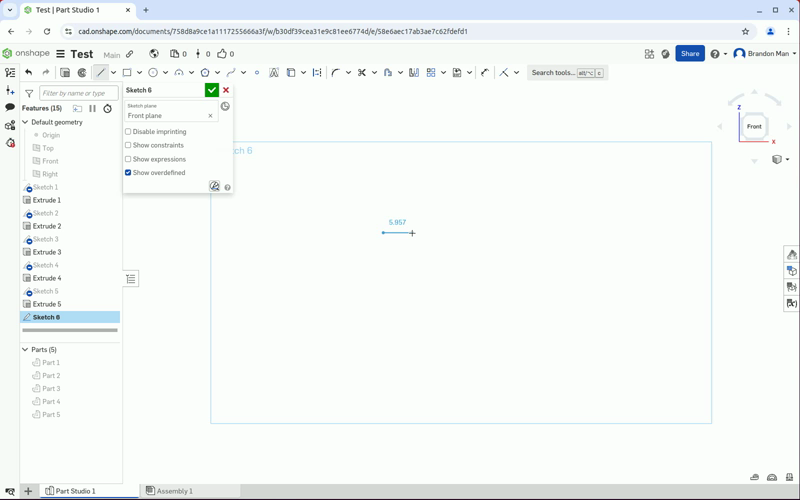
key_down(shift)
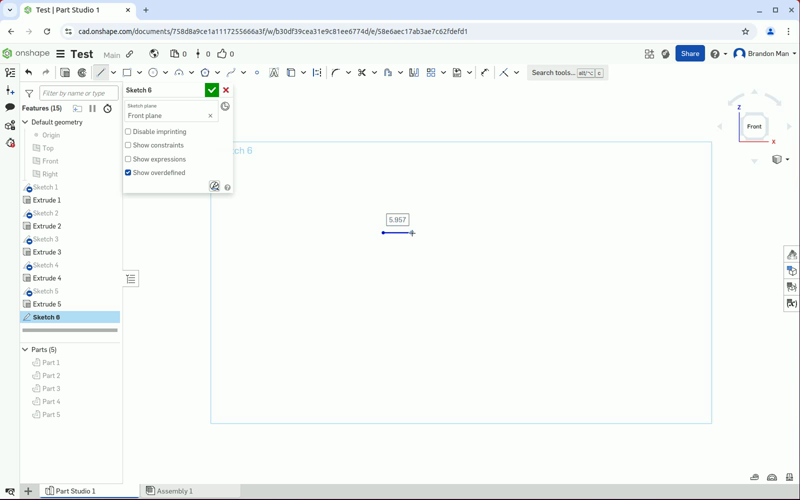
mouse_move(442, 232)
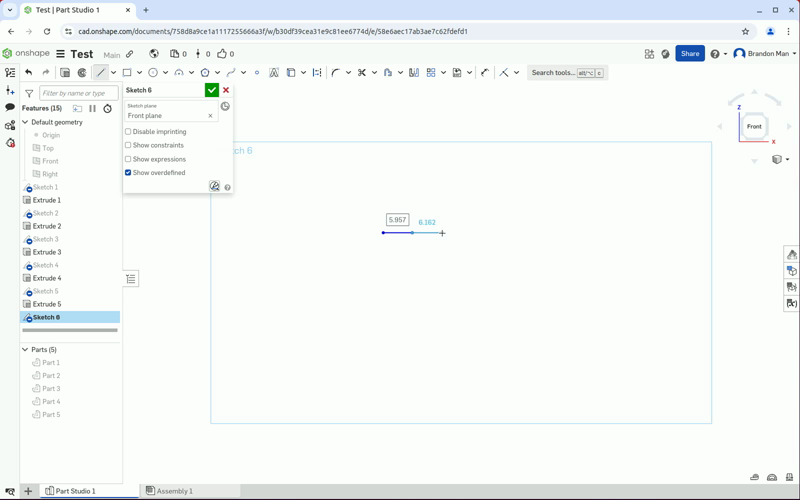
mouse_move(412, 219)
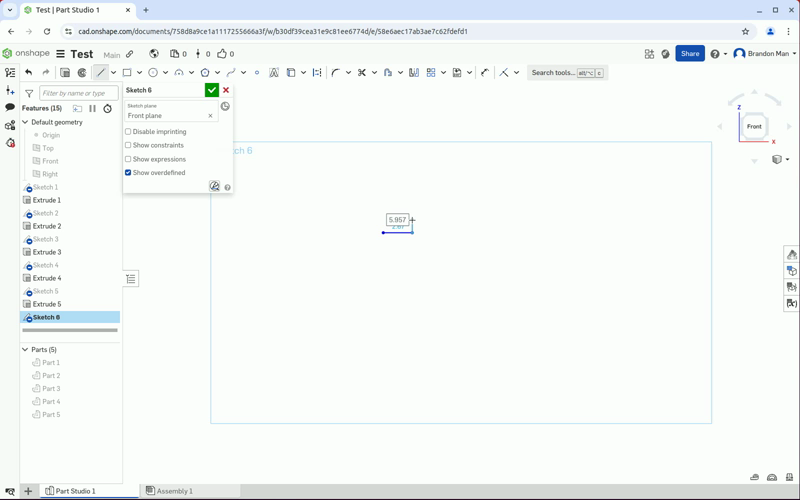
click(412, 219)
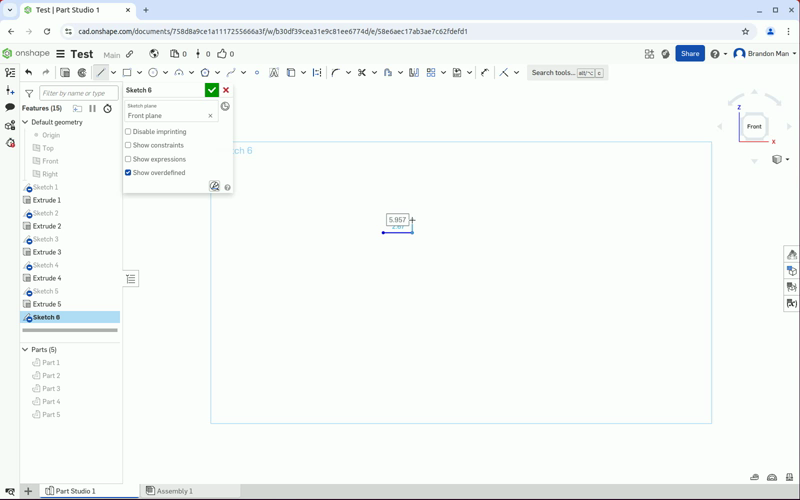
key_up(shift)
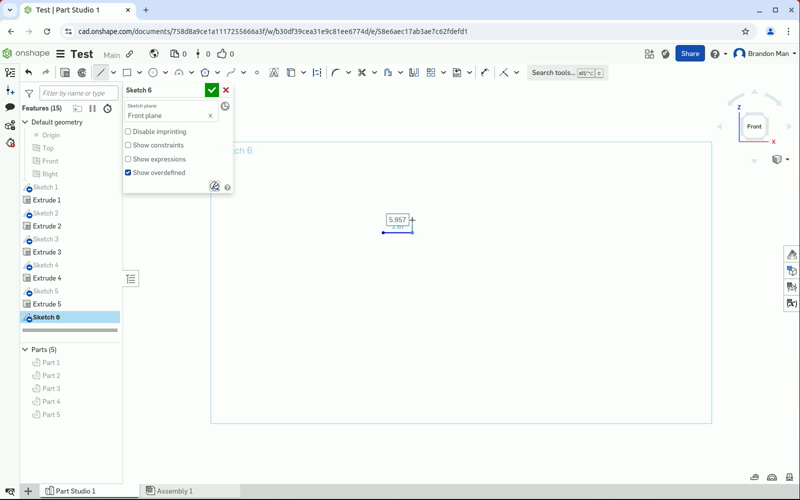
key_down(shift)
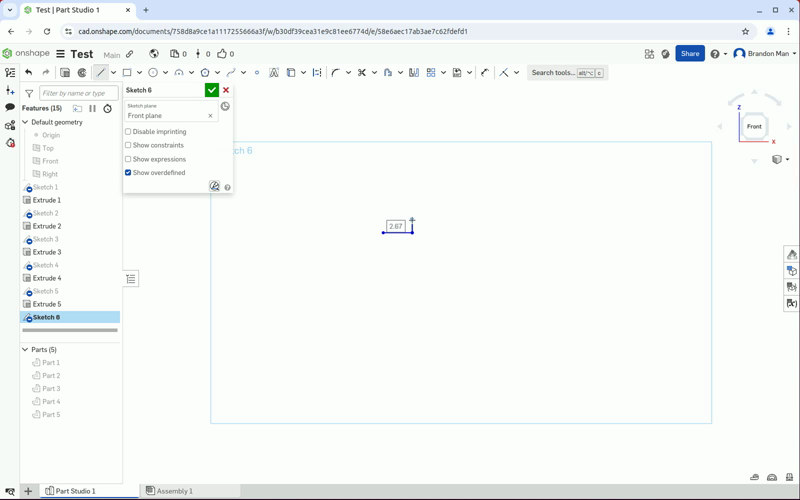
mouse_move(442, 219)
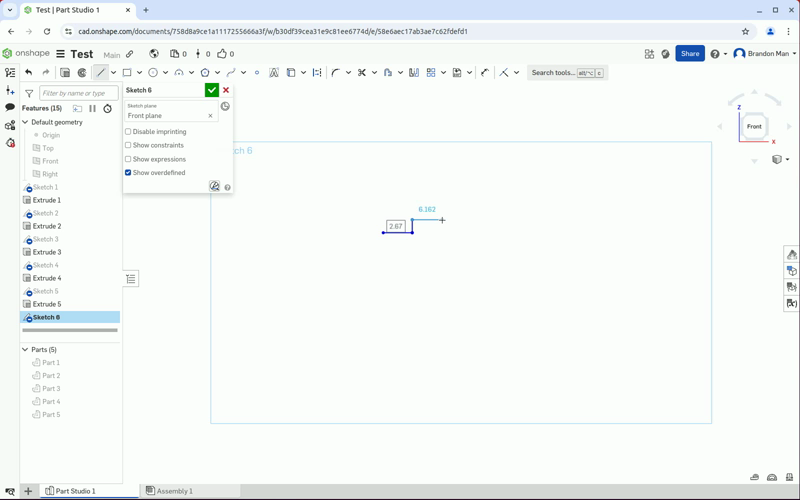
mouse_move(383, 219)
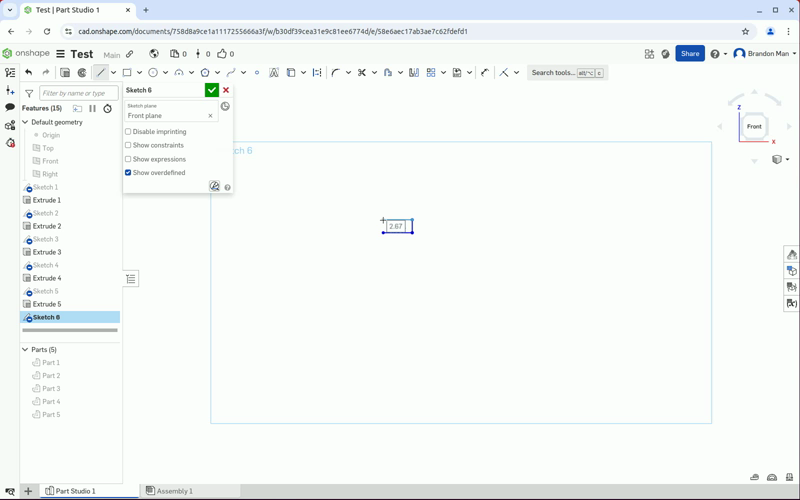
click(383, 219)
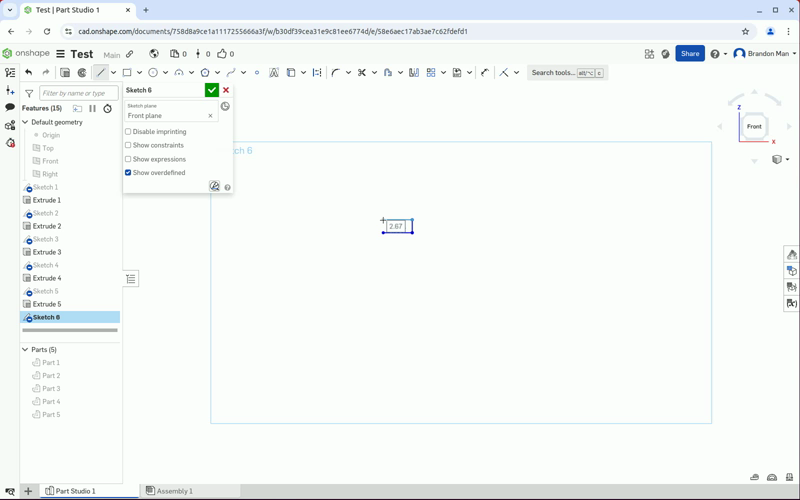
key_up(shift)
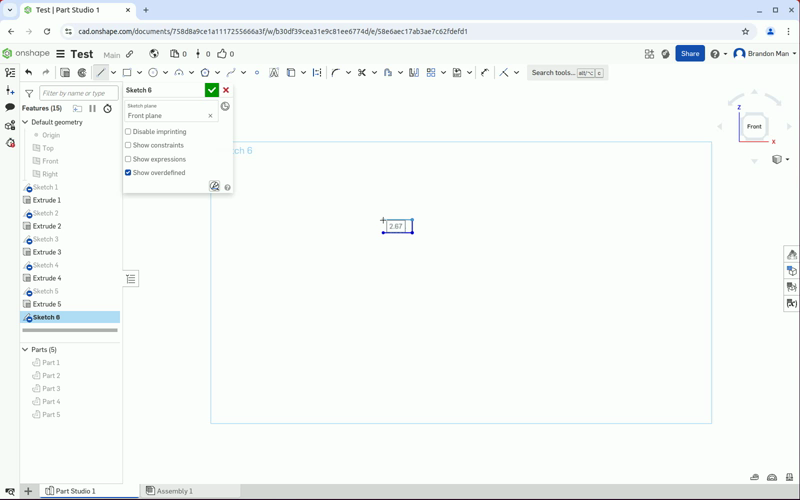
mouse_move(413, 219)
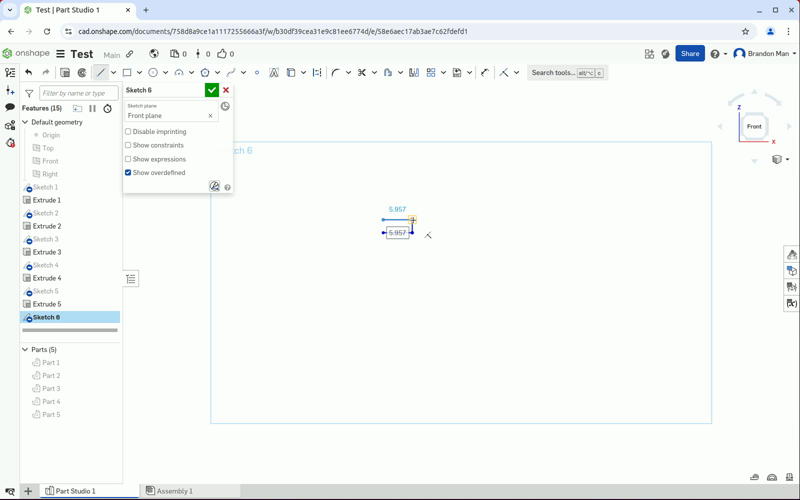
key_down(shift)
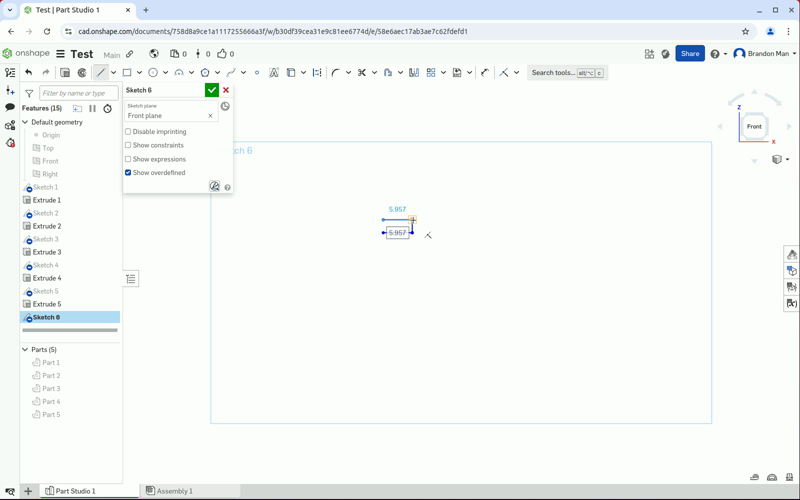
mouse_move(383, 232)
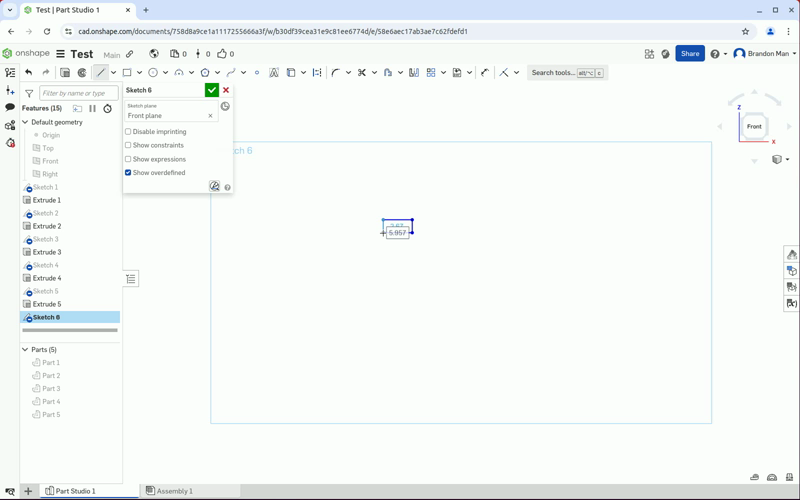
key_up(shift)
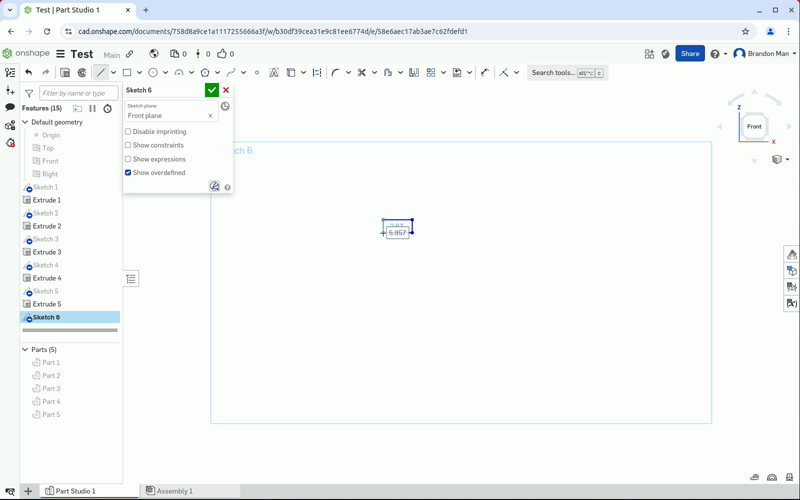
click(383, 232)
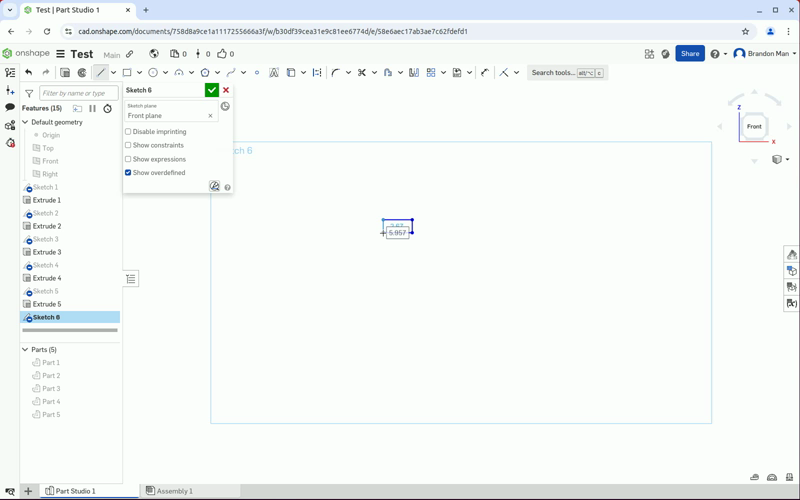
key(esc)
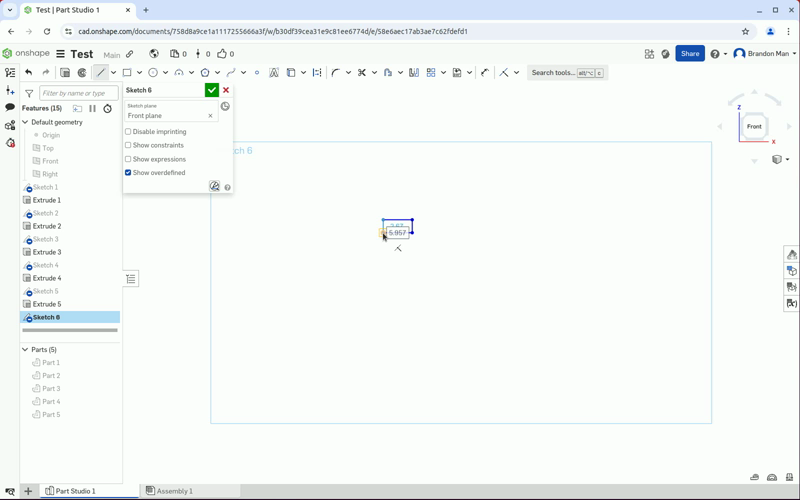
mouse_move(406, 220)
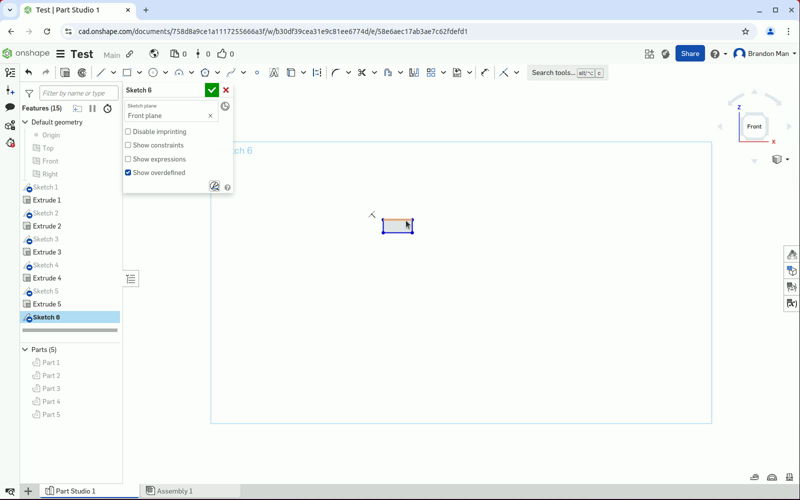
scroll(6)
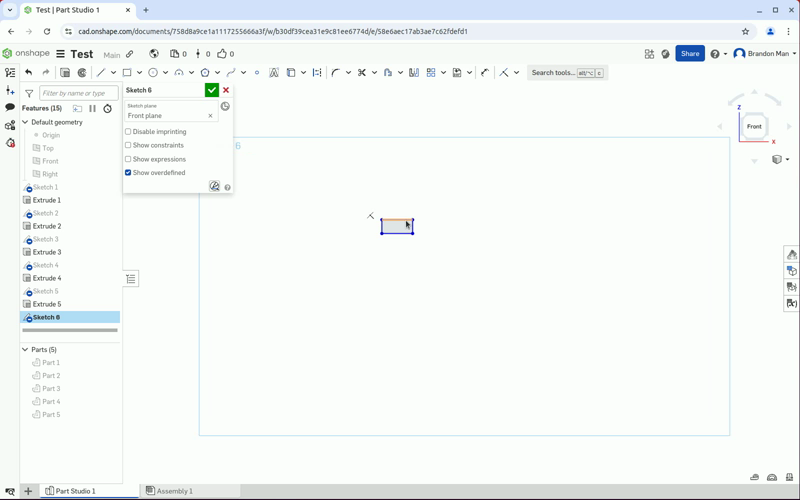
scroll(6)
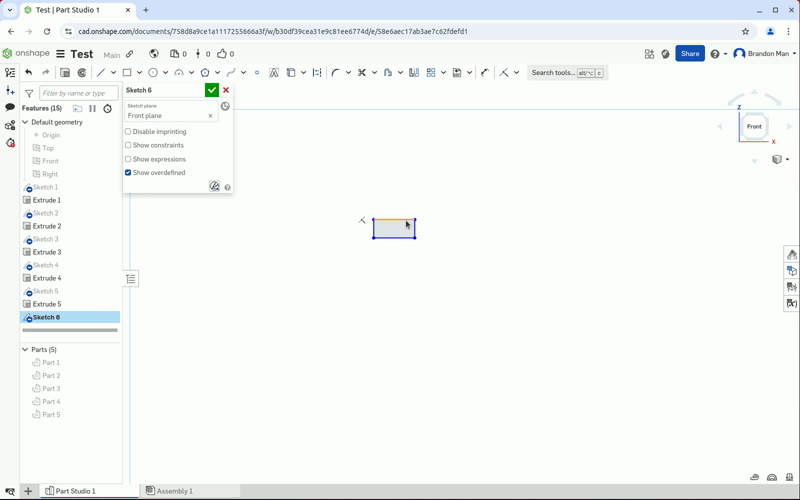
scroll(6)
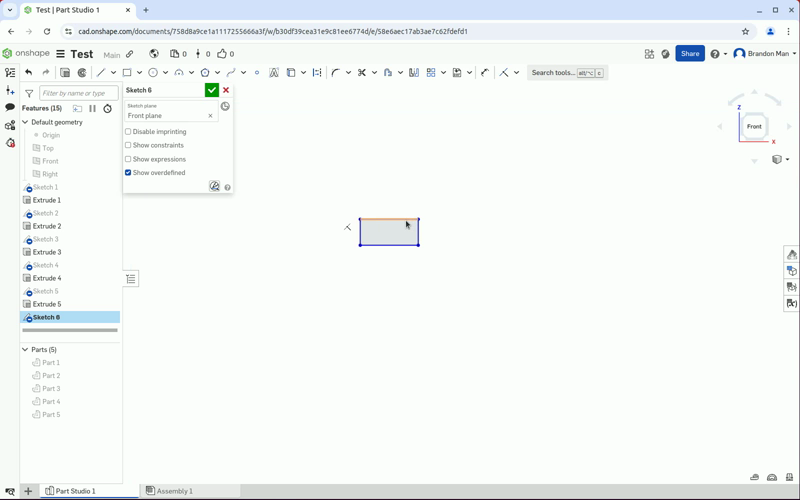
scroll(6)
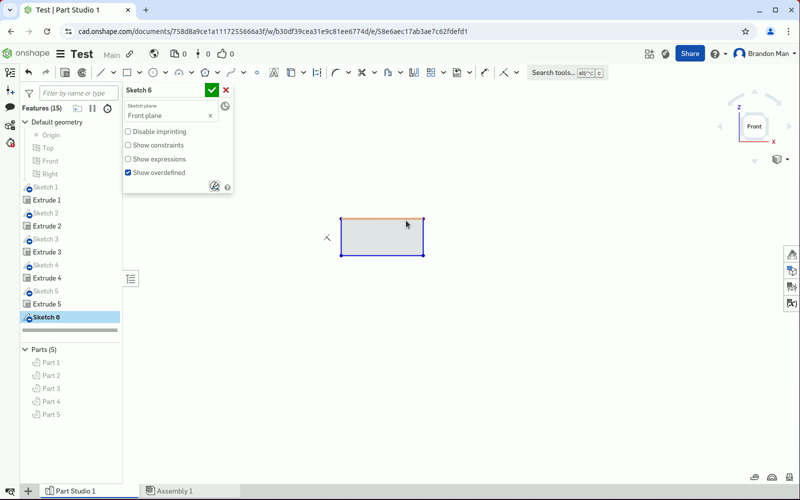
scroll(6)
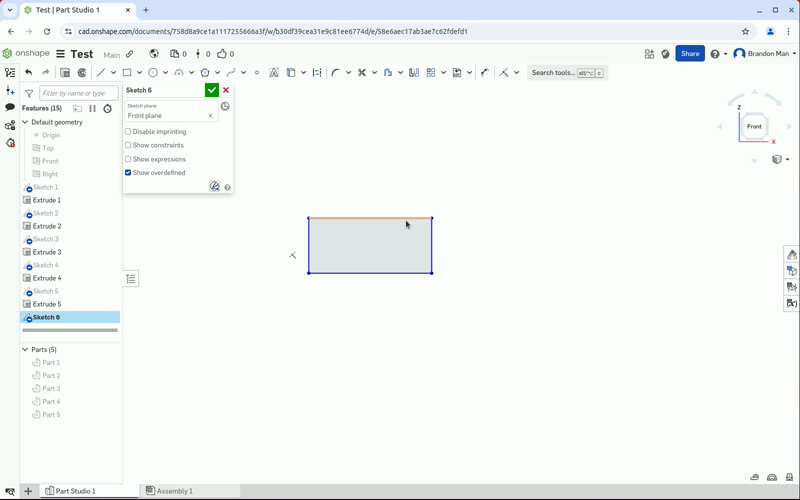
scroll(6)
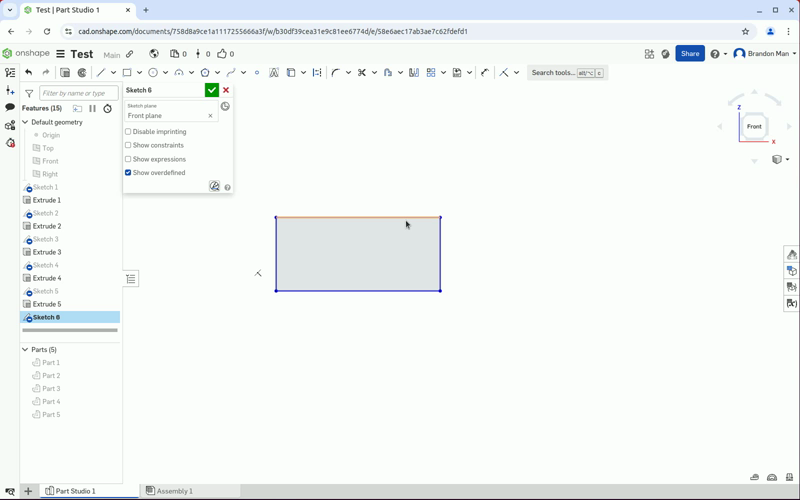
scroll(6)
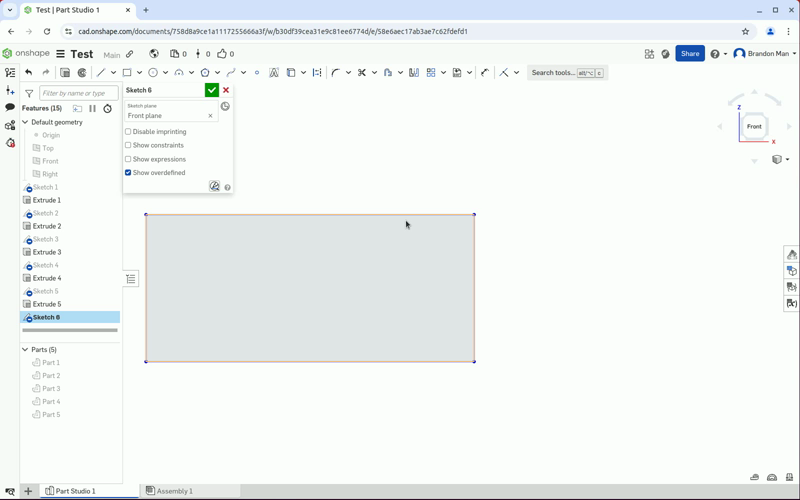
click(406, 220)
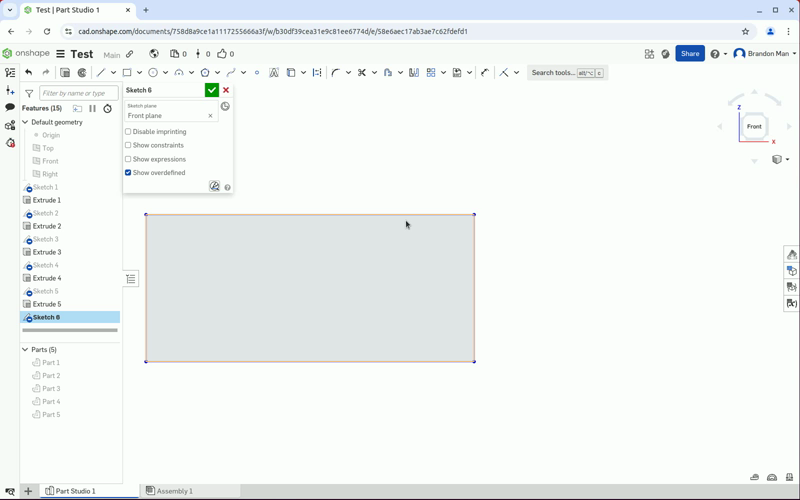
scroll(-6)
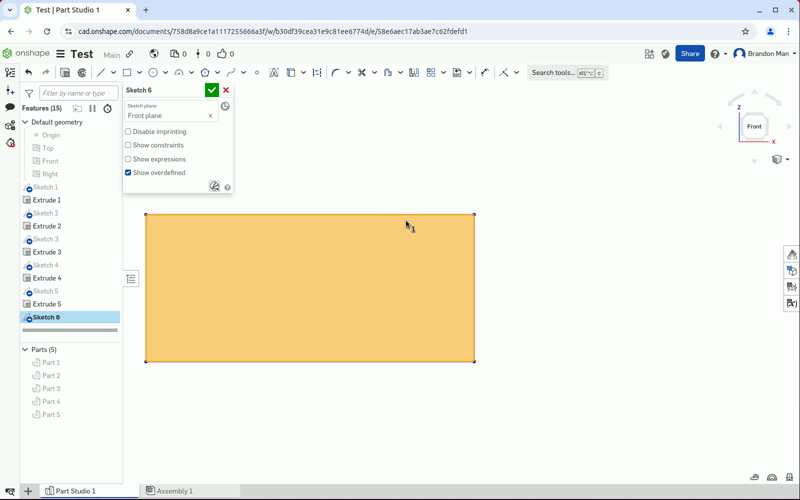
scroll(-6)
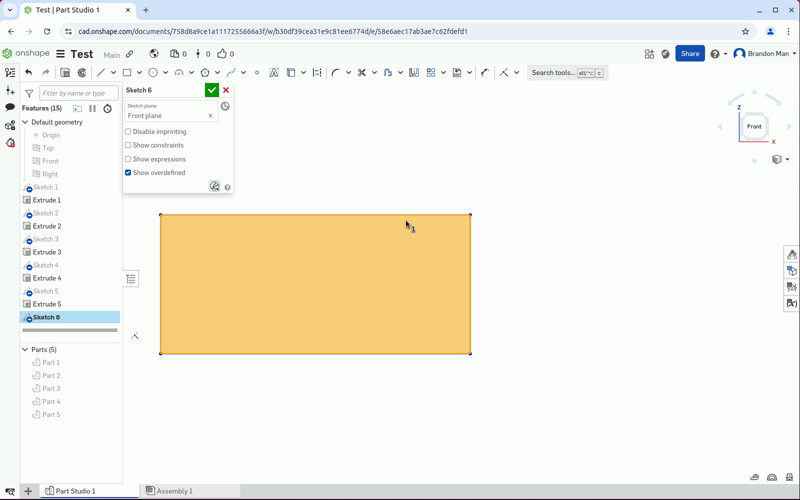
scroll(-6)
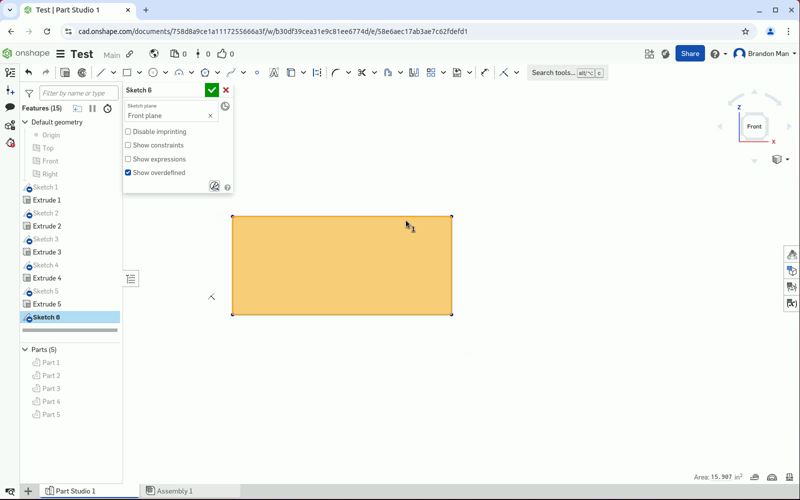
scroll(-6)
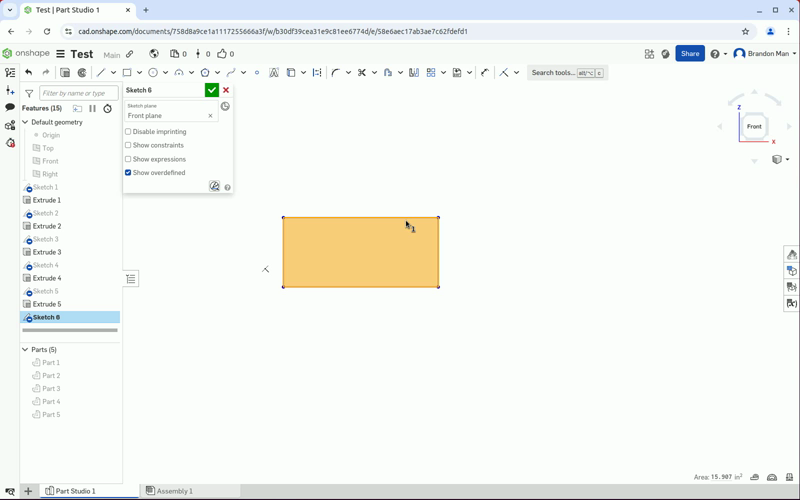
scroll(-6)
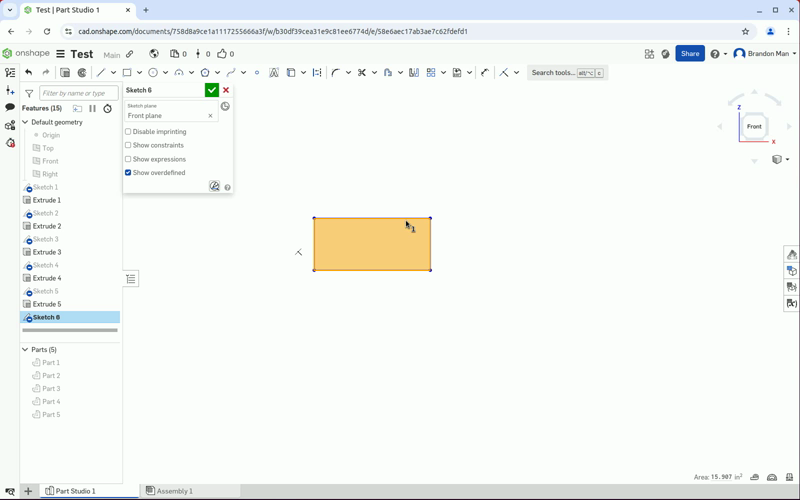
scroll(-6)
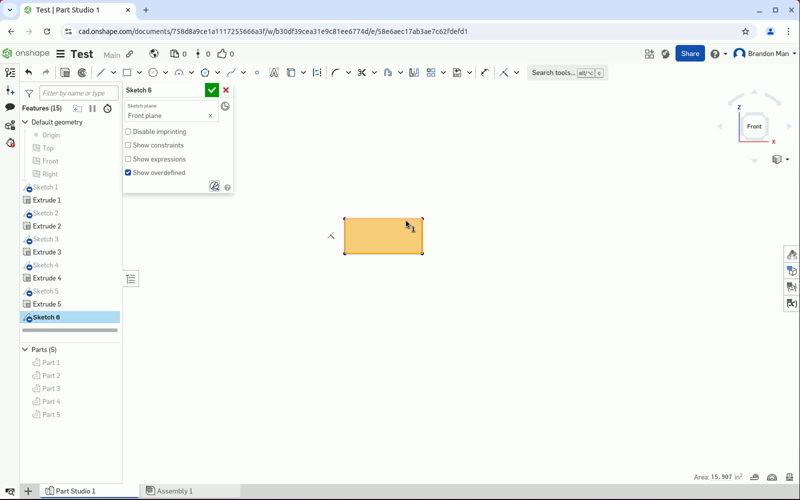
scroll(-6)
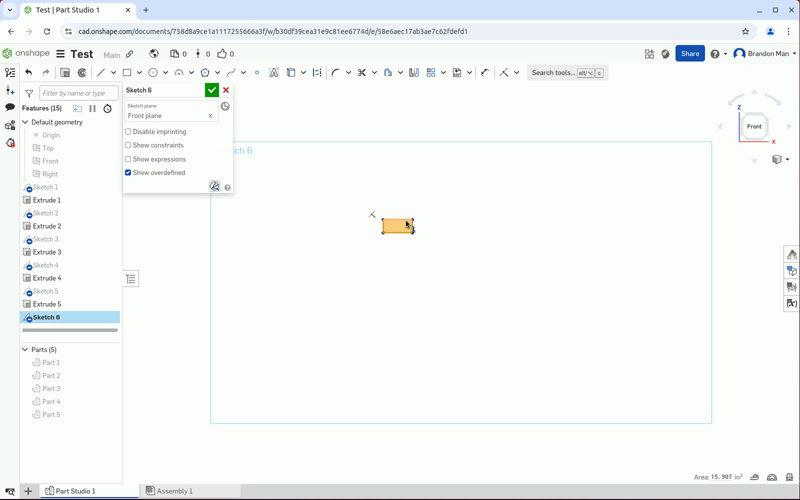
mouse_move(73, 352)
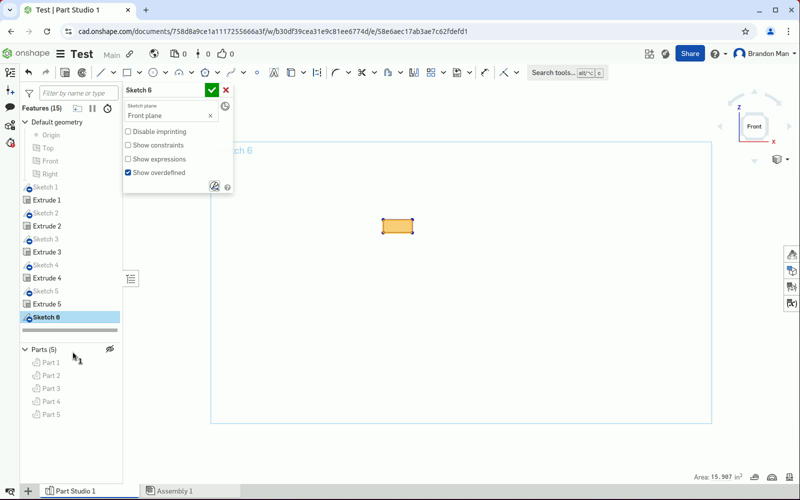
key(shift+y)
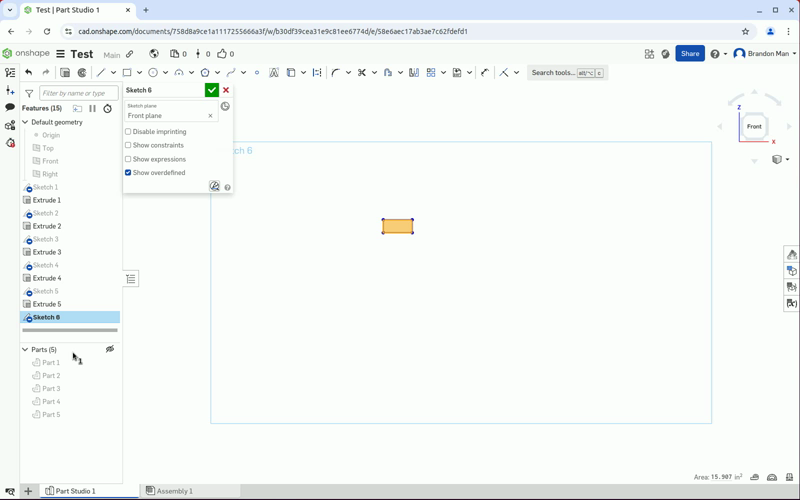
key(shift+e)
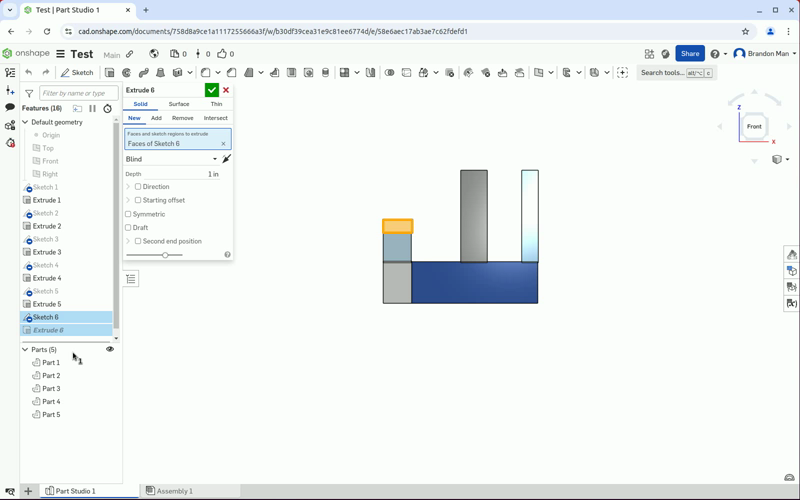
mouse_move(143, 106)
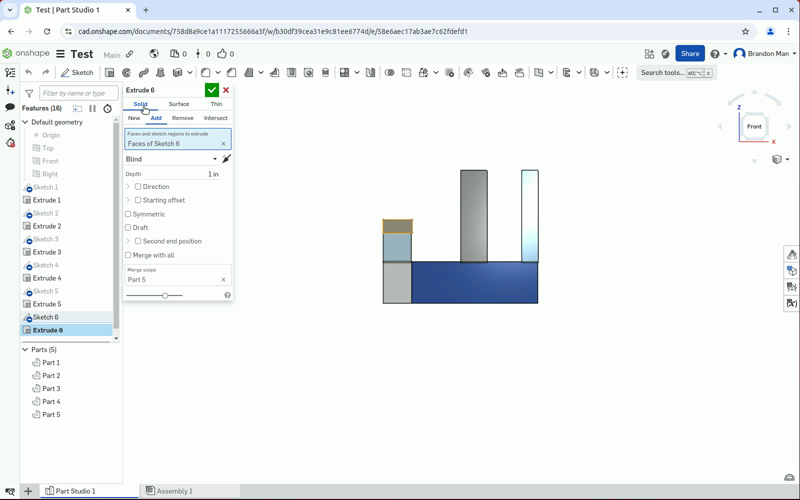
click(143, 106)
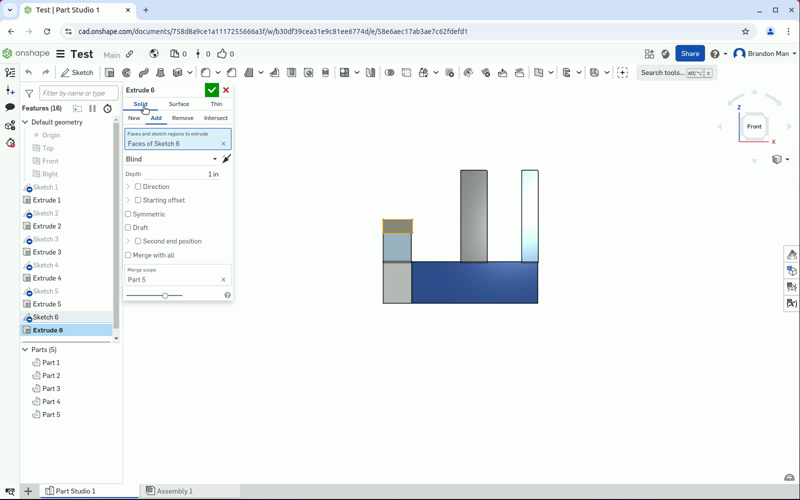
mouse_move(137, 120)
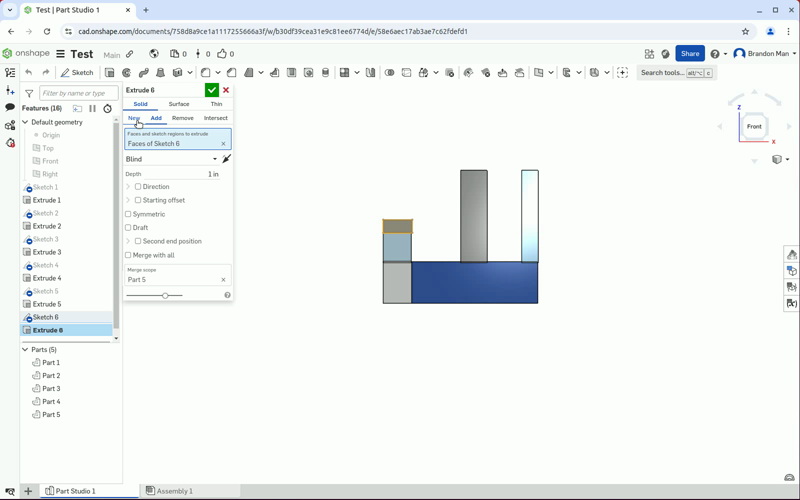
click(137, 120)
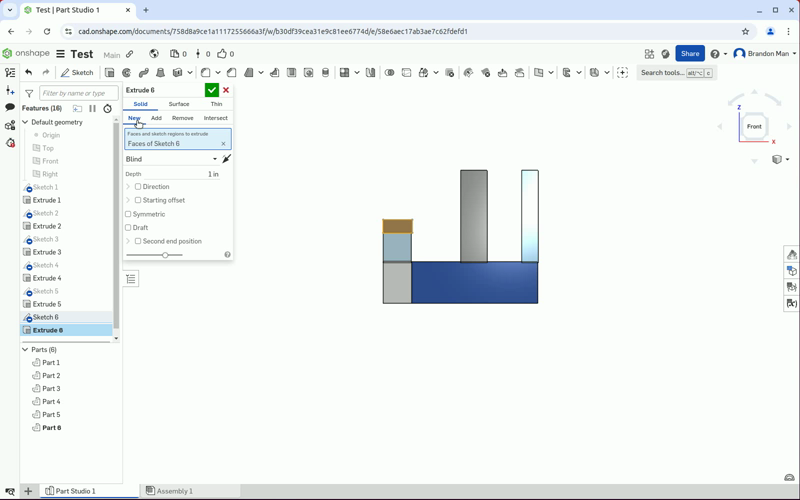
key(tab, 4)
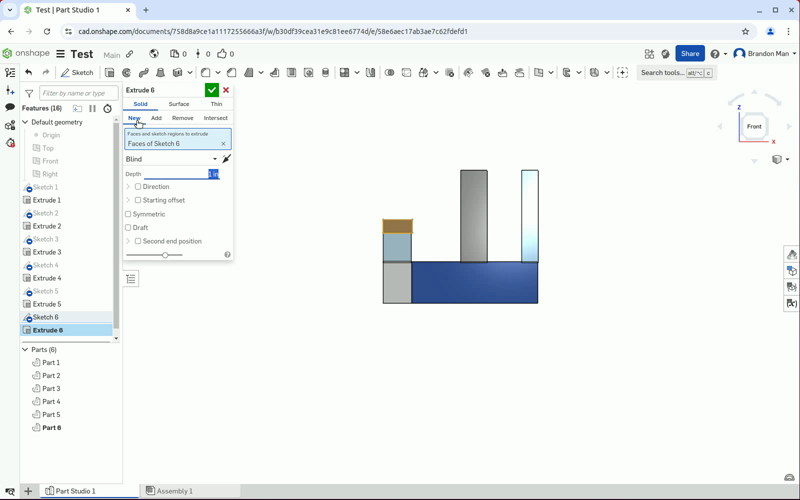
text(14.442)
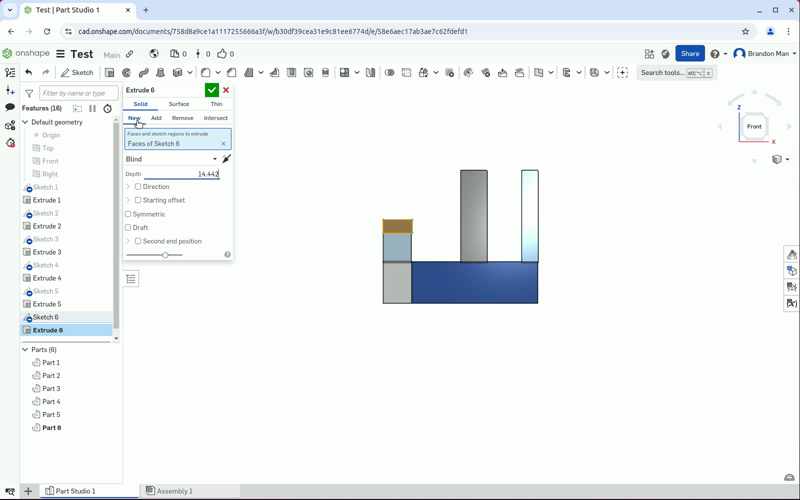
key(tab, 3)
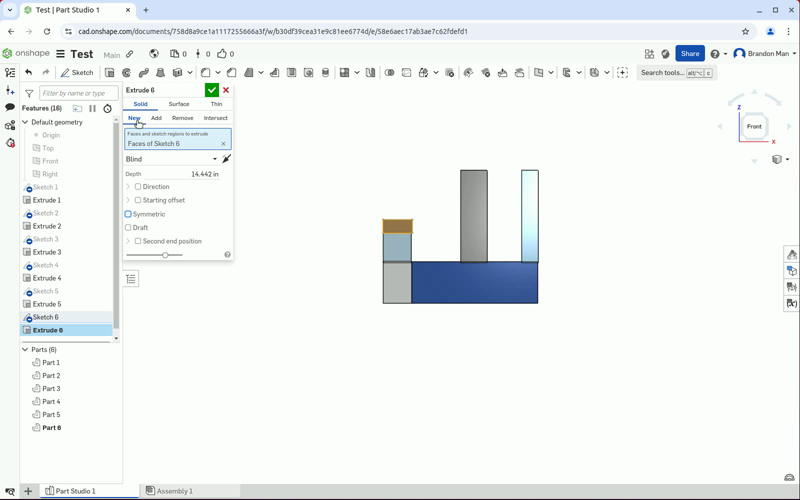
key(space)
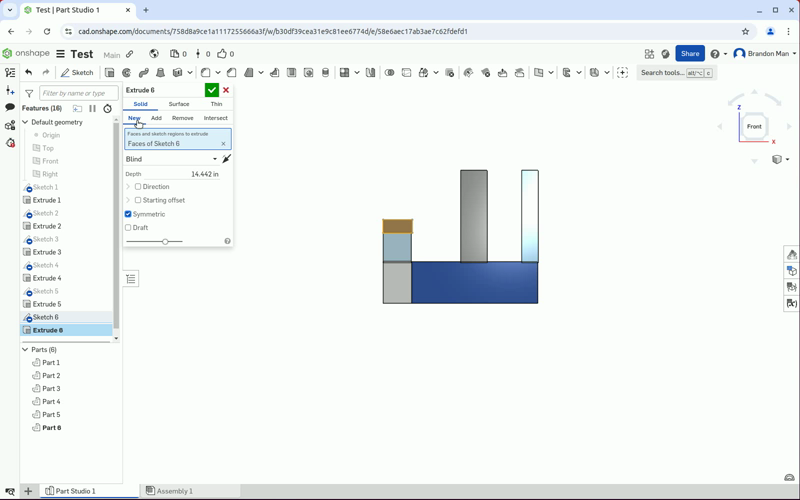
key(enter)
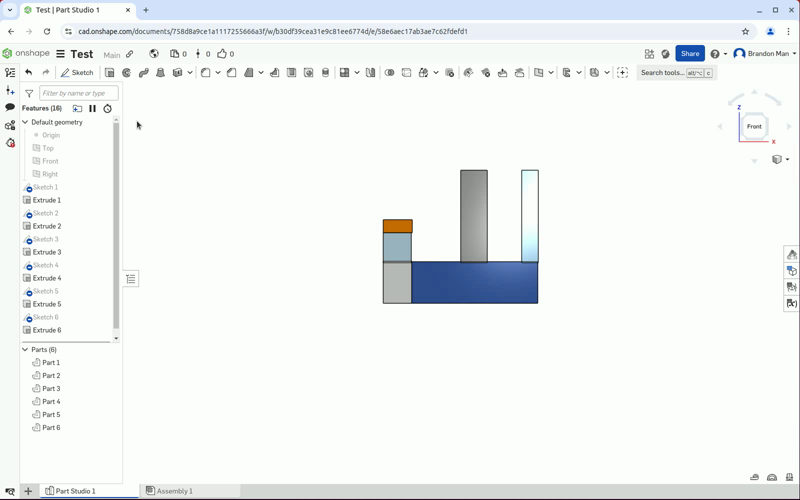
key(shift+h)
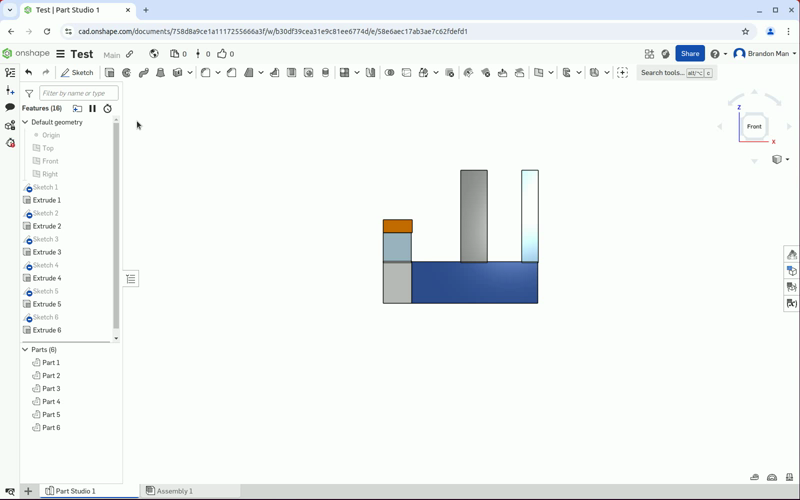
key(shift+h)
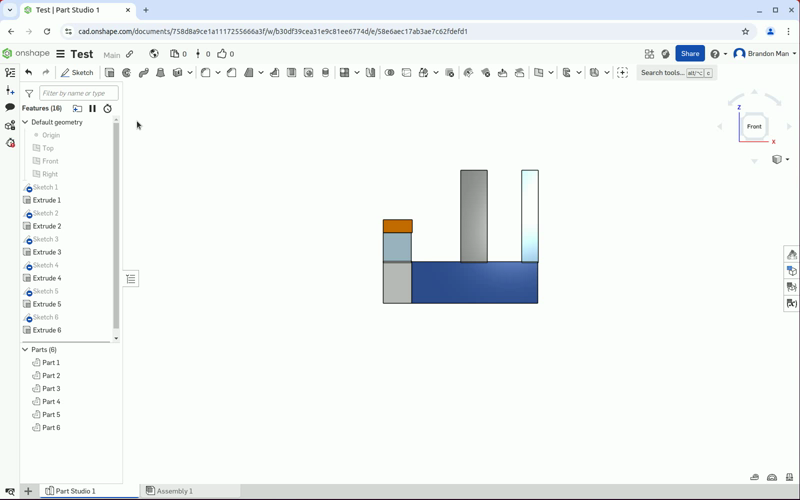
mouse_move(69, 189)
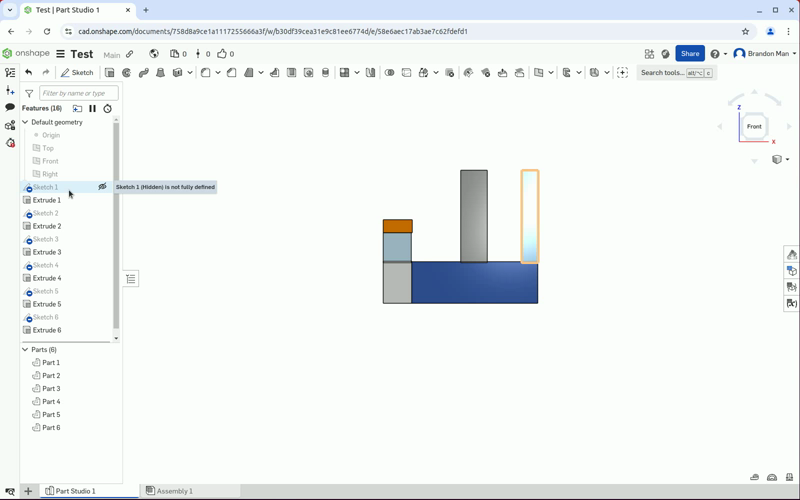
click(69, 189)
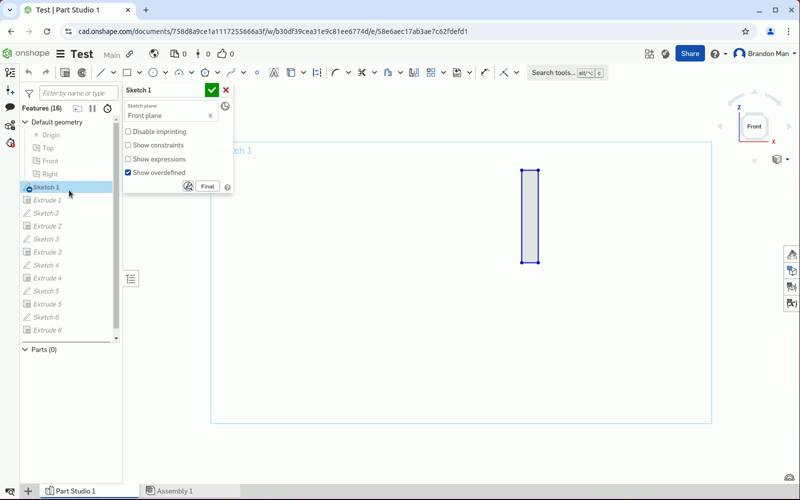
mouse_move(229, 92)
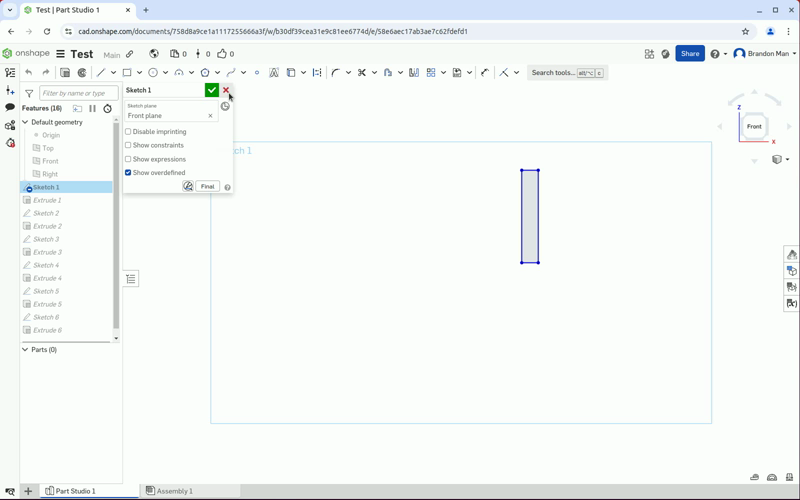
click(229, 92)
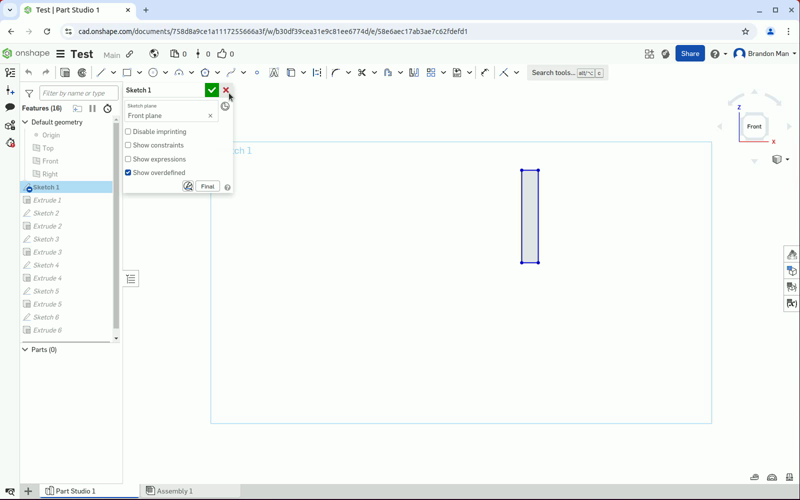
key(shift+s)
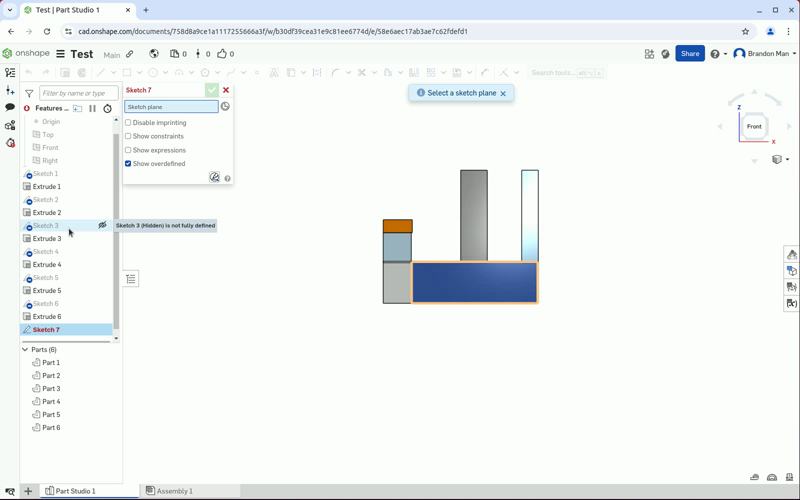
scroll(3)
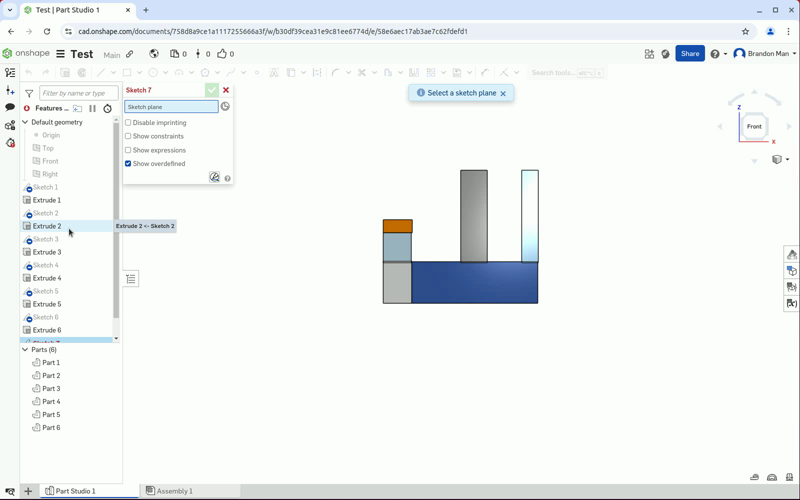
mouse_move(69, 163)
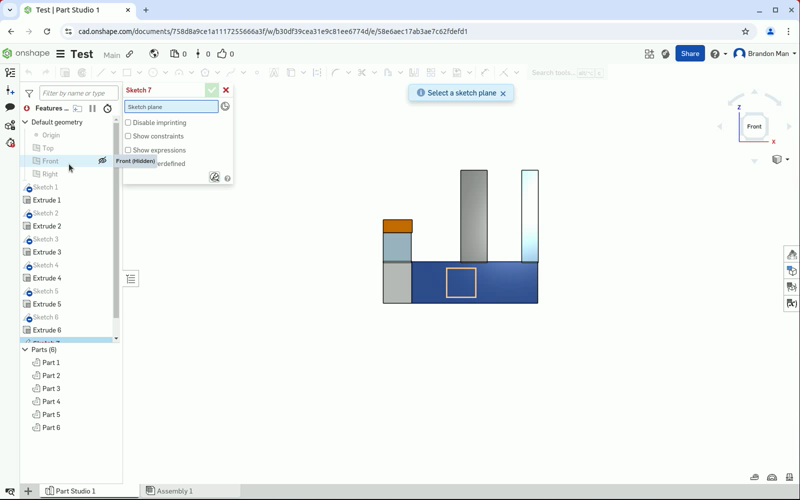
click(69, 163)
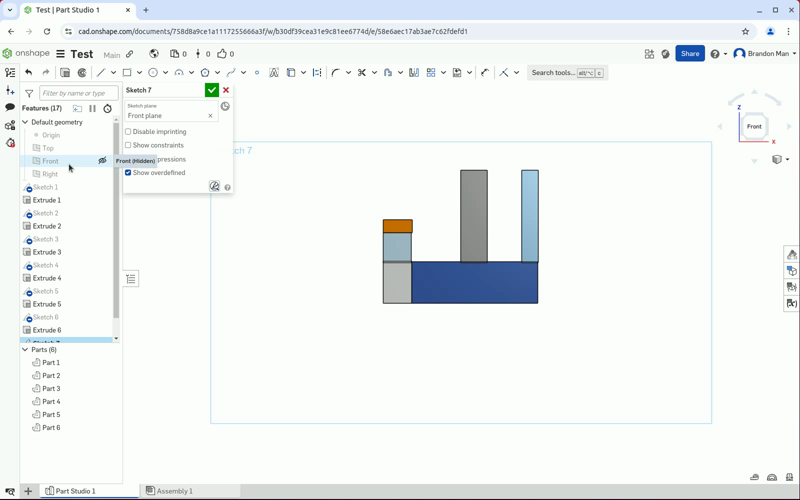
mouse_move(73, 352)
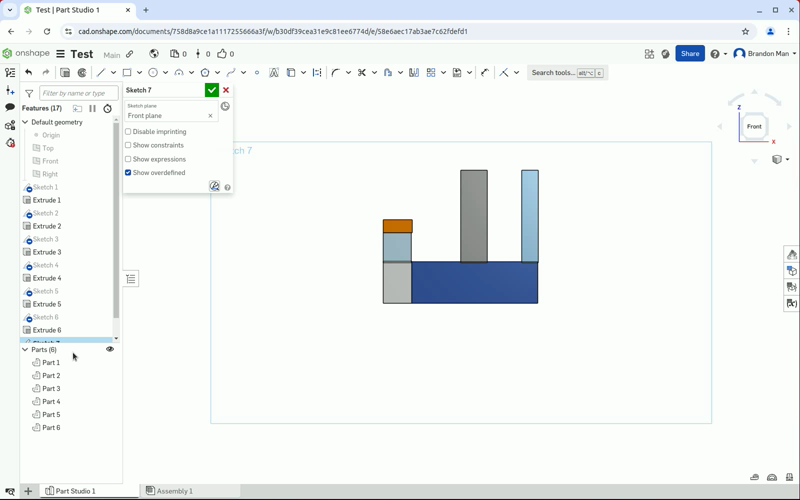
key(y)
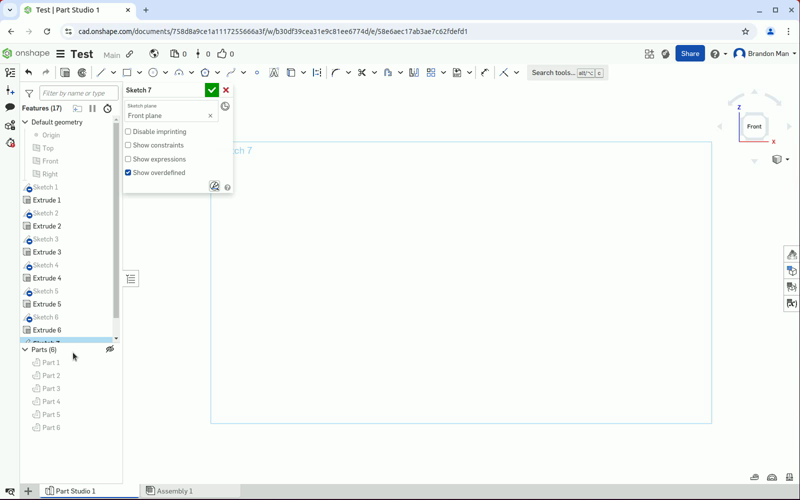
key(l)
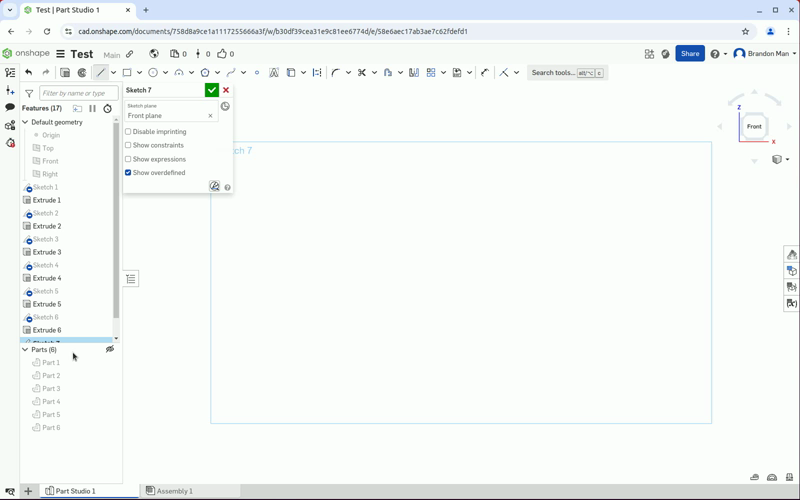
key_down(shift)
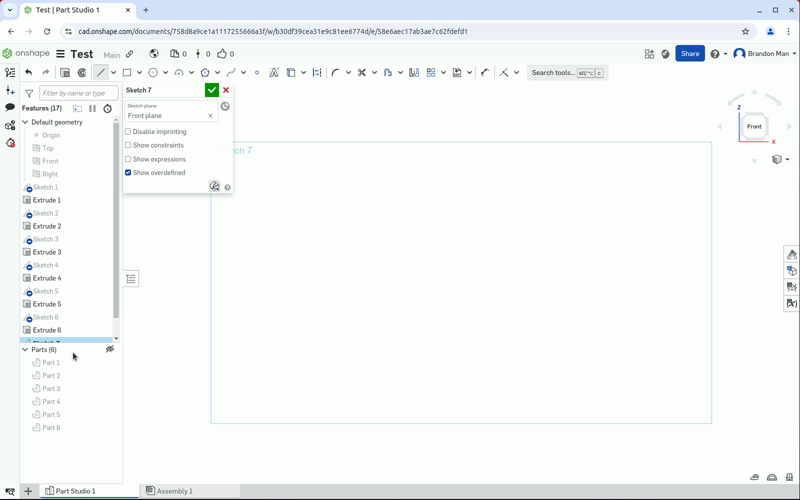
mouse_move(411, 232)
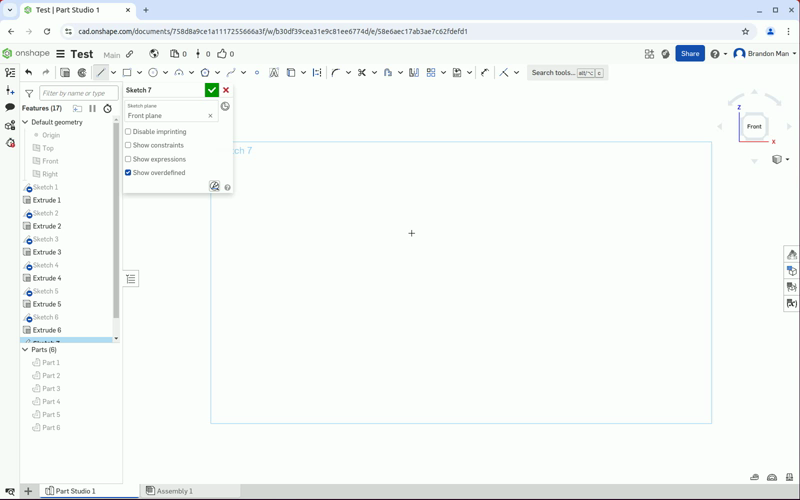
click(411, 232)
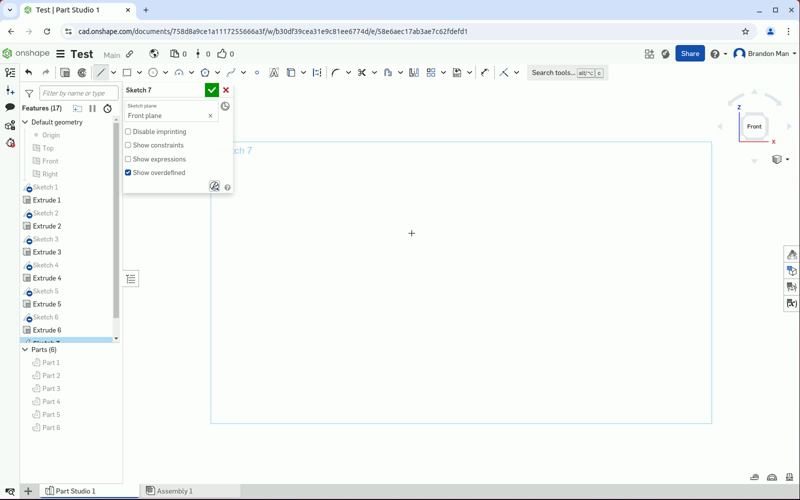
key_up(shift)
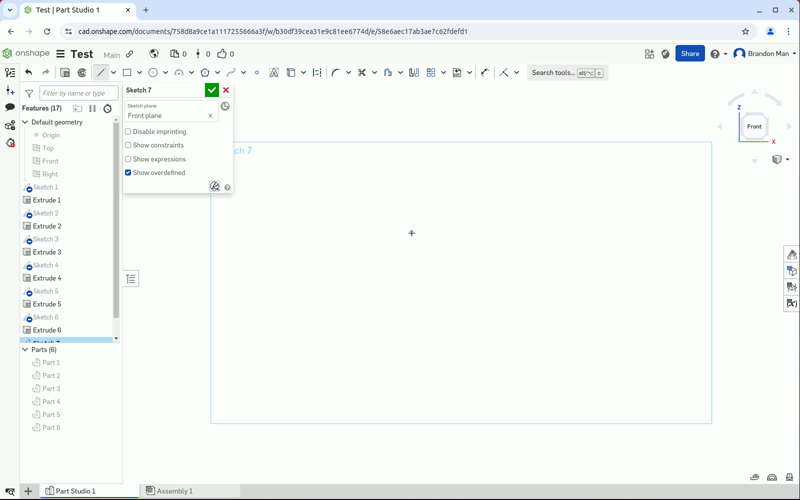
key_down(shift)
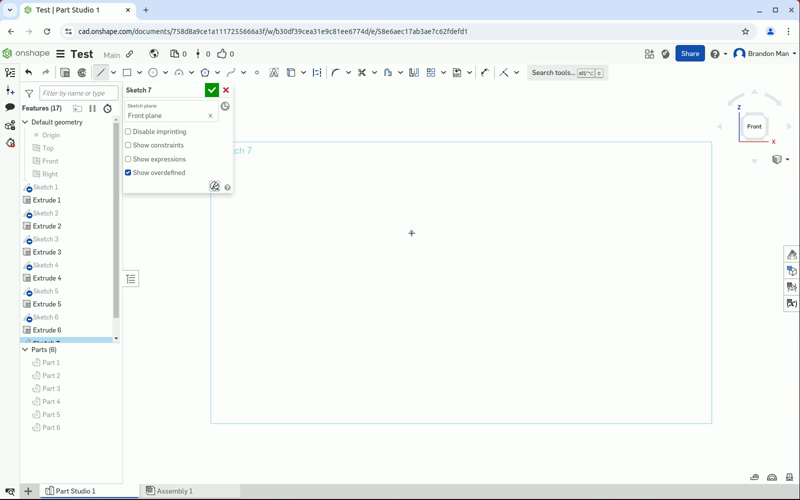
mouse_move(441, 232)
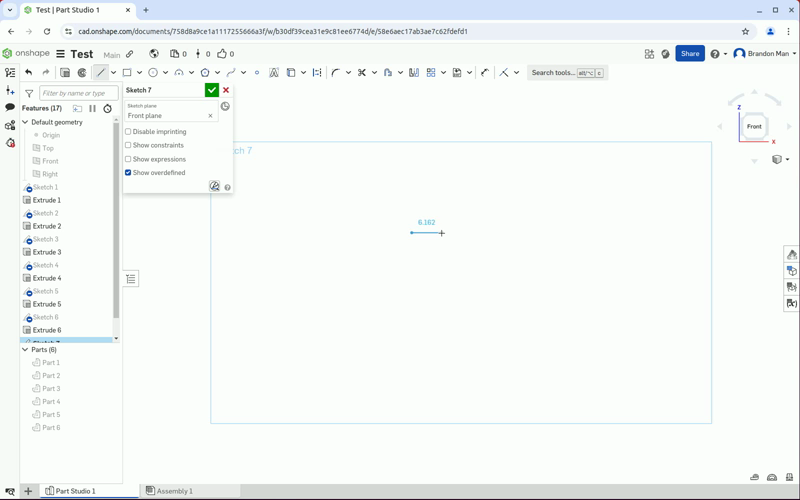
mouse_move(431, 232)
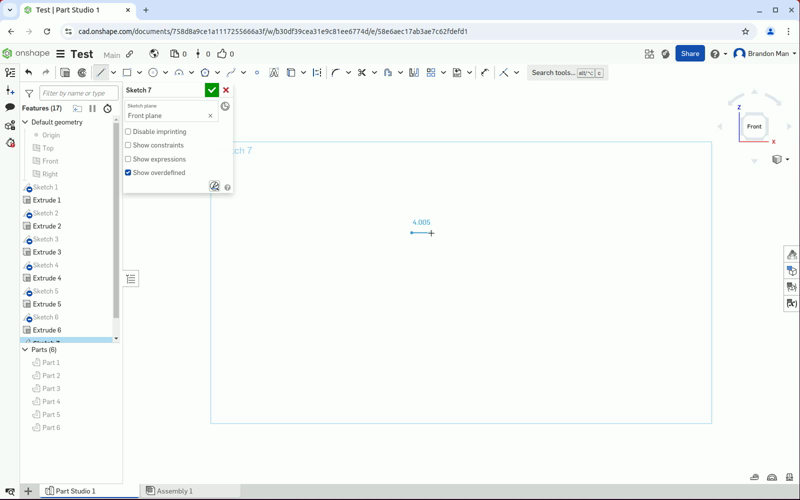
click(431, 232)
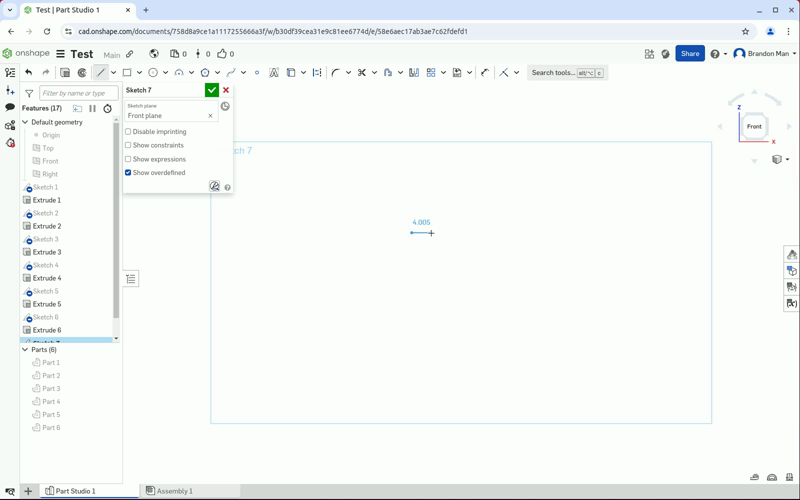
key_up(shift)
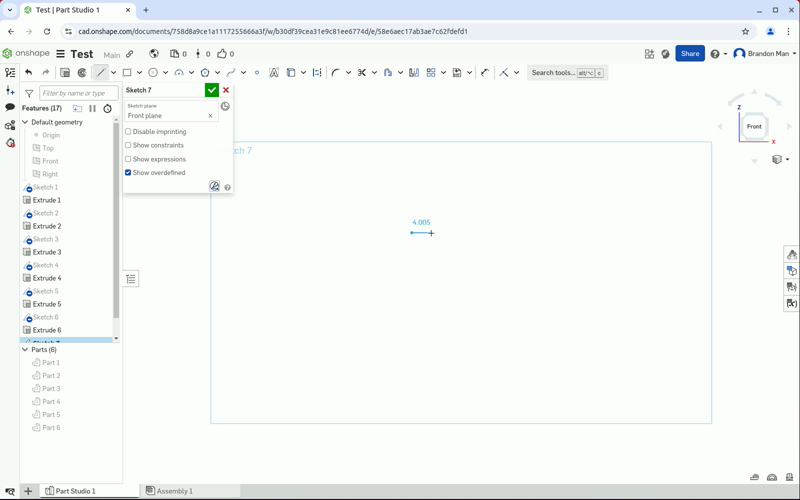
key_down(shift)
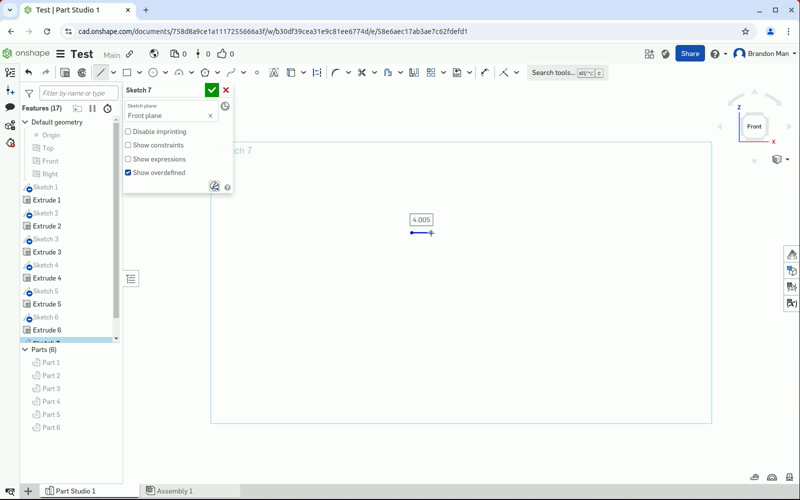
mouse_move(461, 232)
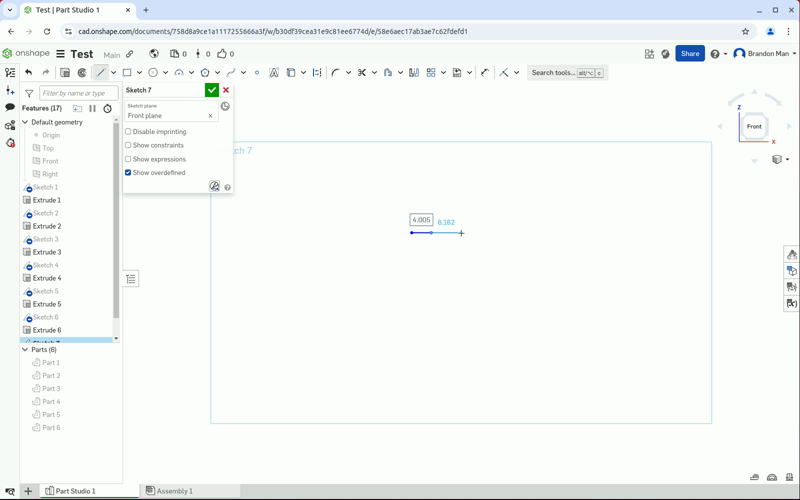
mouse_move(431, 219)
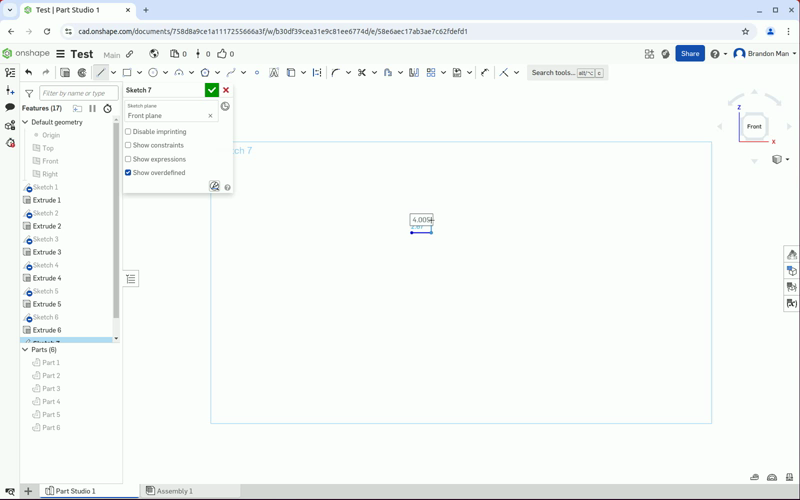
click(431, 219)
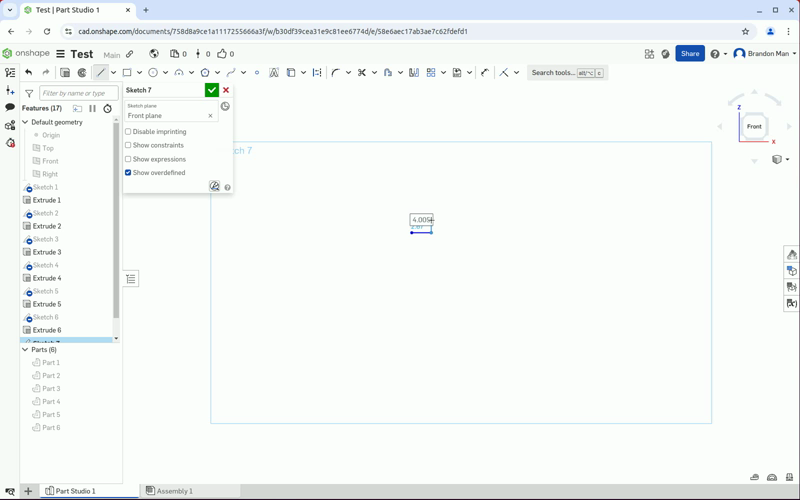
key_up(shift)
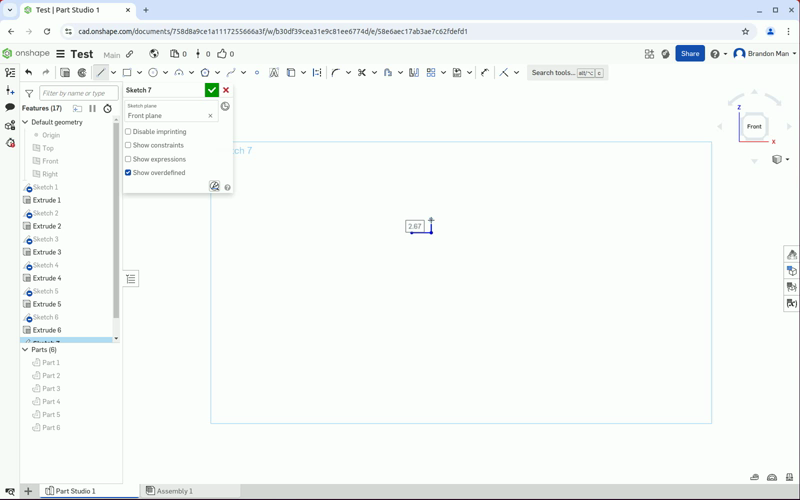
key_down(shift)
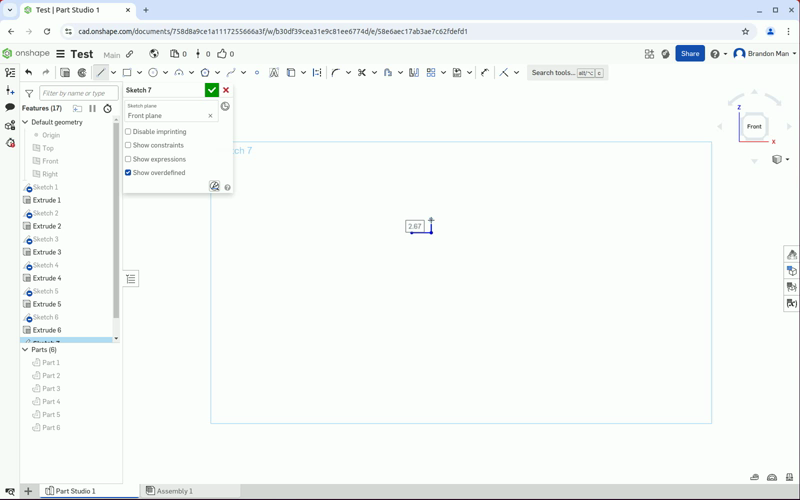
mouse_move(461, 219)
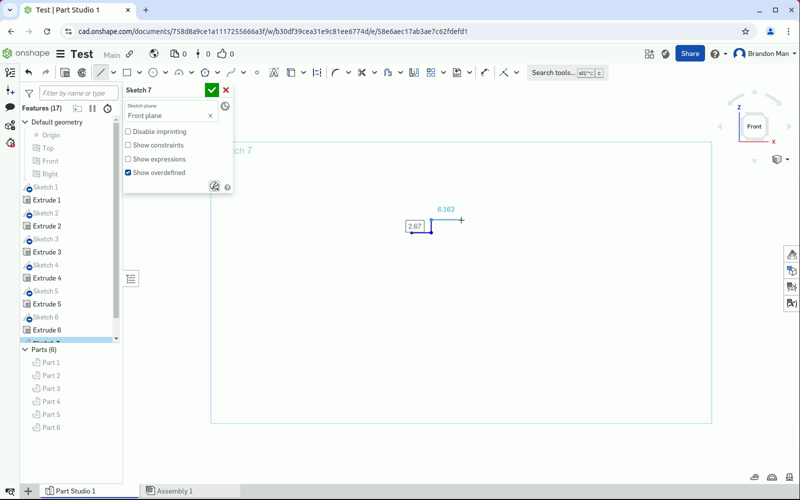
mouse_move(411, 219)
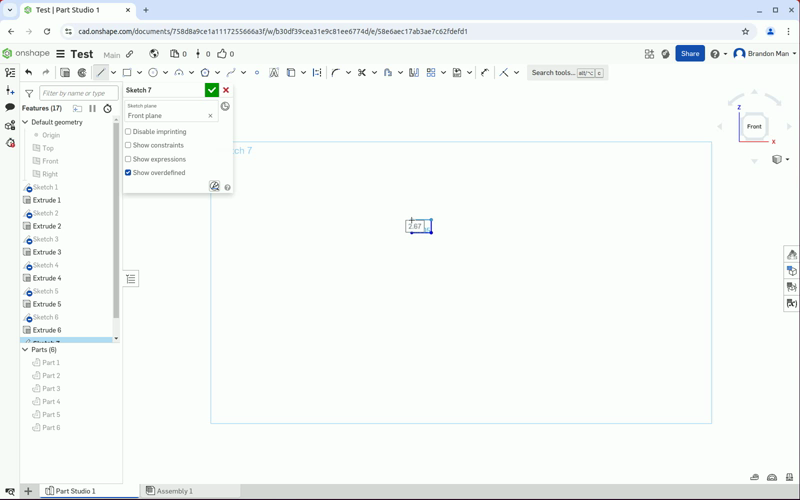
click(411, 219)
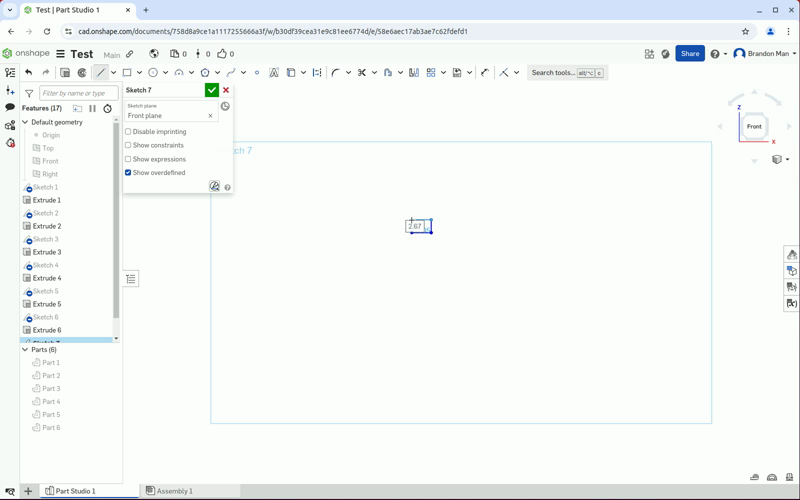
key_up(shift)
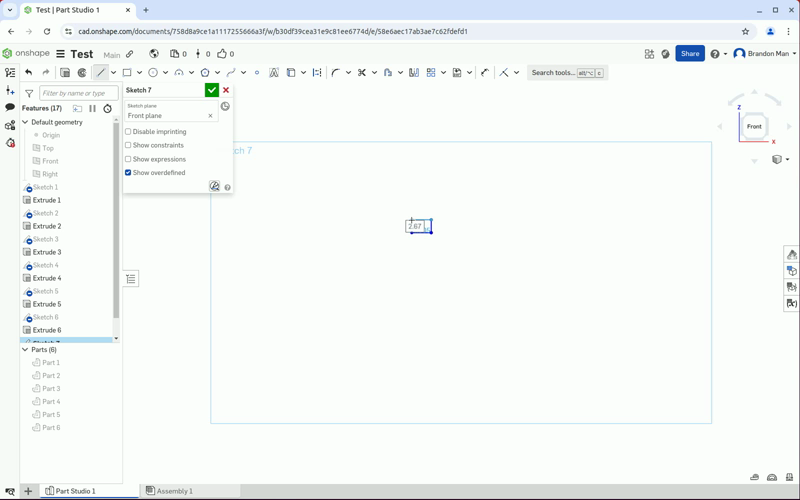
mouse_move(441, 219)
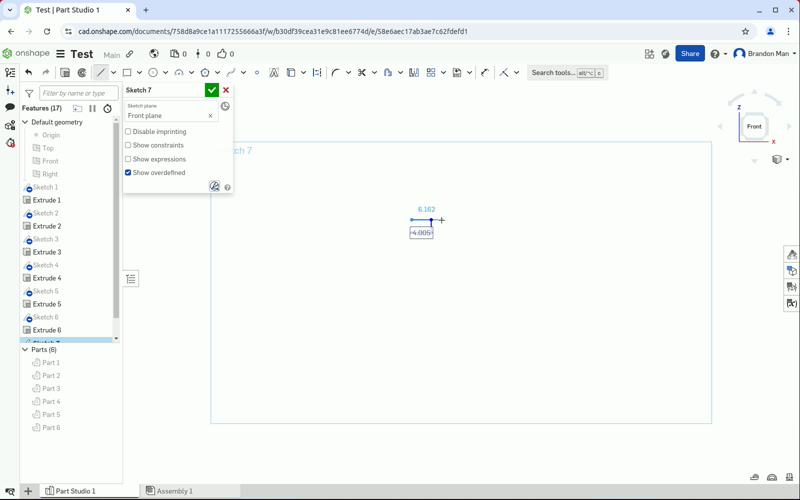
key_down(shift)
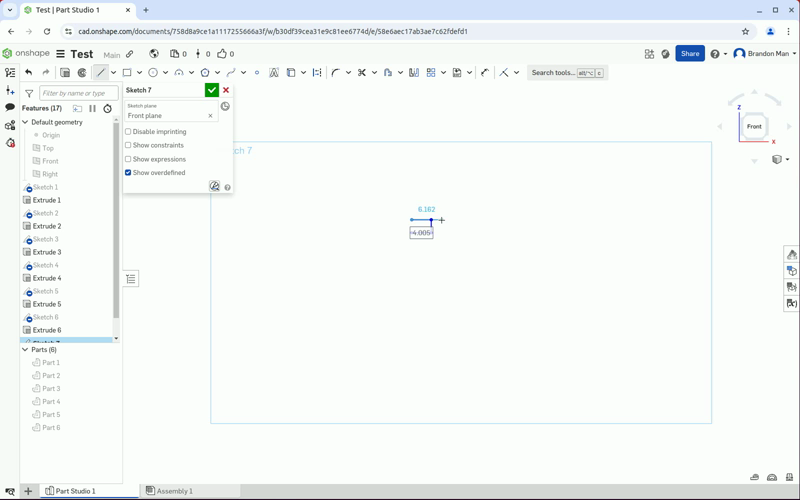
mouse_move(411, 232)
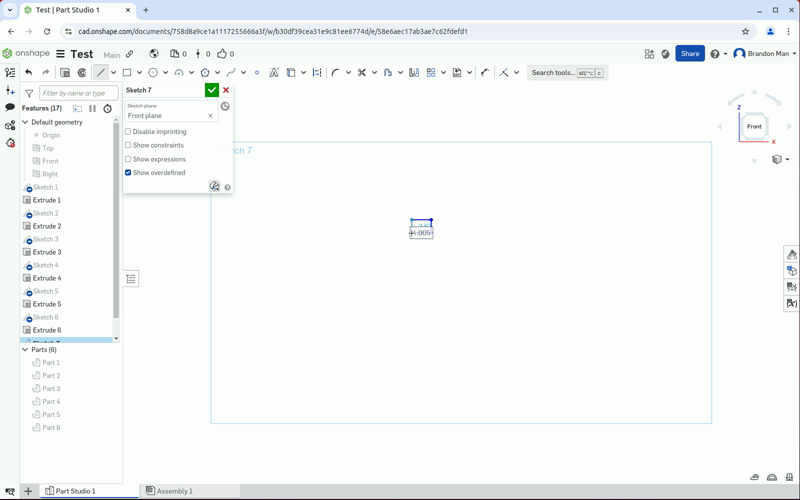
key_up(shift)
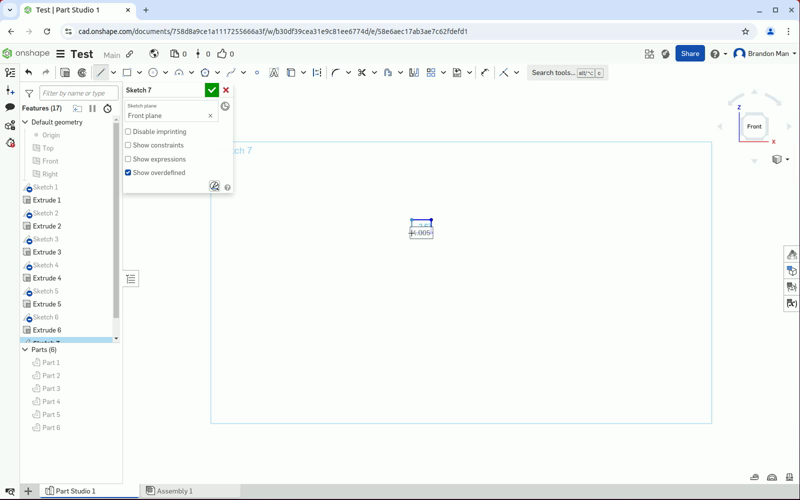
click(411, 232)
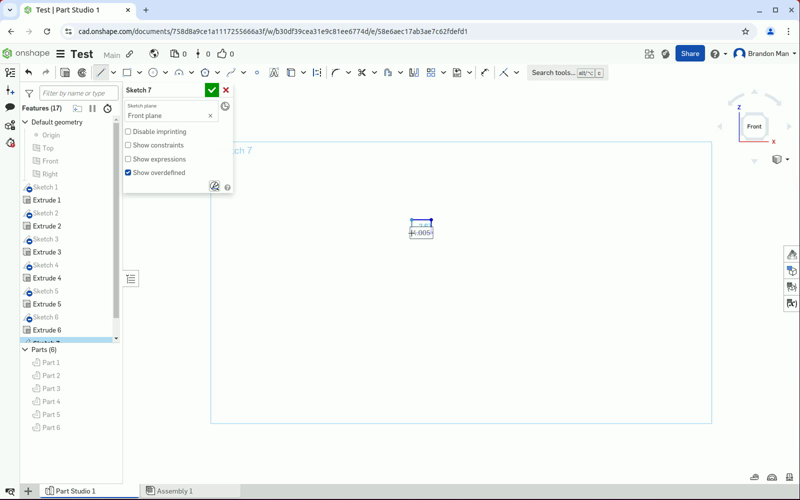
key(esc)
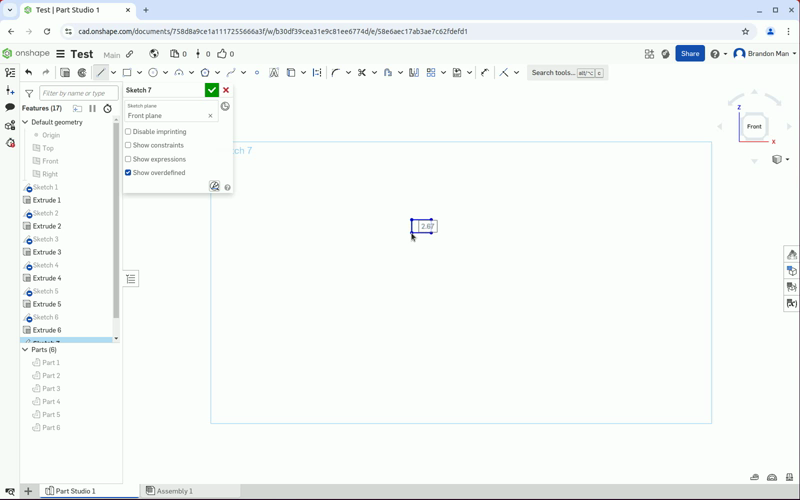
mouse_move(427, 224)
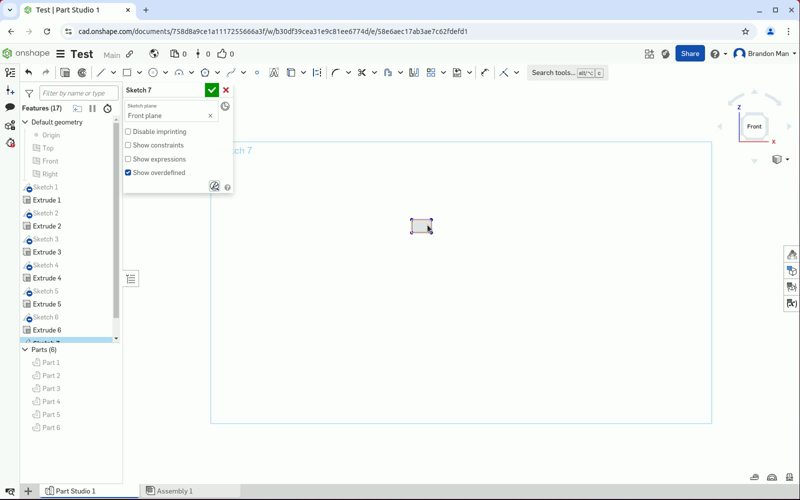
scroll(6)
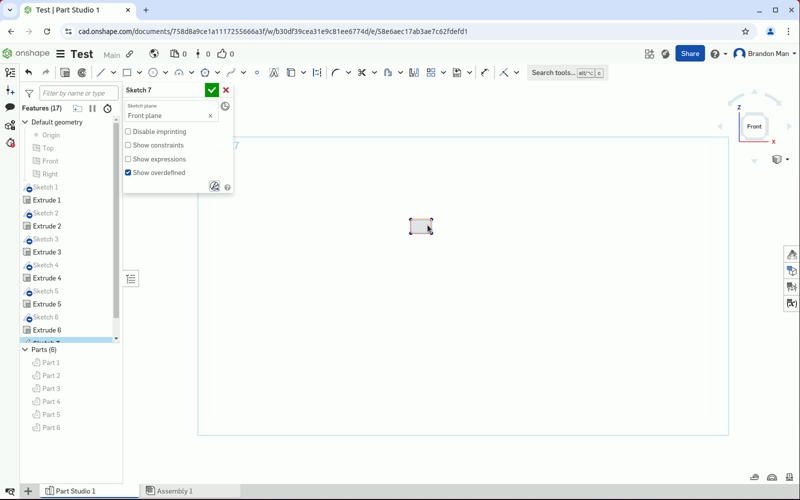
scroll(6)
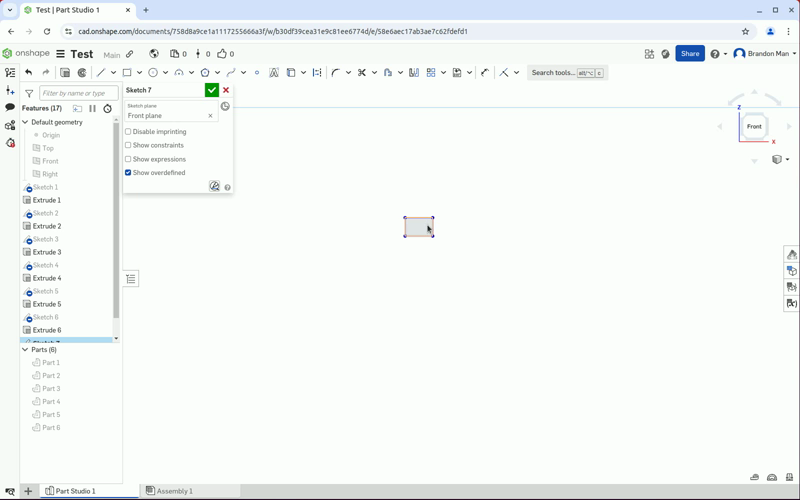
scroll(6)
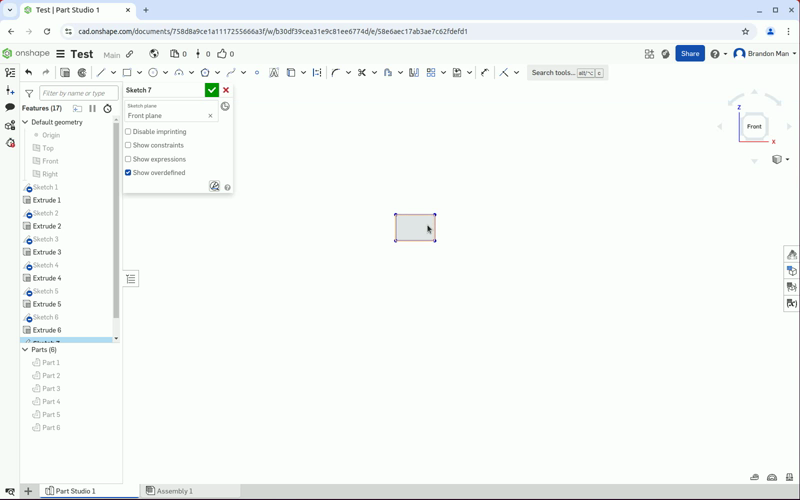
scroll(6)
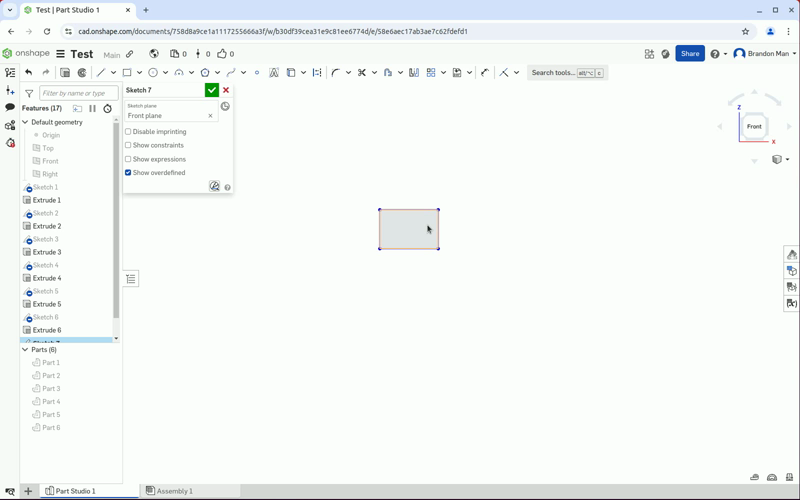
scroll(6)
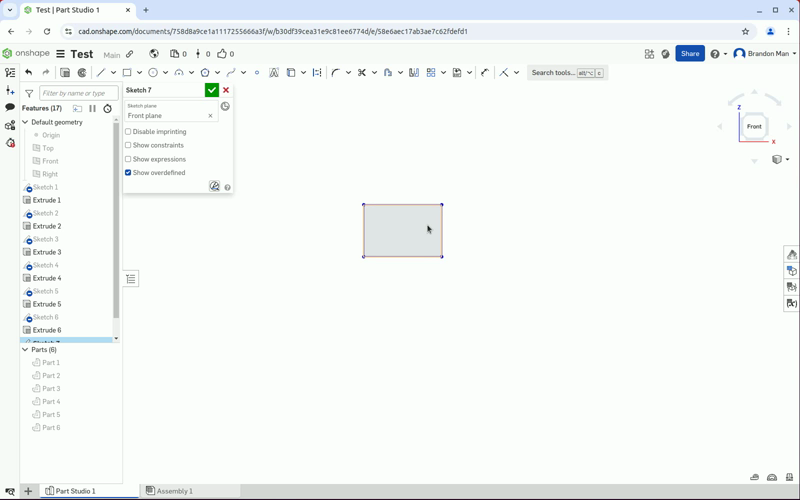
scroll(6)
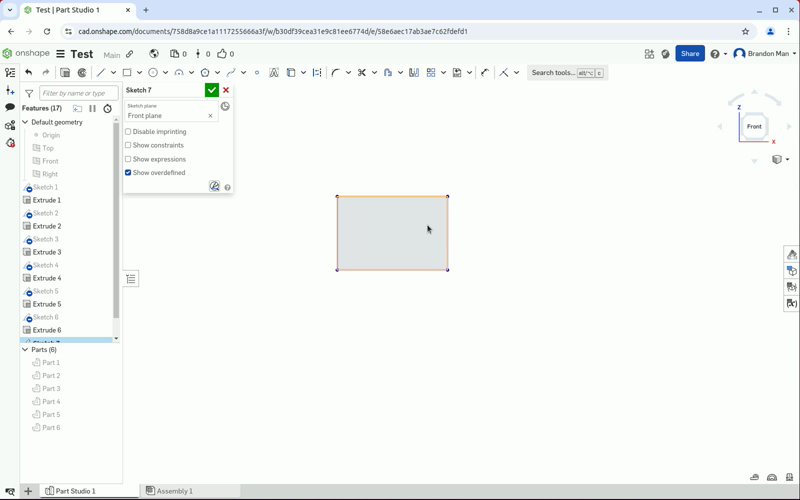
scroll(6)
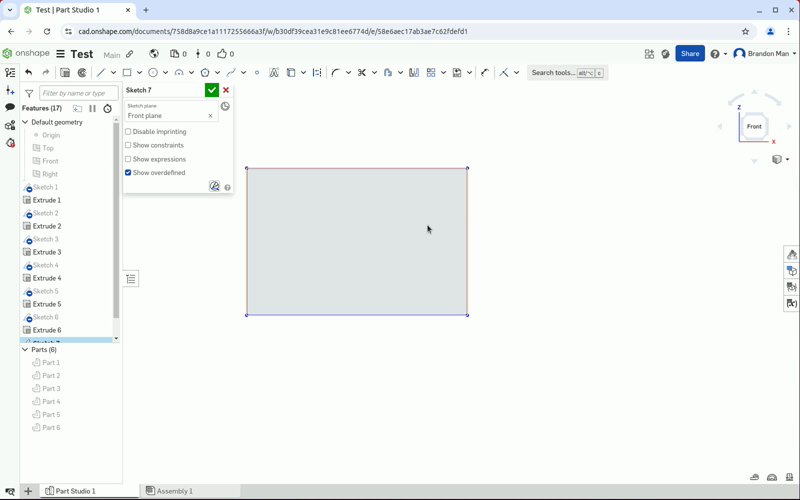
click(427, 224)
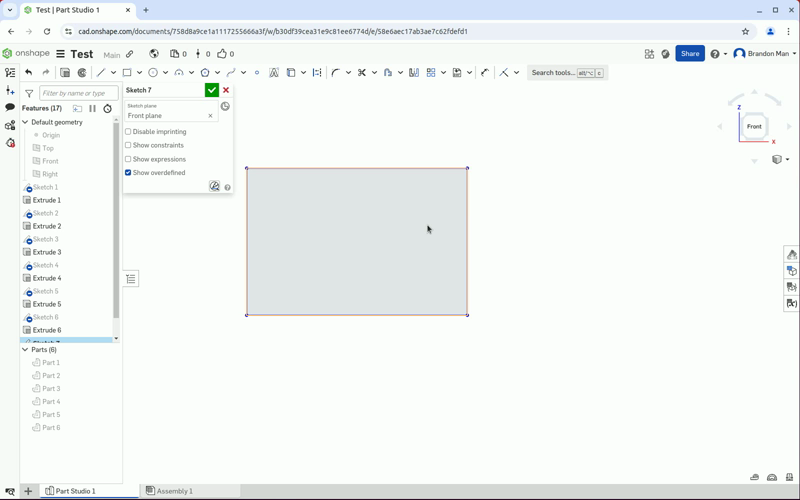
scroll(-6)
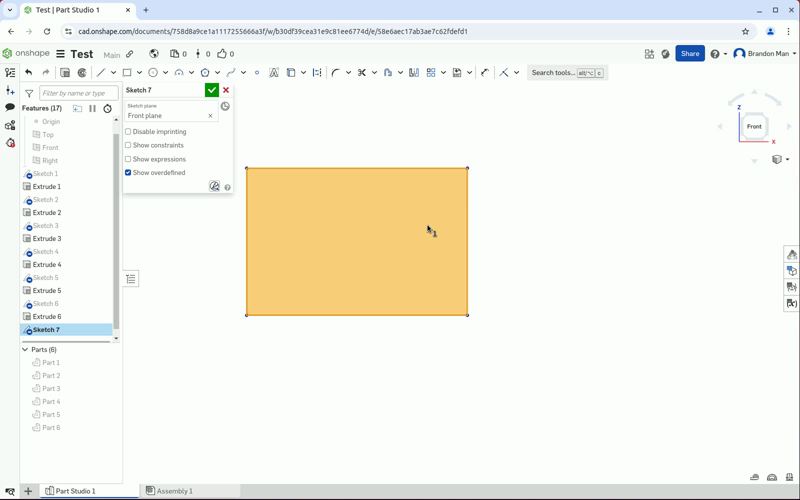
scroll(-6)
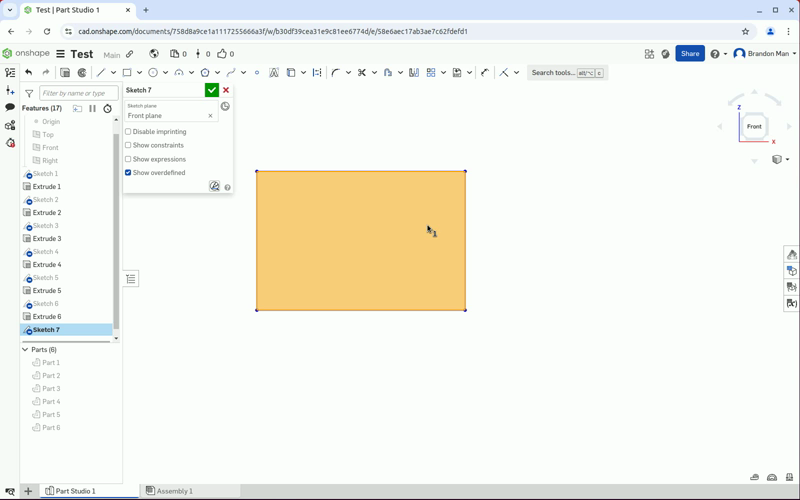
scroll(-6)
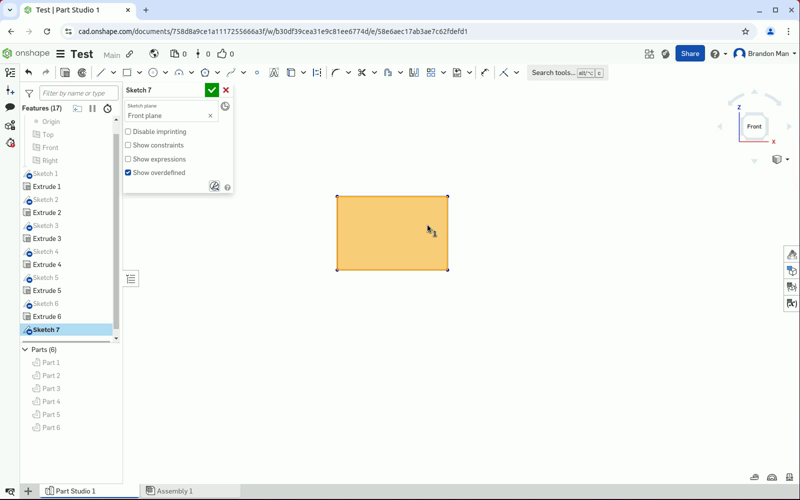
scroll(-6)
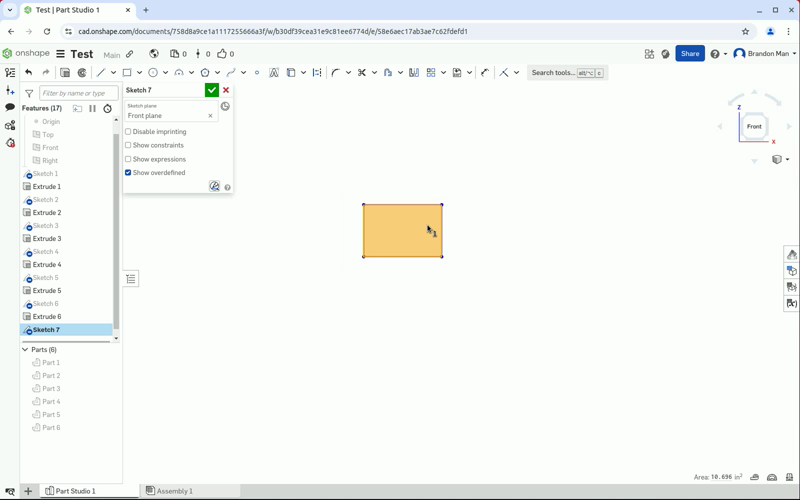
scroll(-6)
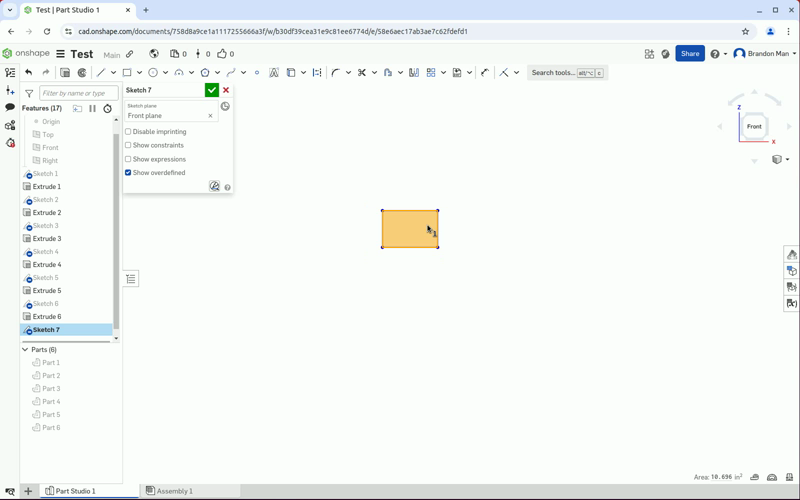
scroll(-6)
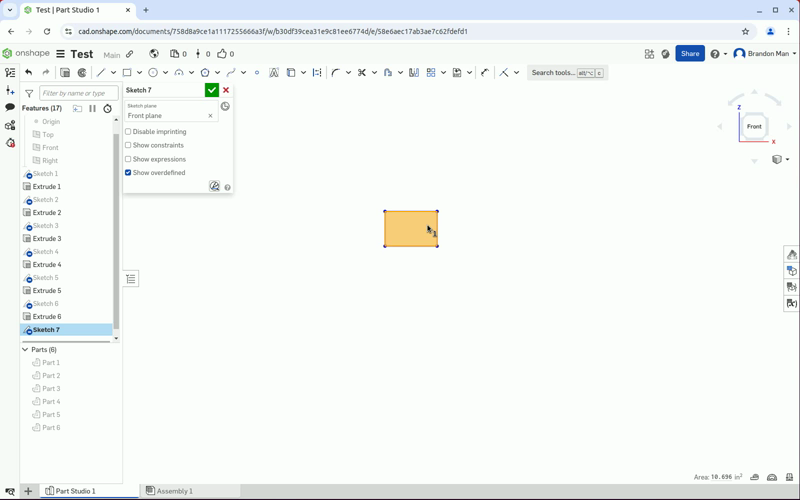
scroll(-6)
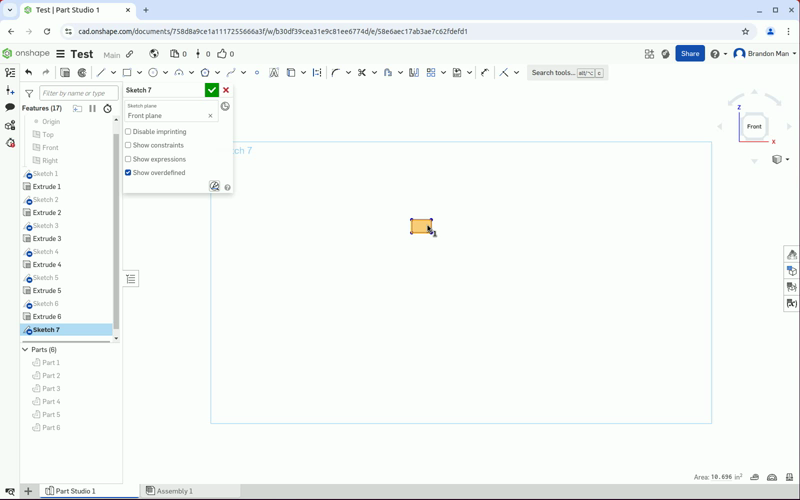
mouse_move(73, 352)
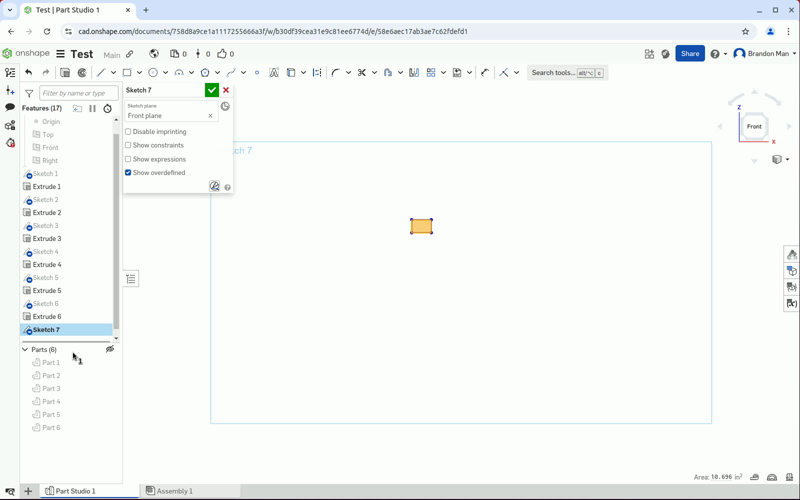
key(shift+y)
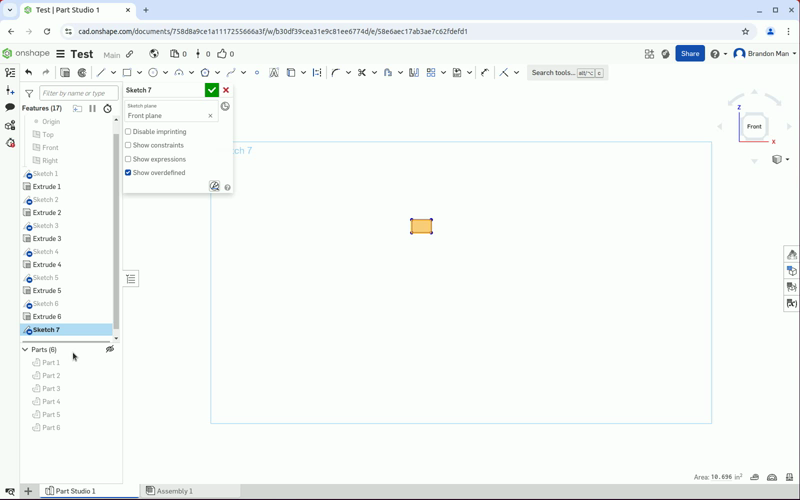
key(shift+e)
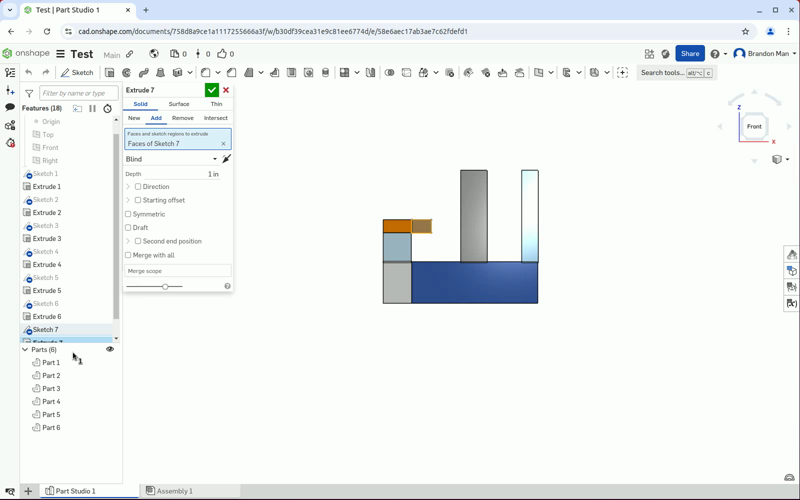
mouse_move(143, 106)
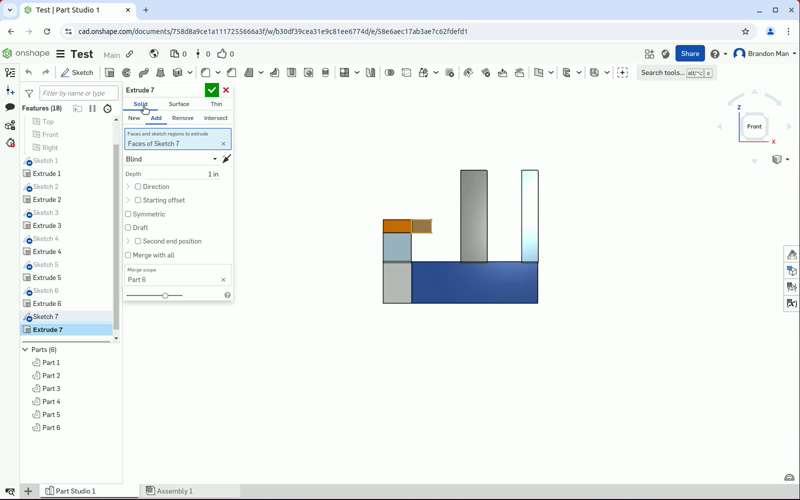
click(143, 106)
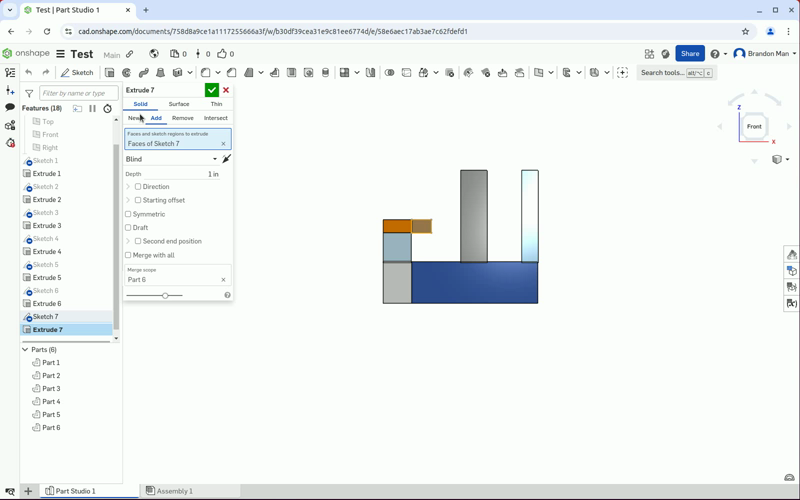
mouse_move(137, 120)
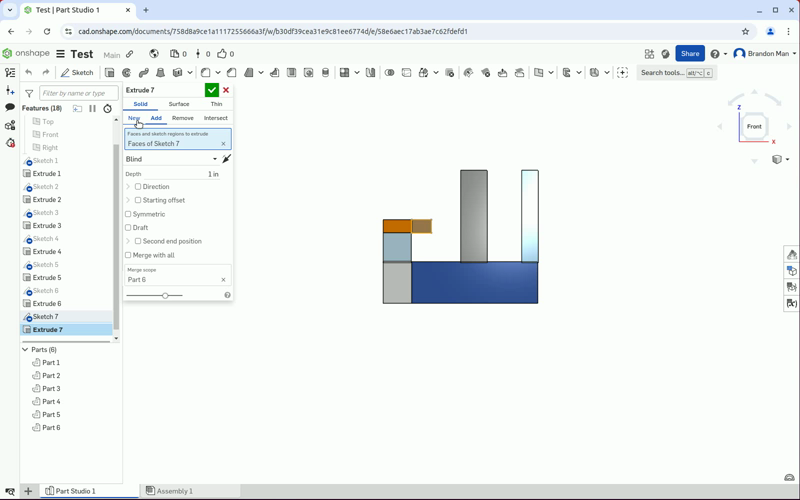
click(137, 120)
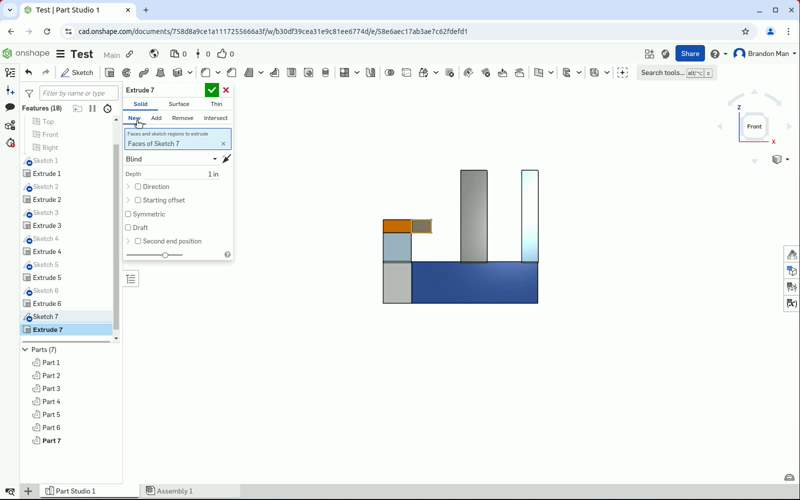
key(tab, 4)
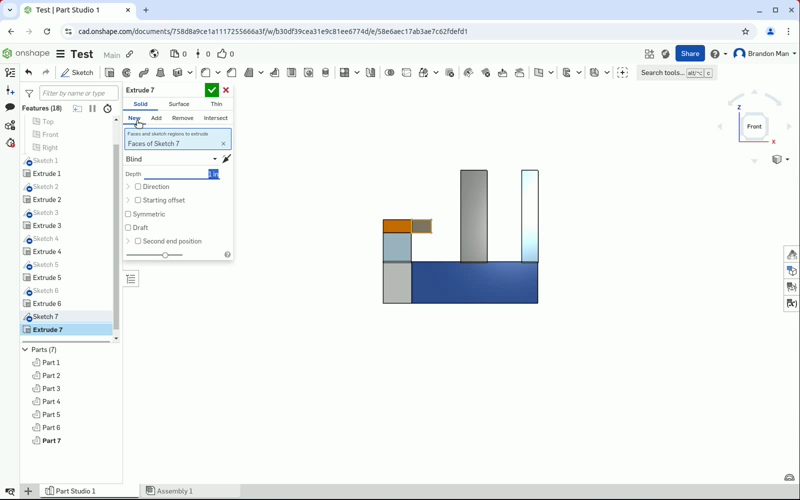
text(14.442)
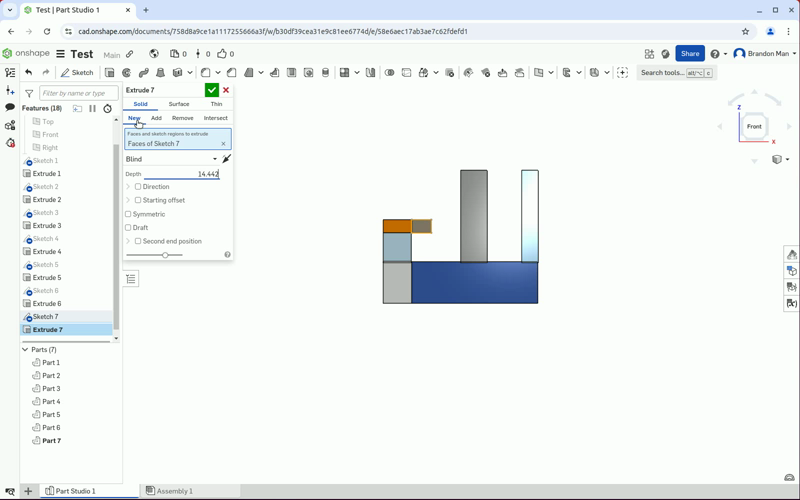
key(tab, 3)
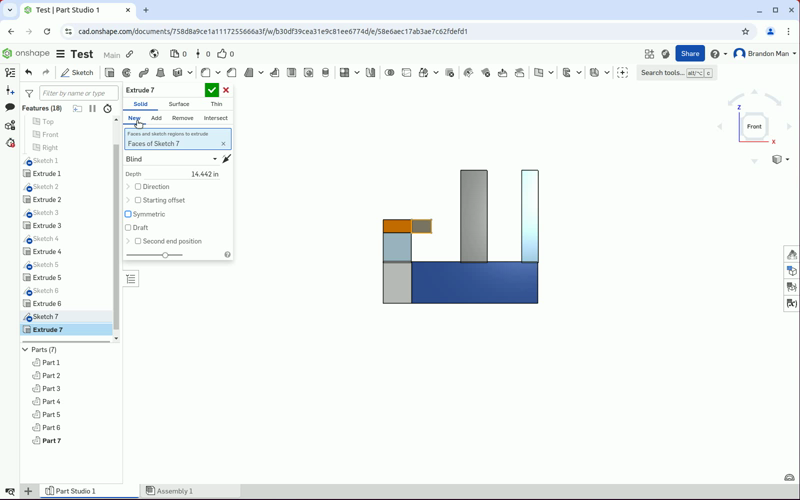
key(space)
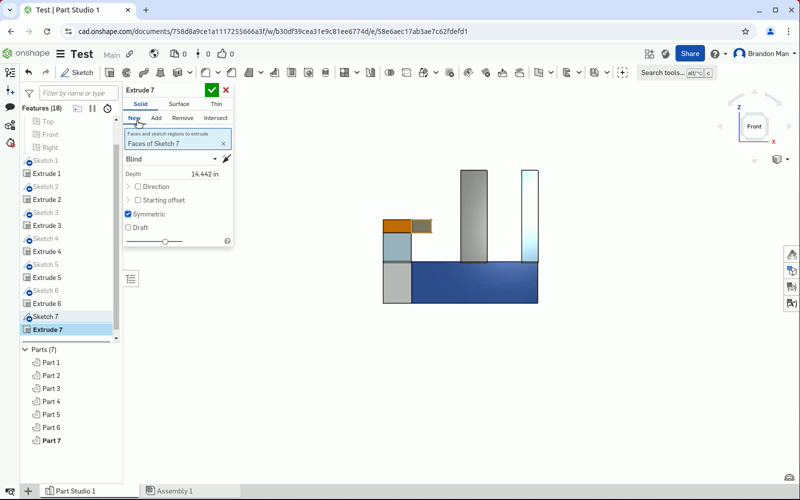
key(enter)
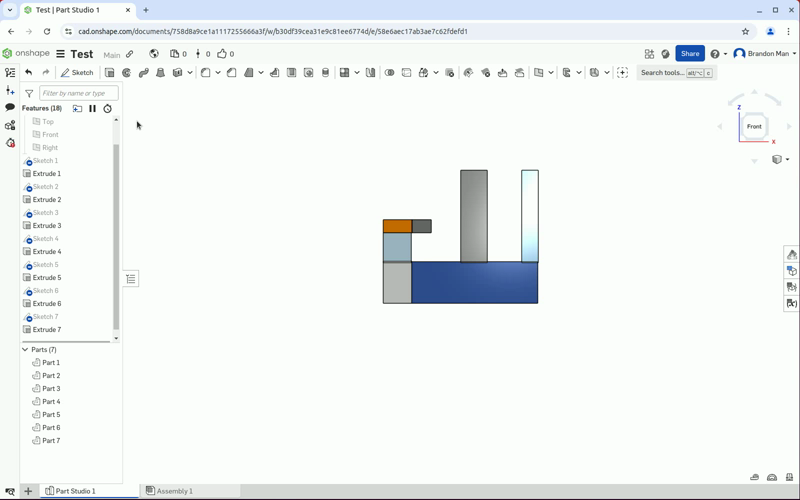
key(shift+h)
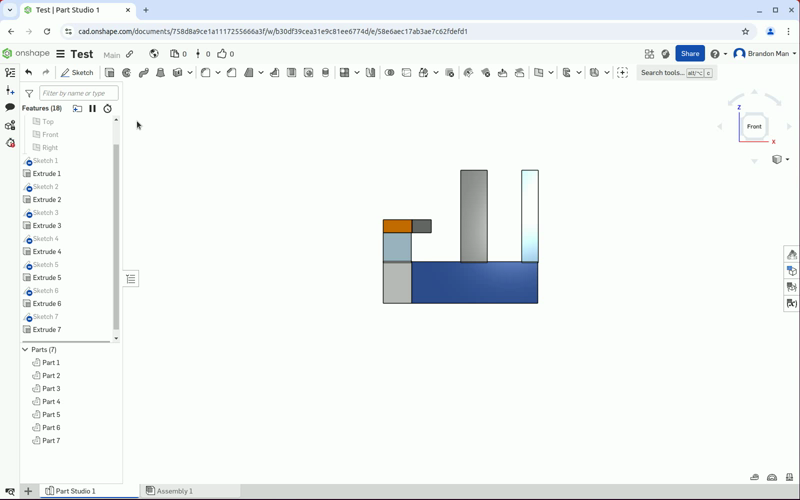
key(shift+h)
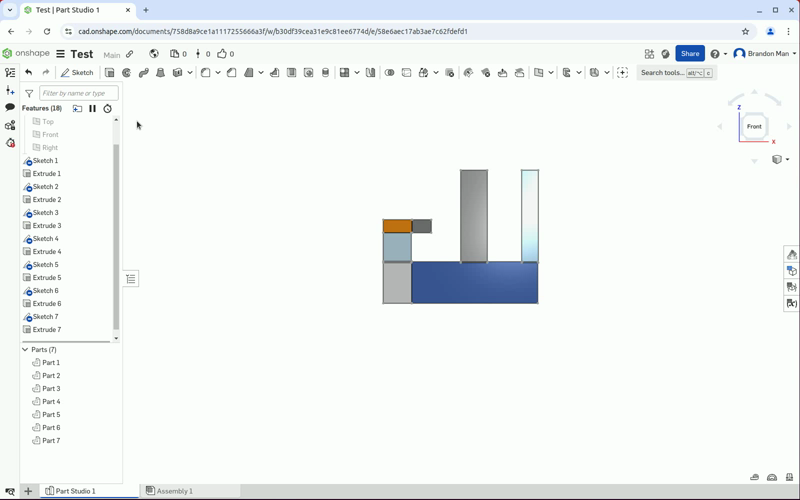
key(shift+7)
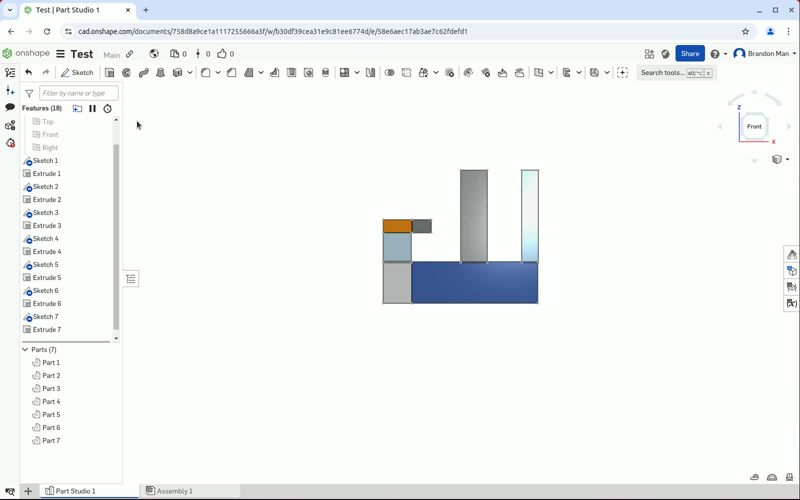
key(left, 2)
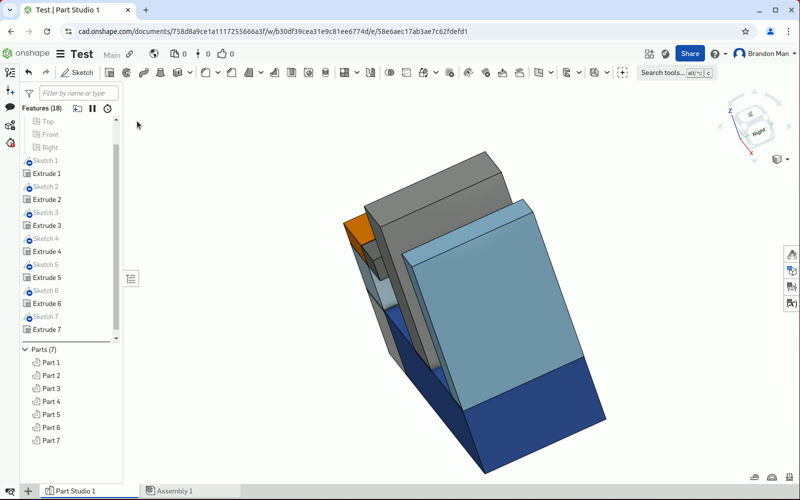
key(down, 2)
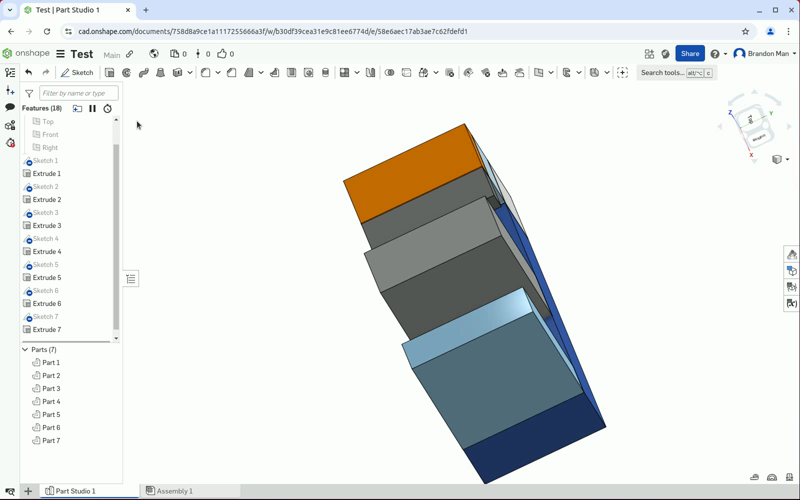
key(up, 2)
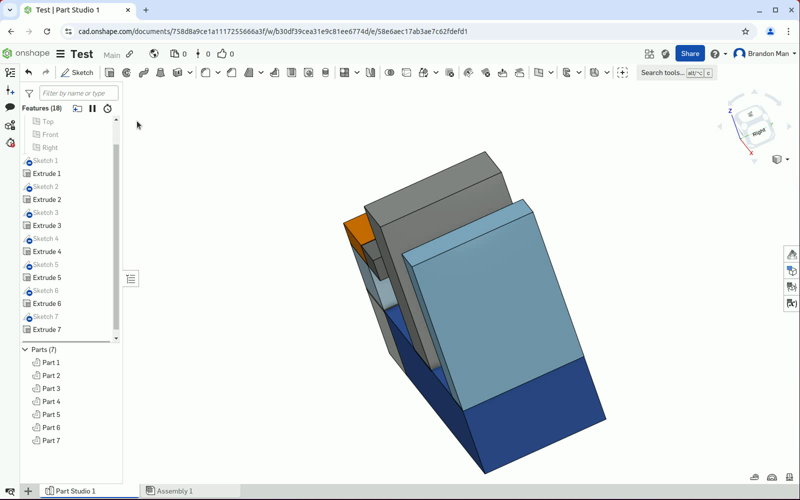
key(right, 2)
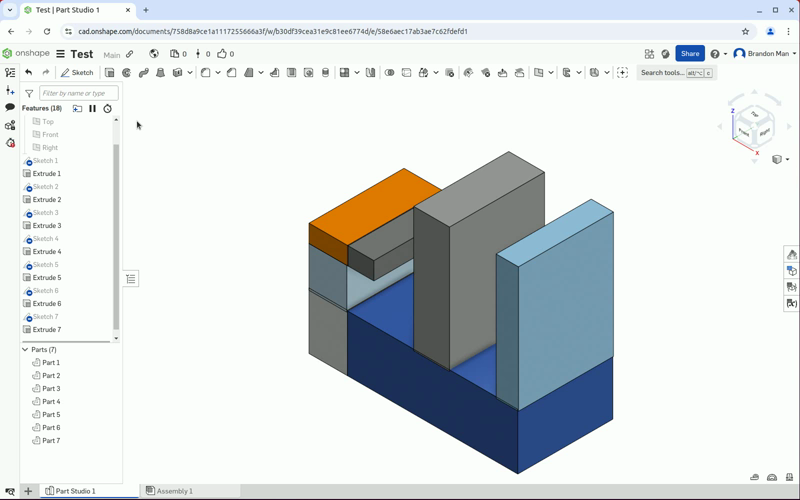
mouse_move(69, 163)
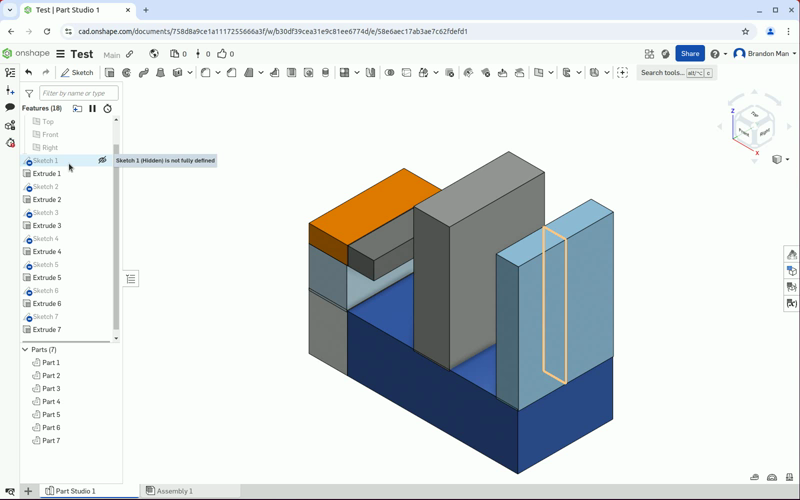
click(69, 163)